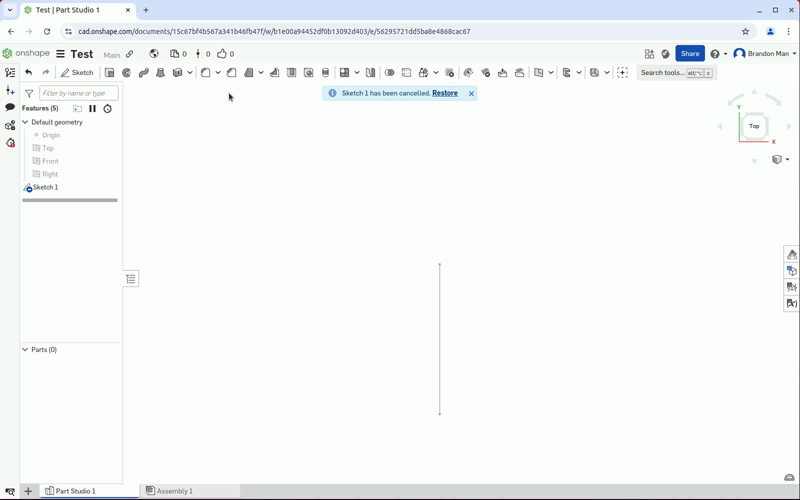
key(shift+h)
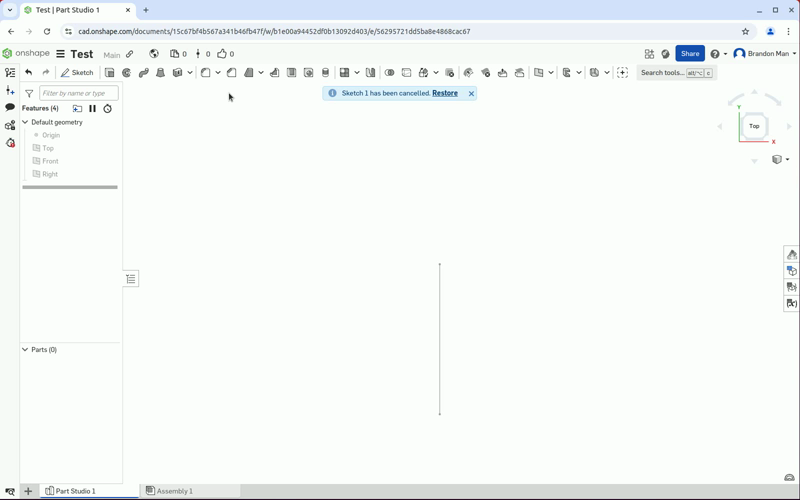
mouse_move(73, 352)
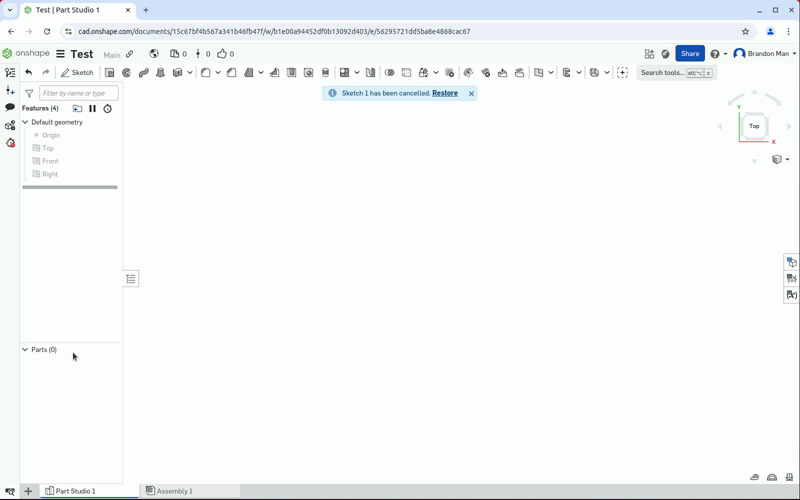
key(y)
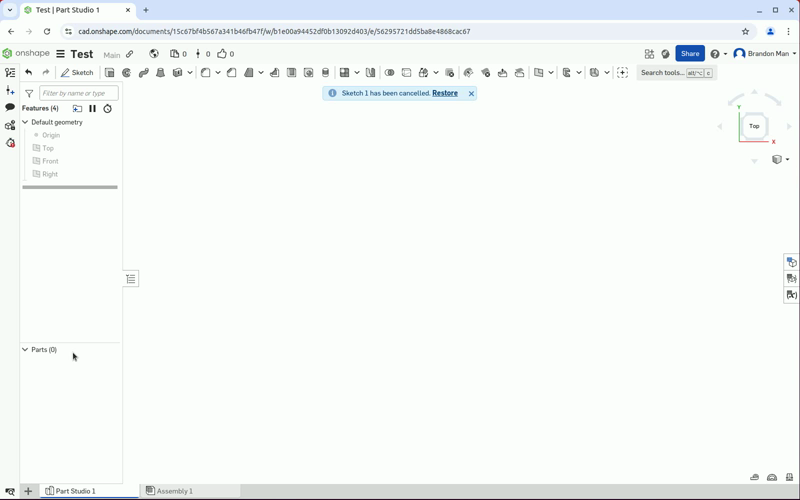
key(shift+p)
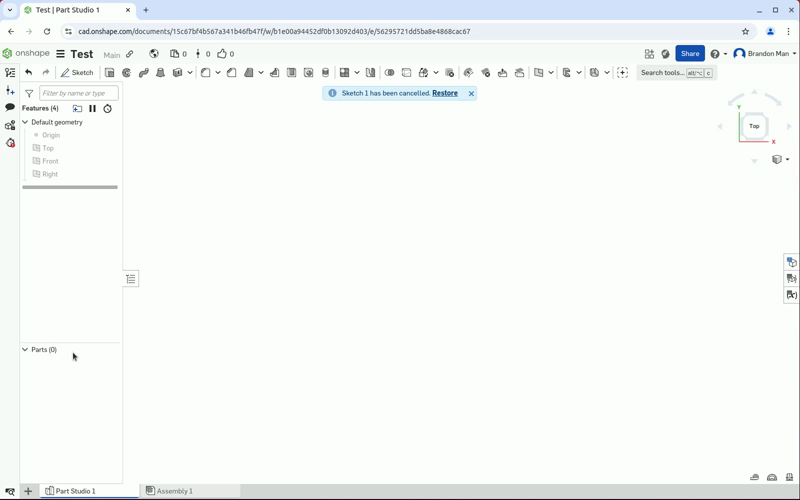
key(space)
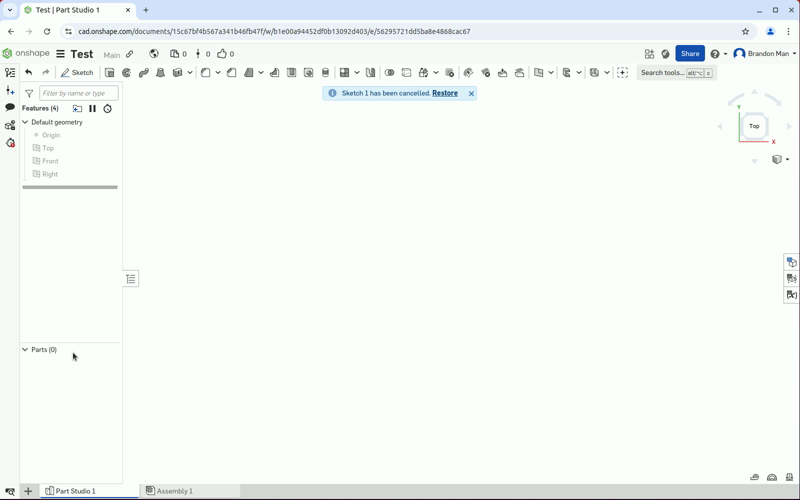
key_down(shift)
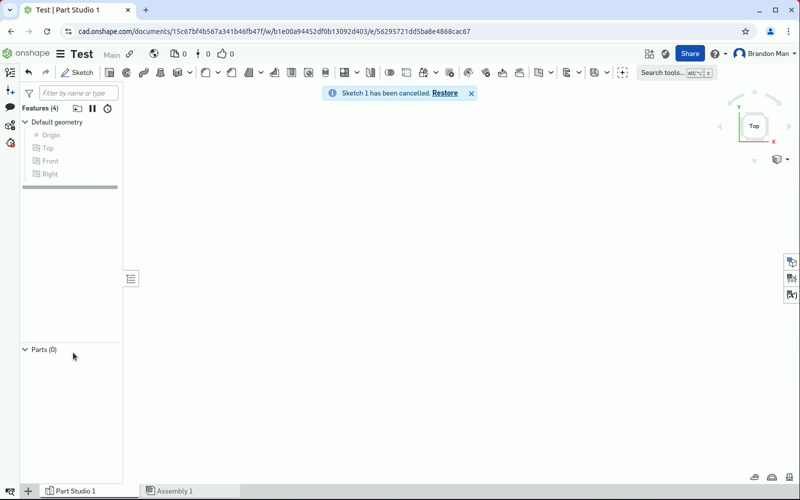
key(up)
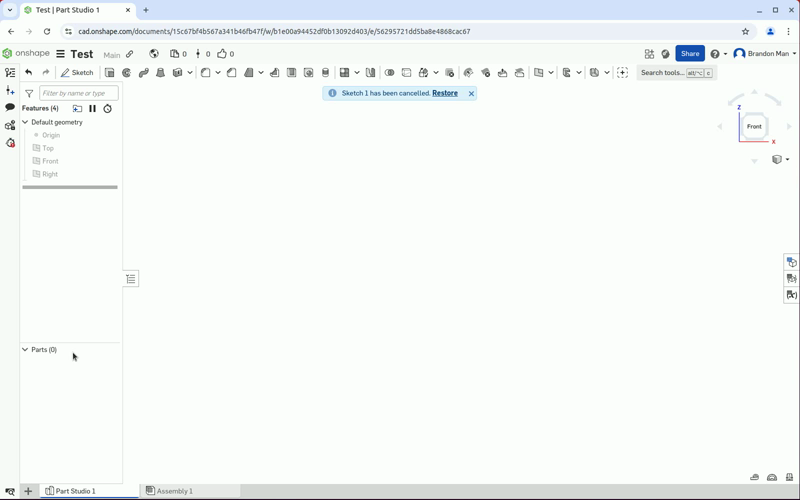
key_up(shift)
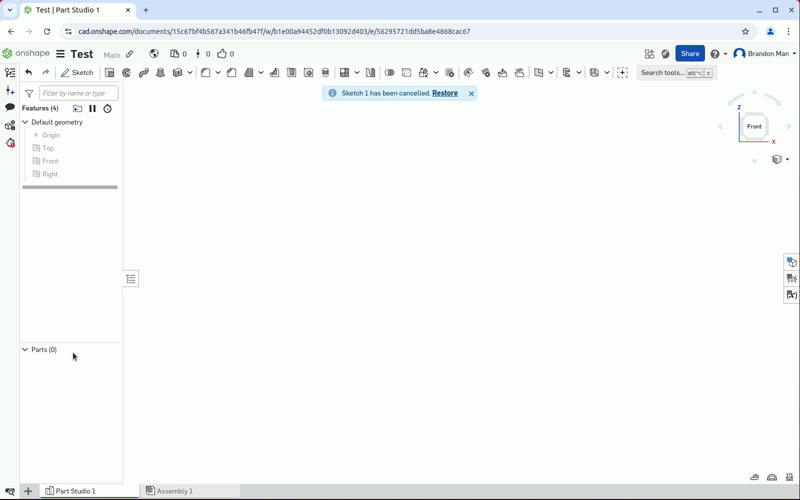
mouse_move(73, 352)
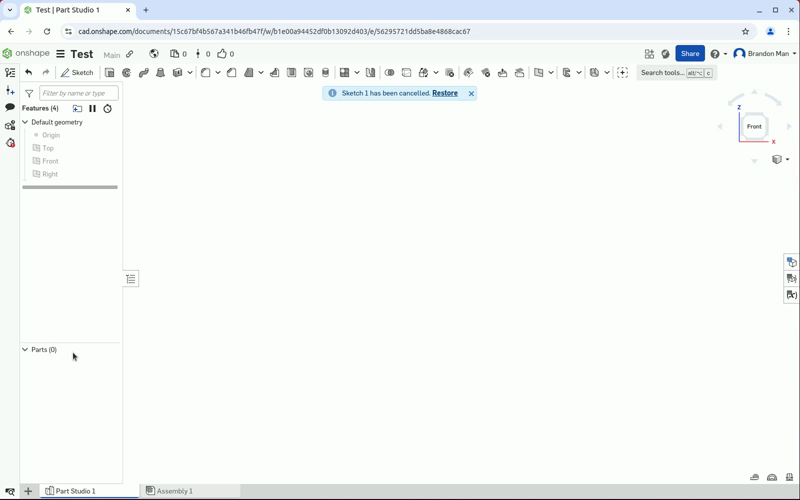
key(shift+y)
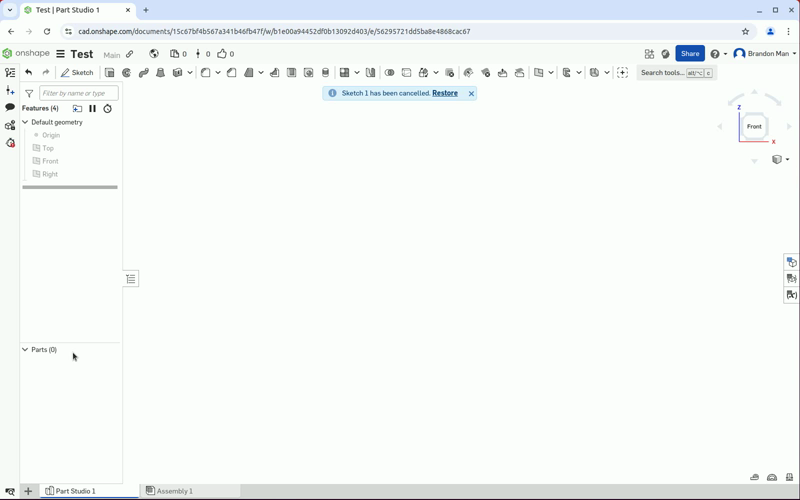
key(shift+s)
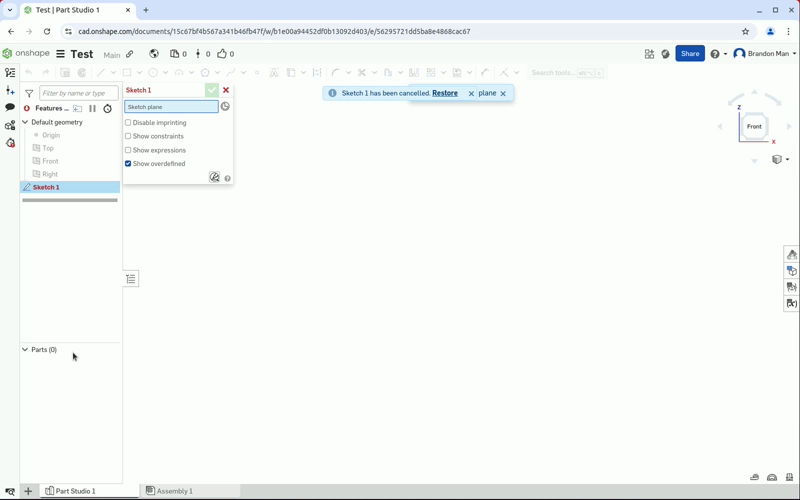
mouse_move(73, 163)
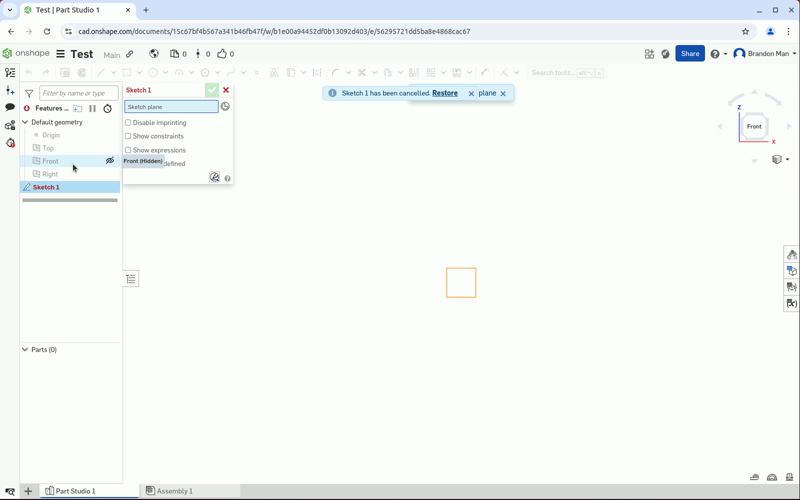
click(73, 163)
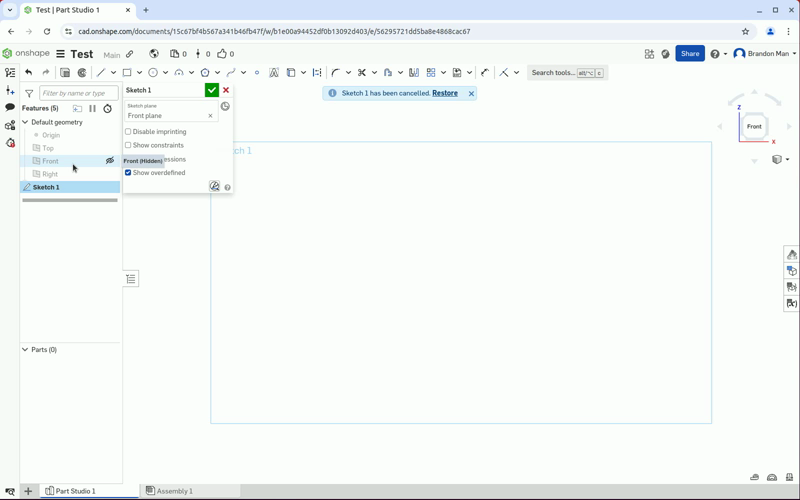
mouse_move(73, 352)
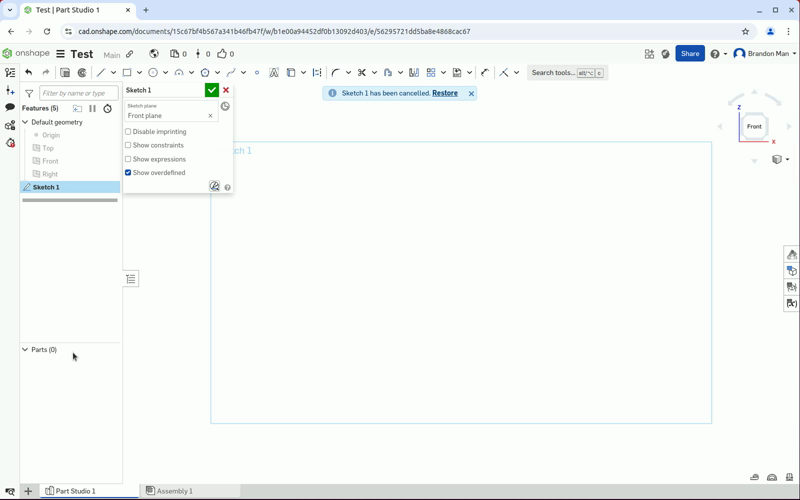
key(y)
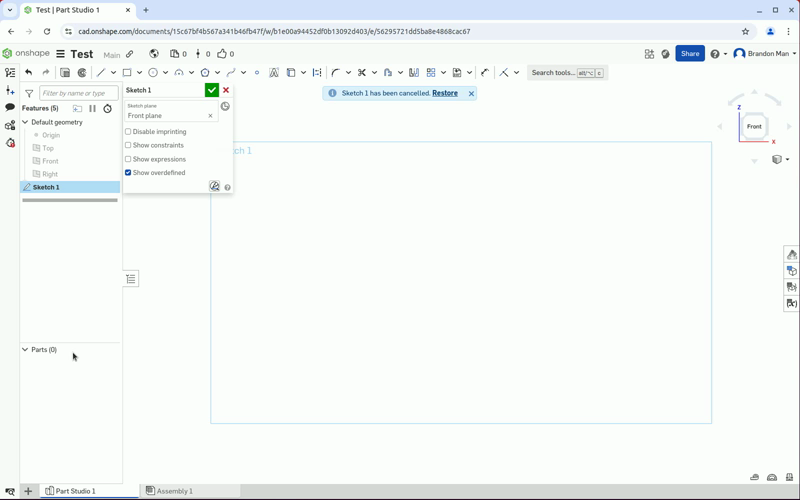
key(l)
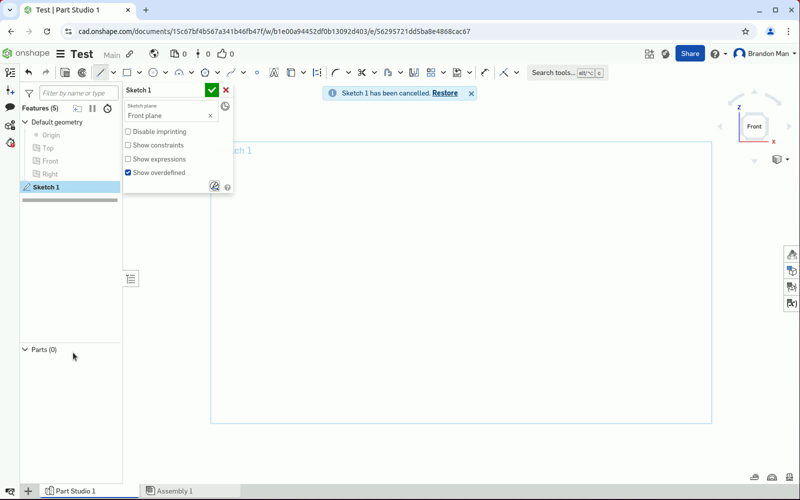
key_down(shift)
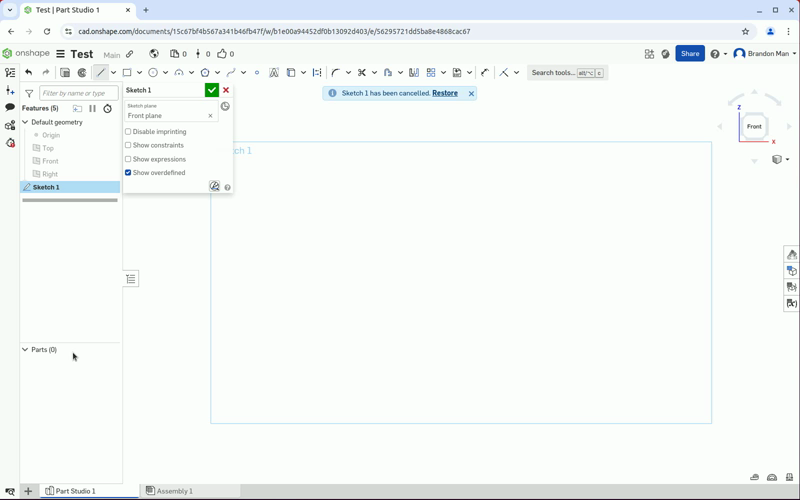
mouse_move(348, 315)
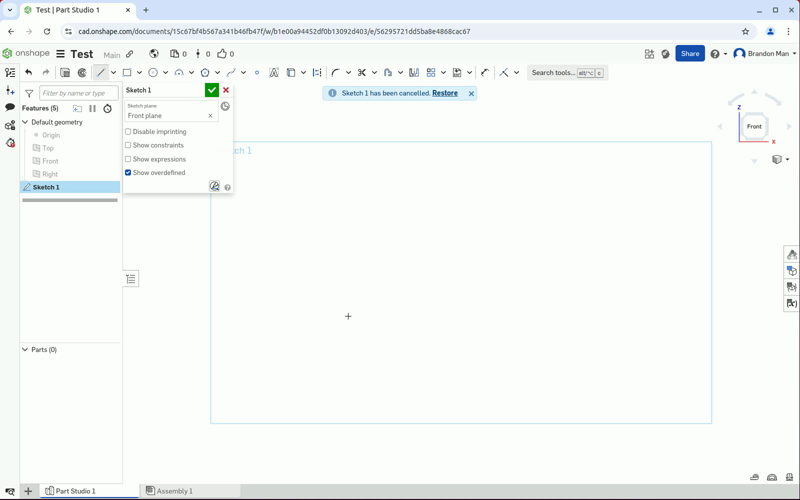
click(348, 315)
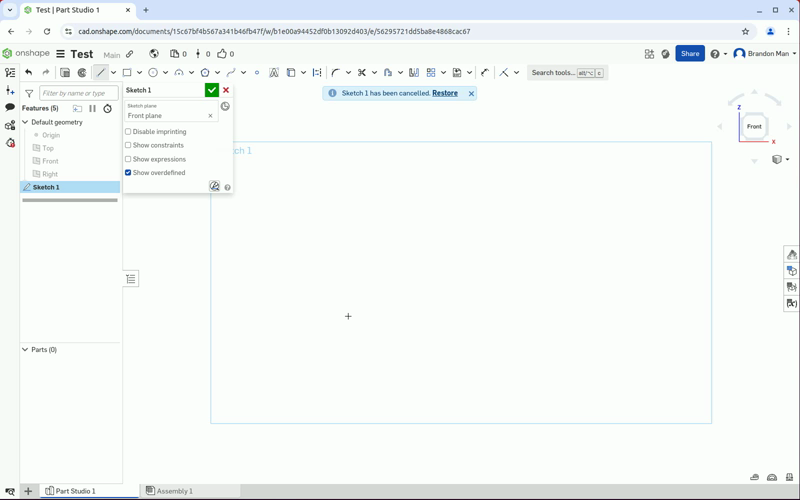
key_up(shift)
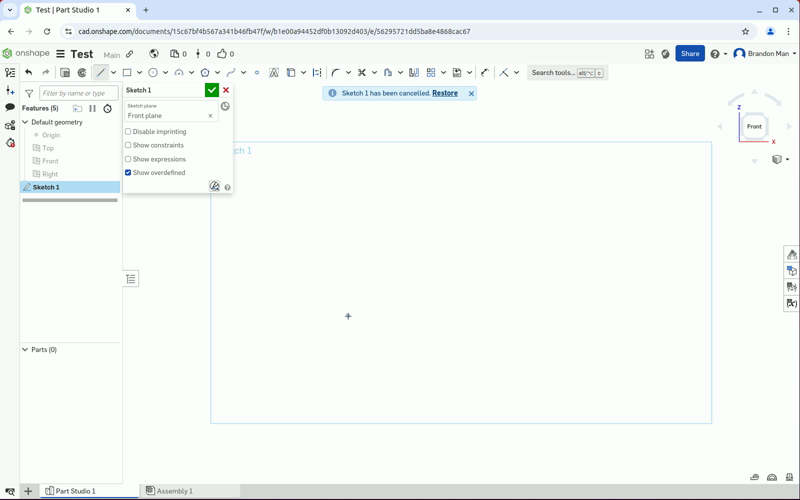
key_down(shift)
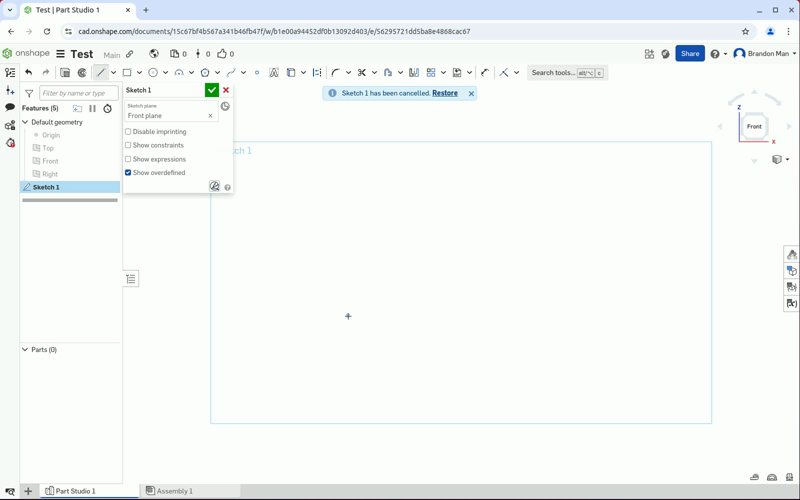
mouse_move(460, 315)
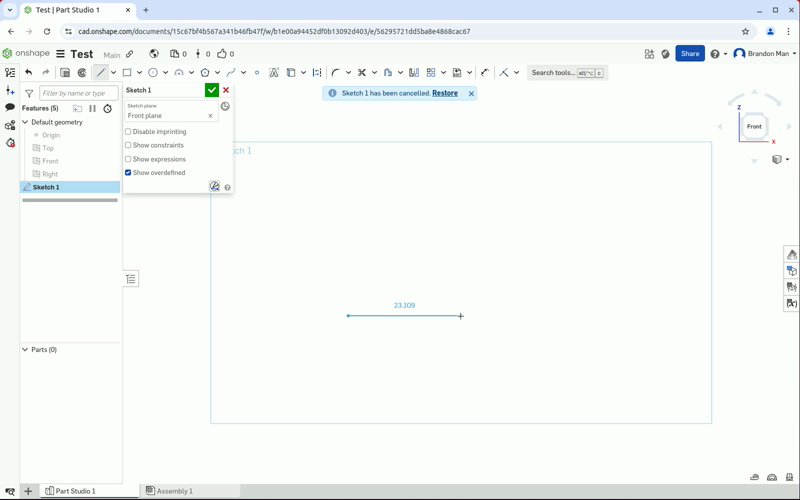
click(460, 315)
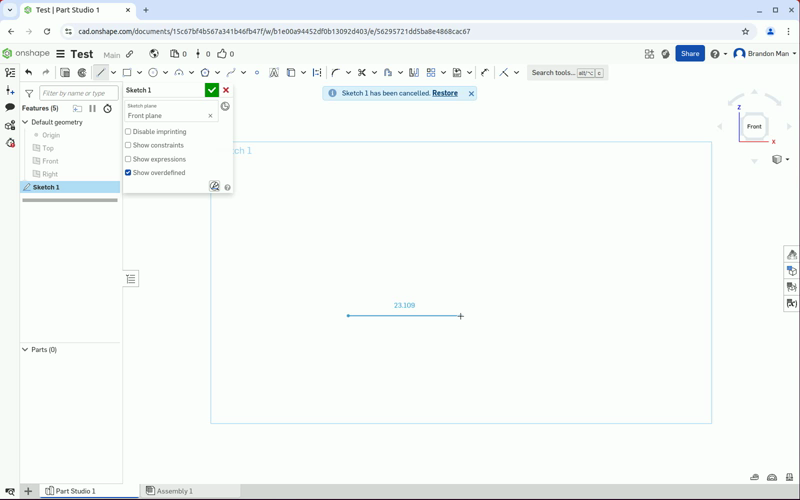
key_up(shift)
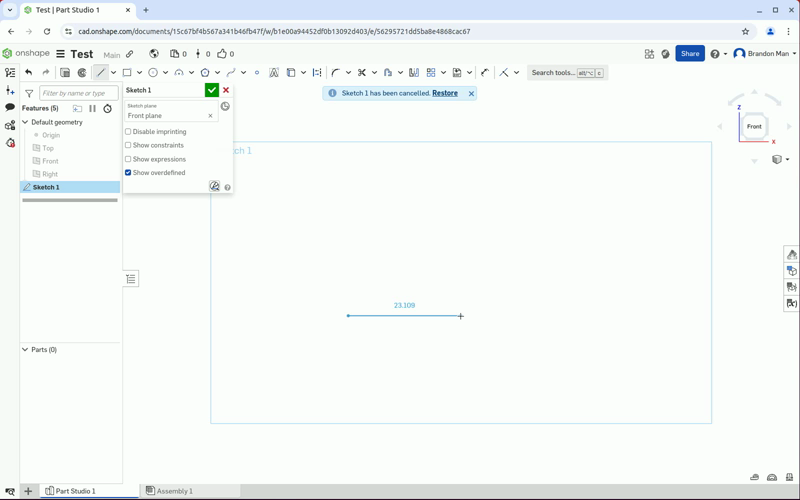
key_down(shift)
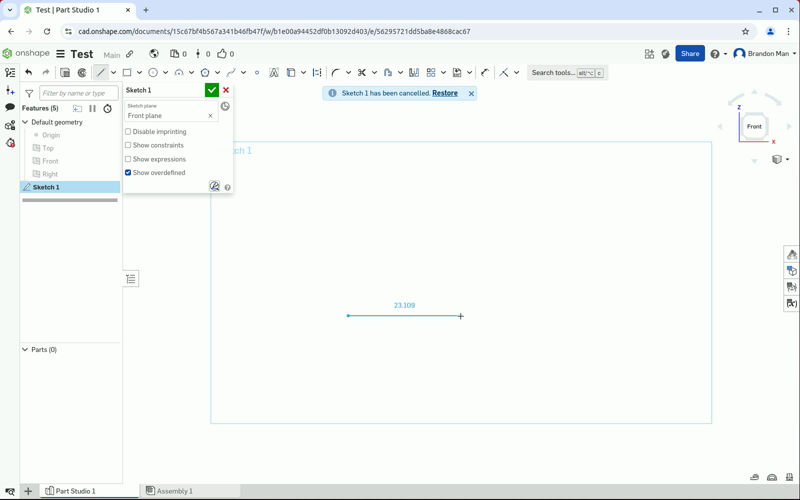
mouse_move(490, 315)
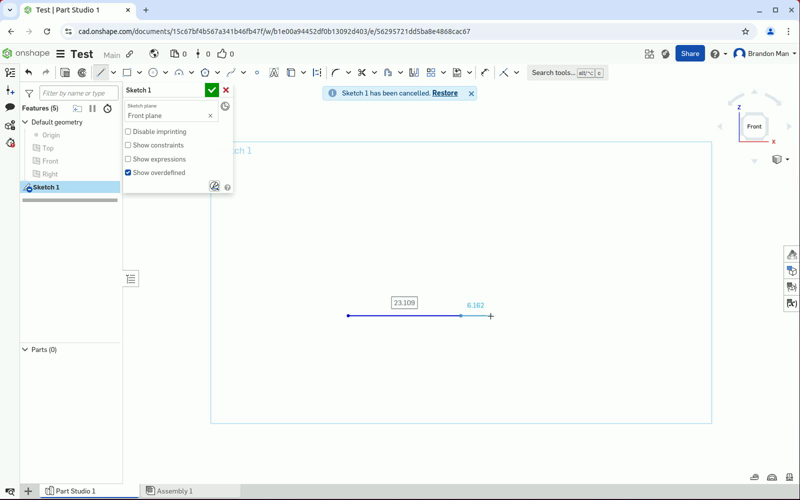
mouse_move(460, 282)
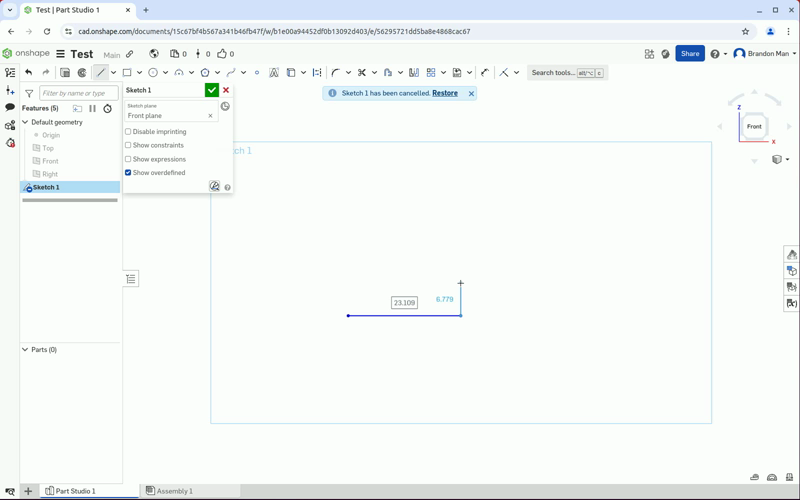
click(460, 282)
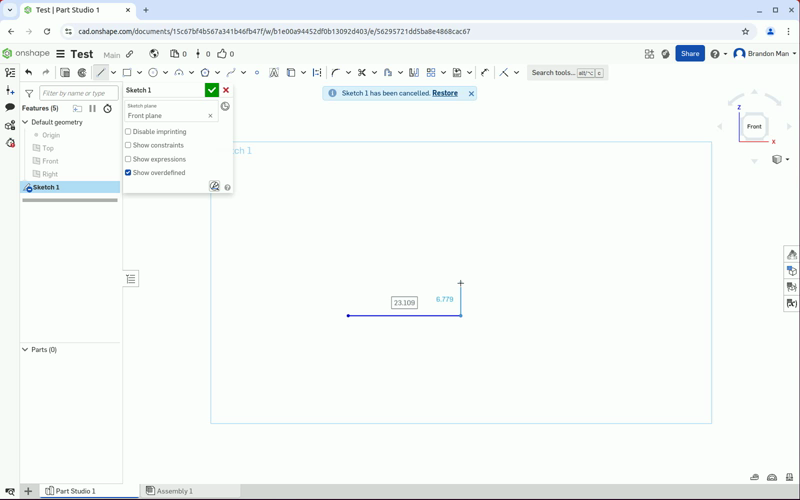
key_up(shift)
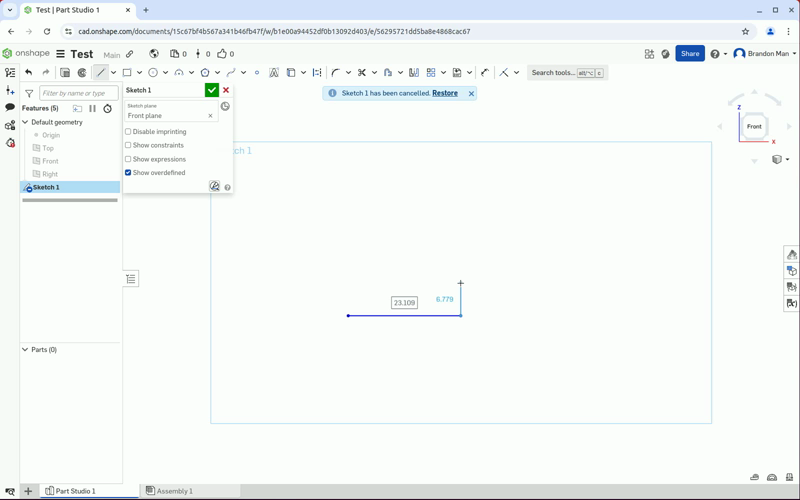
key_down(shift)
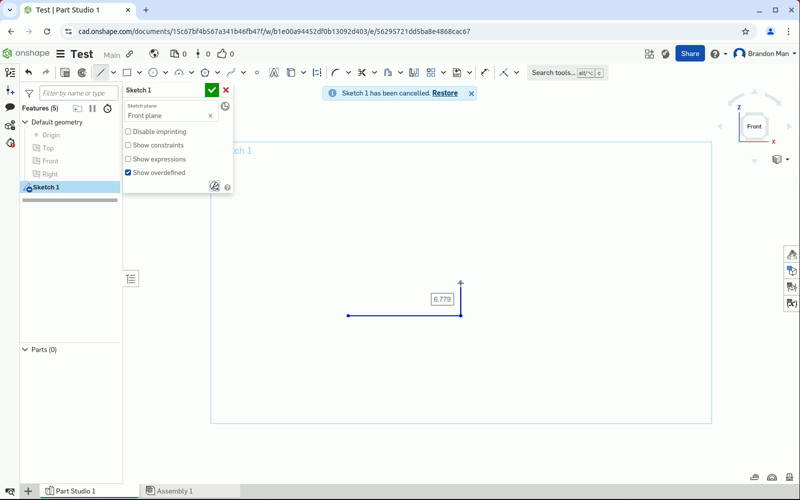
mouse_move(490, 282)
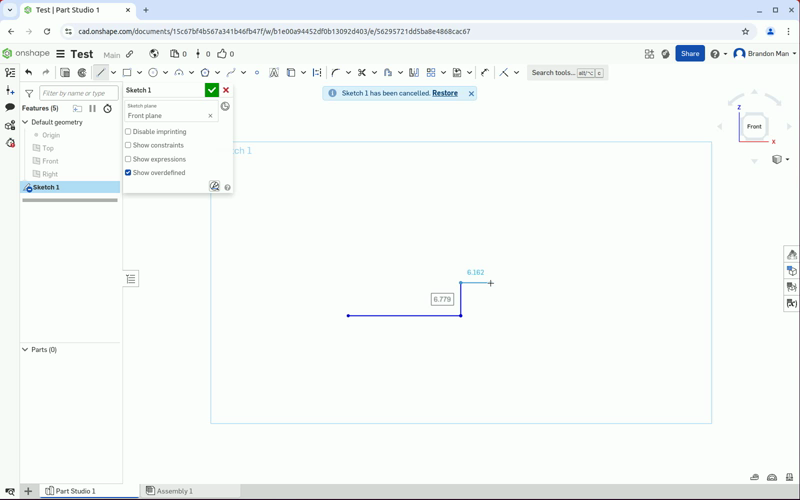
mouse_move(420, 282)
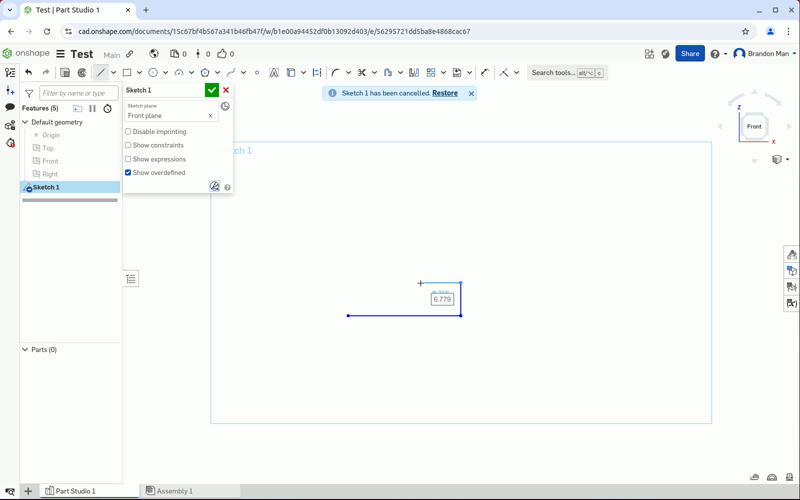
click(420, 282)
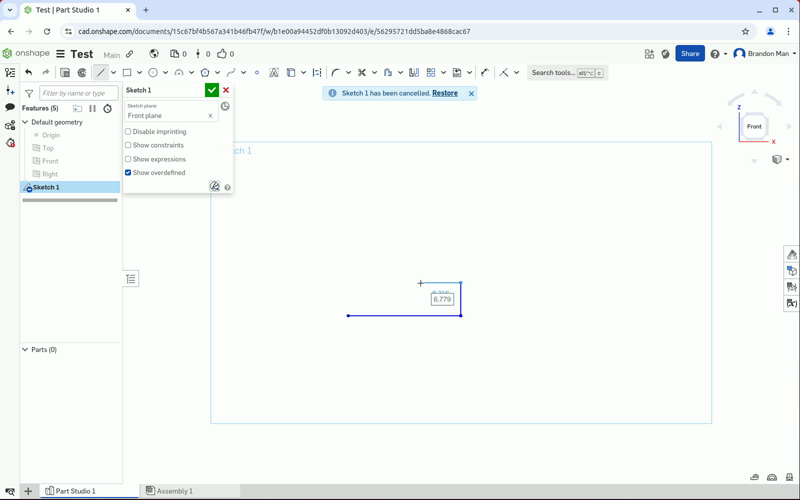
key_up(shift)
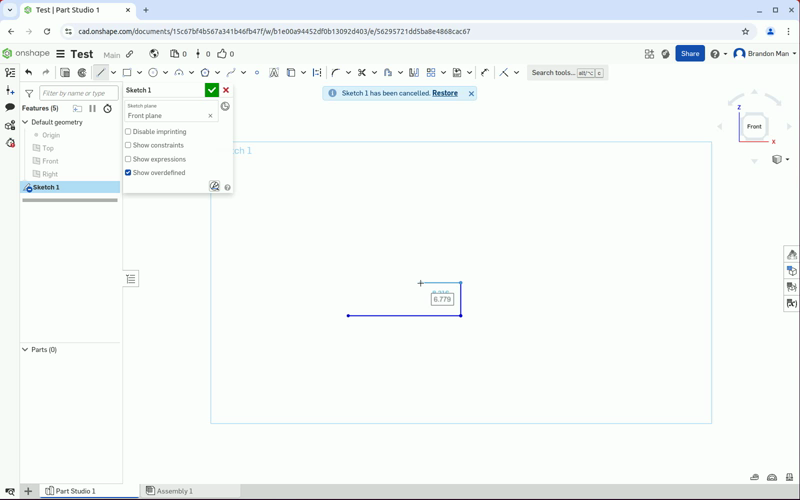
key_down(shift)
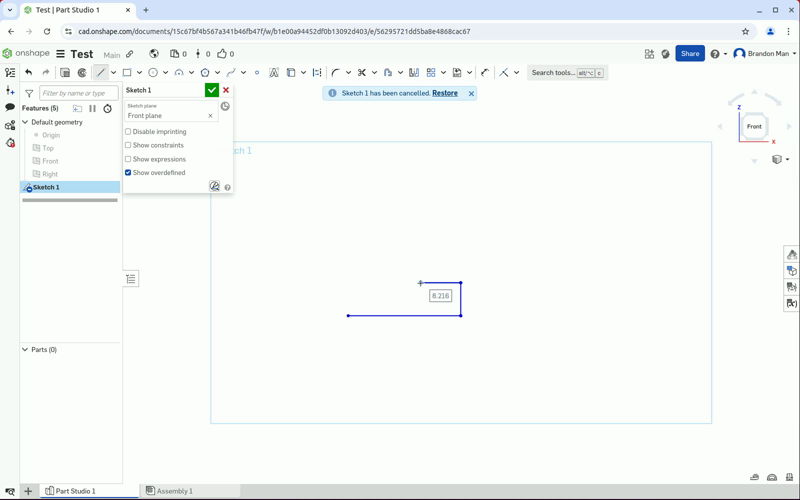
mouse_move(450, 282)
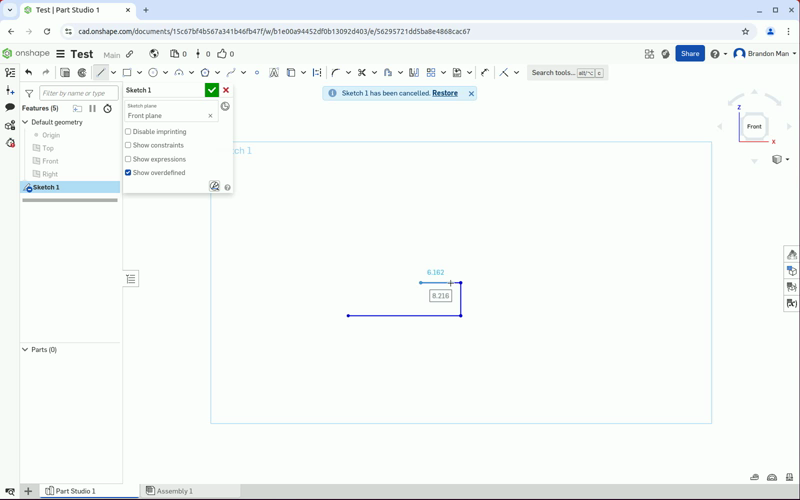
mouse_move(384, 282)
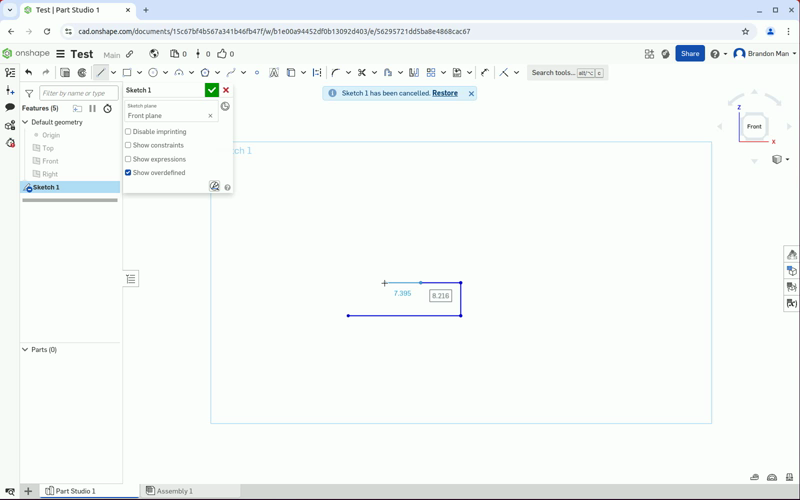
click(384, 282)
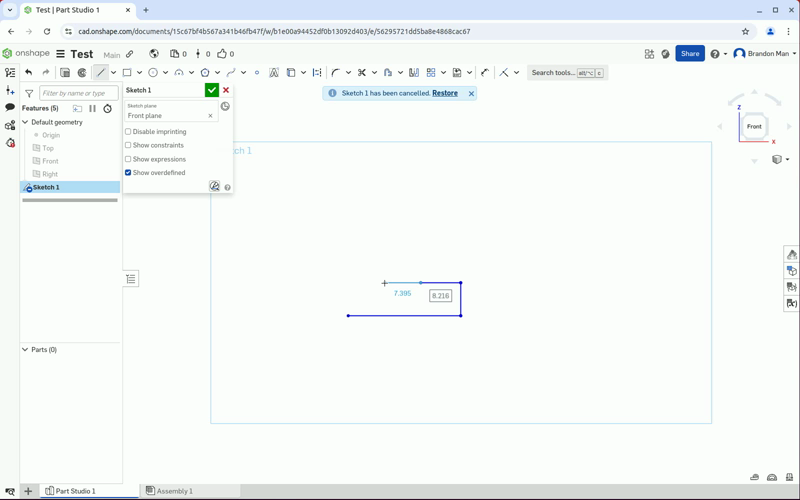
key_up(shift)
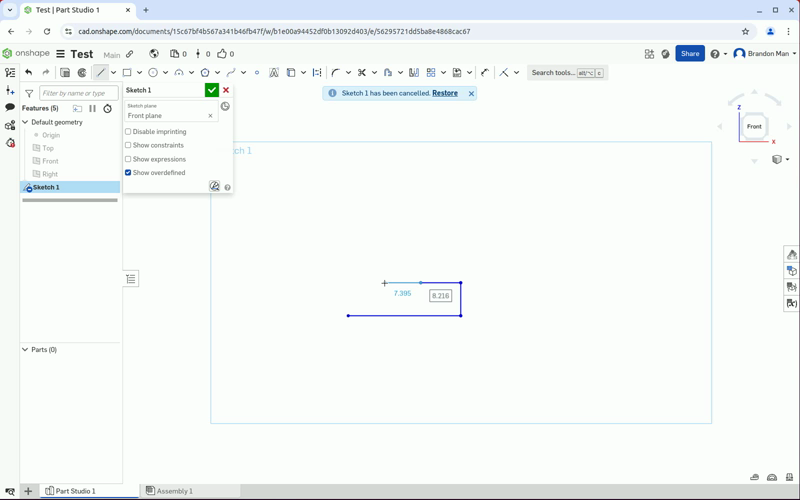
key_down(shift)
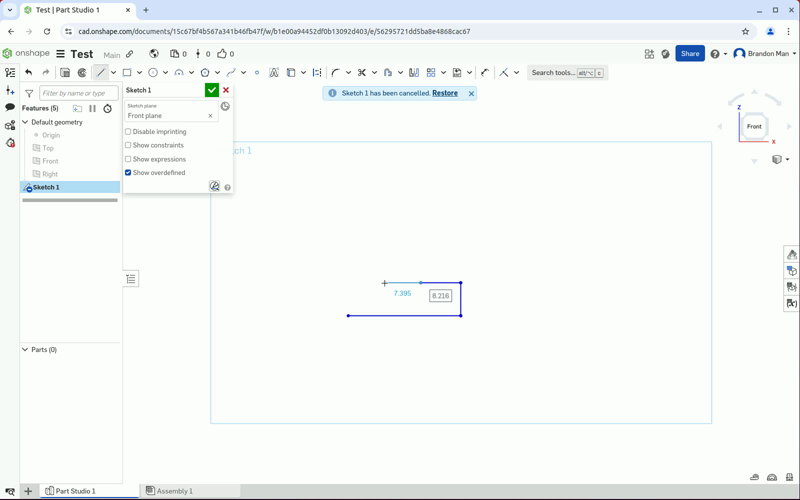
mouse_move(414, 282)
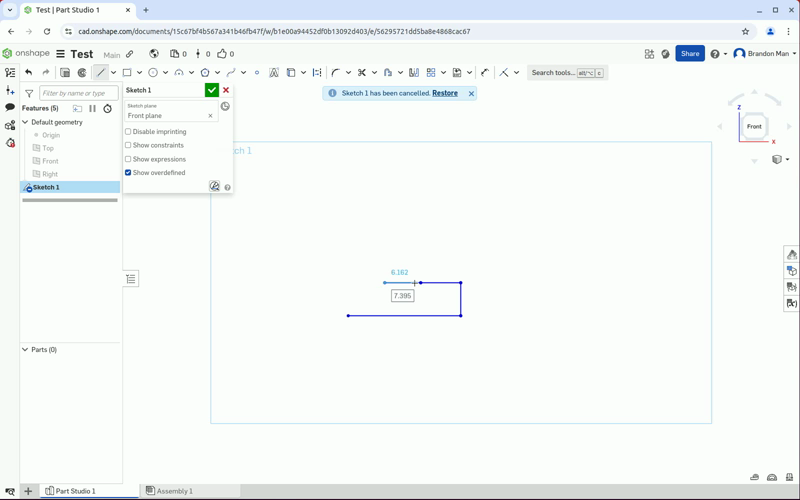
mouse_move(348, 282)
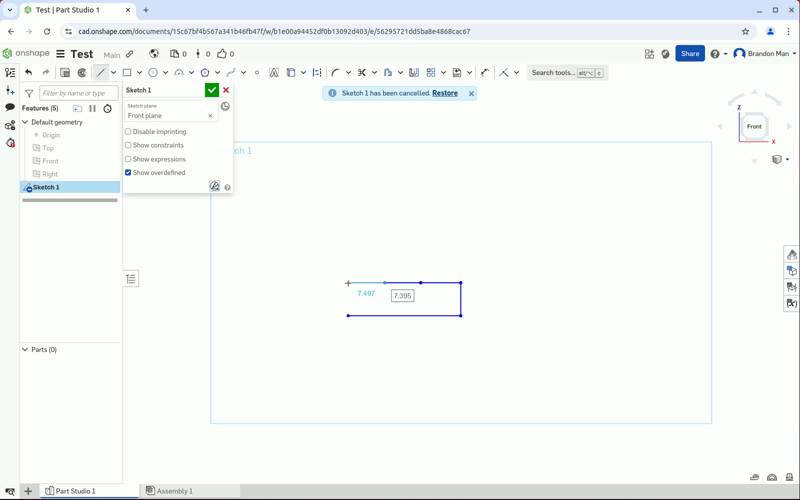
click(348, 282)
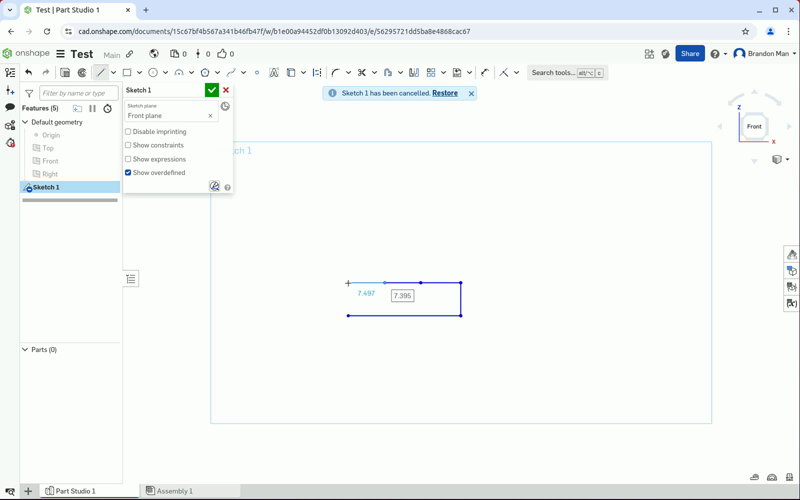
key_up(shift)
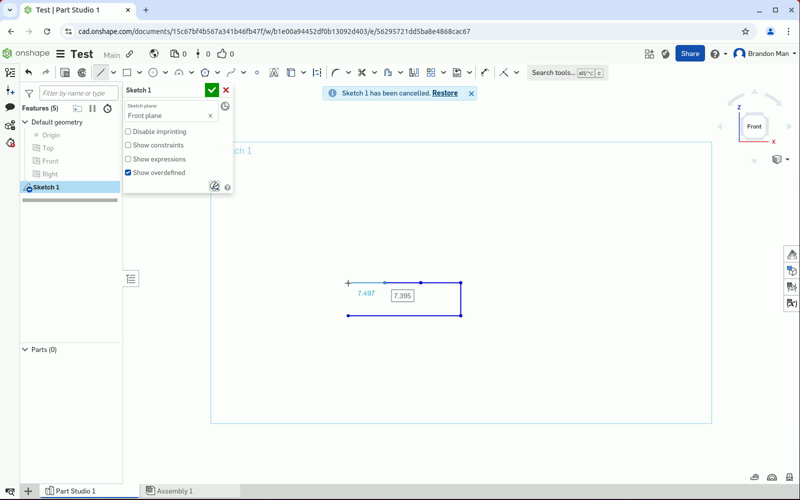
mouse_move(378, 282)
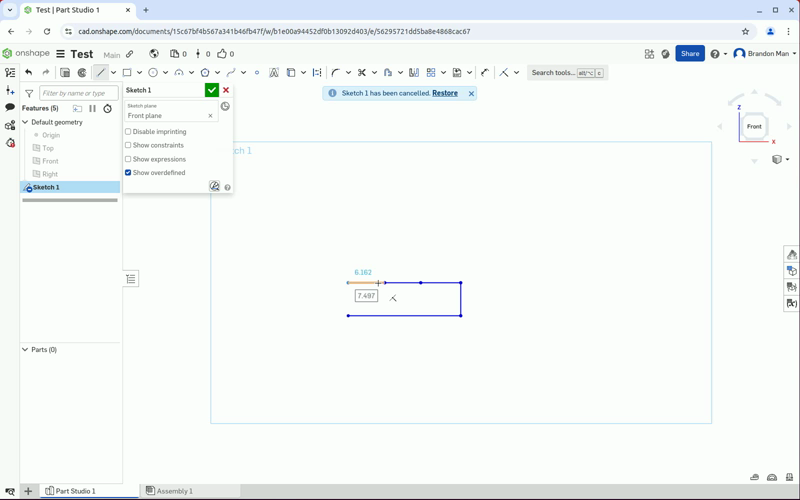
key_down(shift)
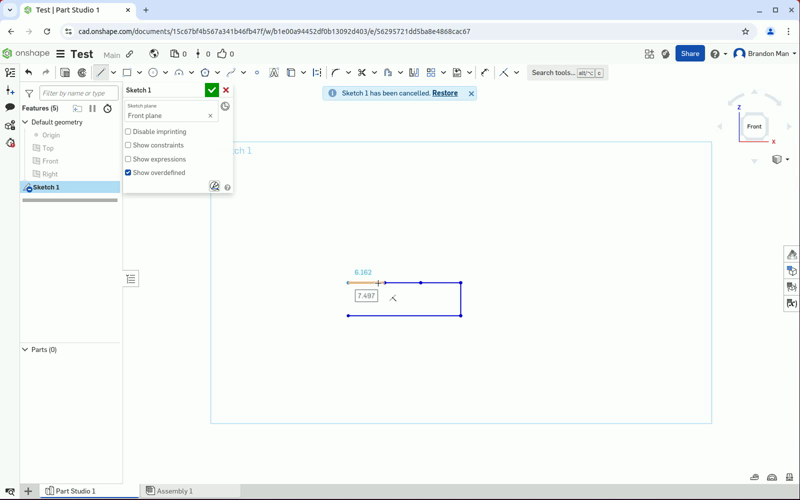
mouse_move(348, 315)
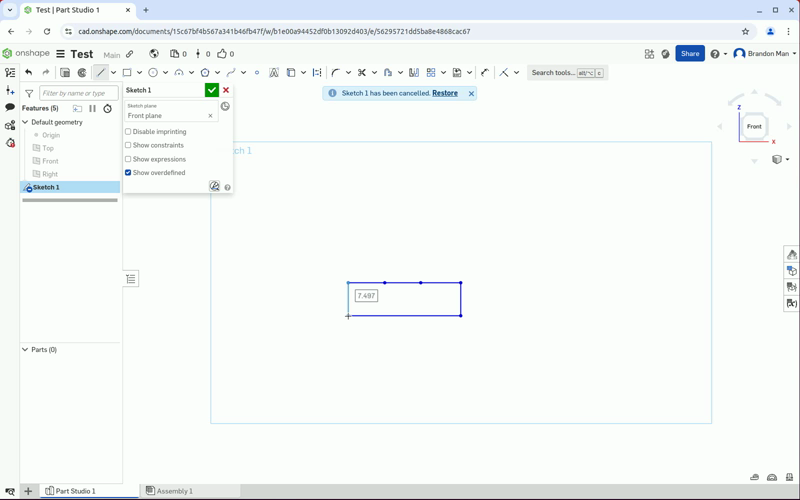
key_up(shift)
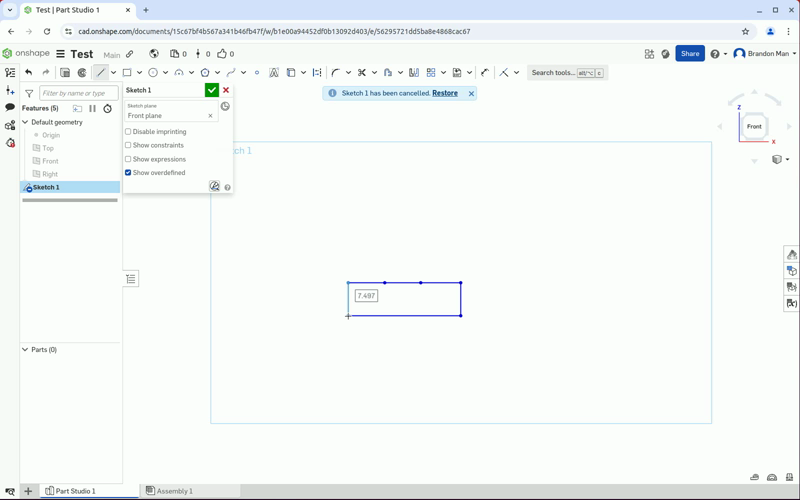
click(348, 315)
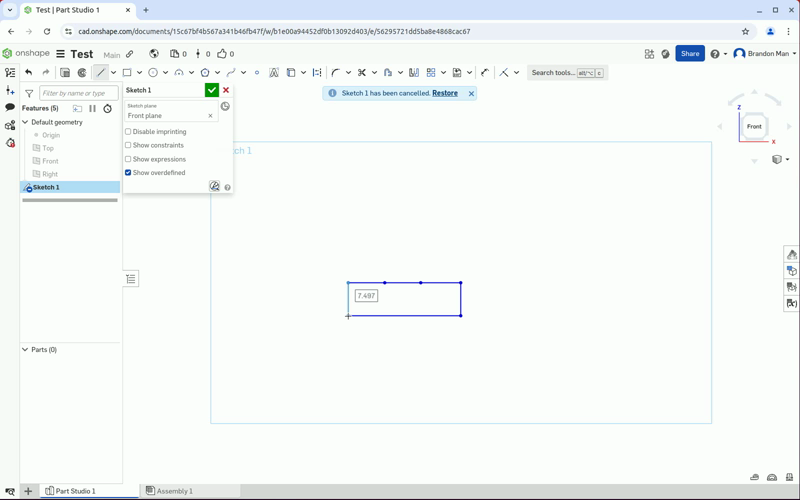
key(esc)
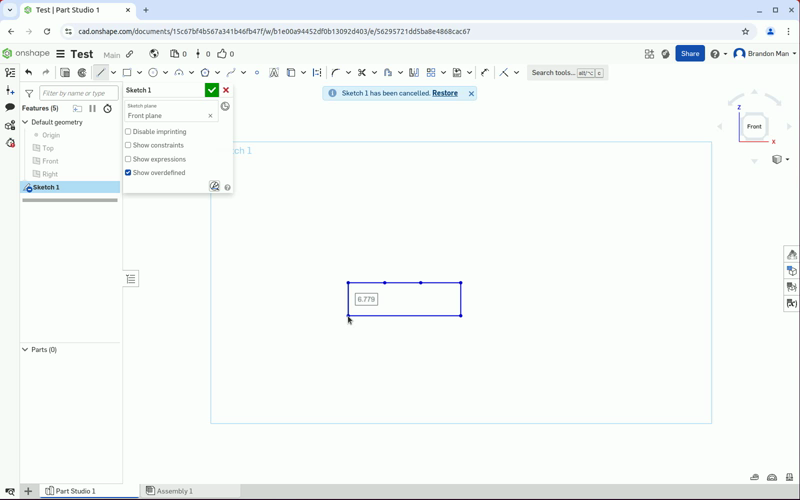
mouse_move(445, 299)
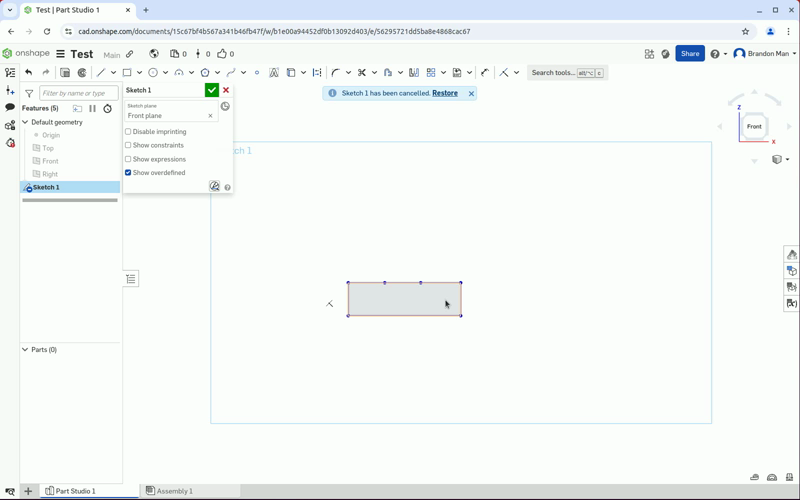
click(445, 299)
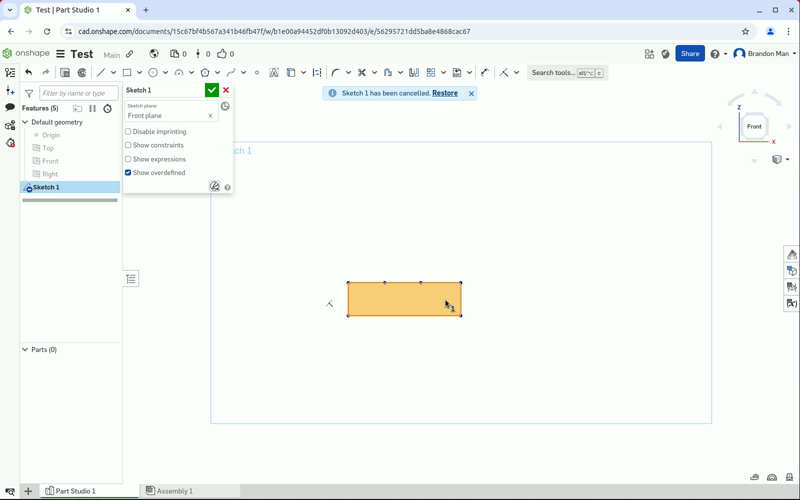
mouse_move(73, 352)
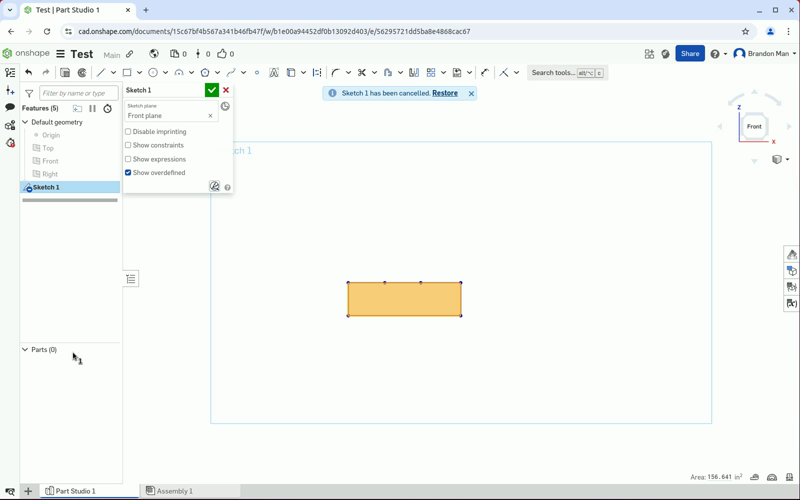
key(shift+y)
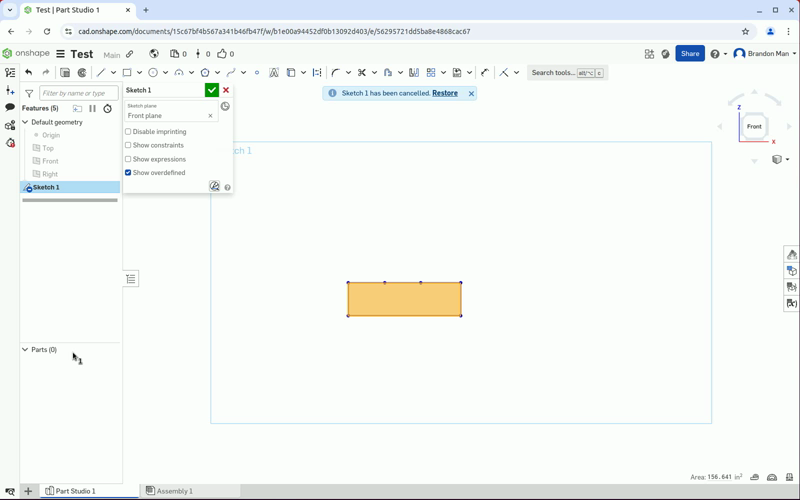
key(shift+e)
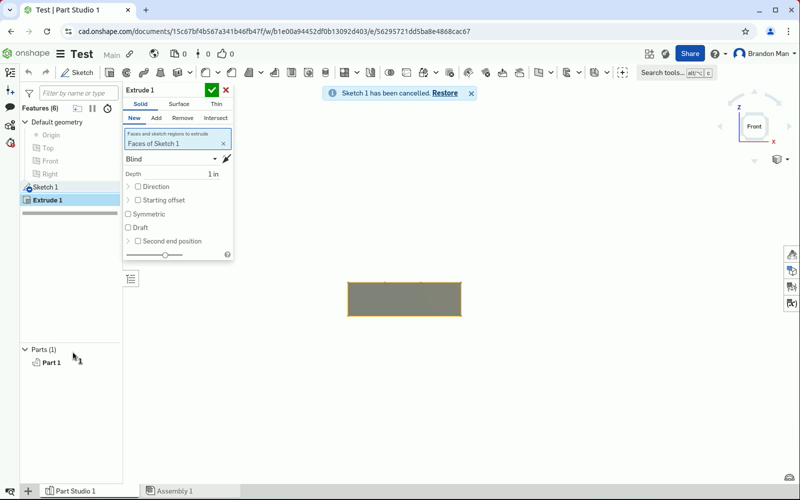
mouse_move(143, 106)
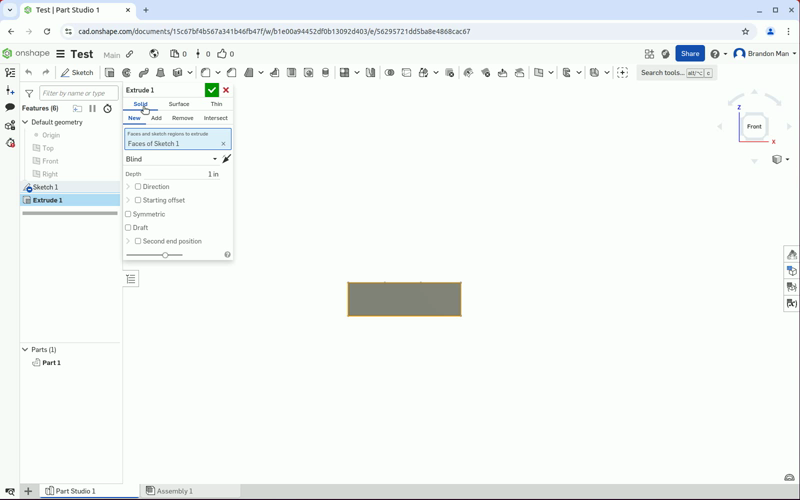
click(143, 106)
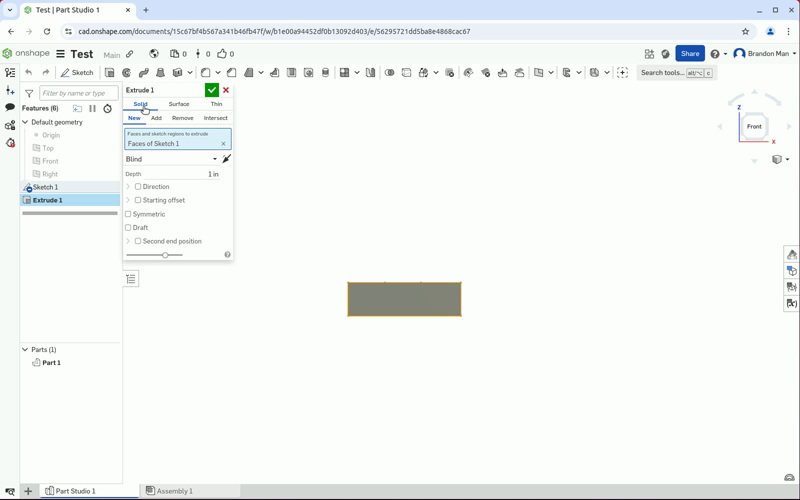
mouse_move(137, 120)
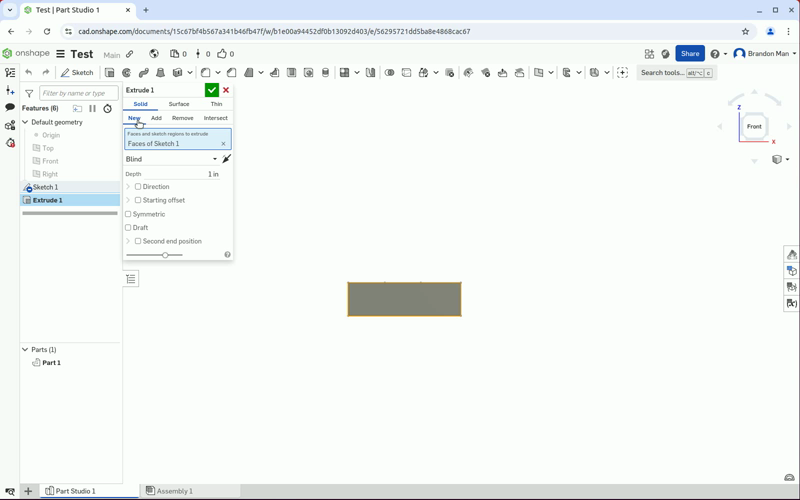
click(137, 120)
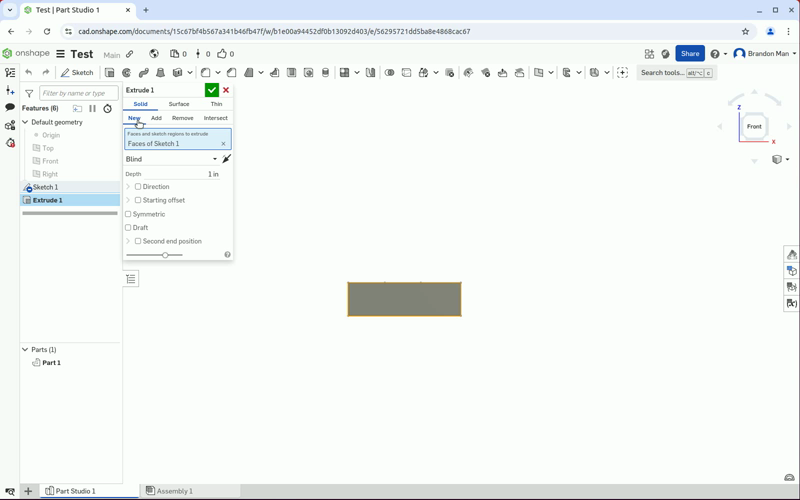
key(tab, 4)
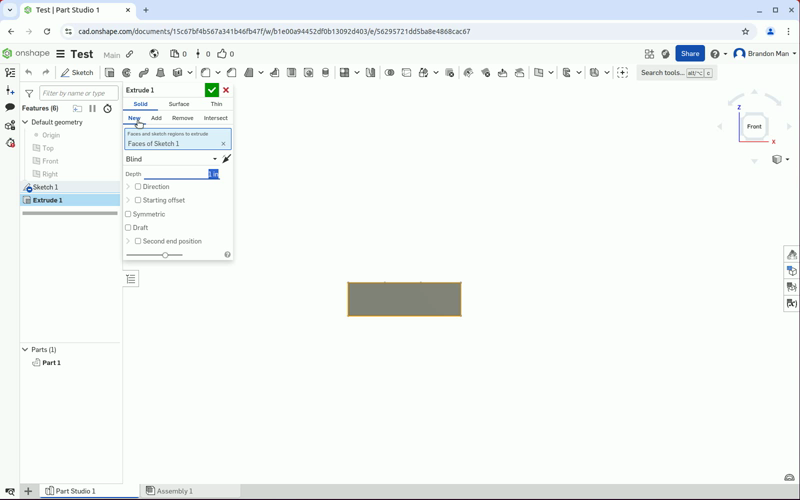
text(-0.241)
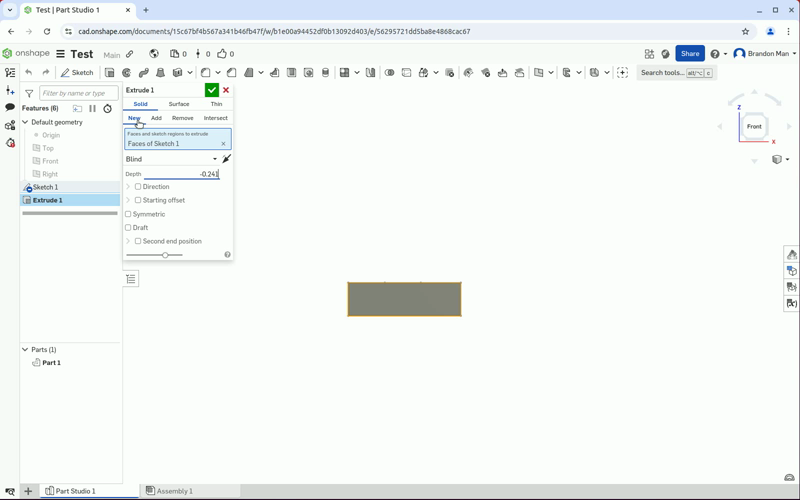
key(enter)
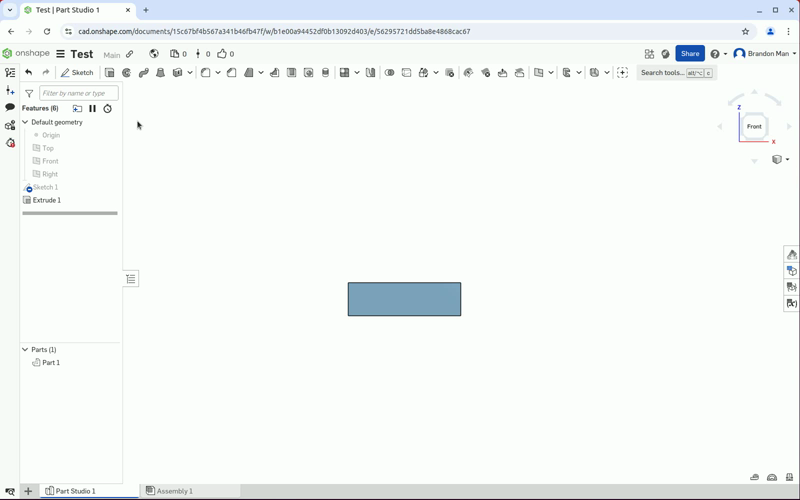
key(shift+h)
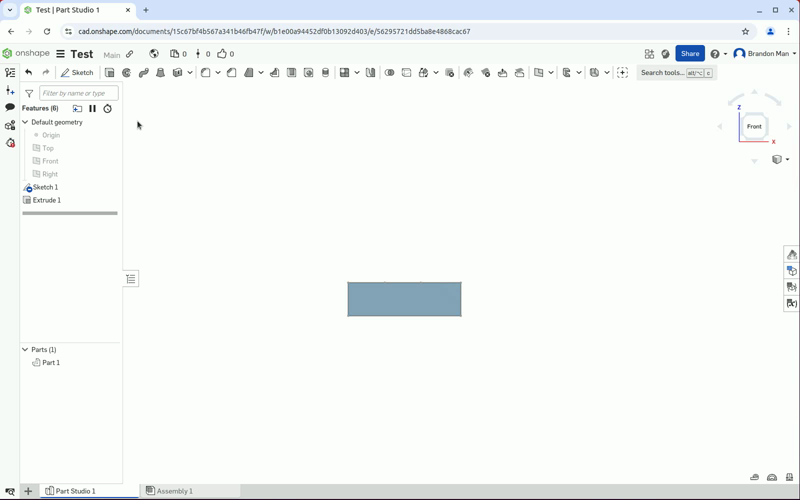
key(shift+h)
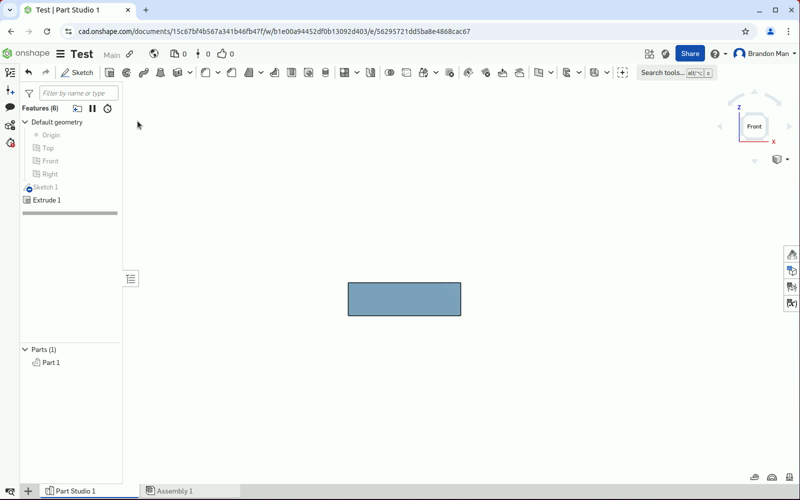
mouse_move(73, 189)
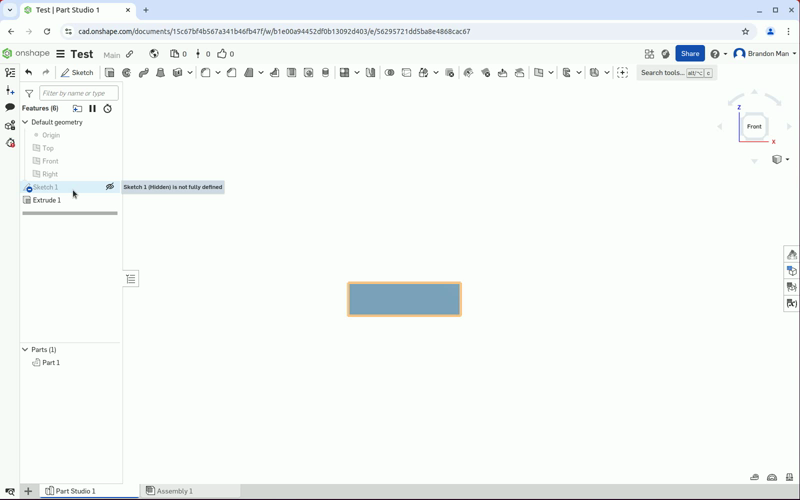
click(73, 189)
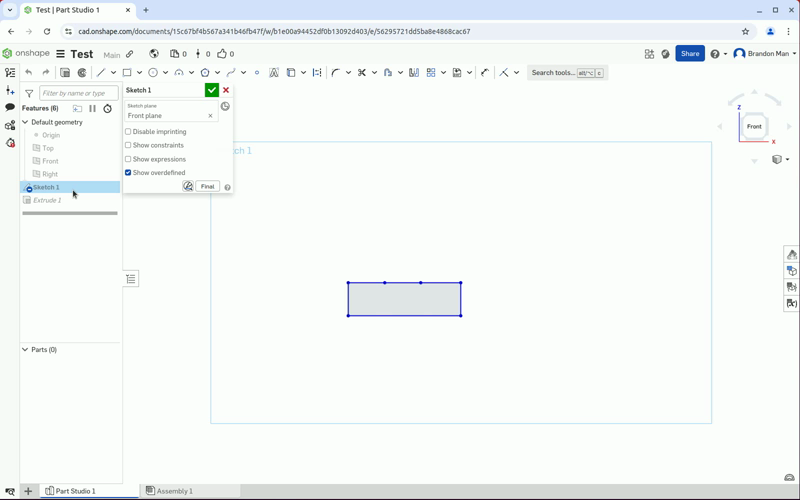
mouse_move(229, 92)
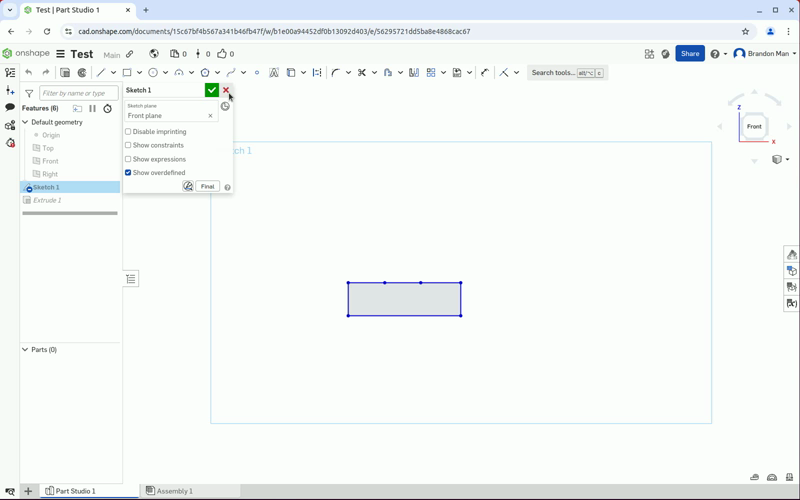
click(229, 92)
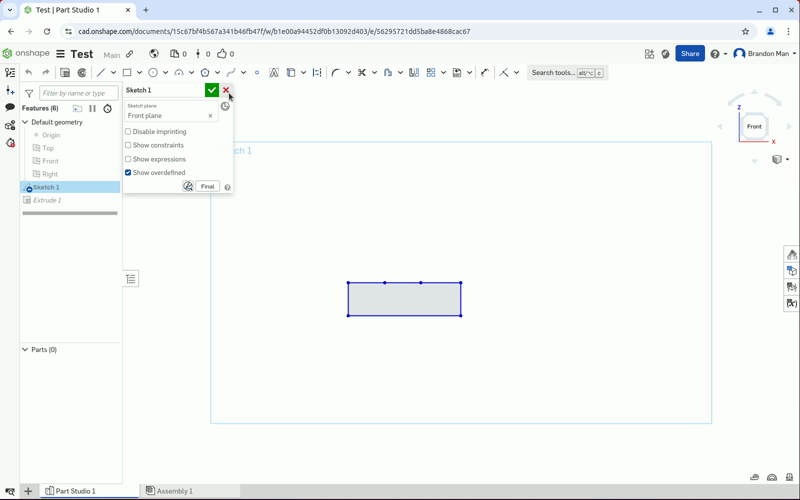
key(shift+s)
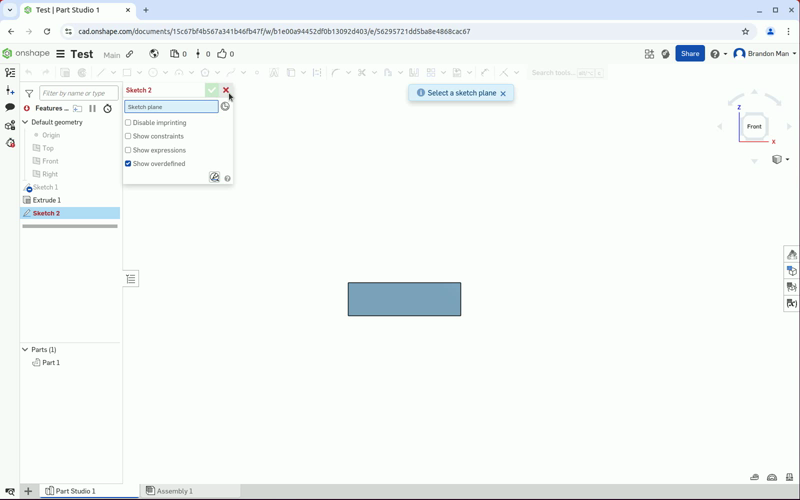
mouse_move(73, 163)
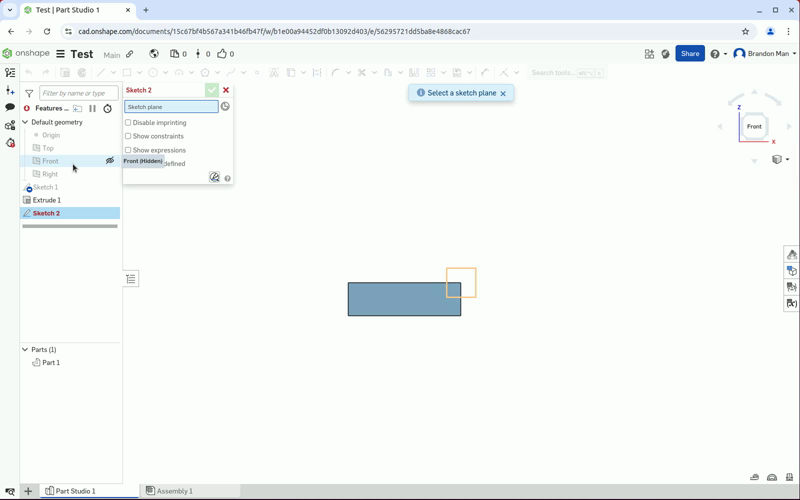
click(73, 163)
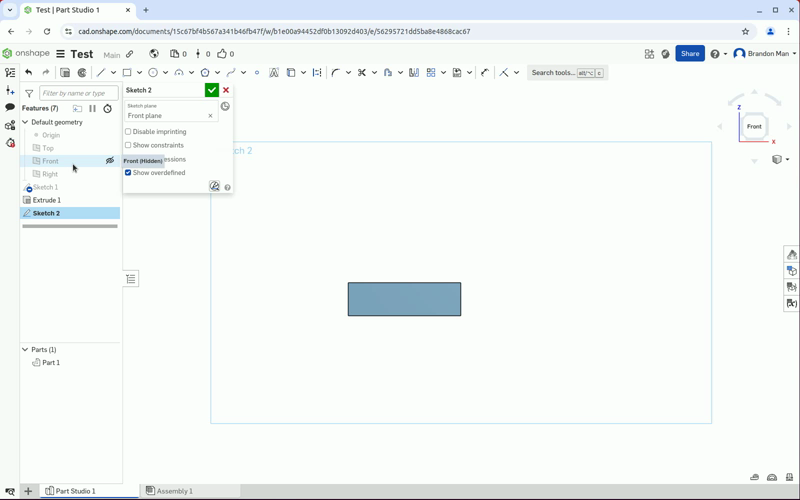
mouse_move(73, 352)
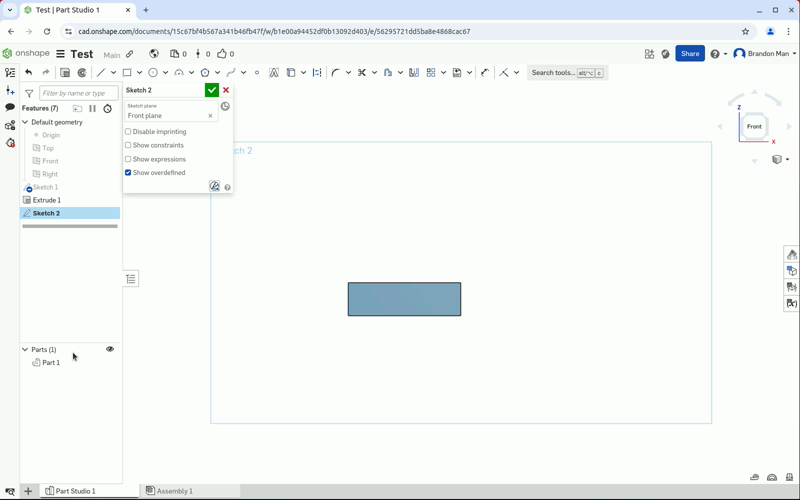
key(y)
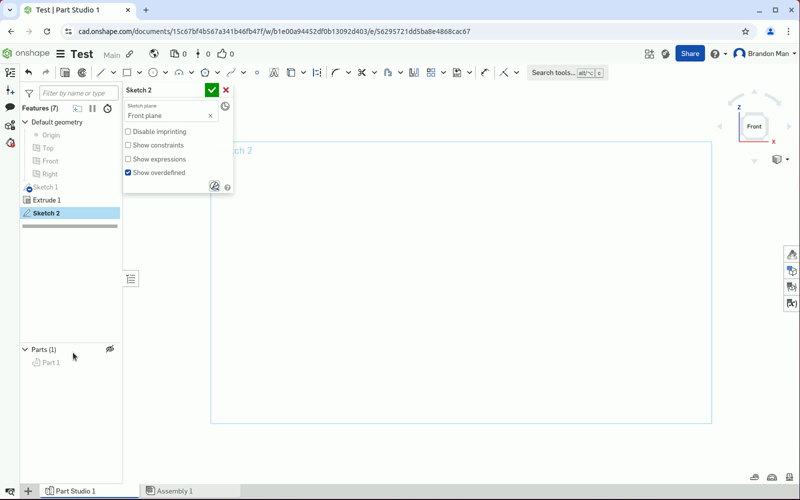
key(l)
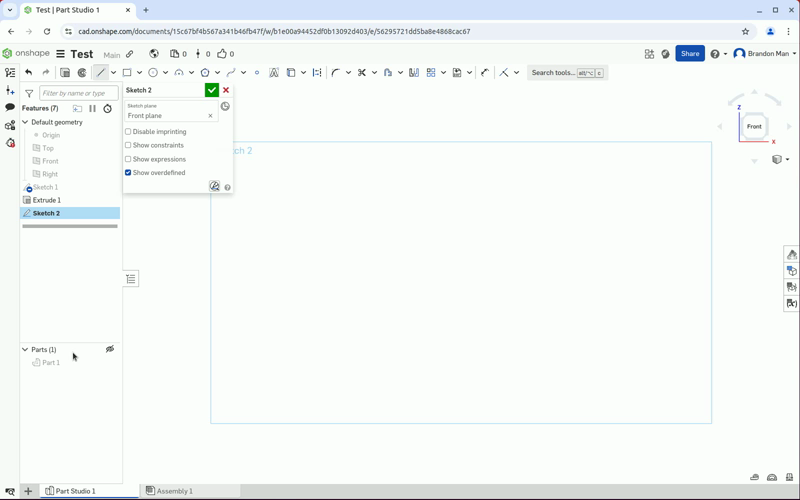
key_down(shift)
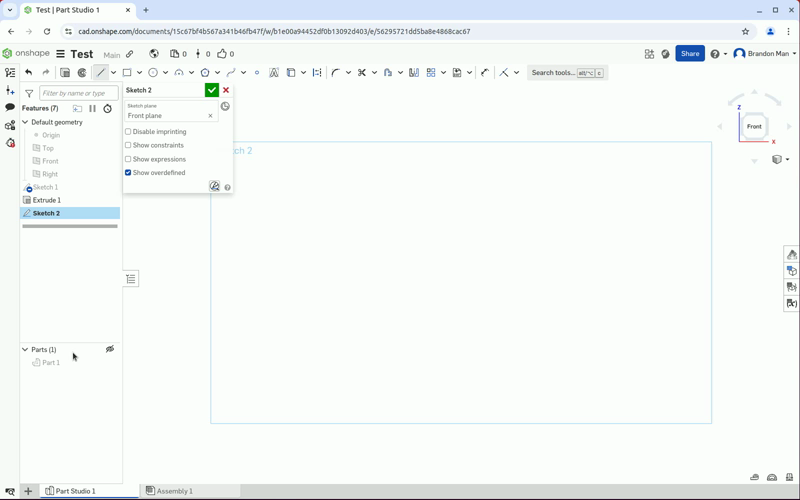
mouse_move(385, 280)
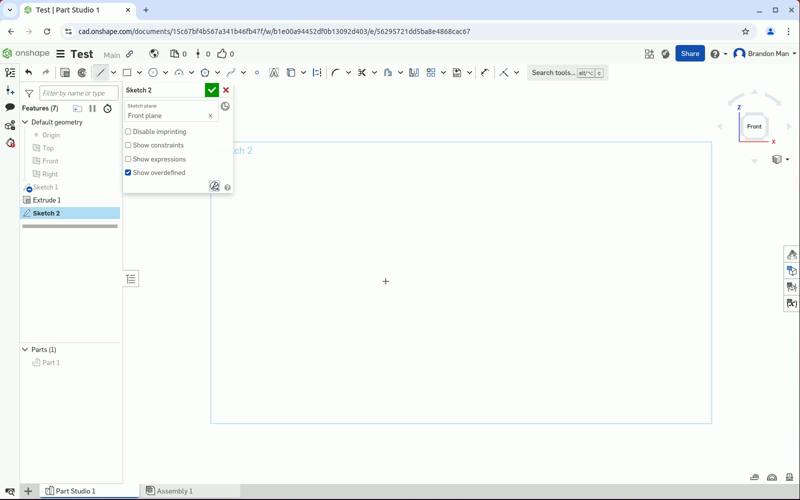
click(385, 280)
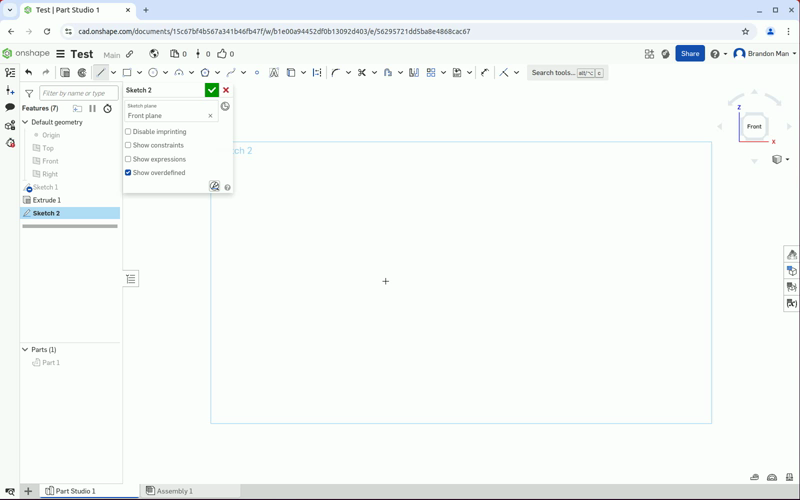
key_up(shift)
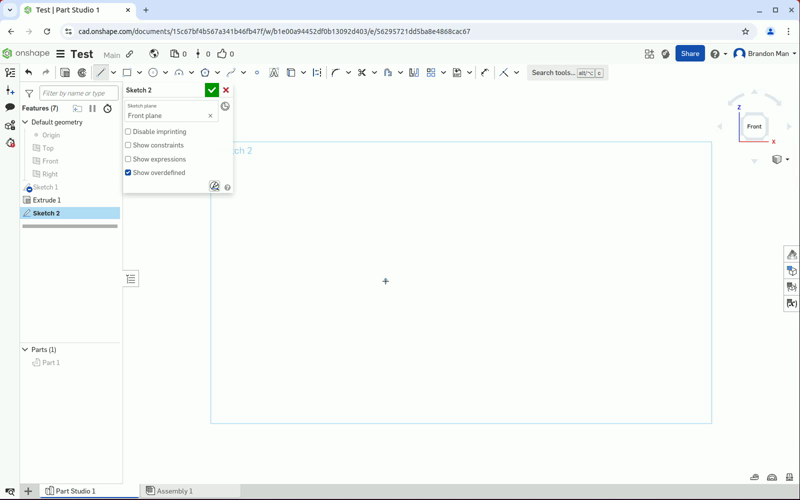
key_down(shift)
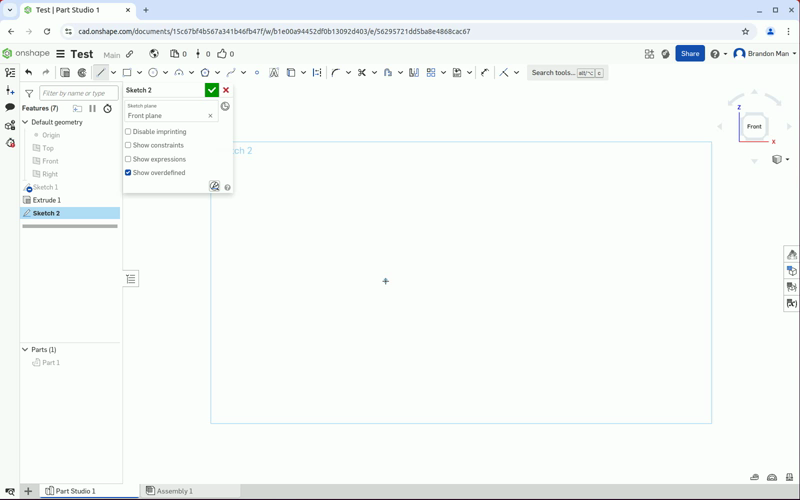
mouse_move(415, 280)
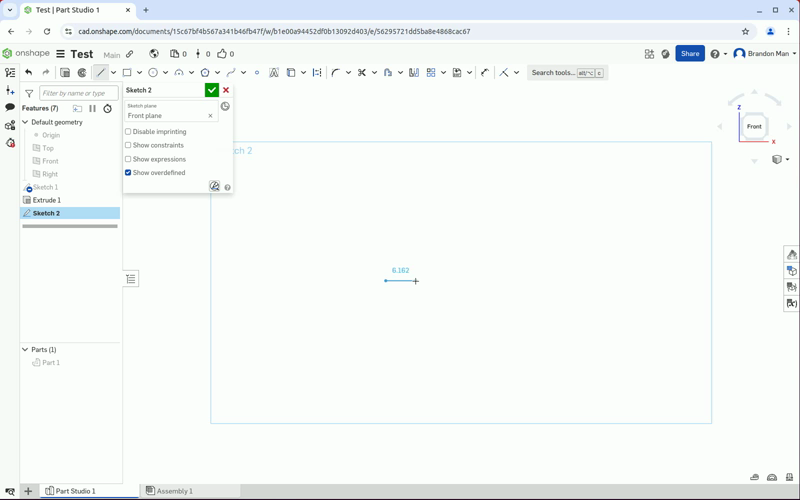
mouse_move(421, 280)
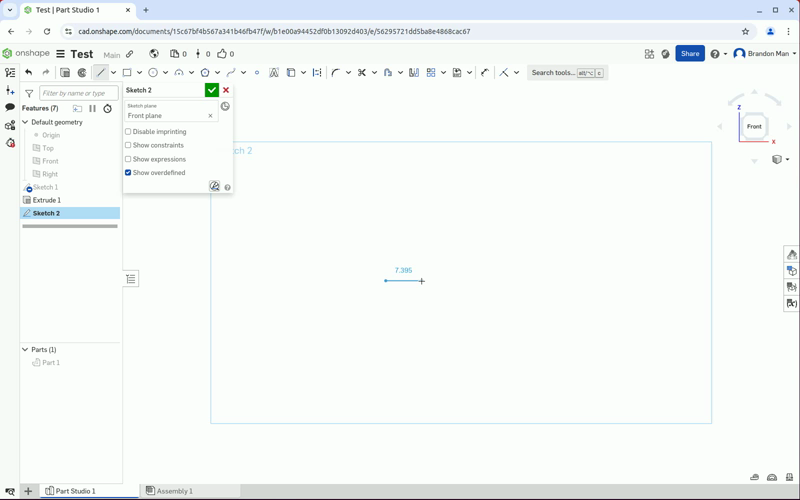
click(421, 280)
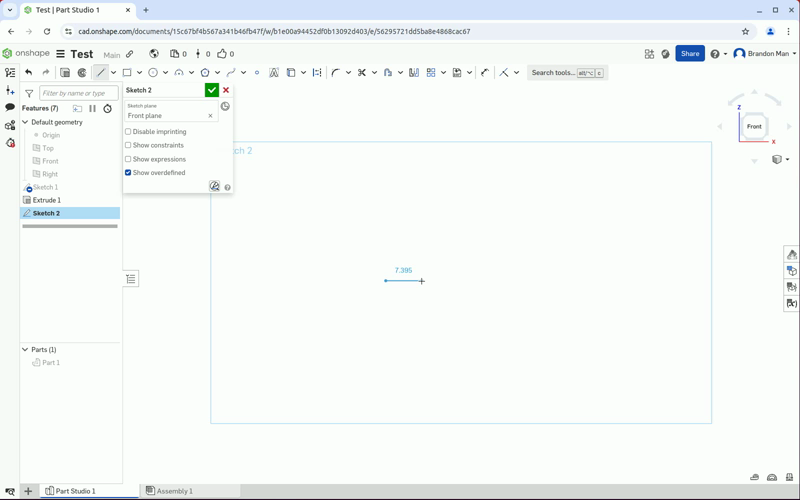
key_up(shift)
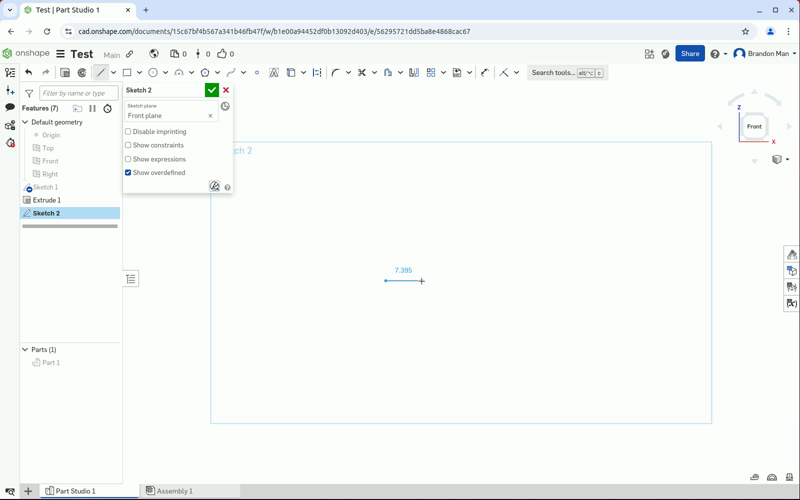
key_down(shift)
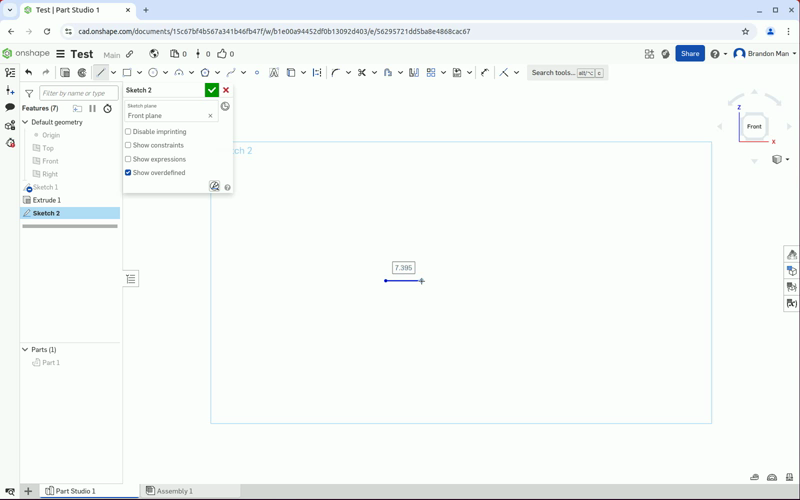
mouse_move(451, 280)
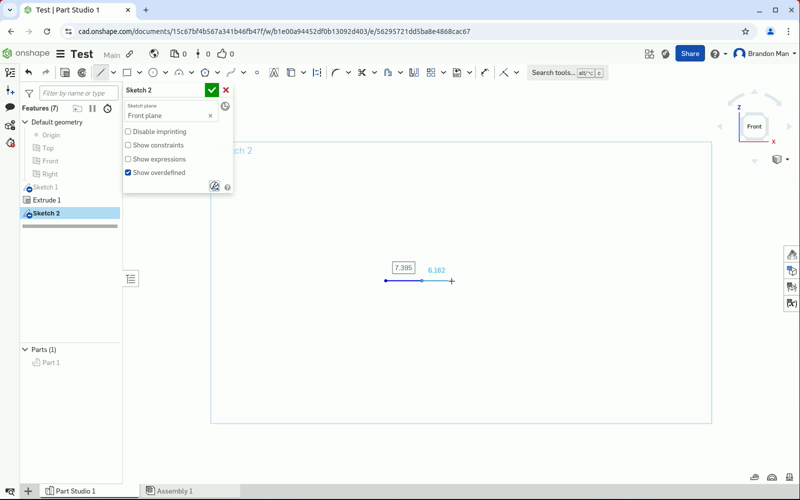
mouse_move(421, 246)
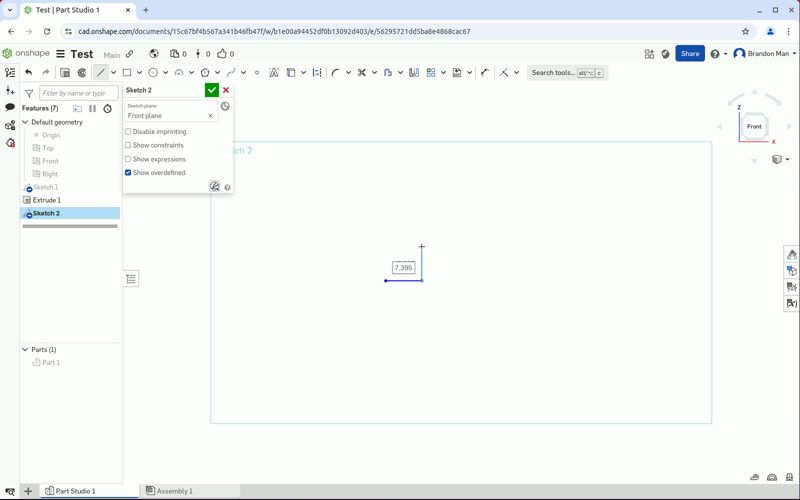
click(421, 246)
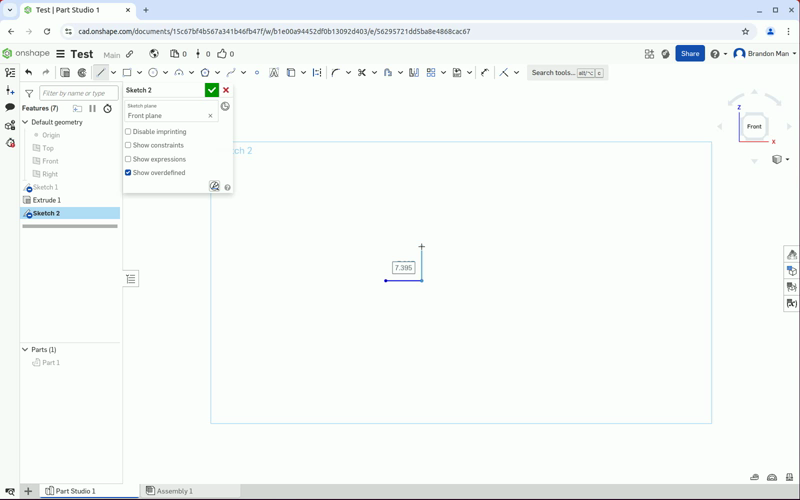
key_up(shift)
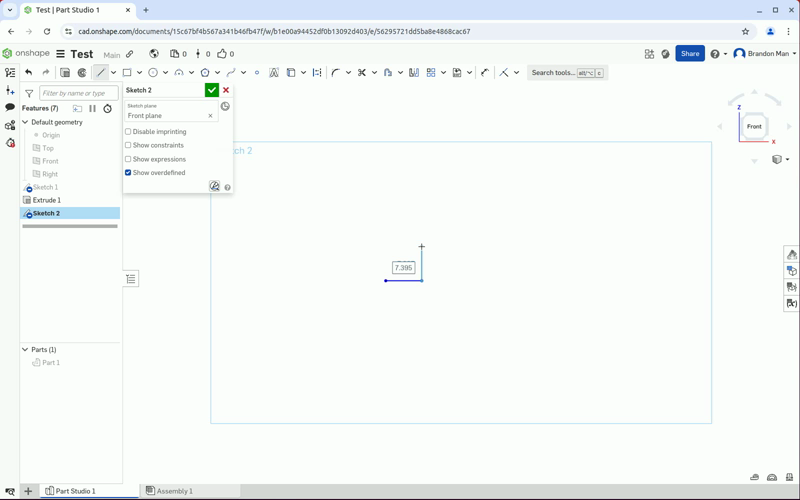
key_down(shift)
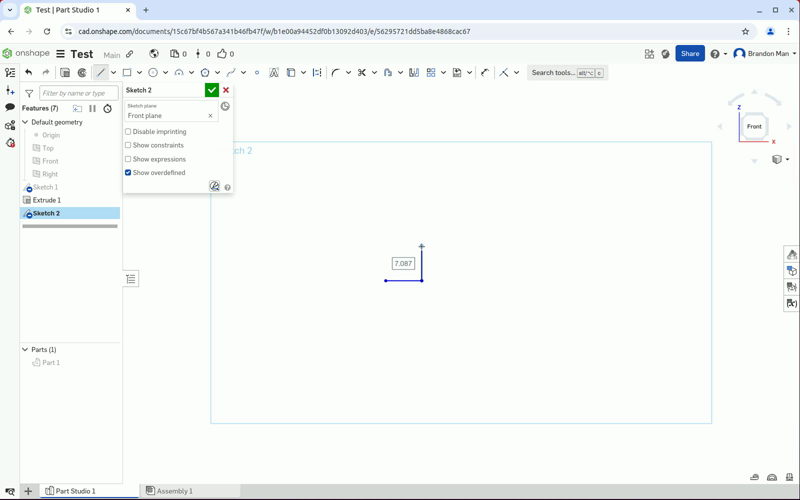
mouse_move(451, 246)
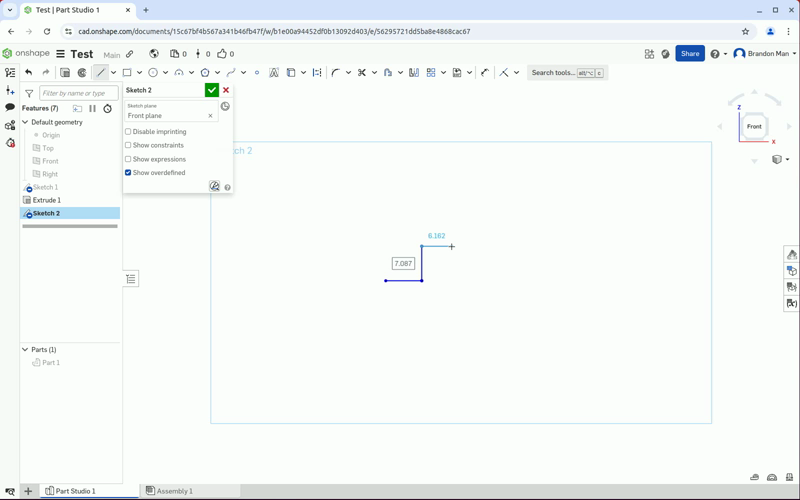
mouse_move(385, 246)
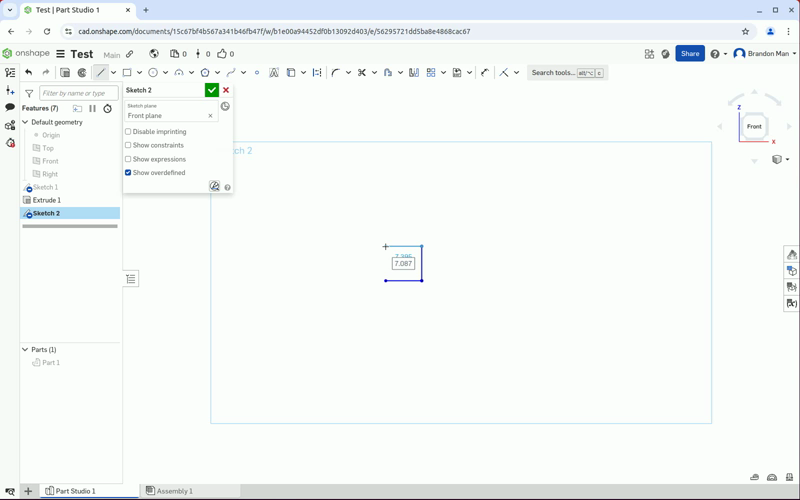
click(385, 246)
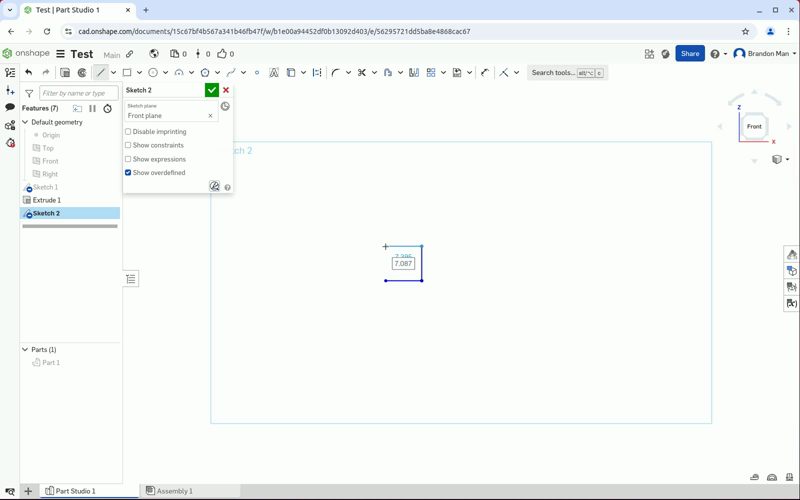
key_up(shift)
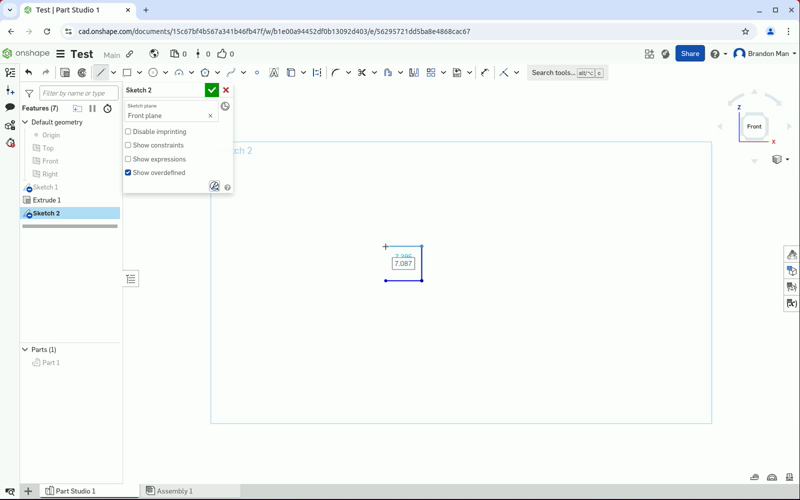
mouse_move(415, 246)
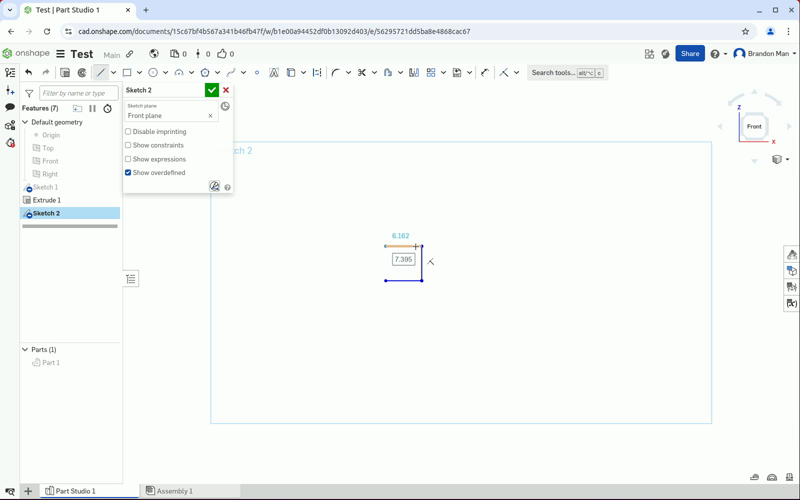
key_down(shift)
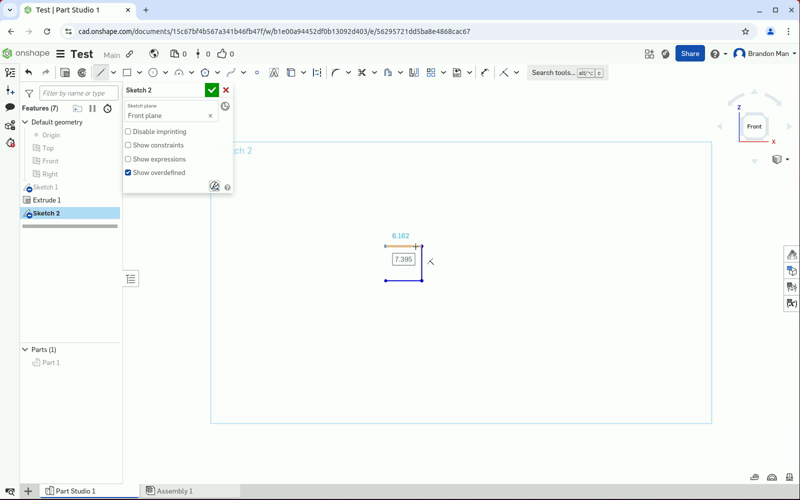
mouse_move(385, 280)
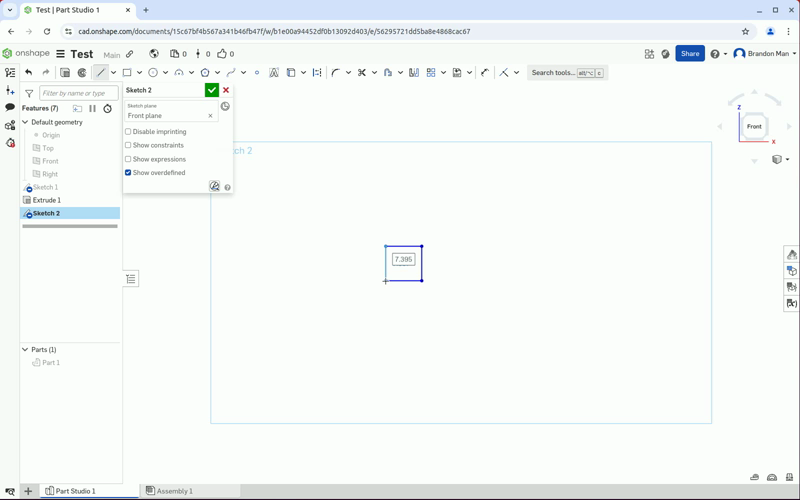
key_up(shift)
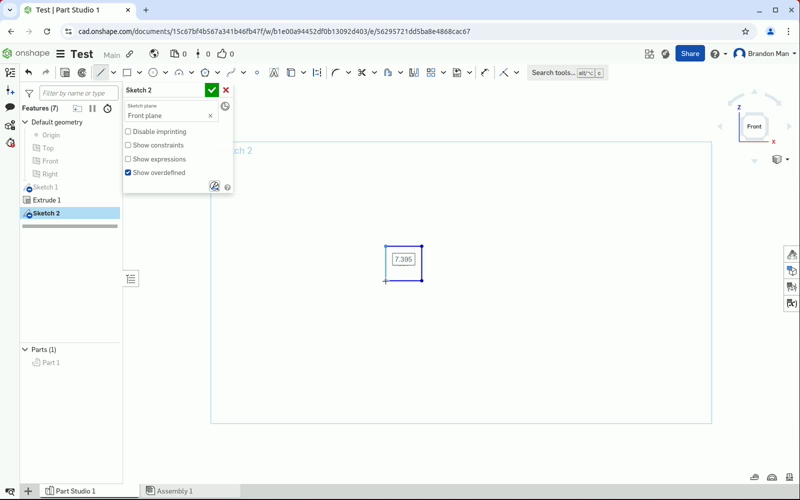
click(385, 280)
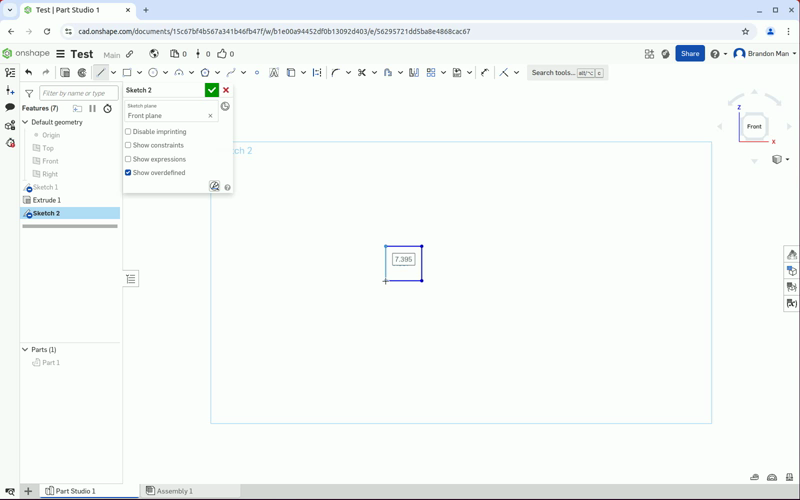
key(esc)
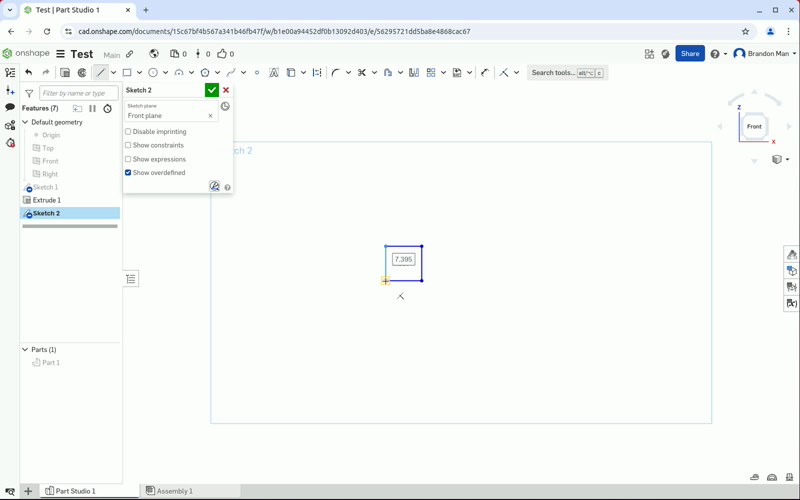
mouse_move(398, 267)
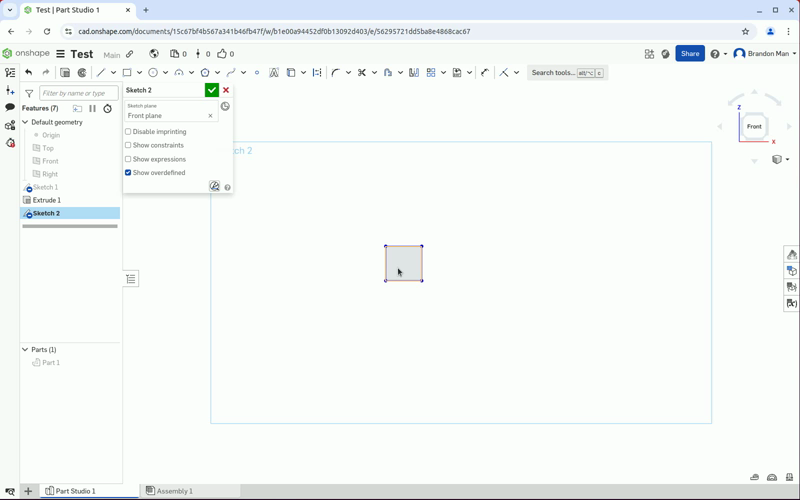
scroll(6)
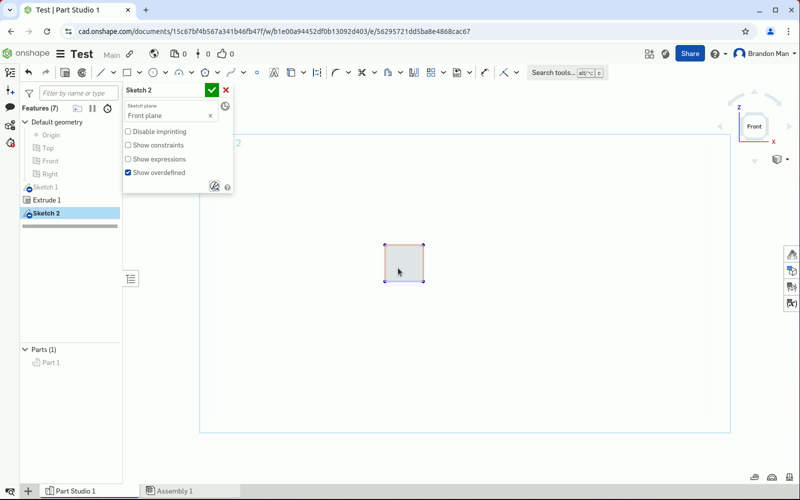
scroll(6)
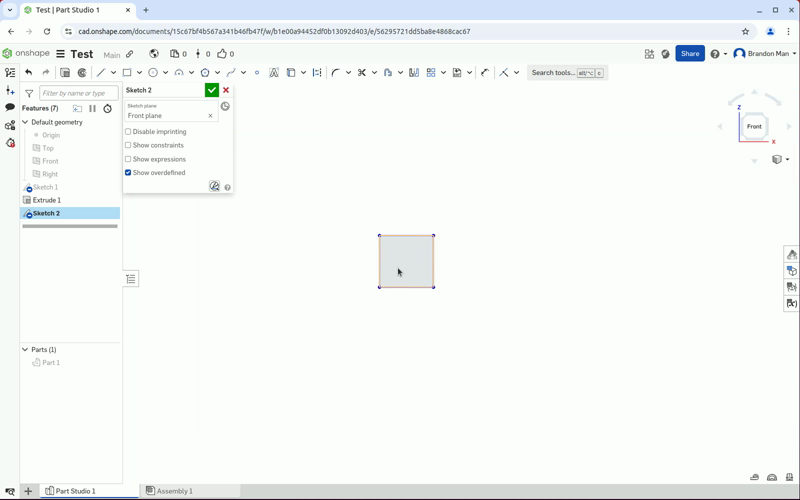
scroll(6)
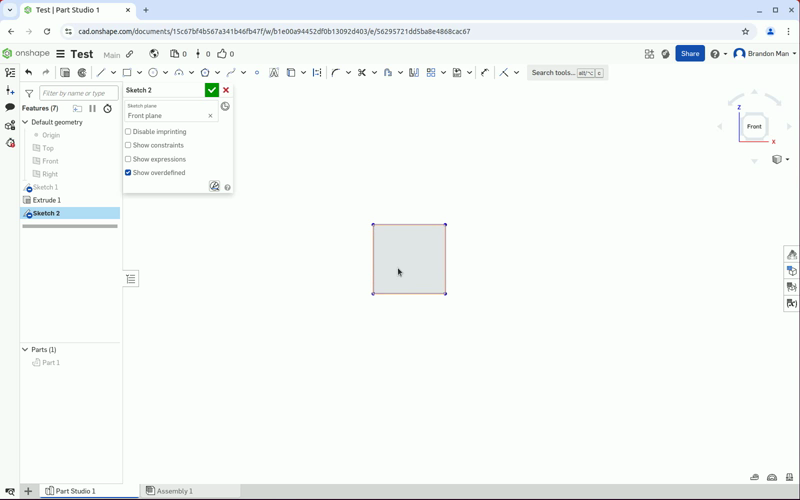
scroll(6)
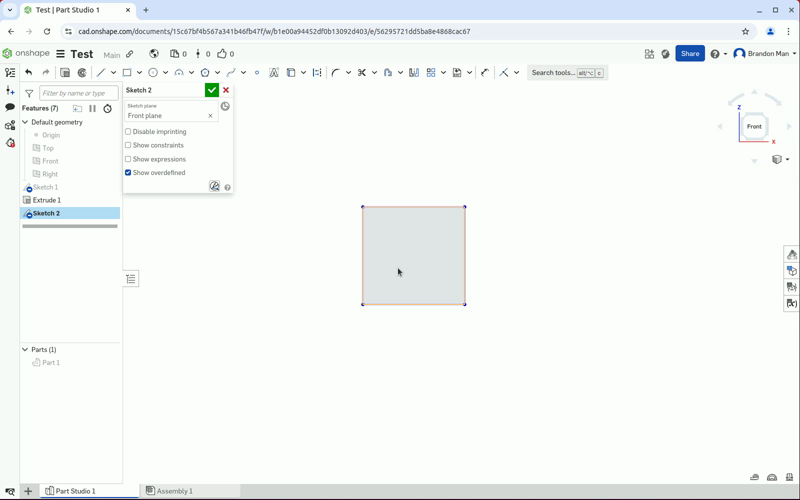
scroll(6)
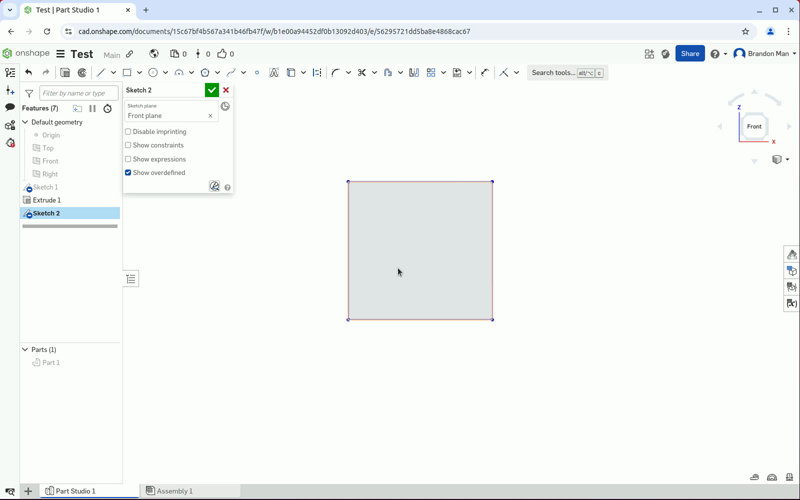
scroll(6)
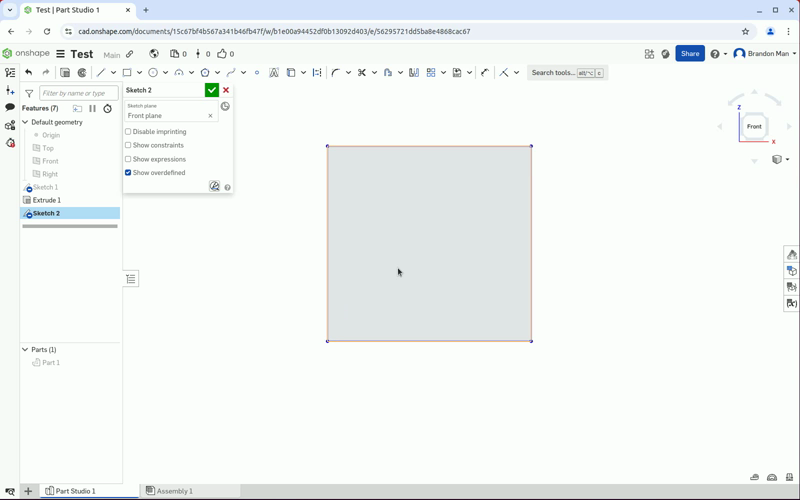
scroll(6)
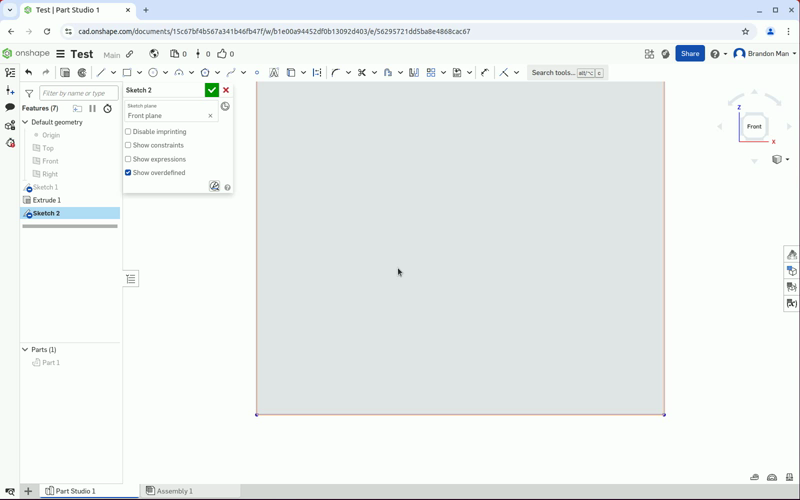
click(398, 267)
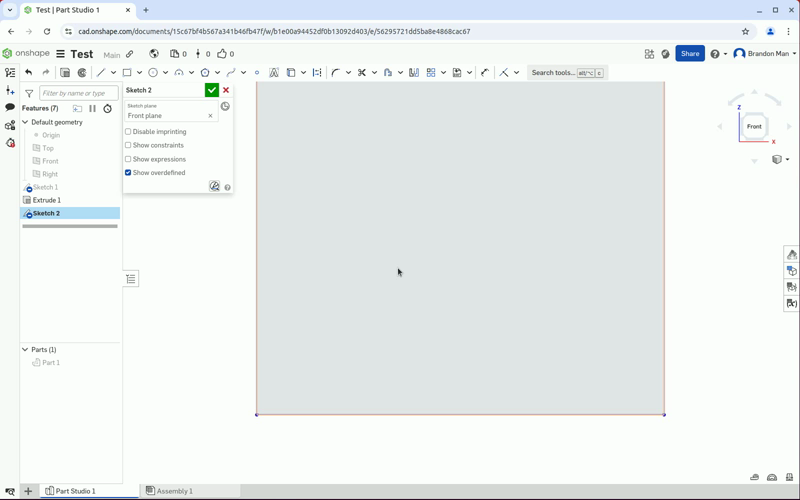
scroll(-6)
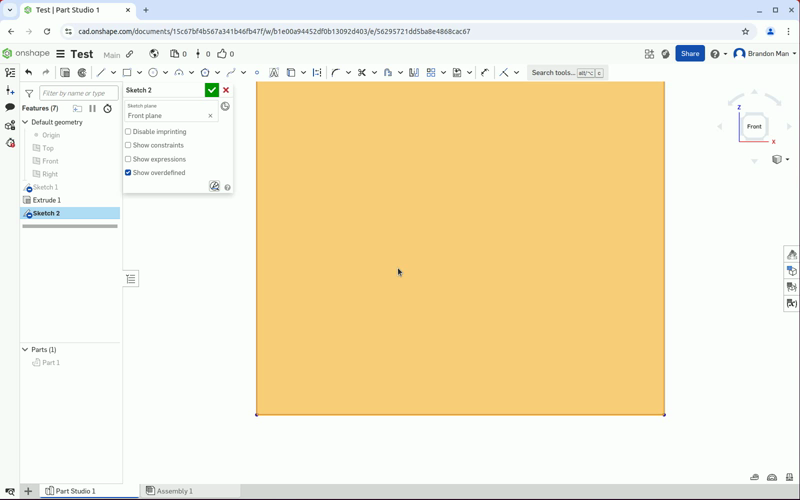
scroll(-6)
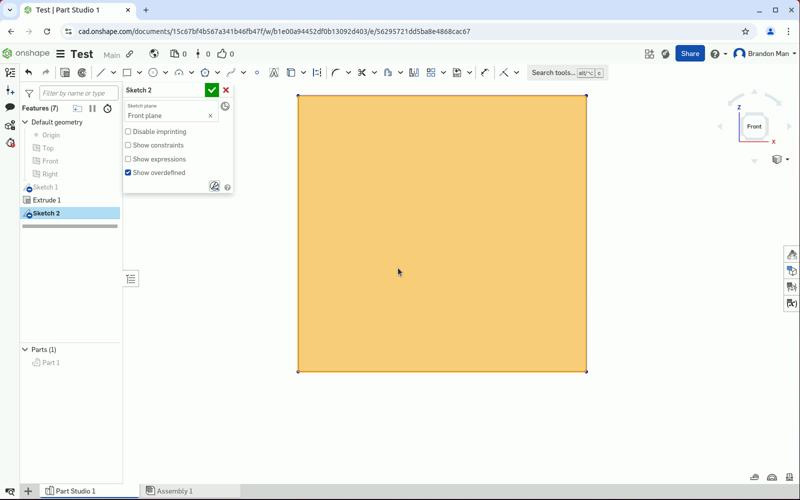
scroll(-6)
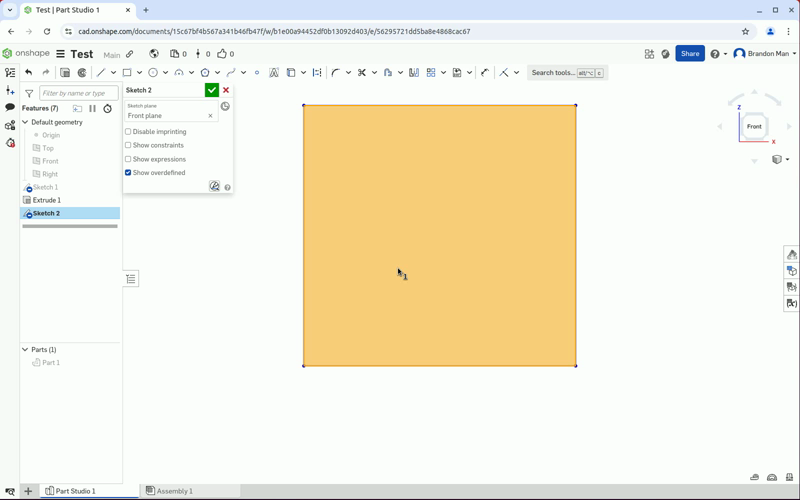
scroll(-6)
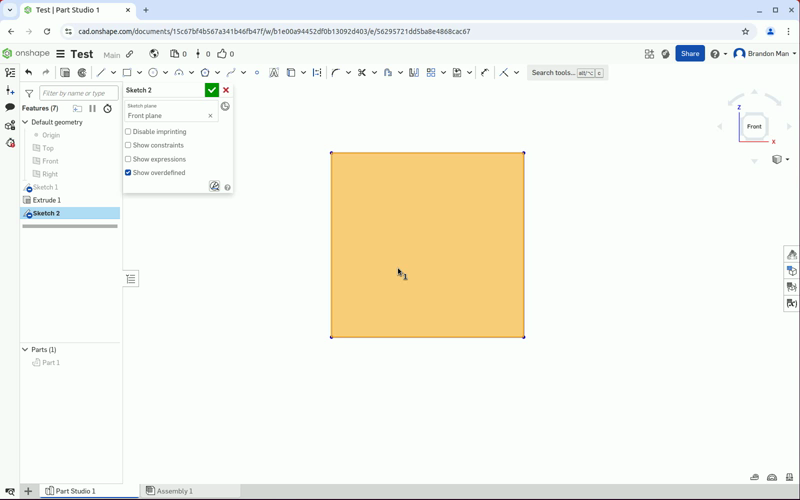
scroll(-6)
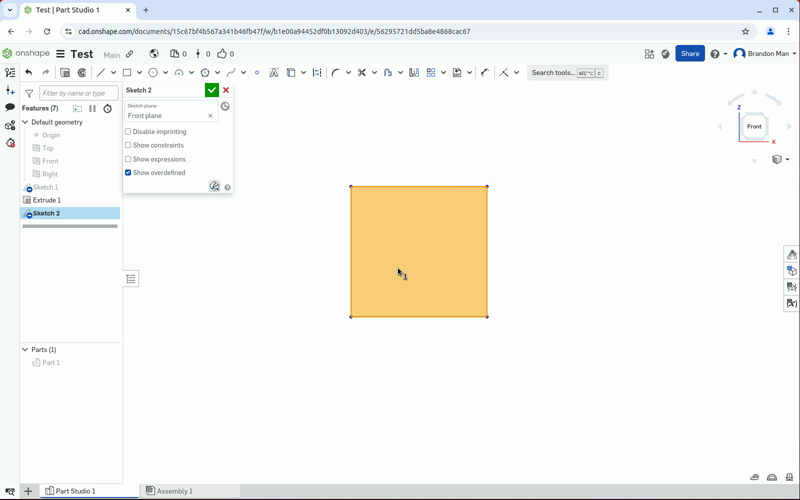
scroll(-6)
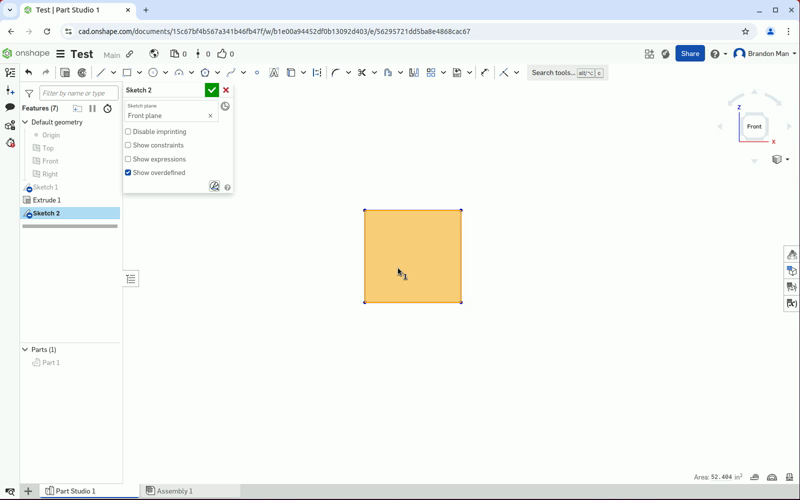
scroll(-6)
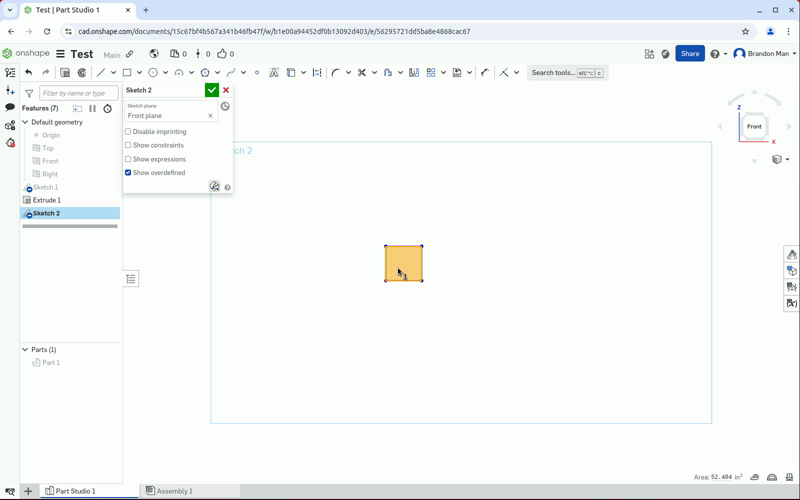
mouse_move(73, 352)
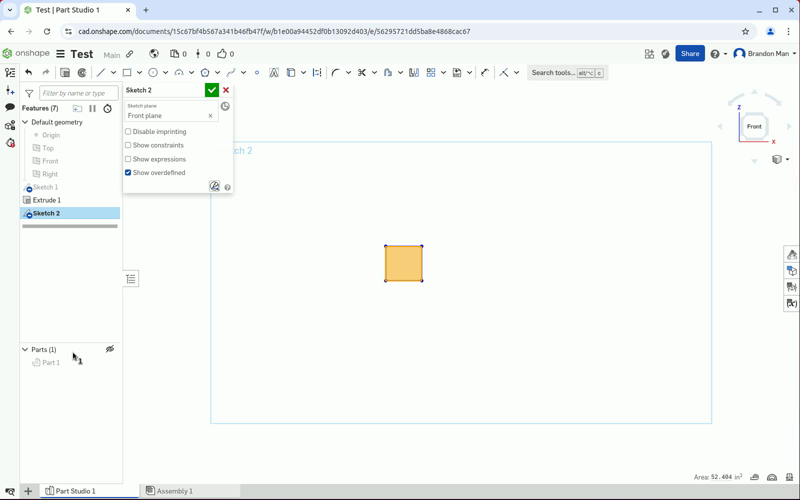
key(shift+y)
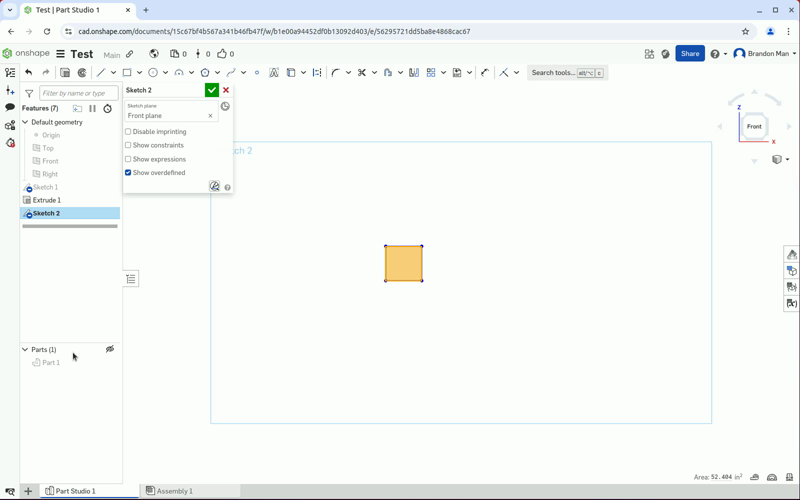
key(shift+e)
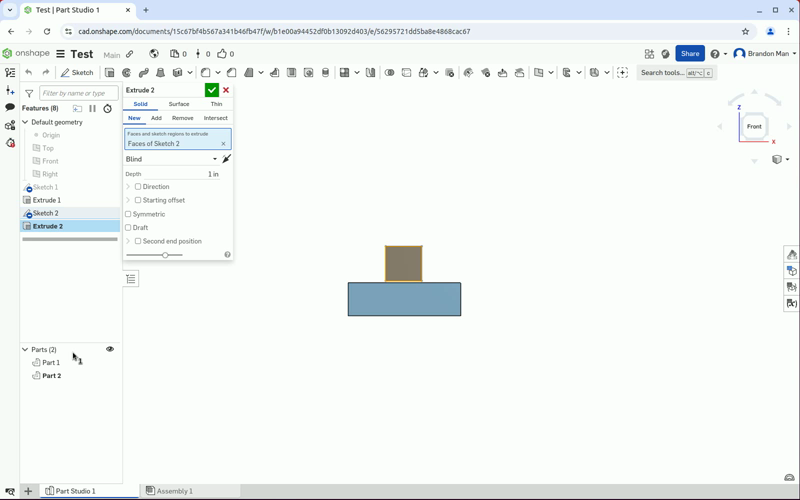
mouse_move(143, 106)
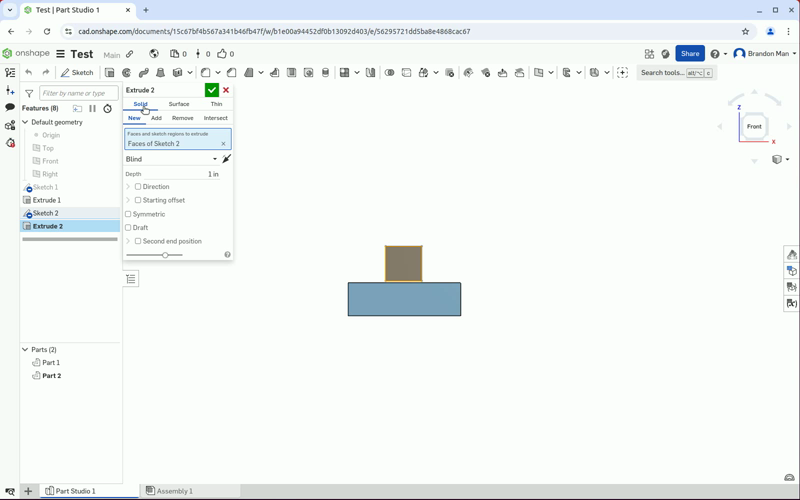
click(143, 106)
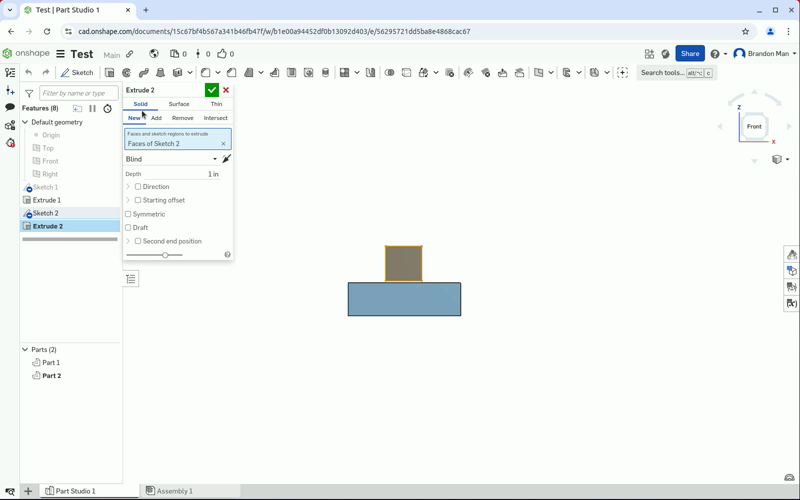
mouse_move(137, 120)
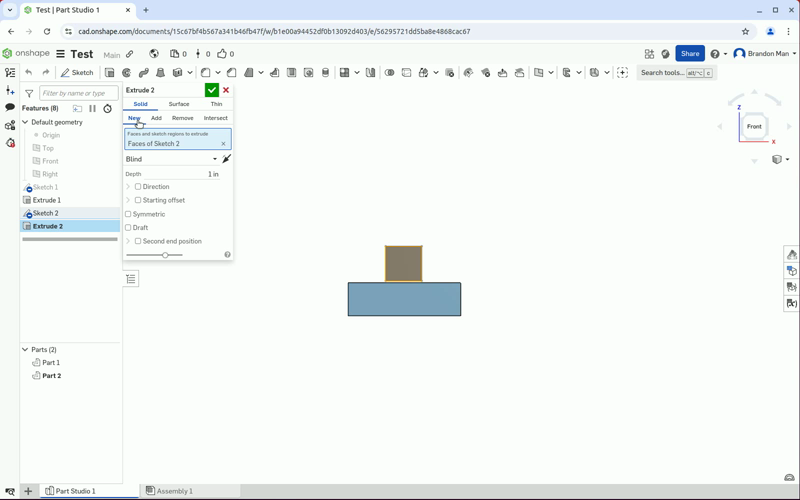
click(137, 120)
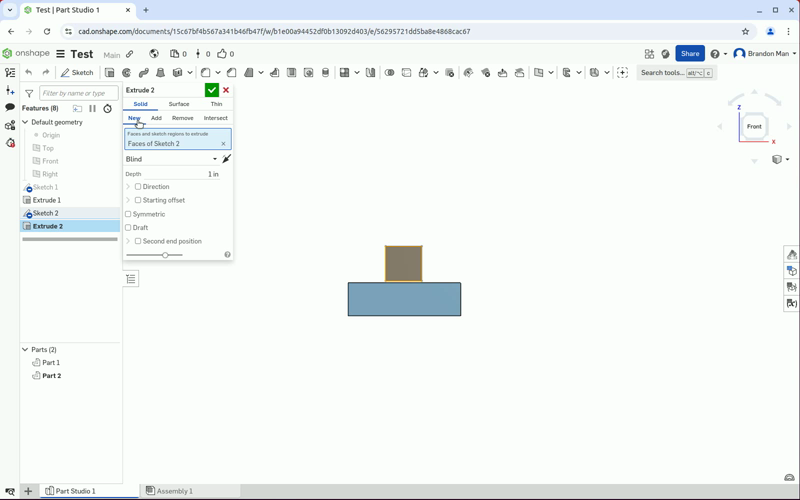
key(tab, 4)
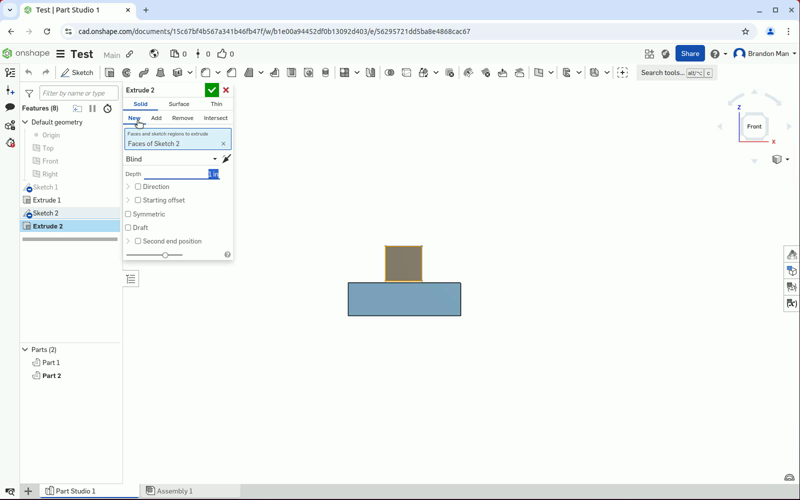
text(-0.241)
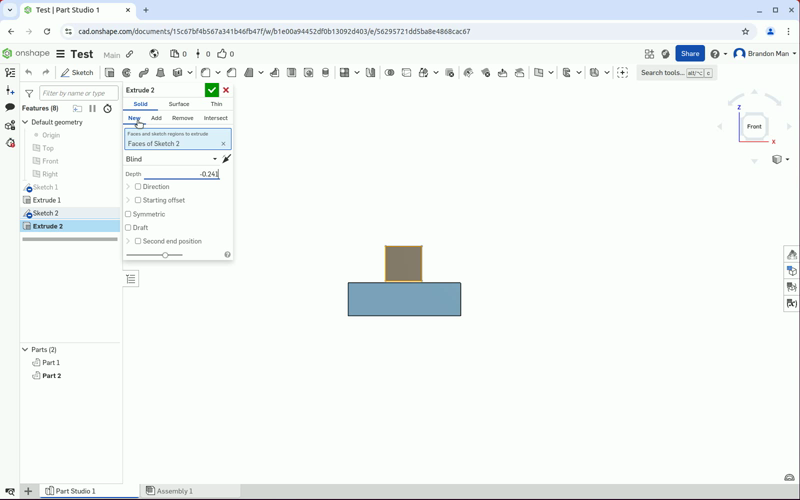
key(enter)
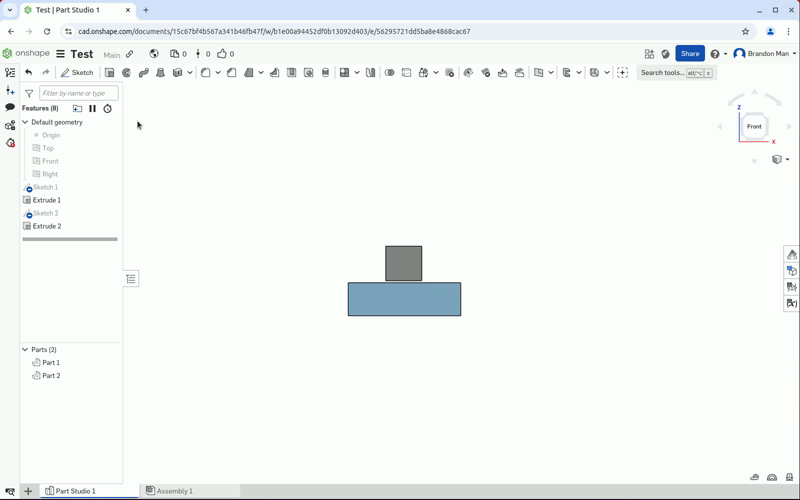
key(shift+h)
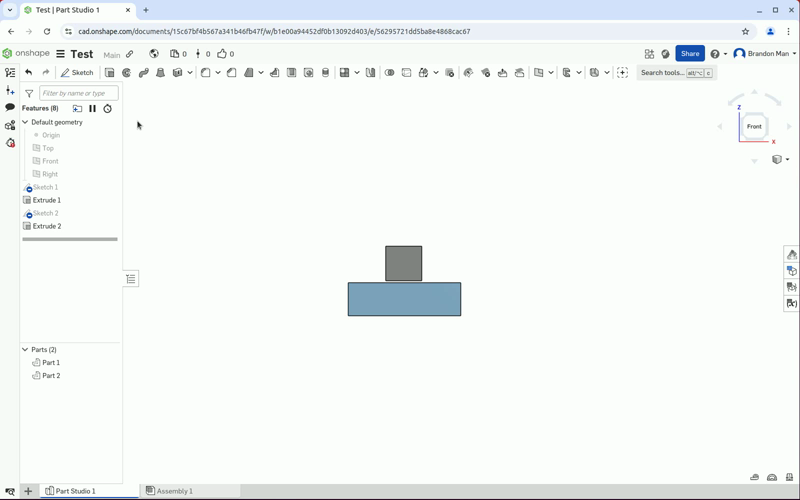
key(shift+h)
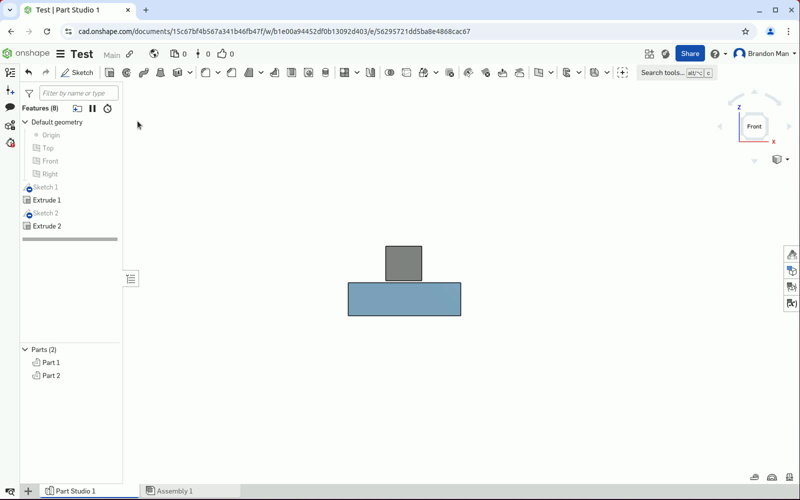
mouse_move(73, 189)
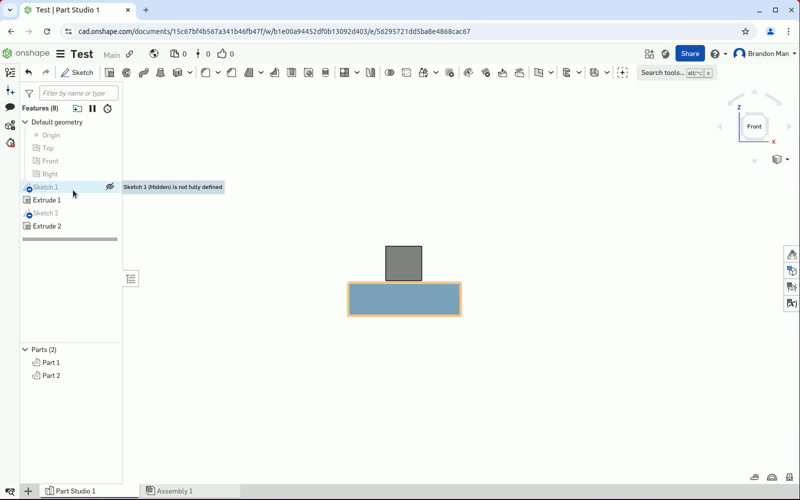
click(73, 189)
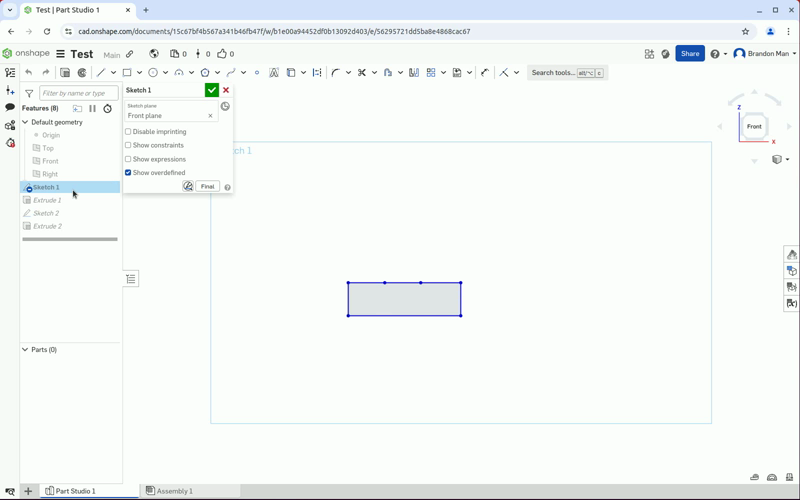
mouse_move(229, 92)
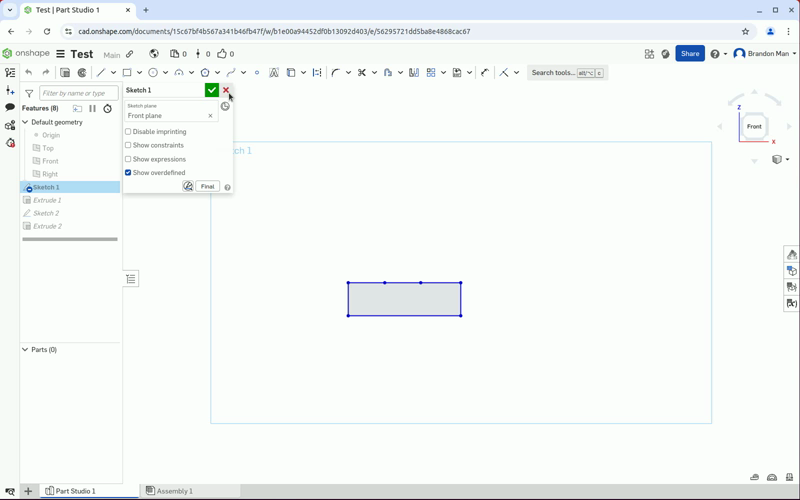
click(229, 92)
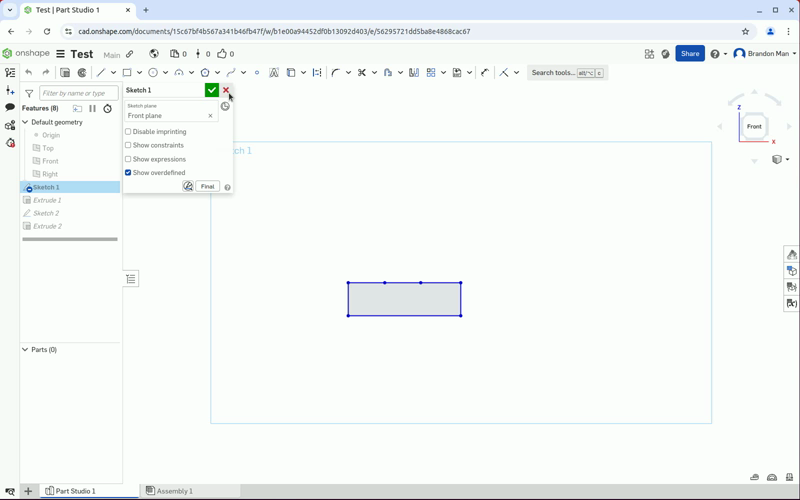
key(shift+s)
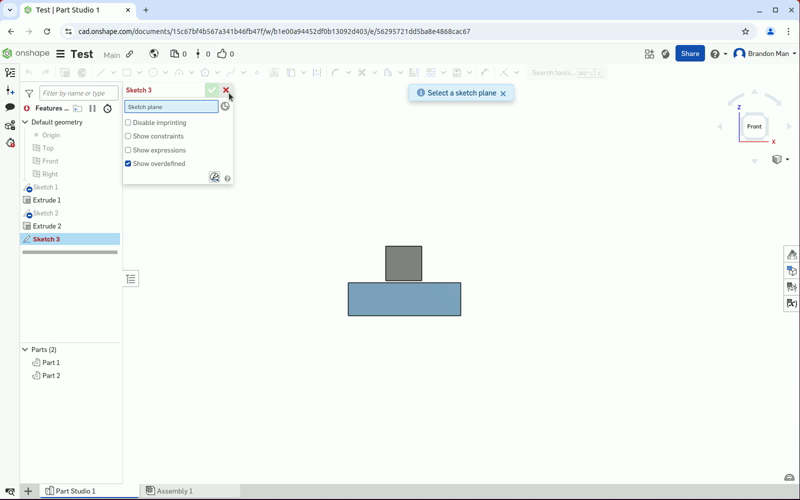
mouse_move(73, 163)
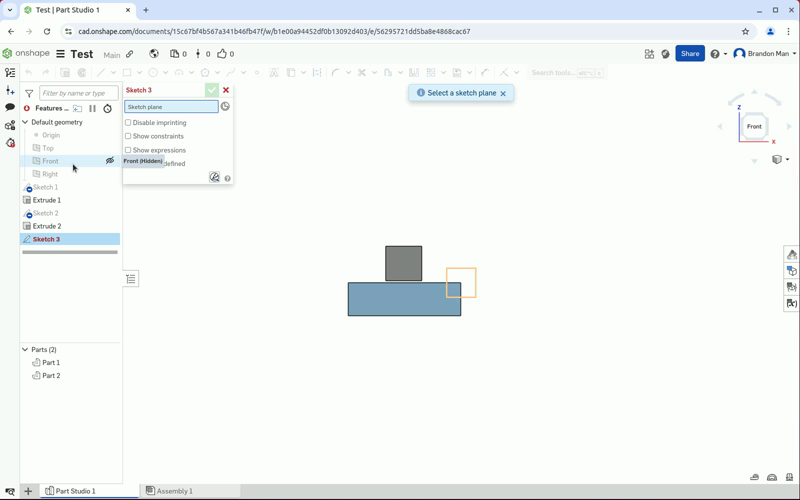
click(73, 163)
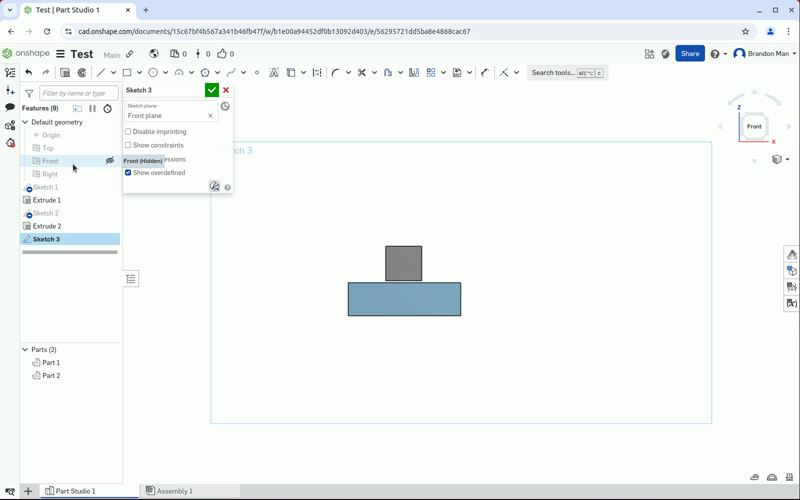
mouse_move(73, 352)
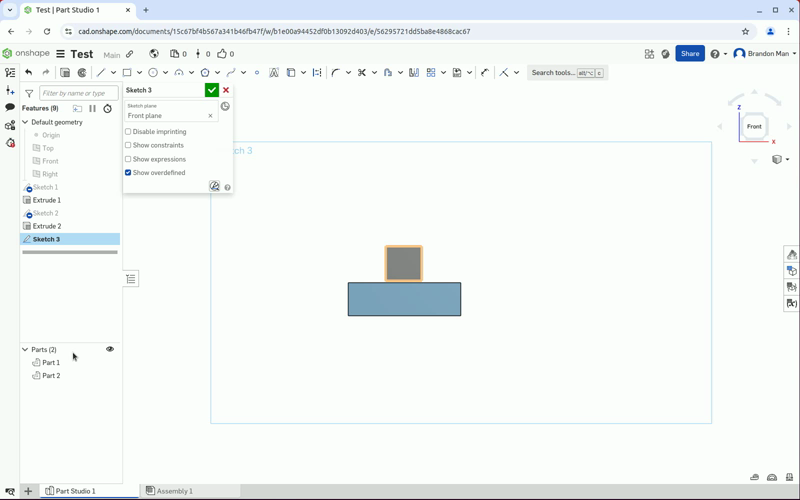
key(y)
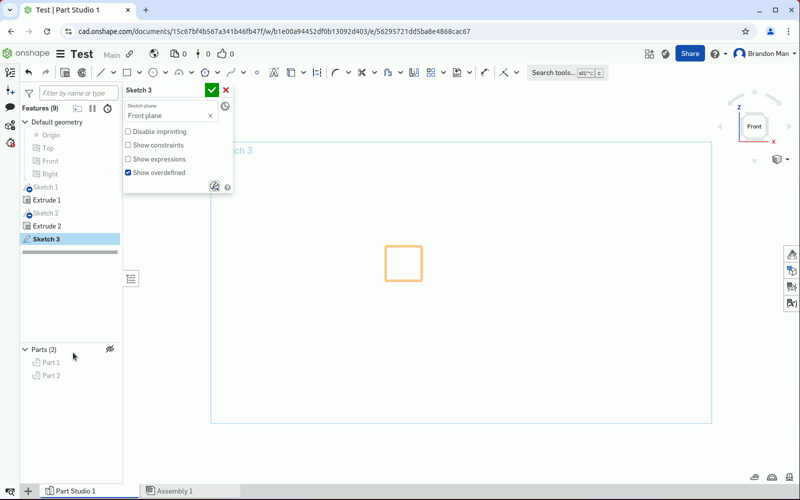
key(l)
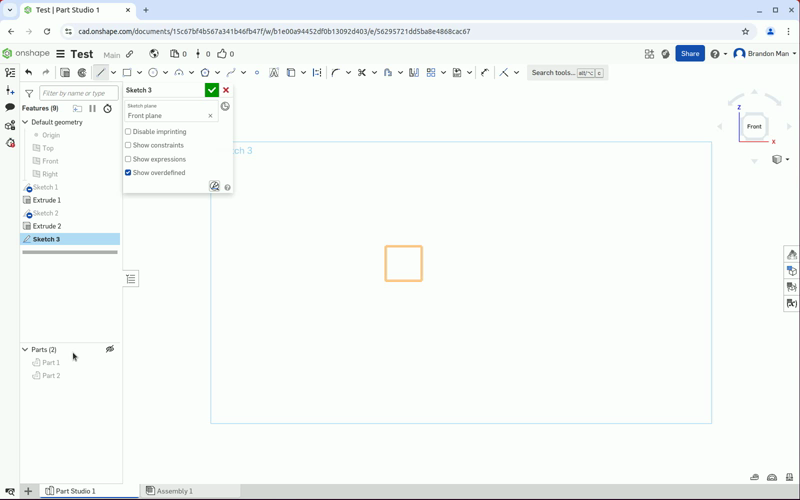
key_down(shift)
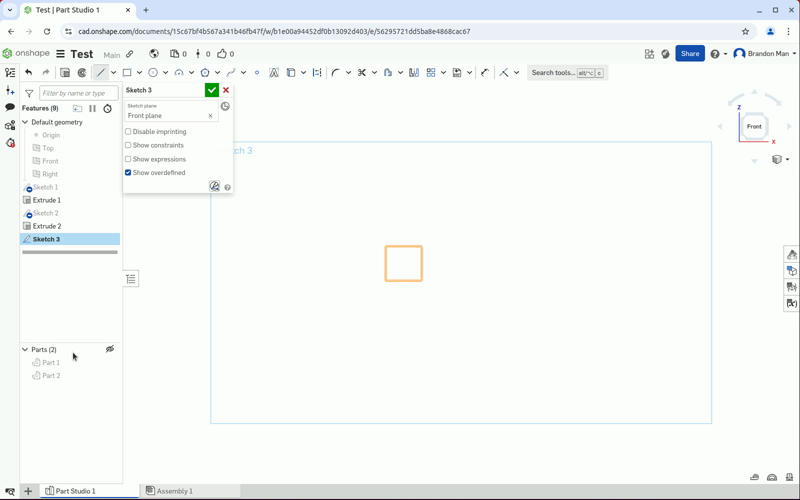
mouse_move(419, 280)
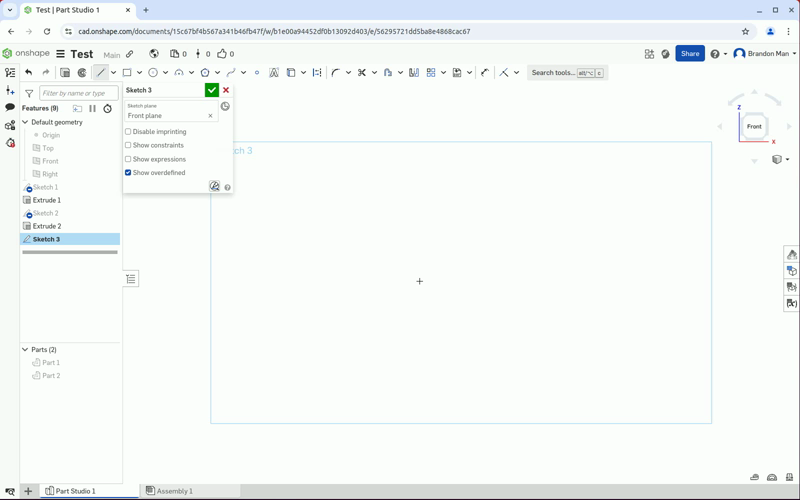
click(419, 280)
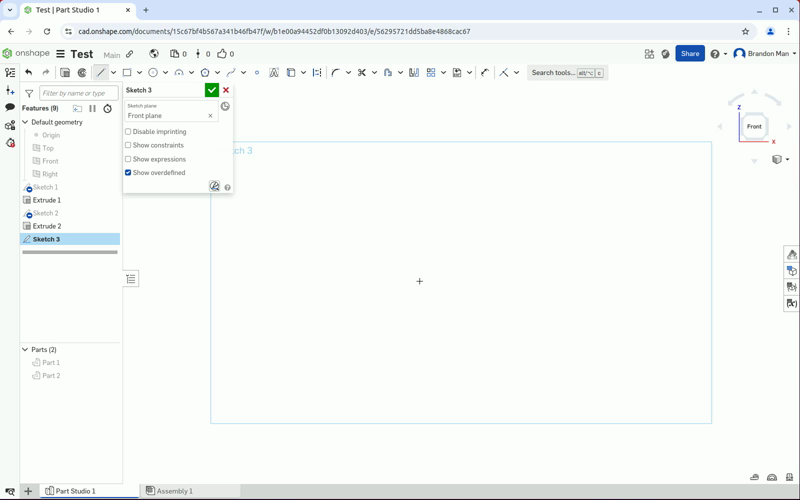
key_up(shift)
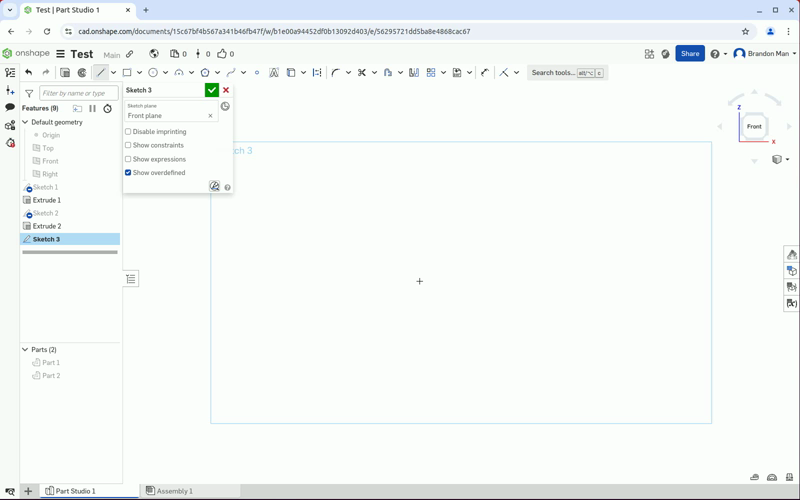
key_down(shift)
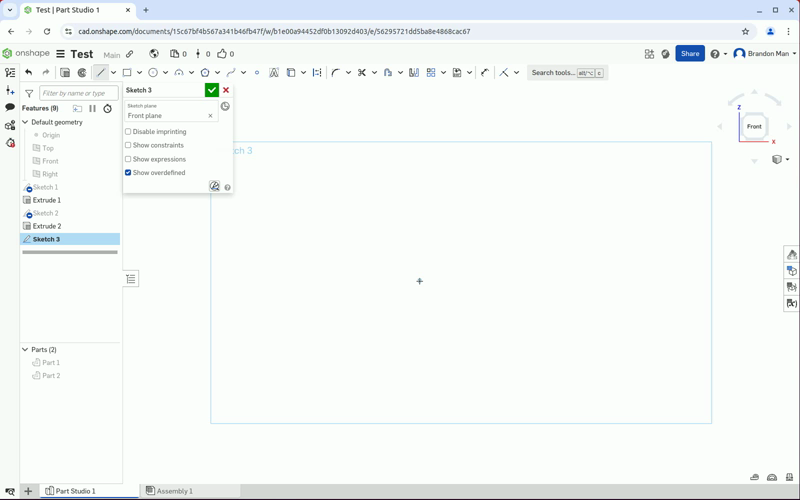
mouse_move(449, 280)
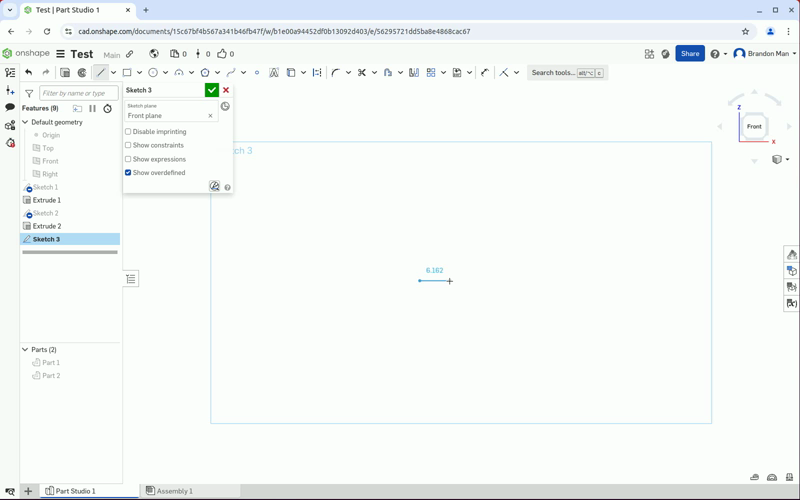
mouse_move(461, 280)
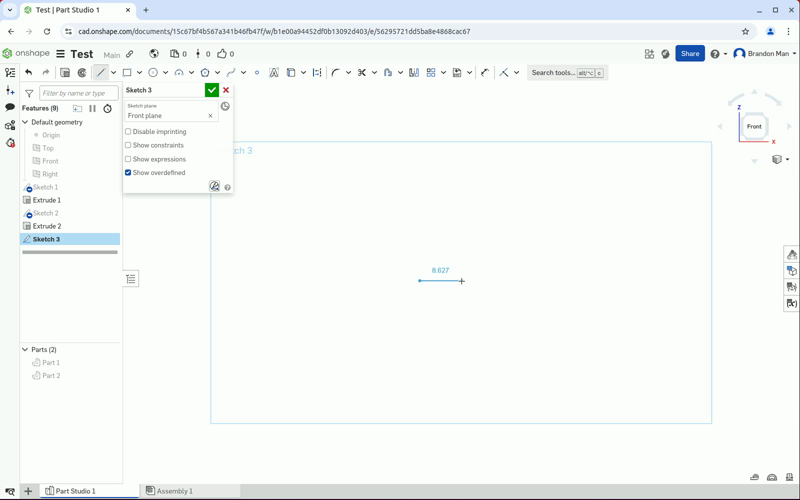
click(461, 280)
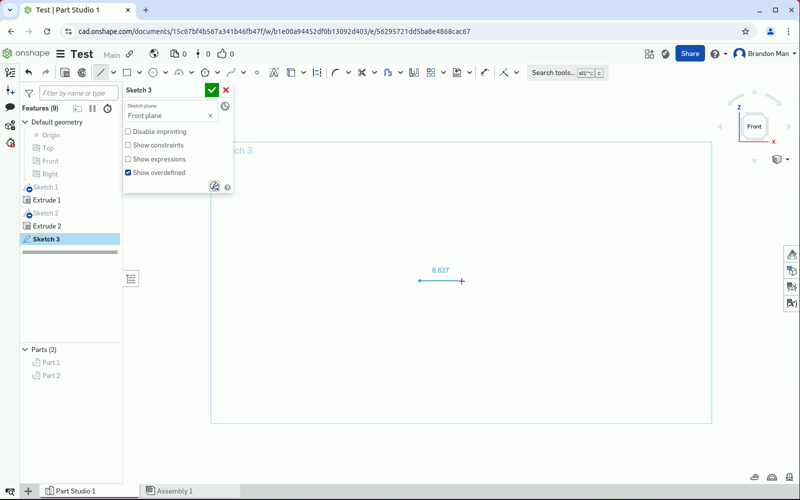
key_up(shift)
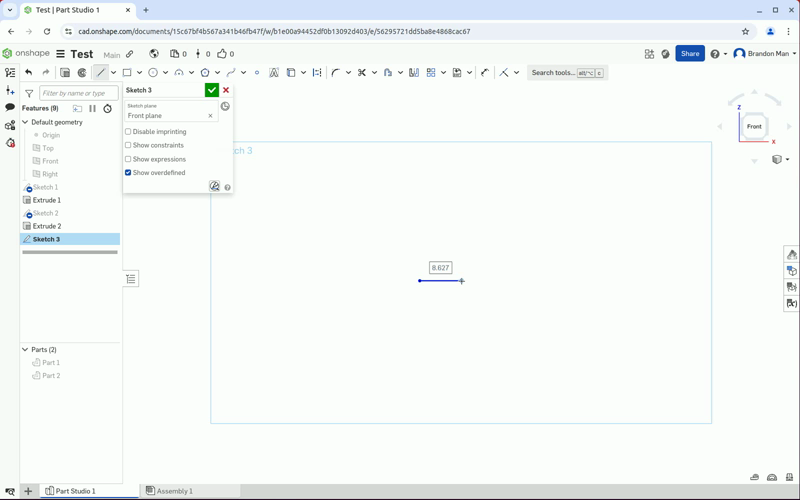
key_down(shift)
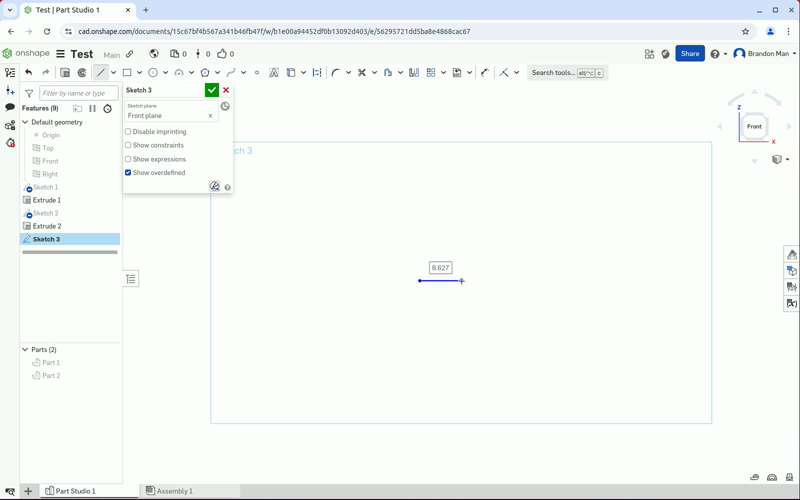
mouse_move(491, 280)
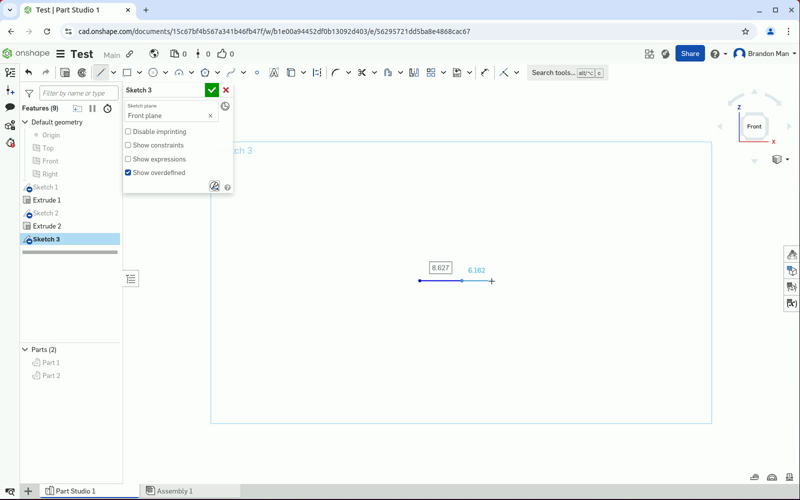
mouse_move(461, 246)
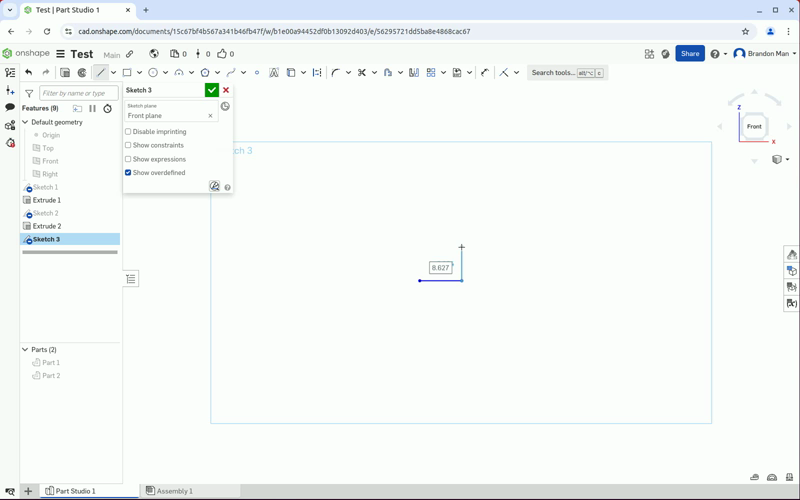
click(461, 246)
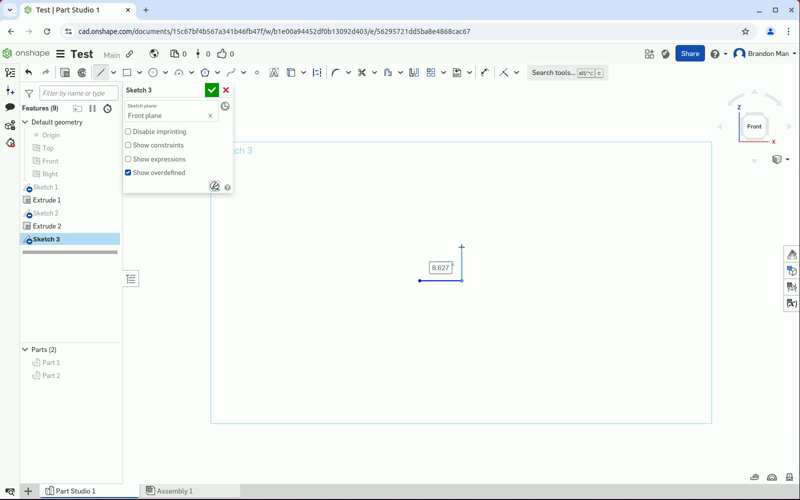
key_up(shift)
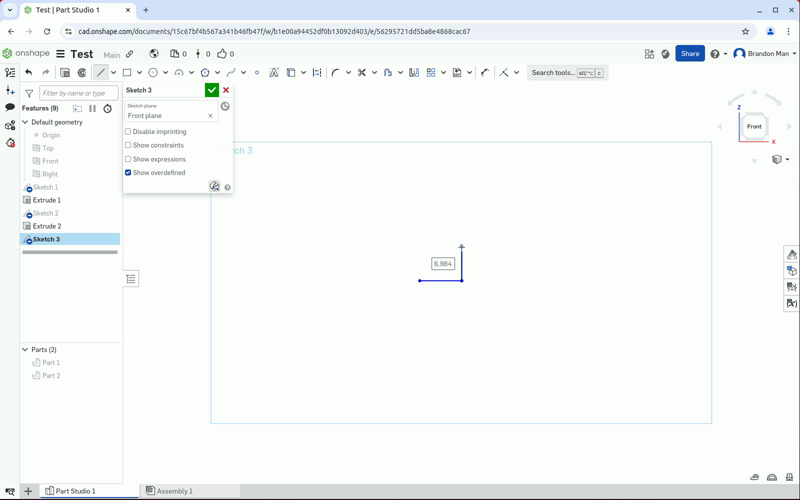
key_down(shift)
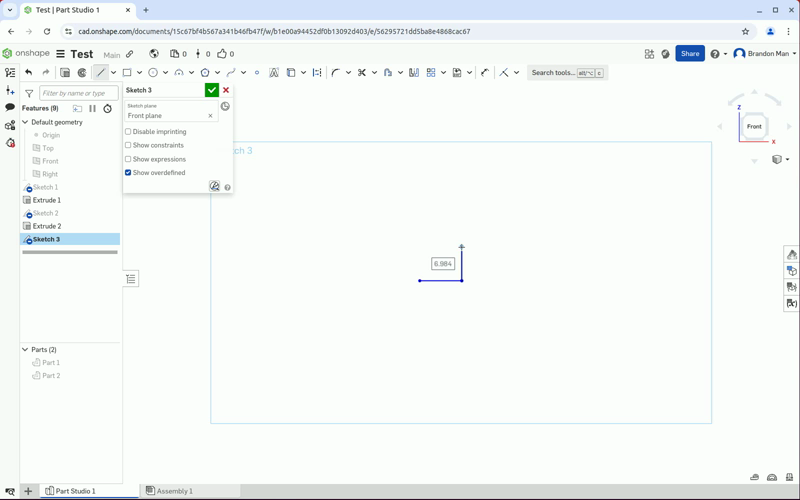
mouse_move(491, 246)
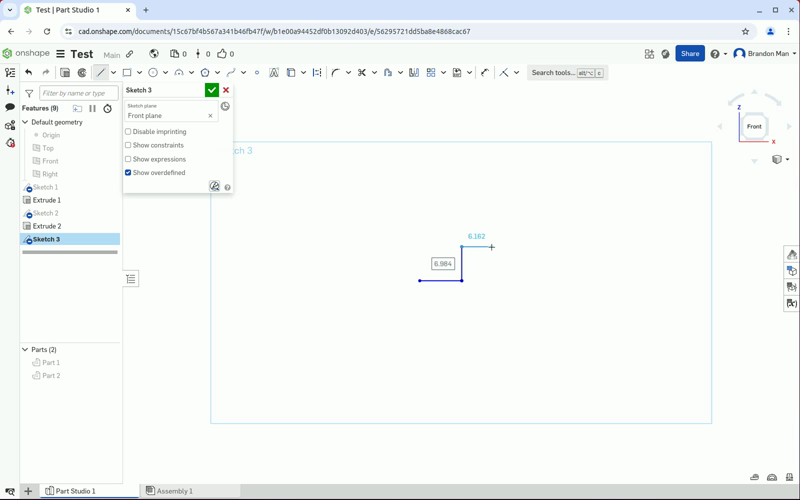
mouse_move(419, 246)
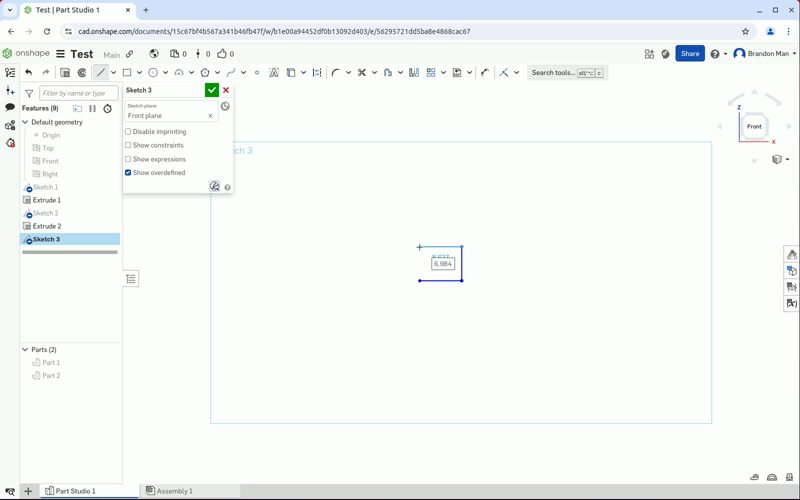
click(419, 246)
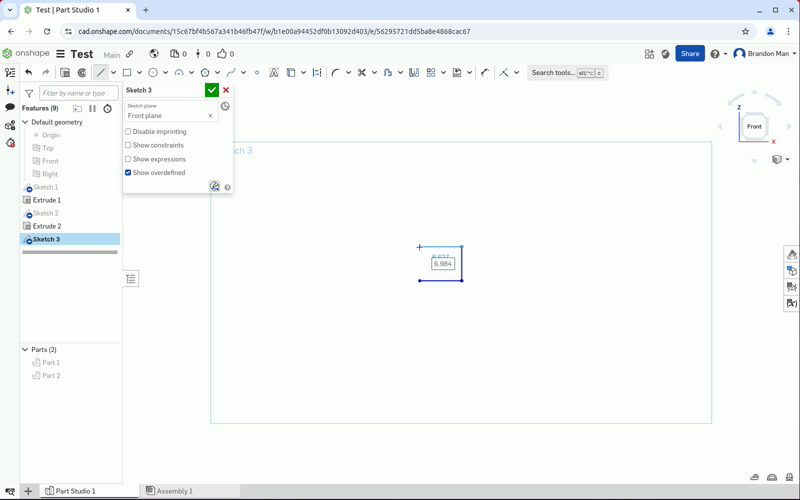
key_up(shift)
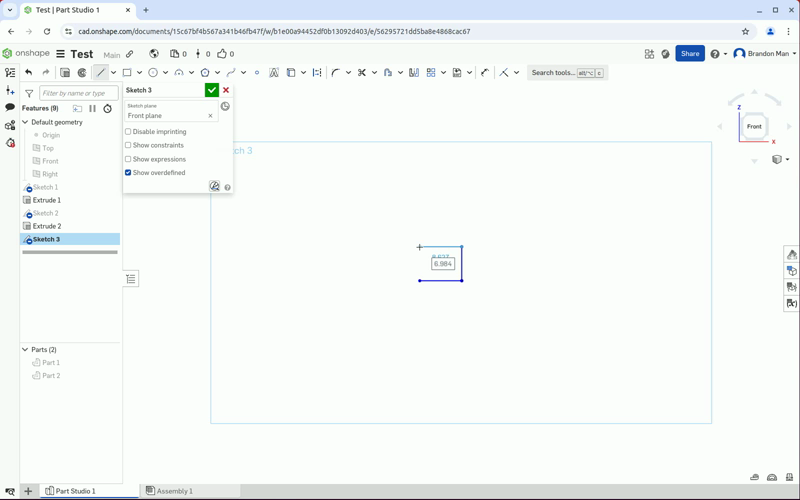
mouse_move(449, 246)
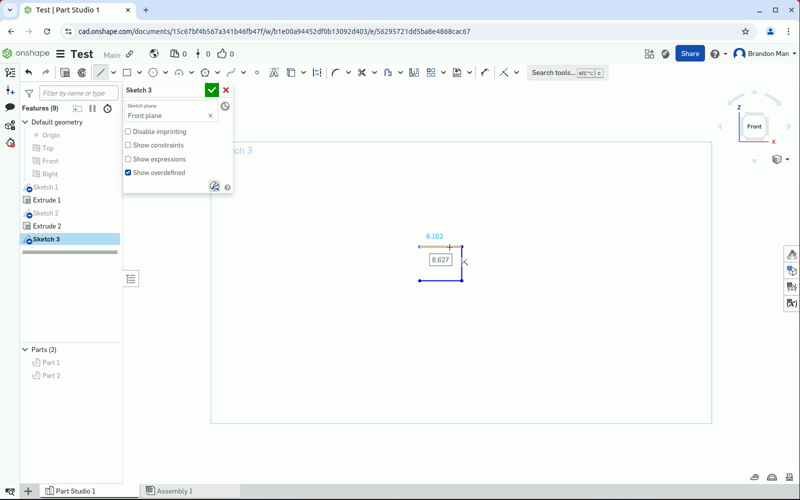
key_down(shift)
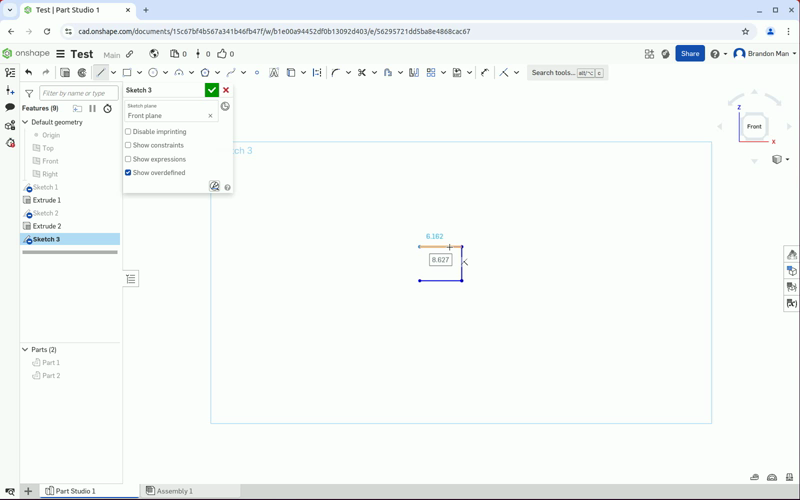
mouse_move(419, 280)
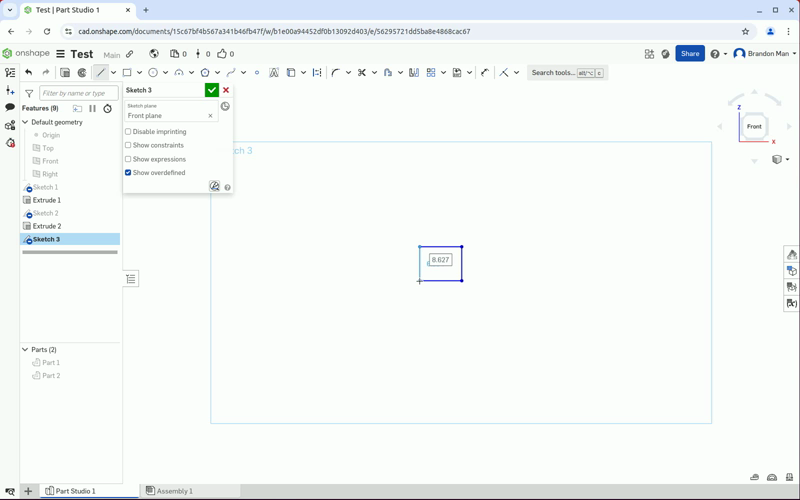
key_up(shift)
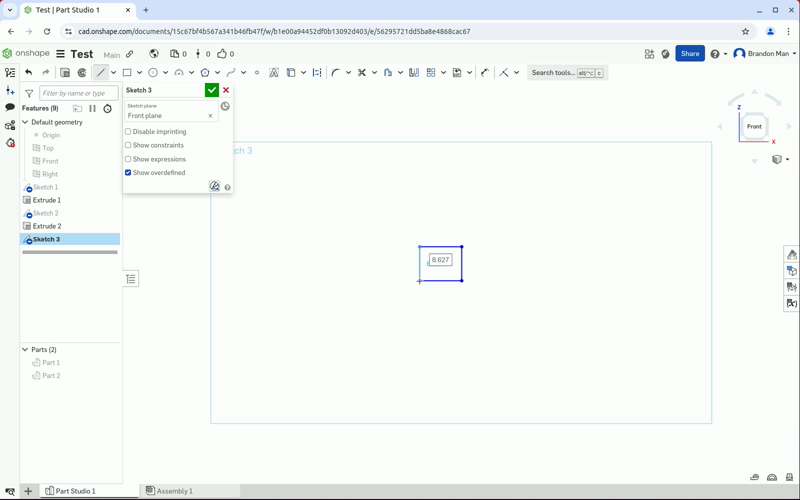
click(419, 280)
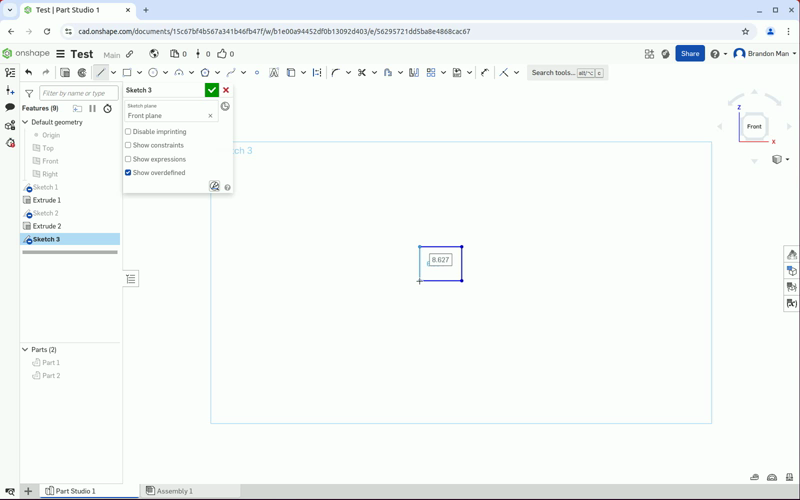
key(esc)
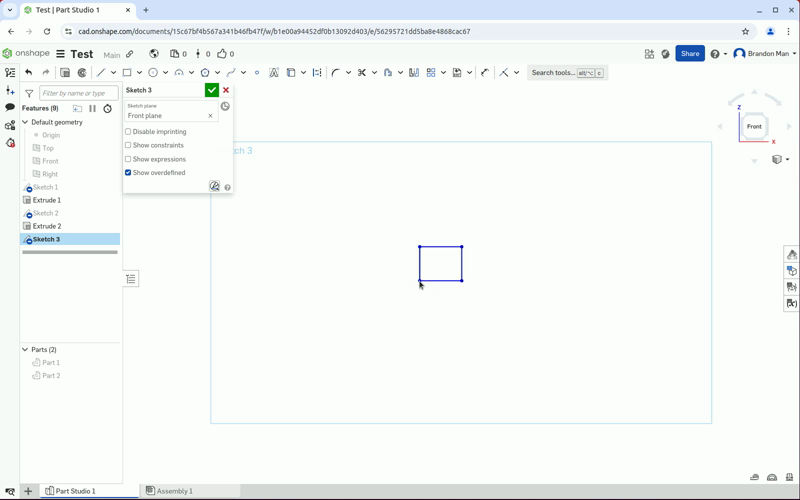
mouse_move(448, 268)
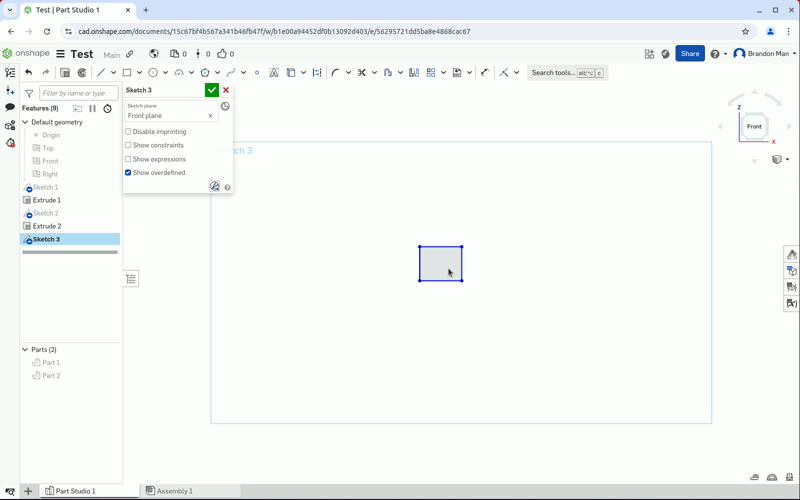
scroll(6)
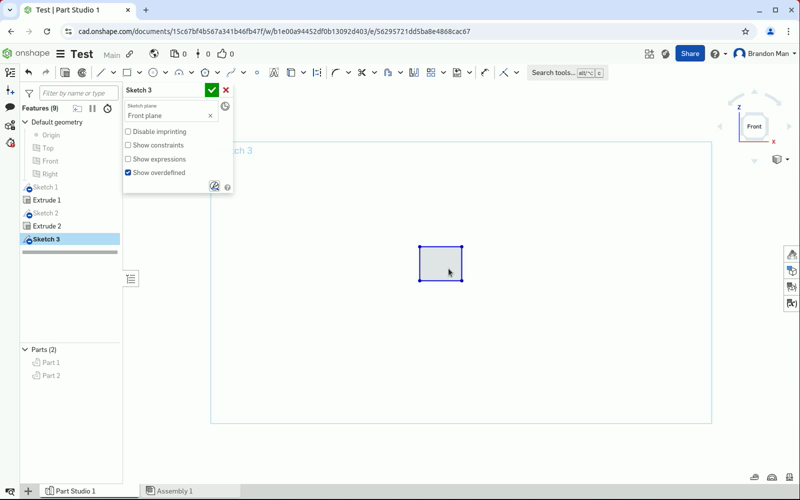
scroll(6)
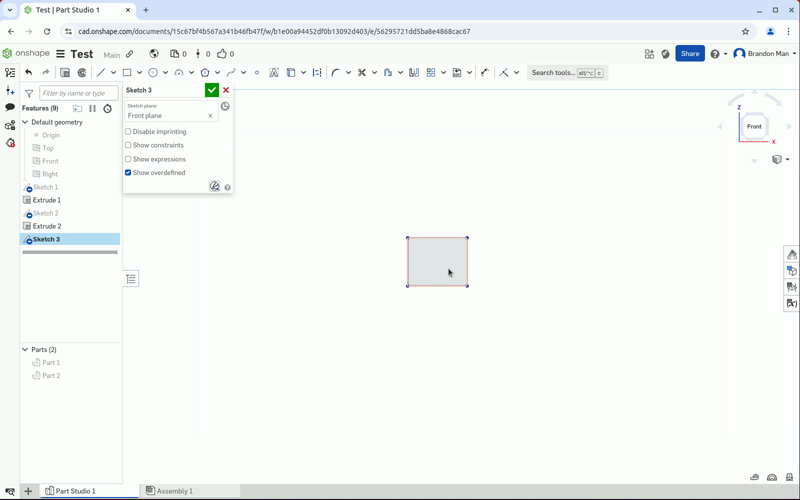
scroll(6)
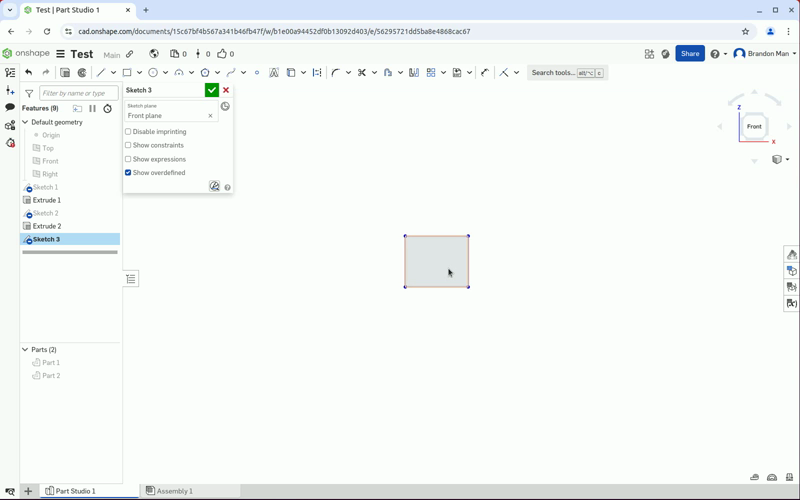
scroll(6)
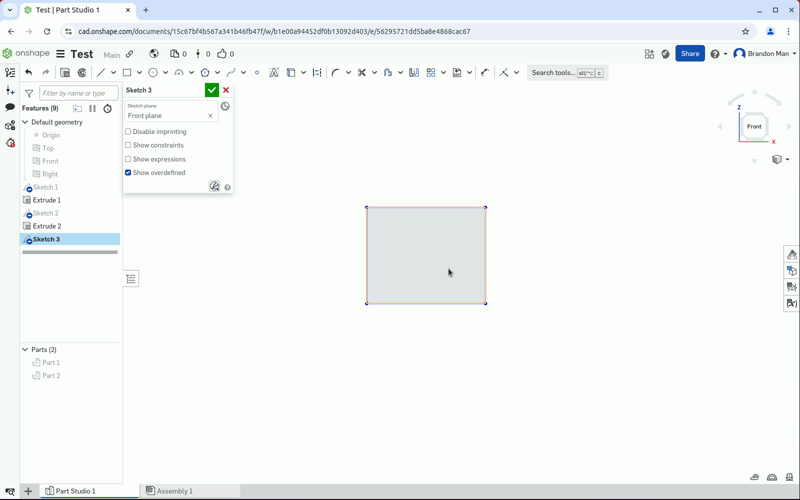
scroll(6)
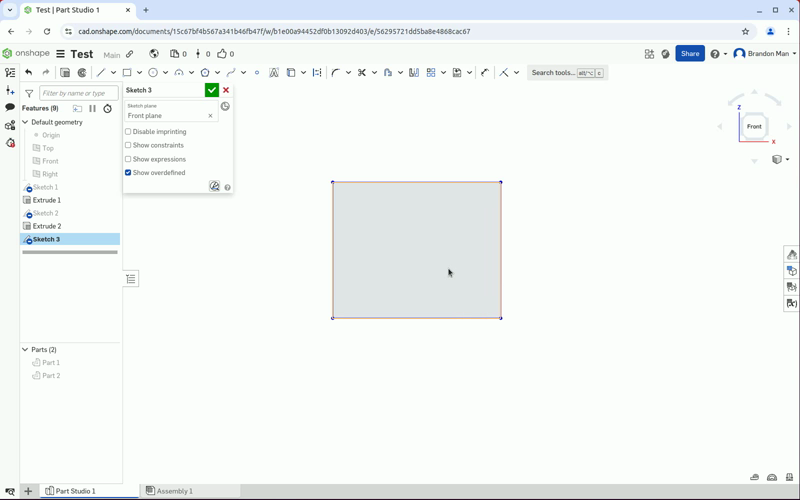
scroll(6)
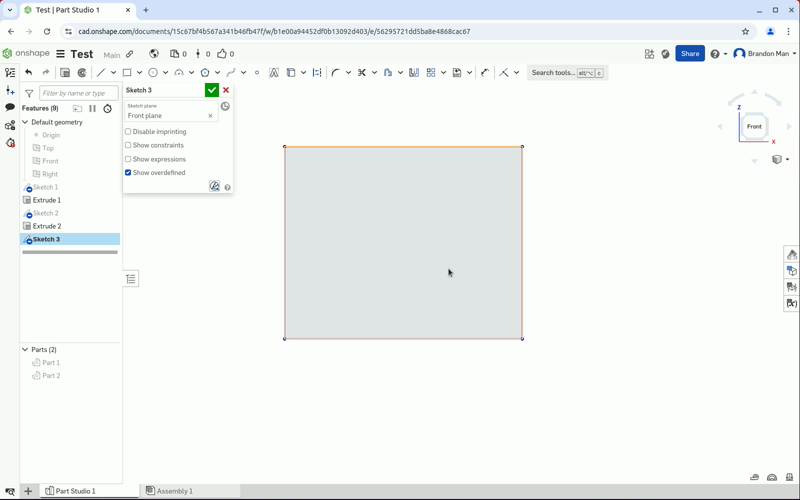
scroll(6)
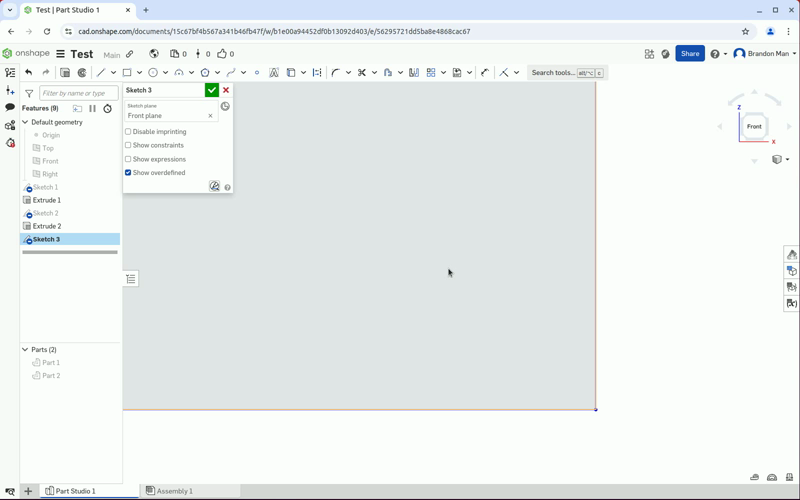
click(448, 268)
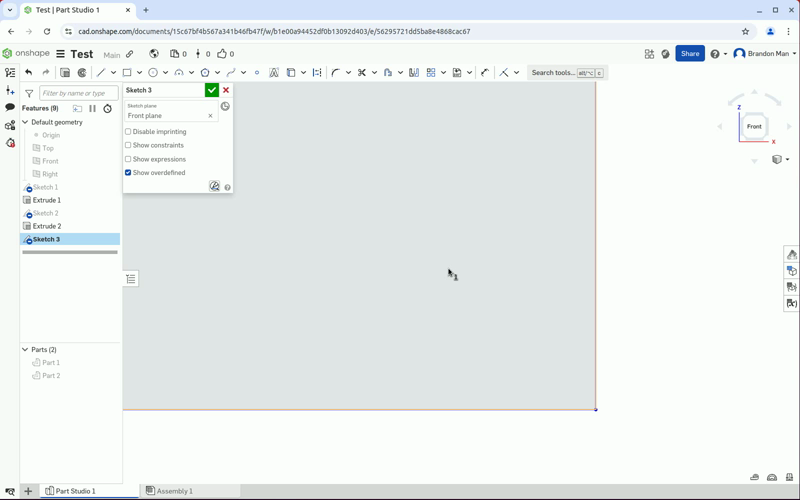
scroll(-6)
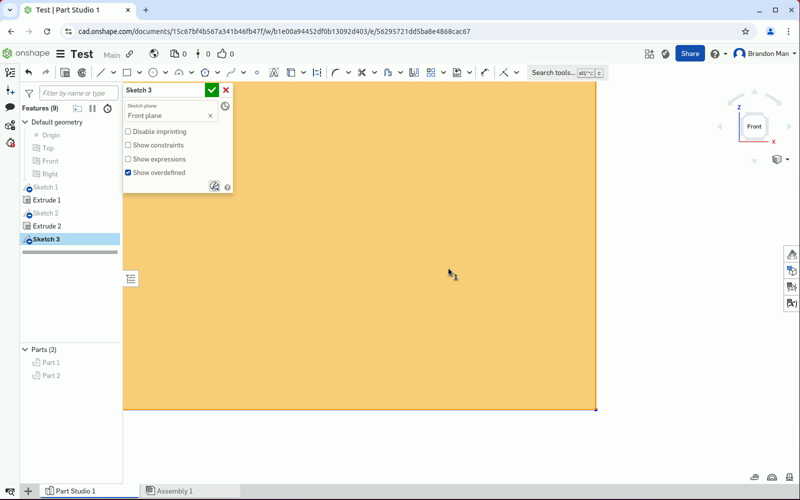
scroll(-6)
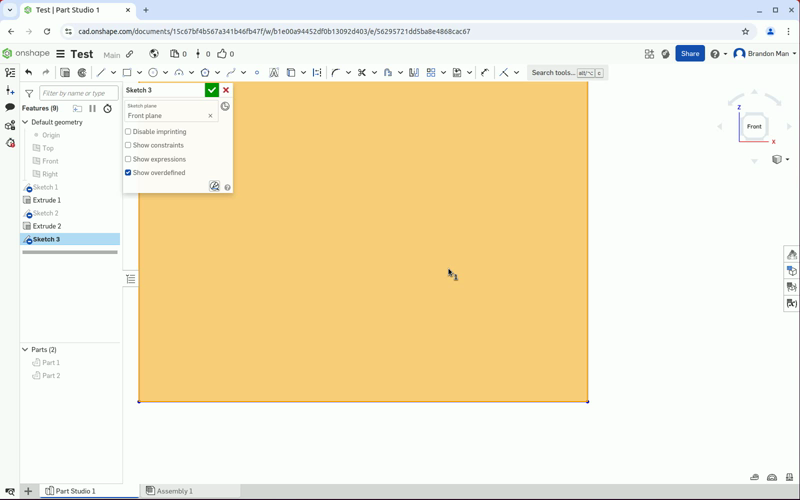
scroll(-6)
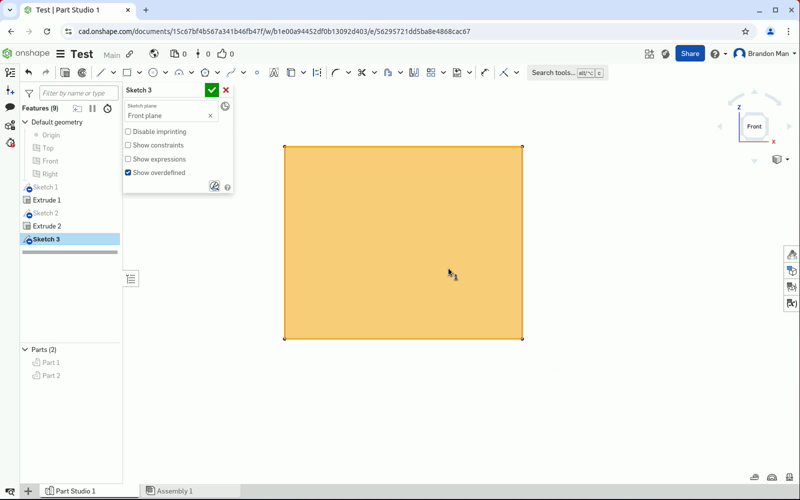
scroll(-6)
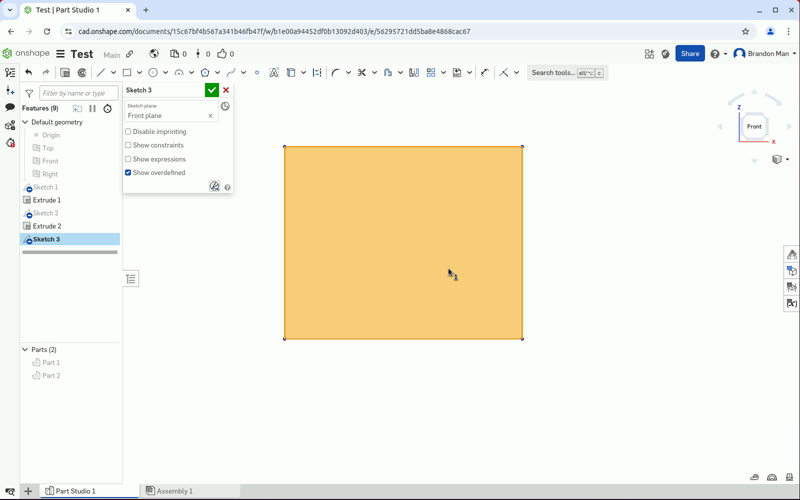
scroll(-6)
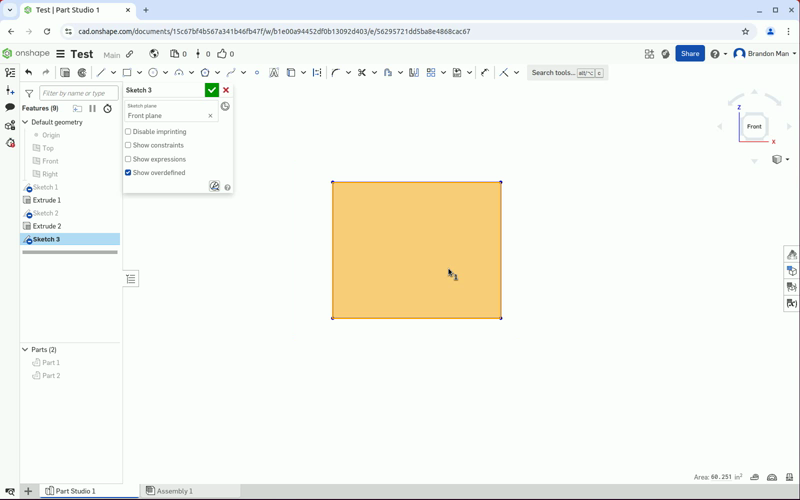
scroll(-6)
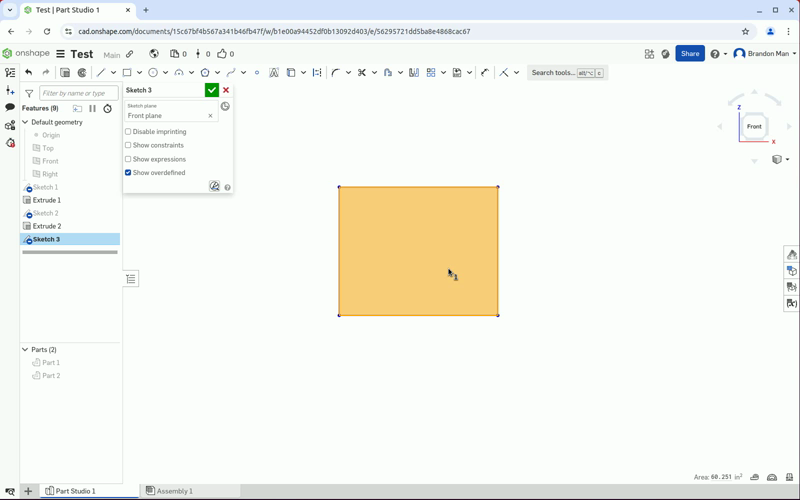
scroll(-6)
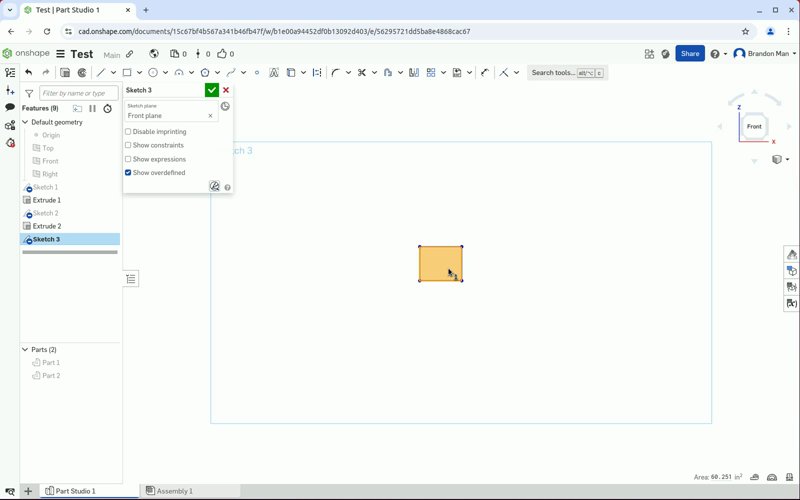
mouse_move(73, 352)
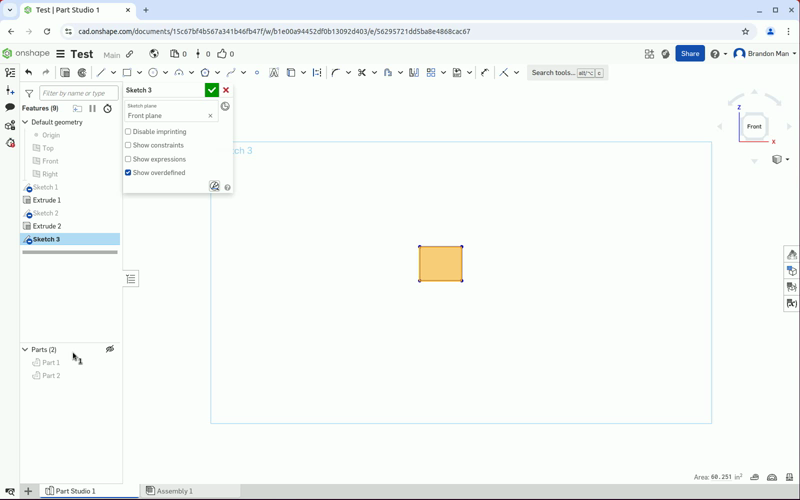
key(shift+y)
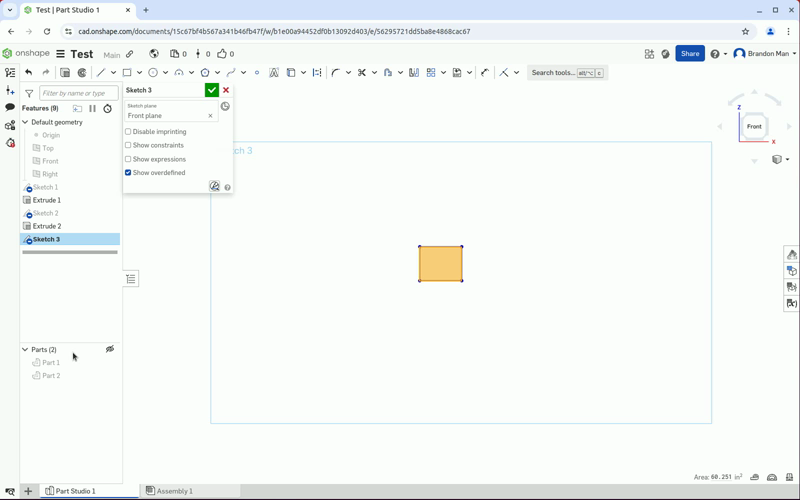
key(shift+e)
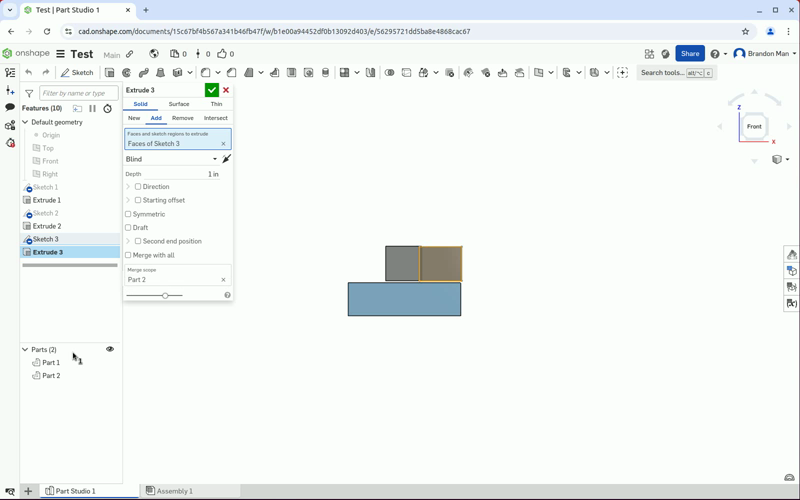
mouse_move(143, 106)
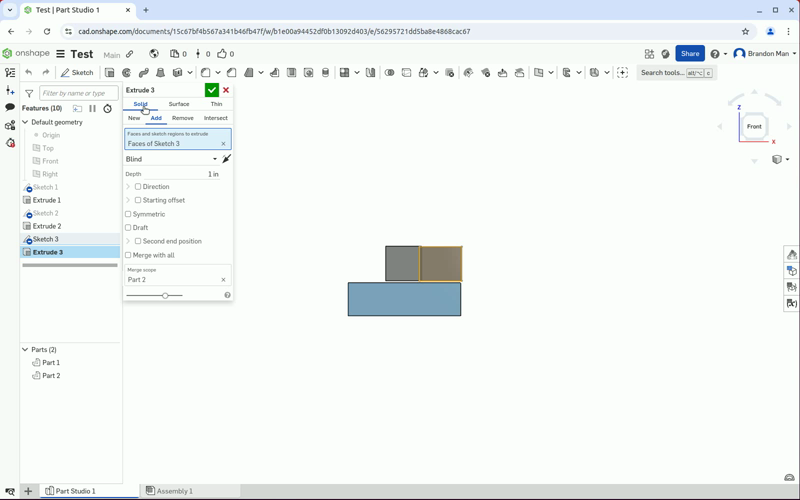
click(143, 106)
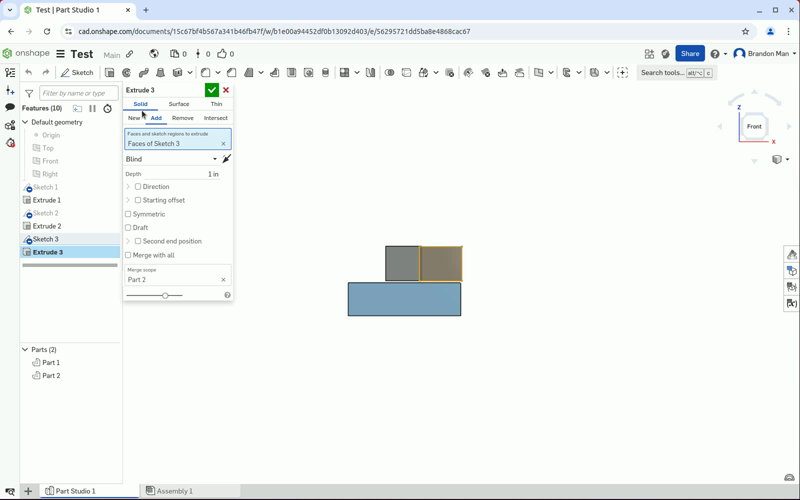
mouse_move(137, 120)
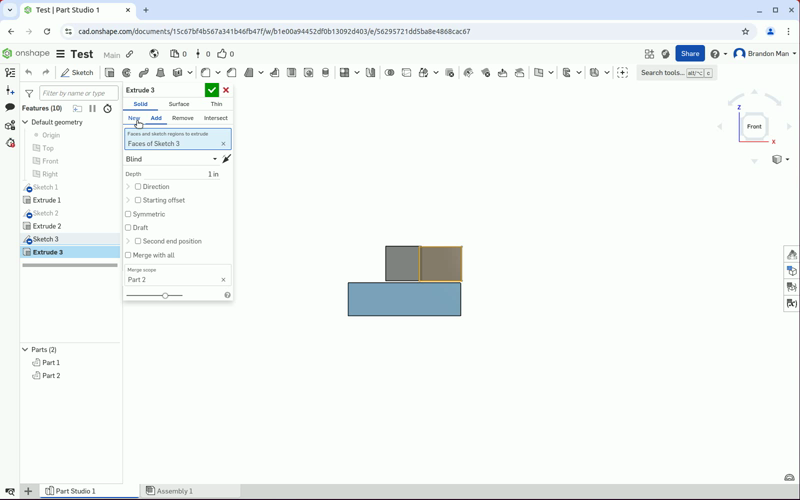
click(137, 120)
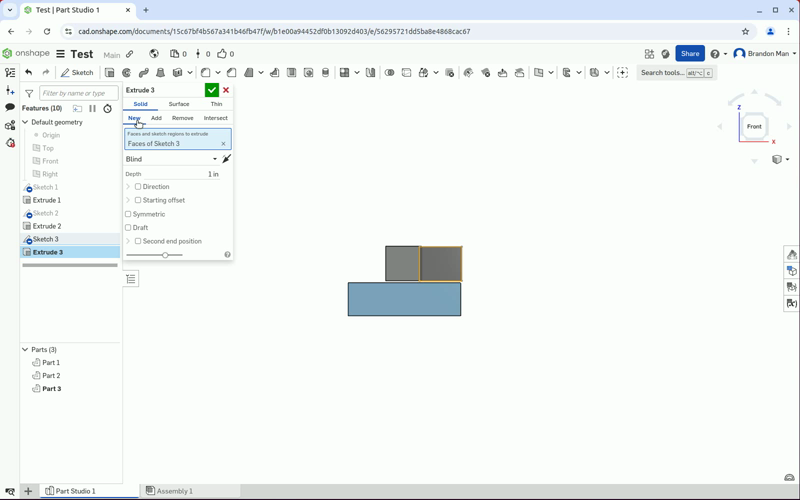
key(tab, 4)
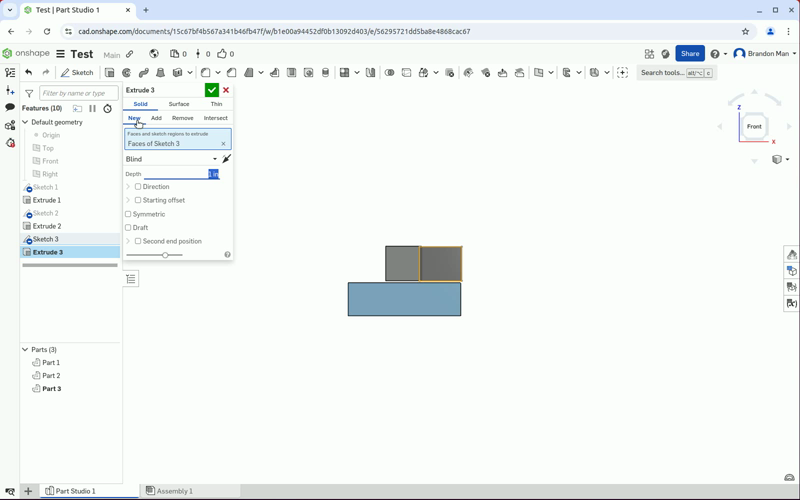
text(-0.241)
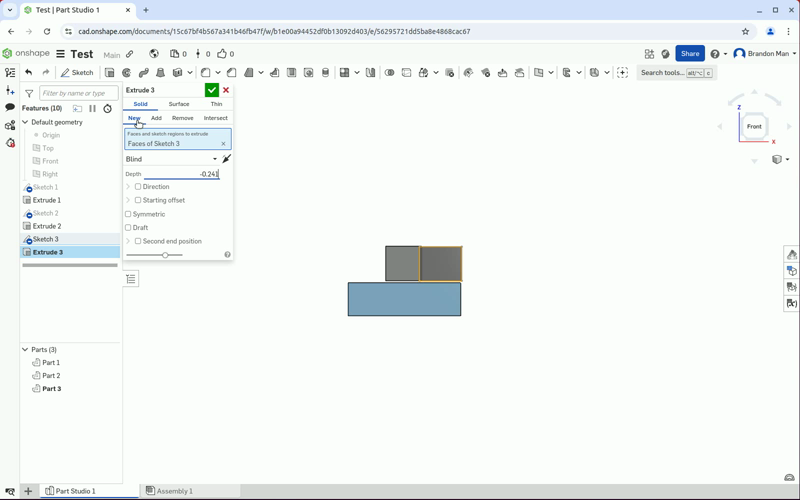
key(enter)
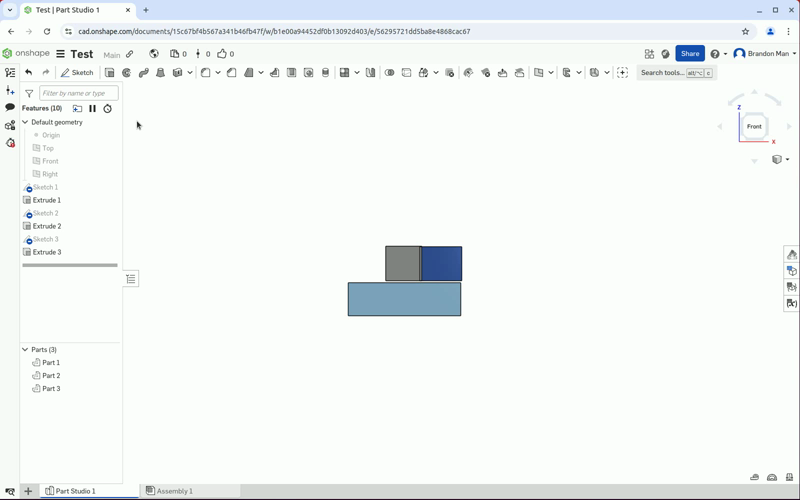
key(shift+h)
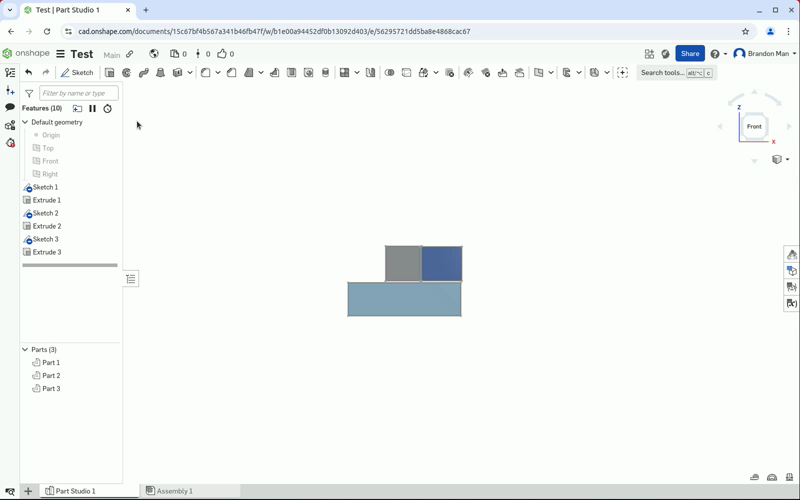
key(shift+h)
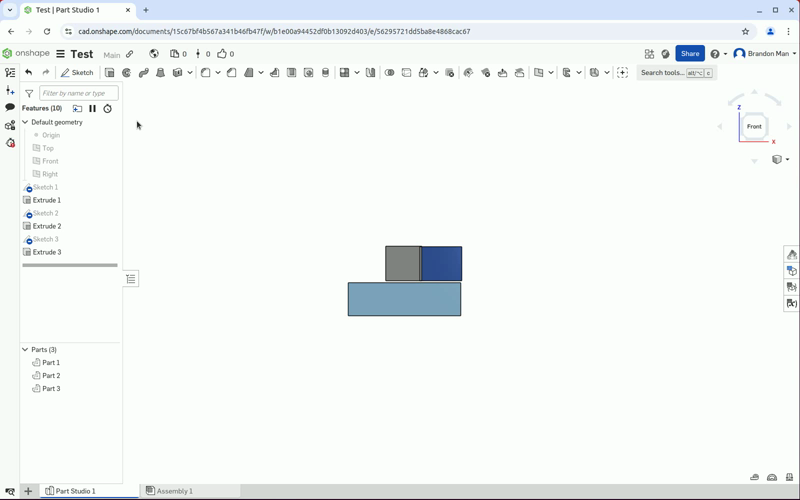
mouse_move(73, 189)
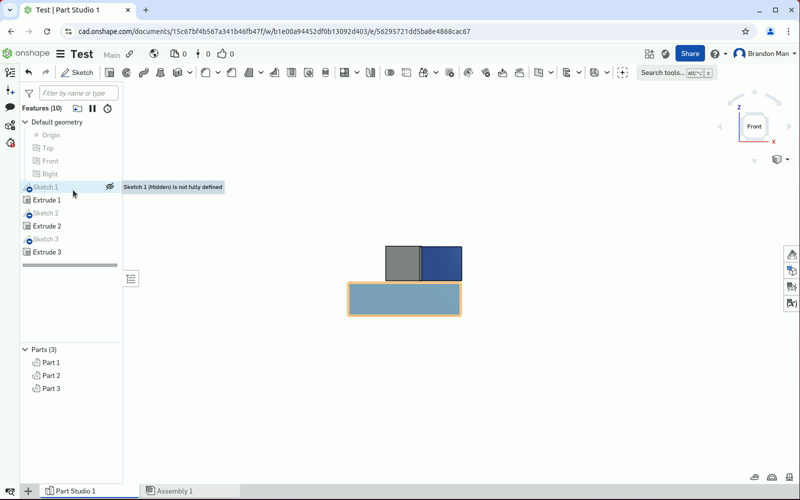
click(73, 189)
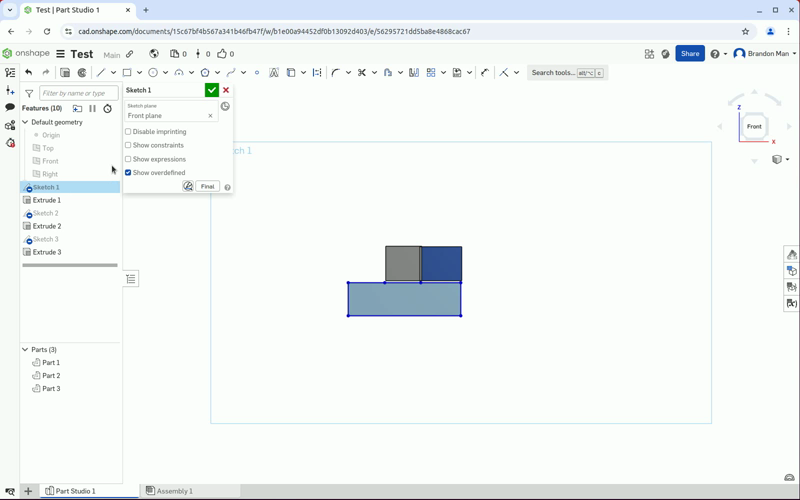
mouse_move(229, 92)
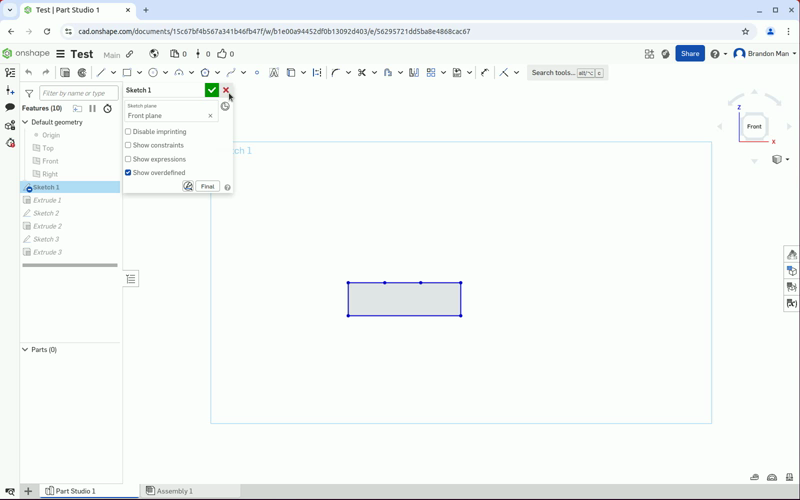
click(229, 92)
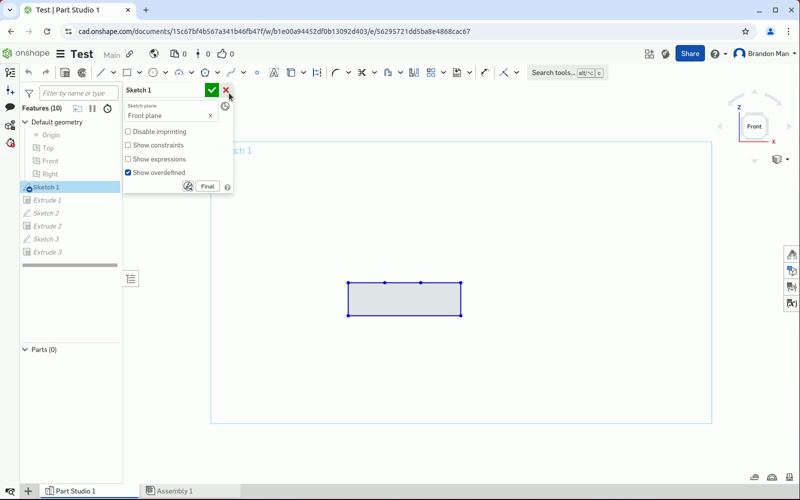
key(shift+s)
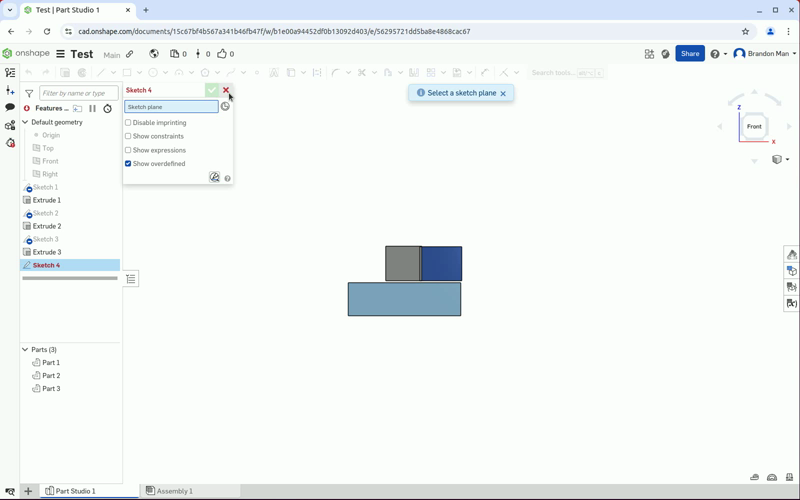
mouse_move(73, 163)
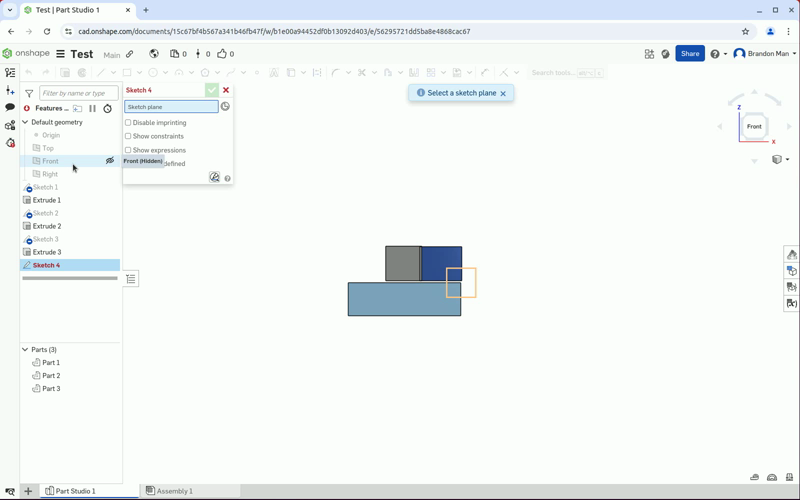
click(73, 163)
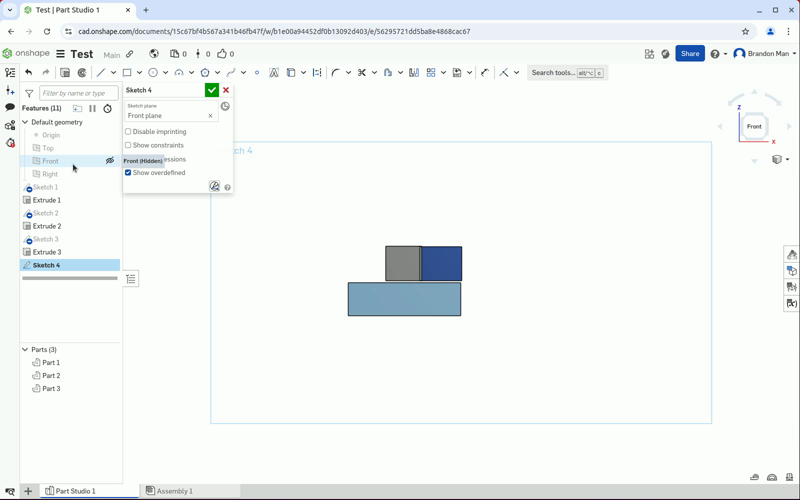
mouse_move(73, 352)
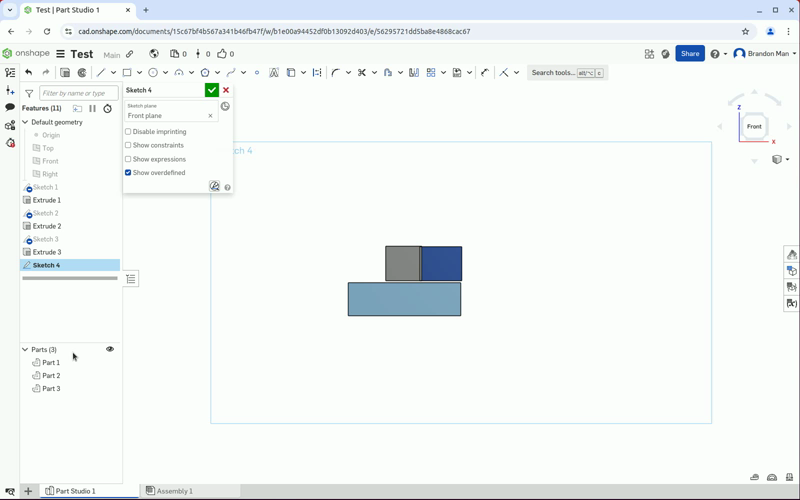
key(y)
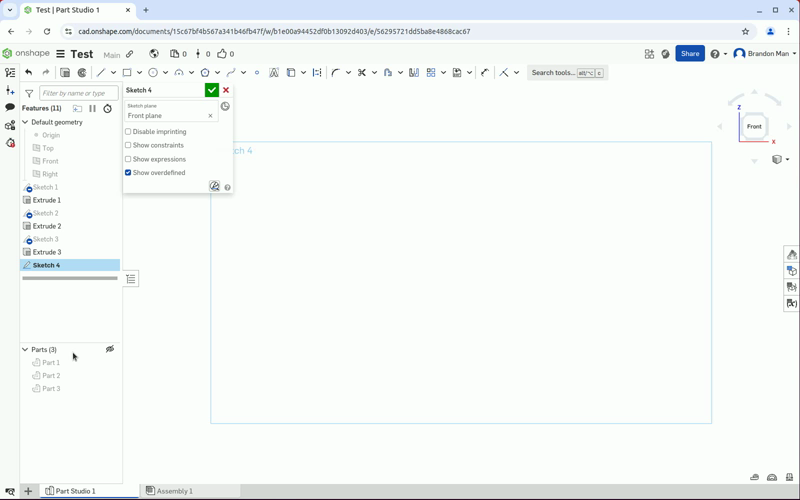
key(l)
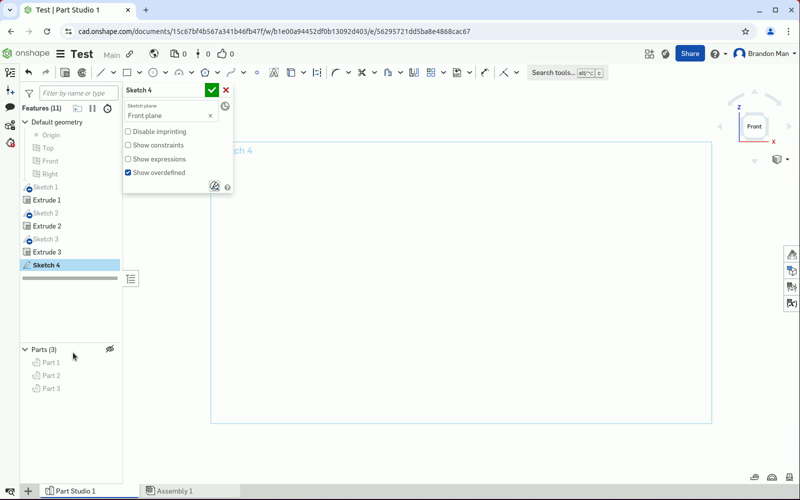
key_down(shift)
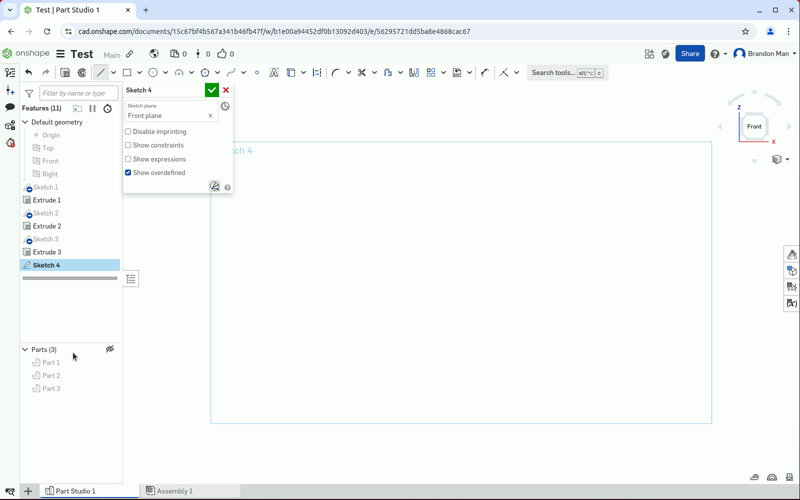
mouse_move(419, 246)
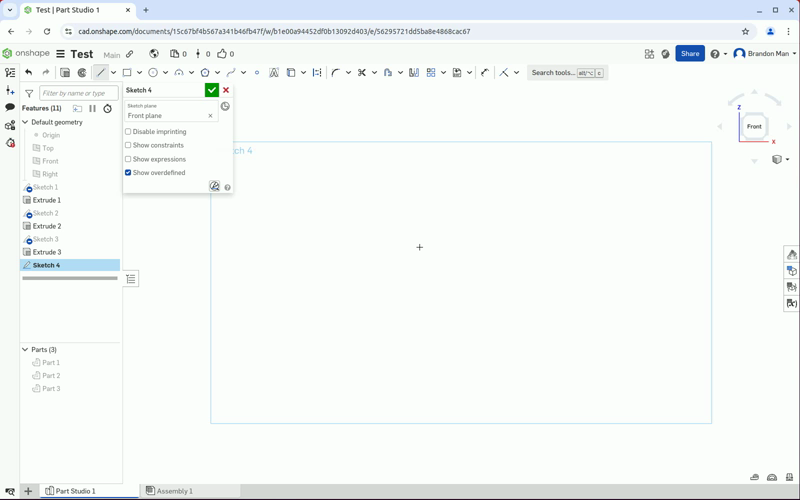
click(419, 246)
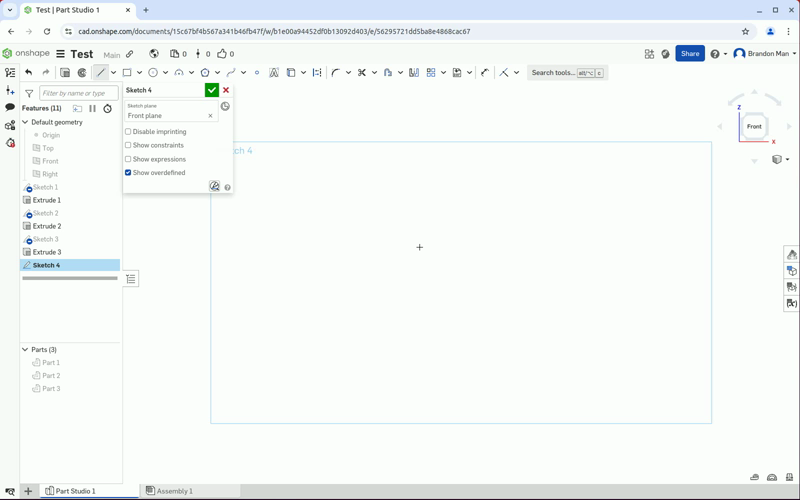
key_up(shift)
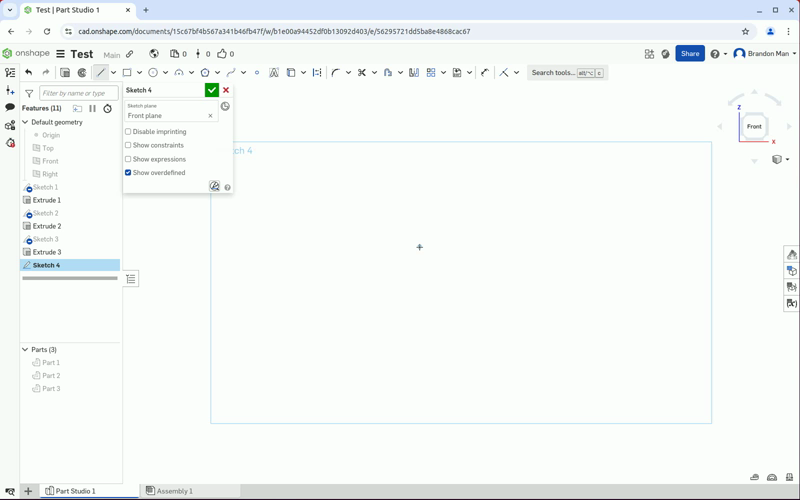
key_down(shift)
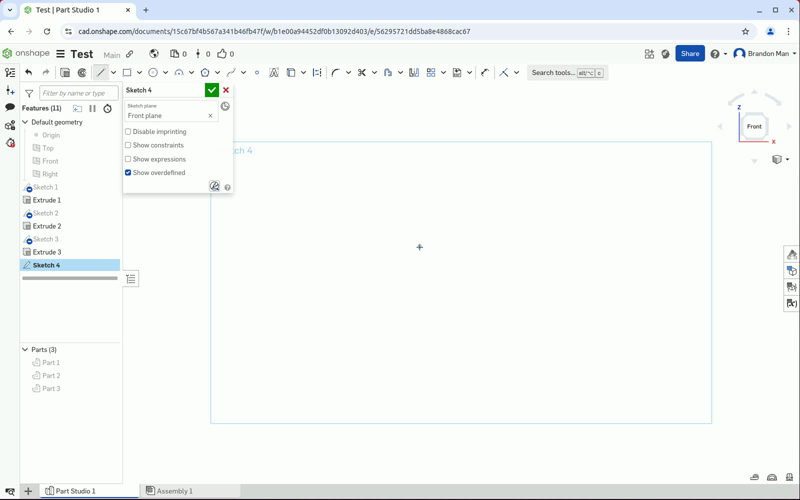
mouse_move(449, 246)
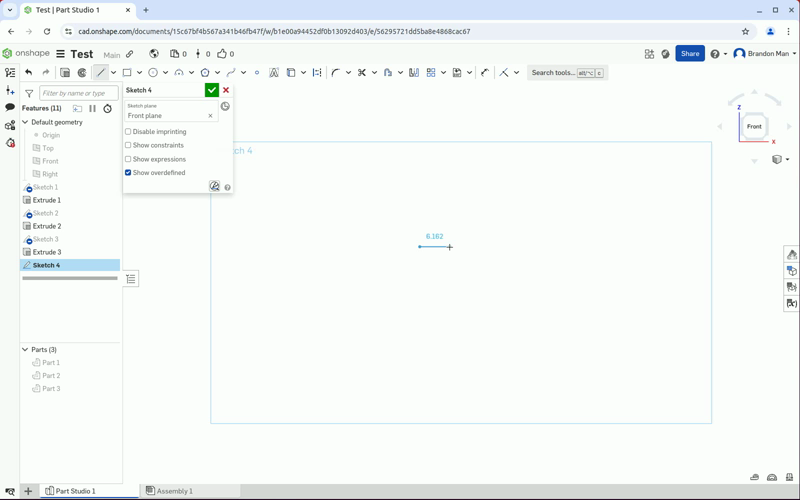
mouse_move(461, 246)
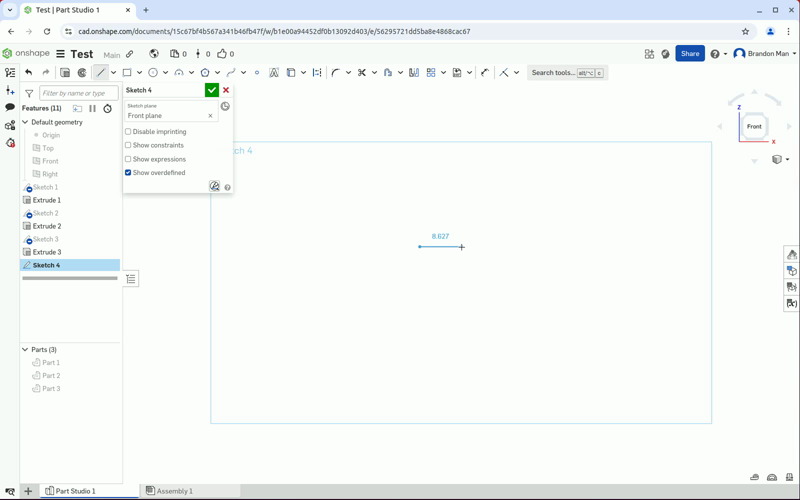
click(461, 246)
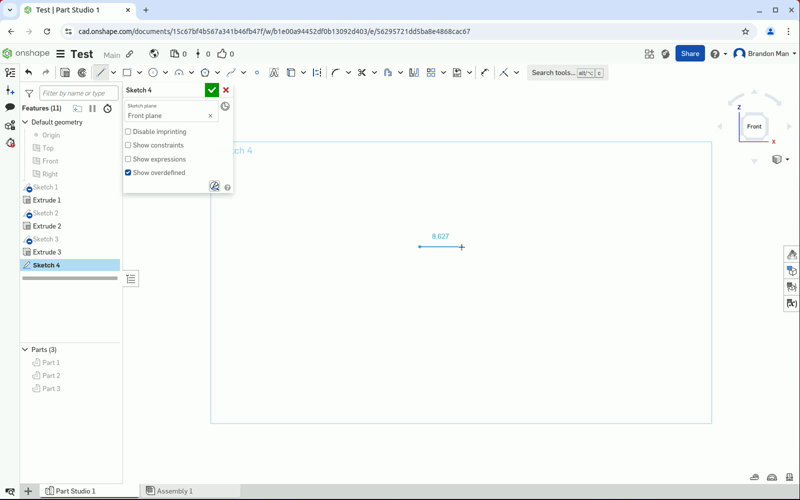
key_up(shift)
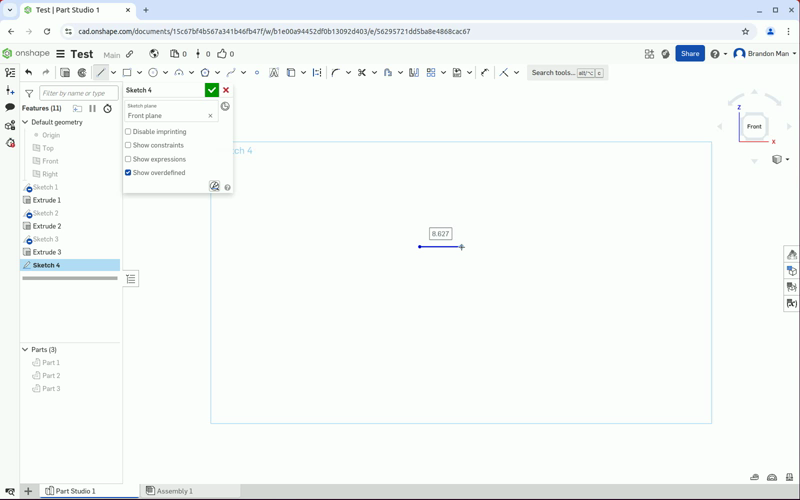
key_down(shift)
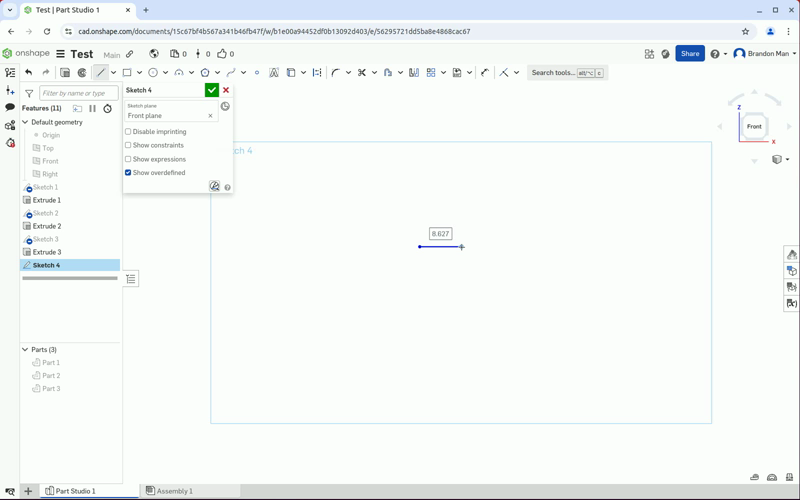
mouse_move(491, 246)
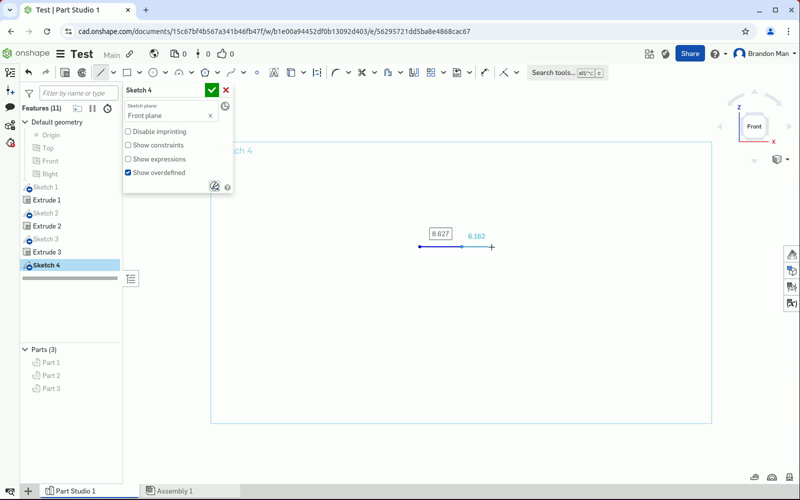
mouse_move(461, 212)
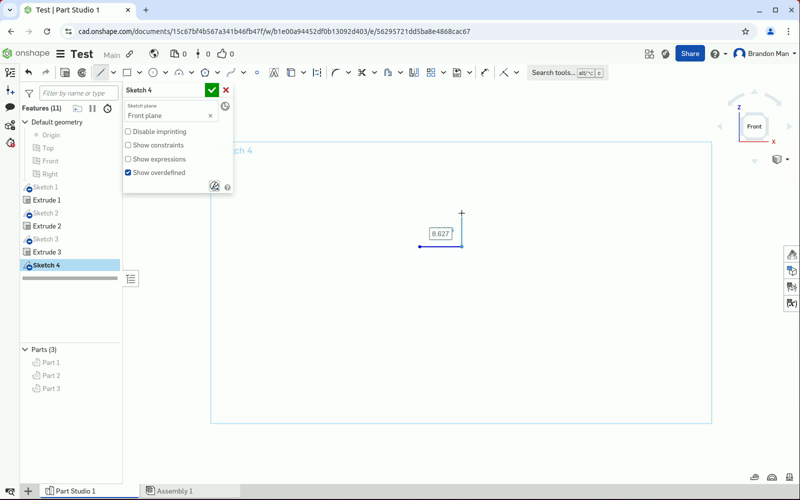
click(461, 212)
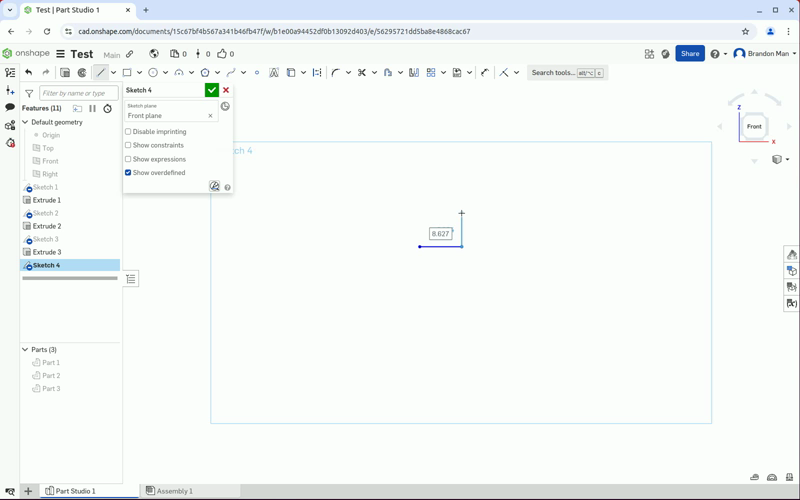
key_up(shift)
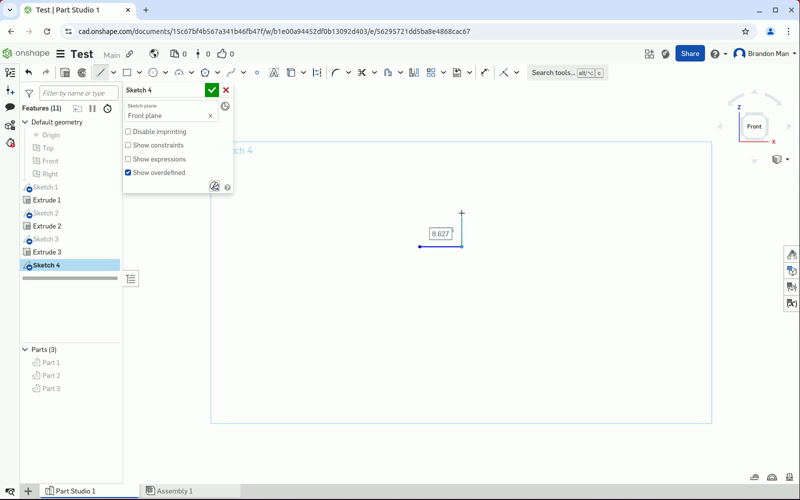
key_down(shift)
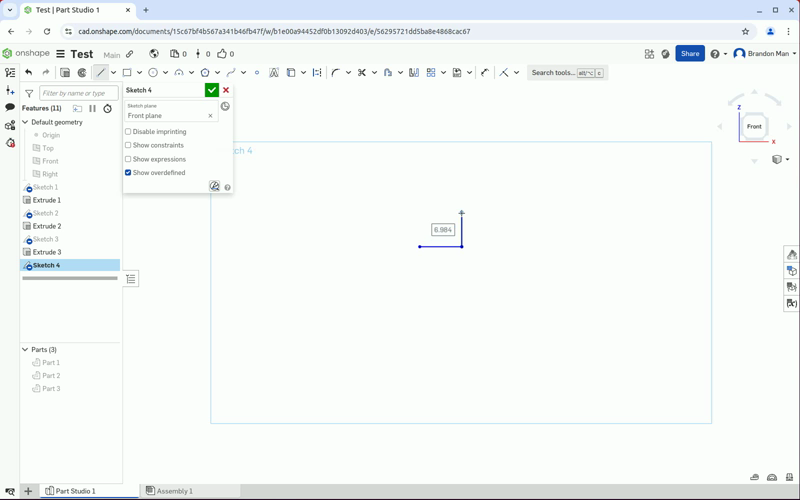
mouse_move(491, 212)
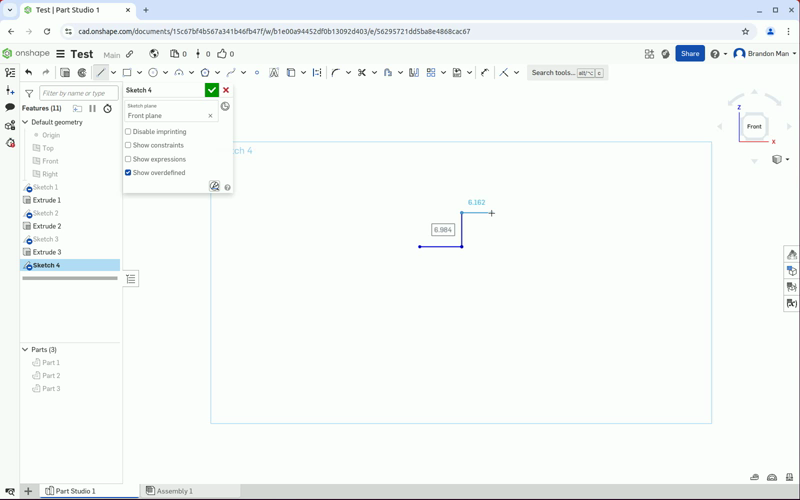
mouse_move(419, 212)
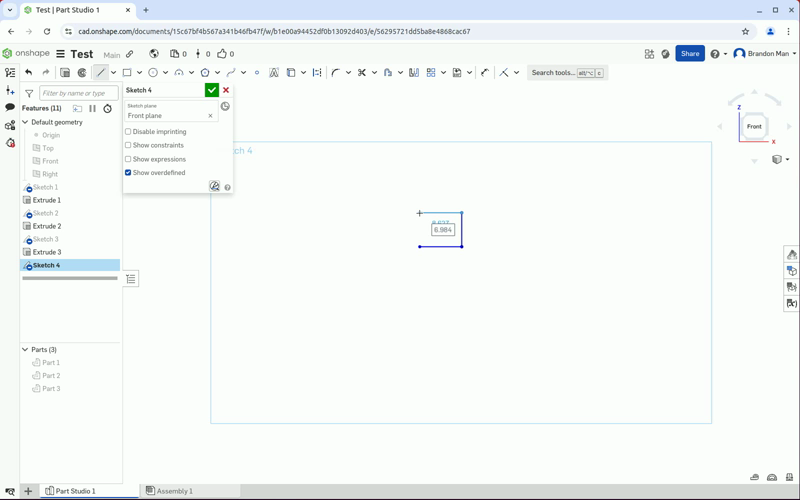
click(419, 212)
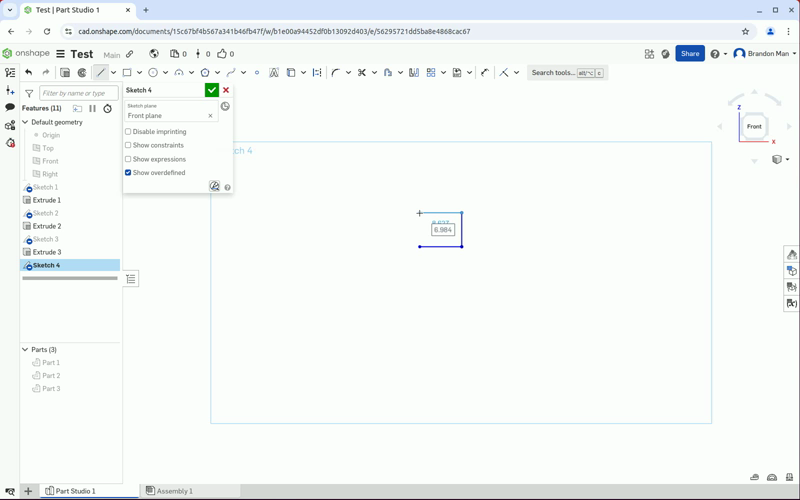
key_up(shift)
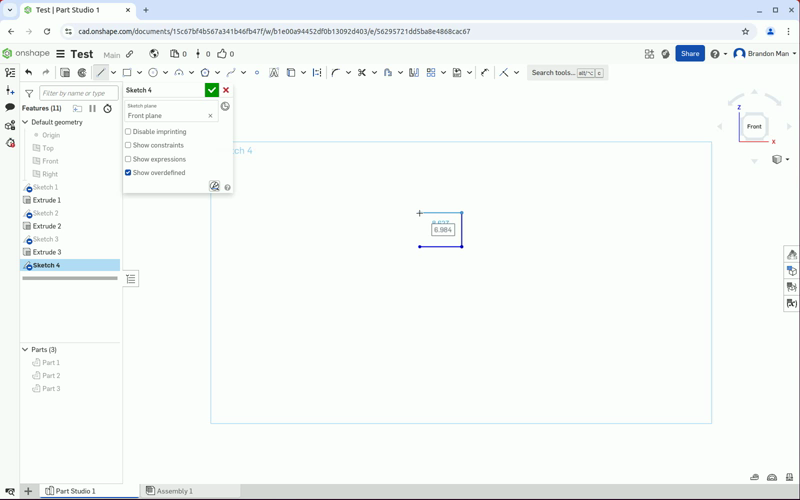
mouse_move(449, 212)
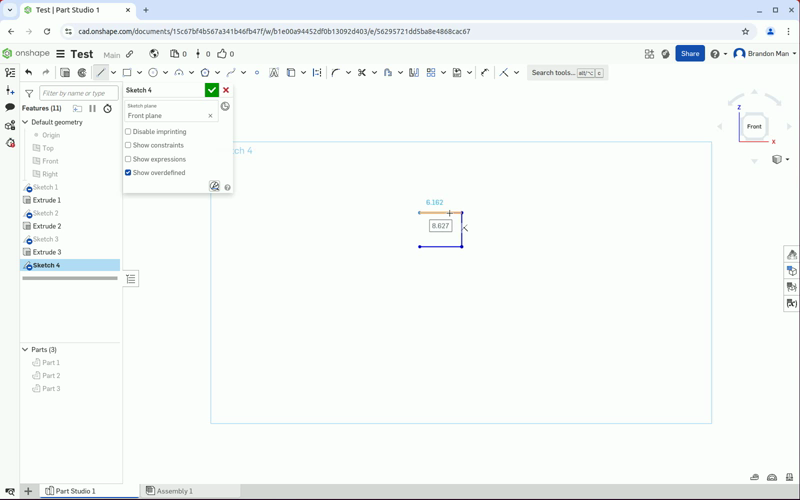
key_down(shift)
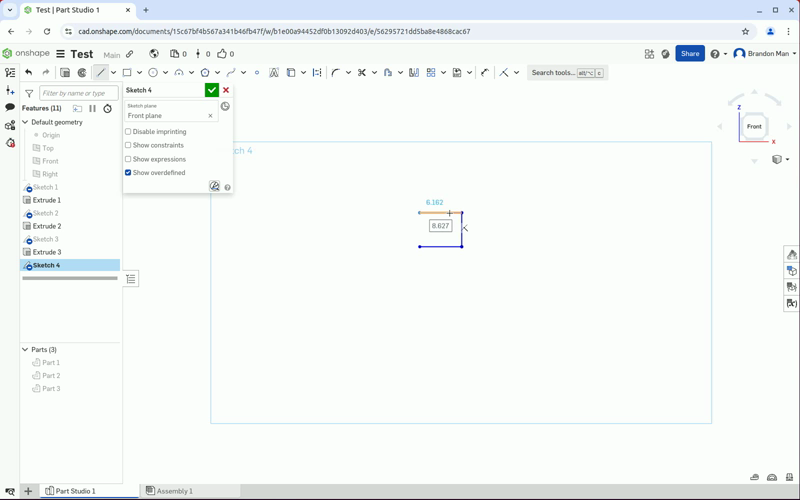
mouse_move(419, 246)
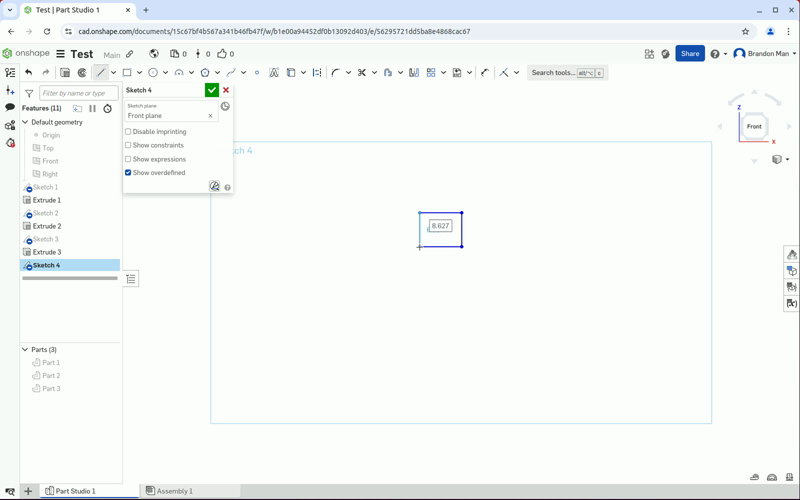
key_up(shift)
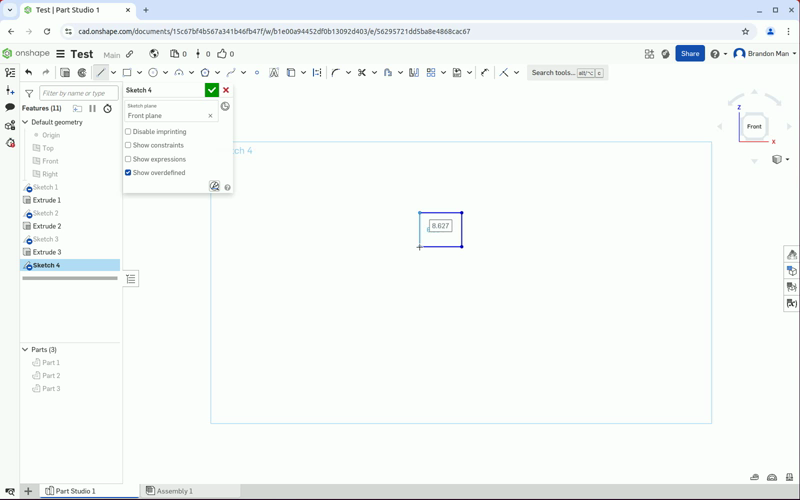
click(419, 246)
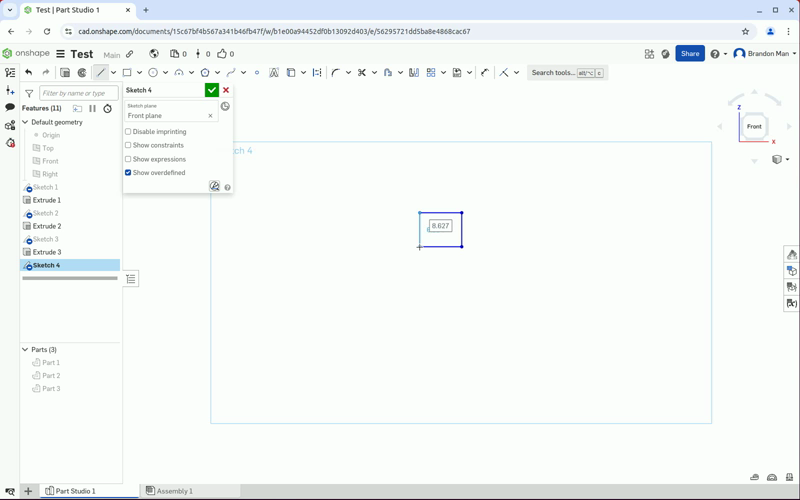
key(esc)
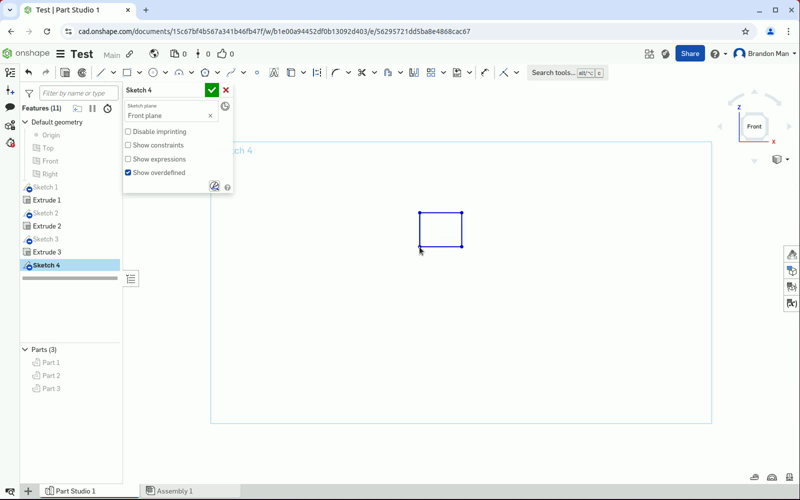
mouse_move(457, 239)
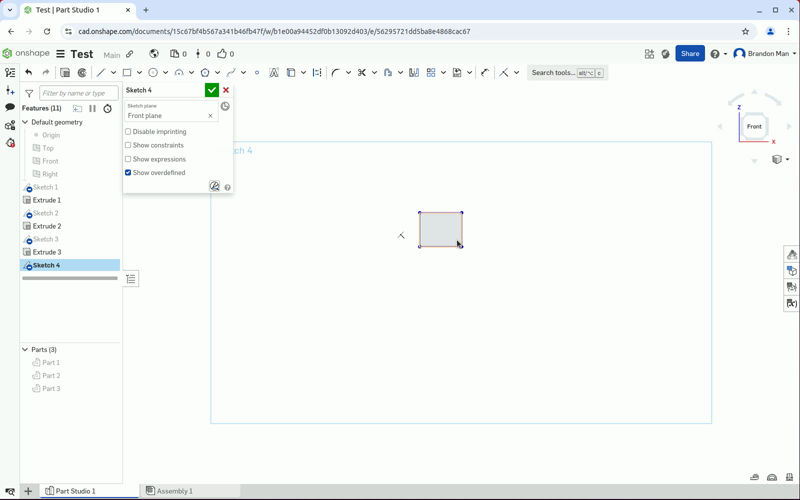
scroll(6)
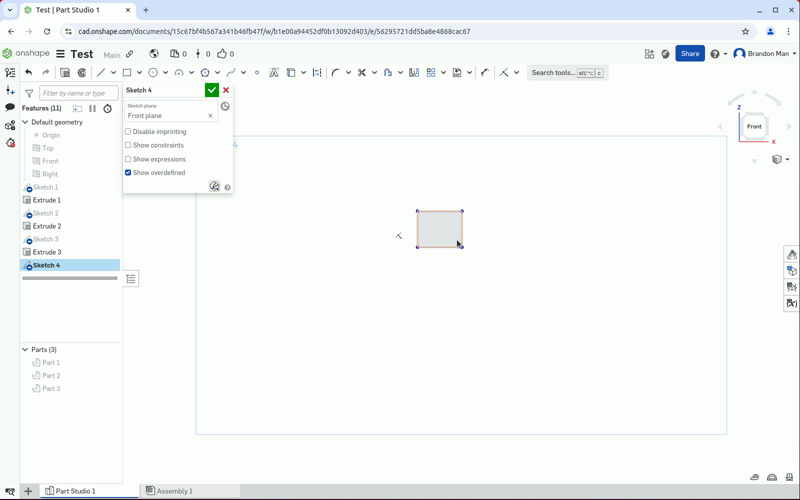
scroll(6)
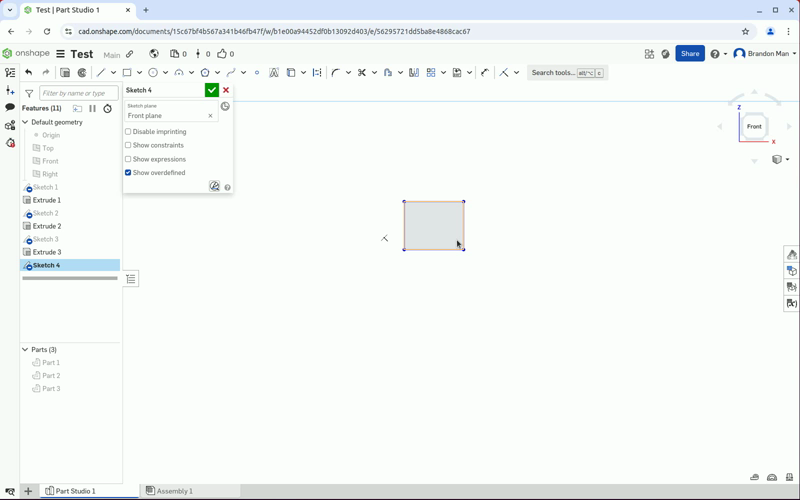
scroll(6)
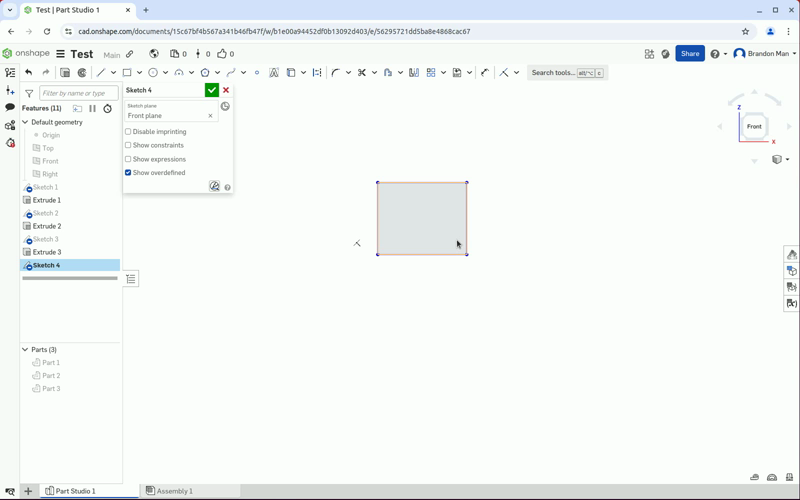
scroll(6)
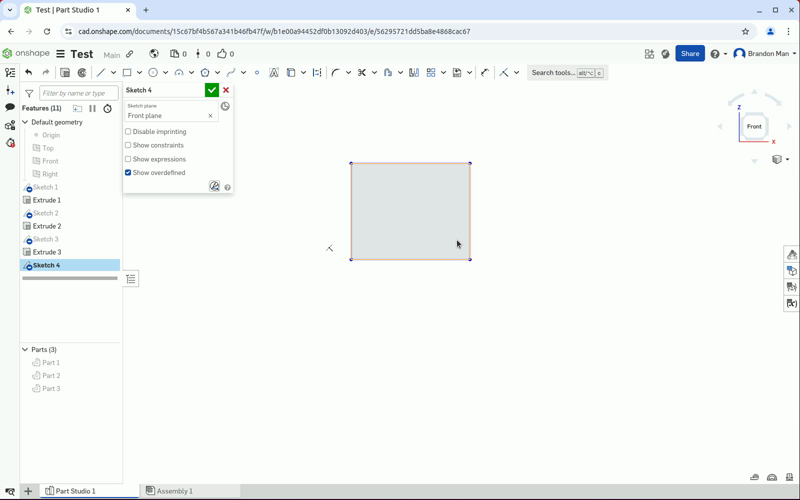
scroll(6)
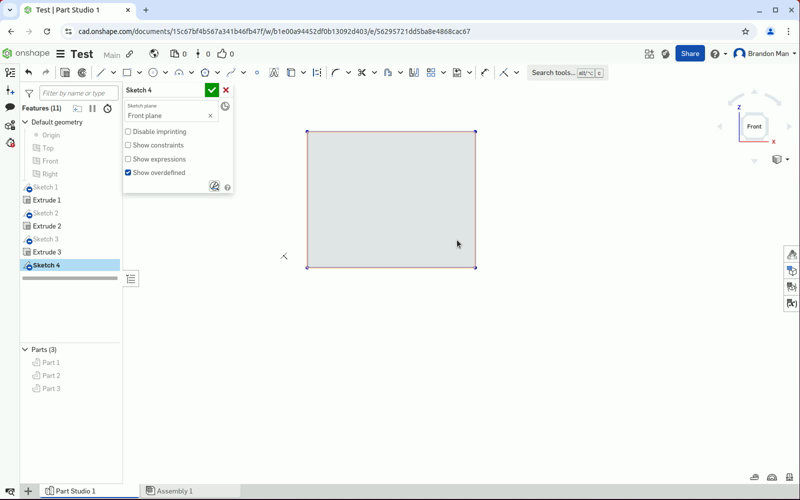
scroll(6)
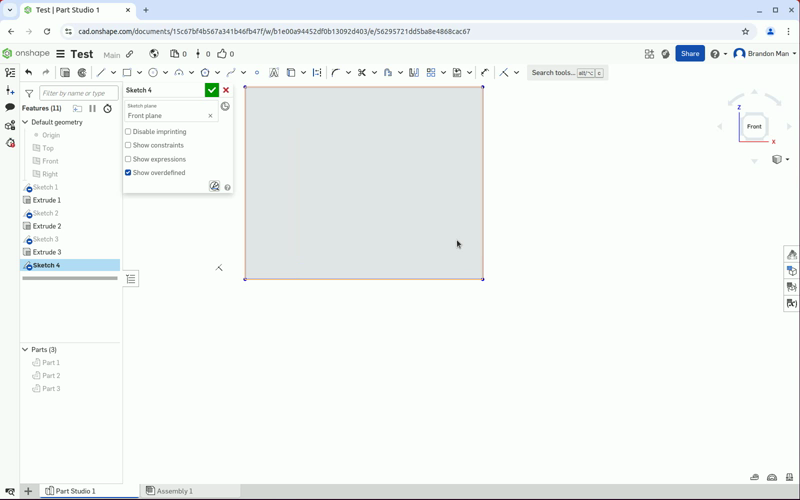
scroll(6)
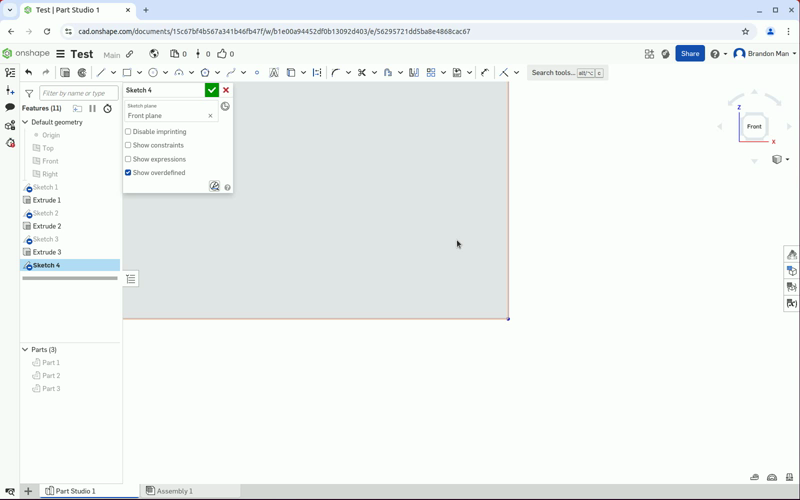
click(457, 239)
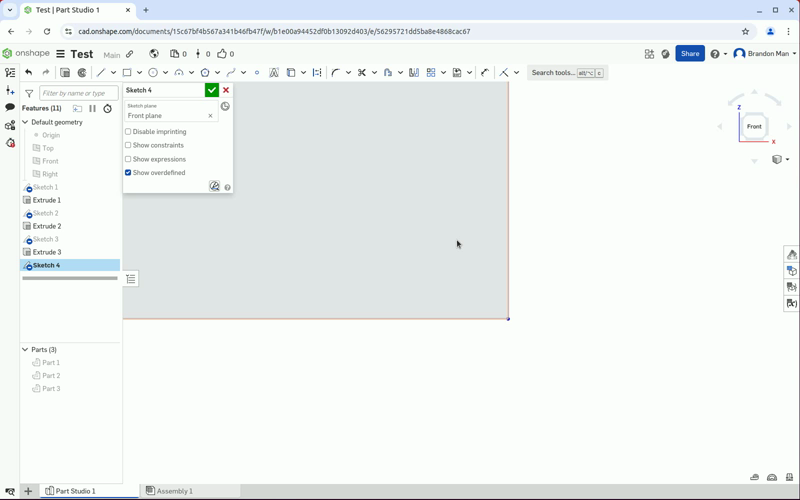
scroll(-6)
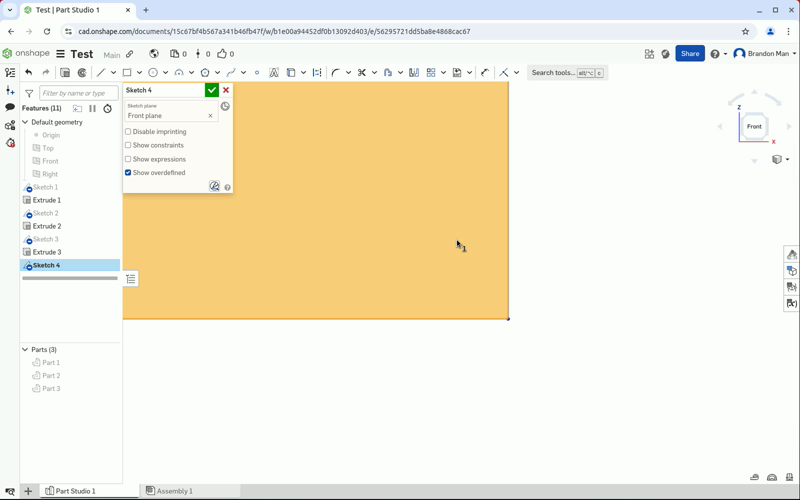
scroll(-6)
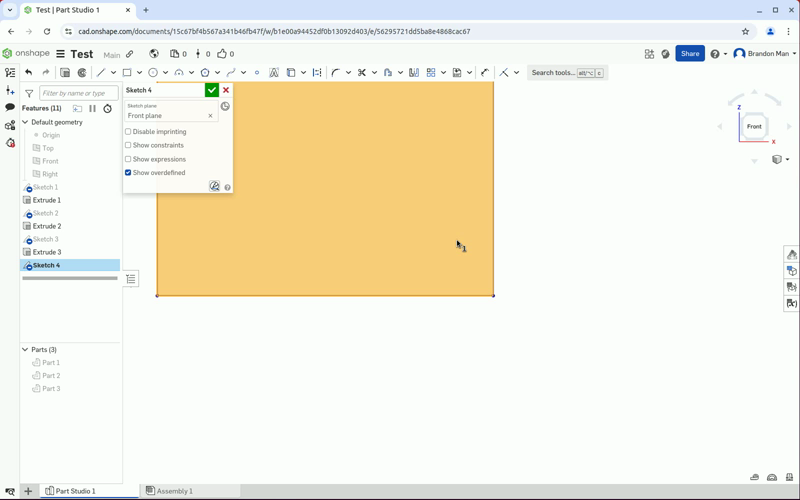
scroll(-6)
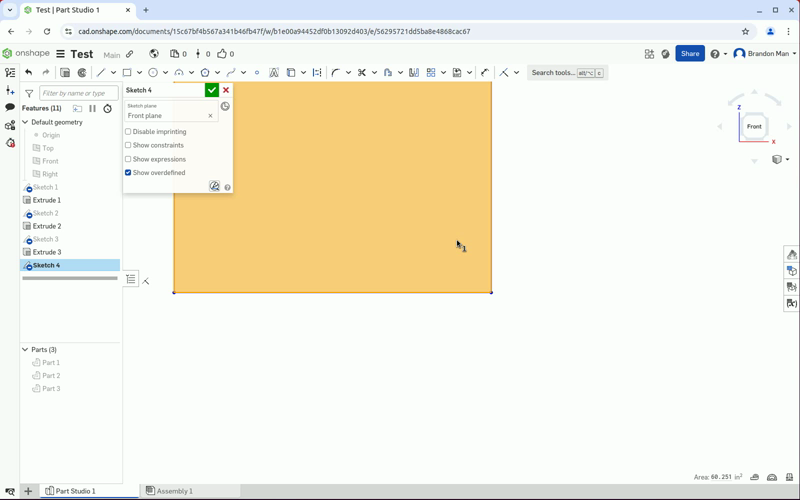
scroll(-6)
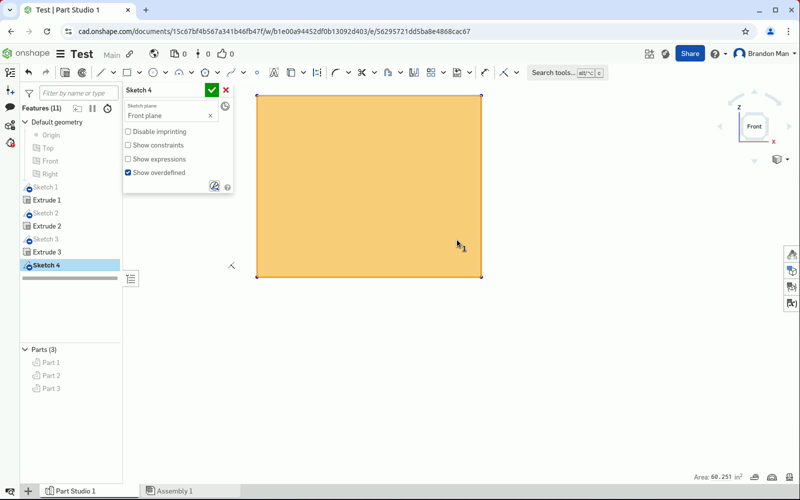
scroll(-6)
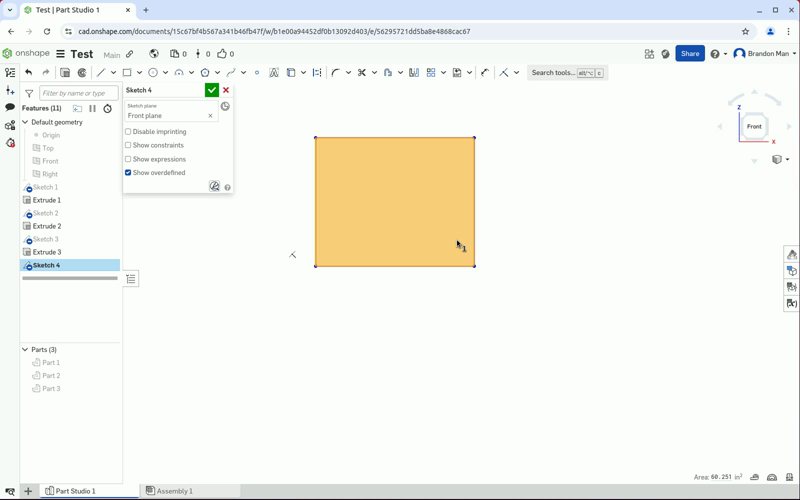
scroll(-6)
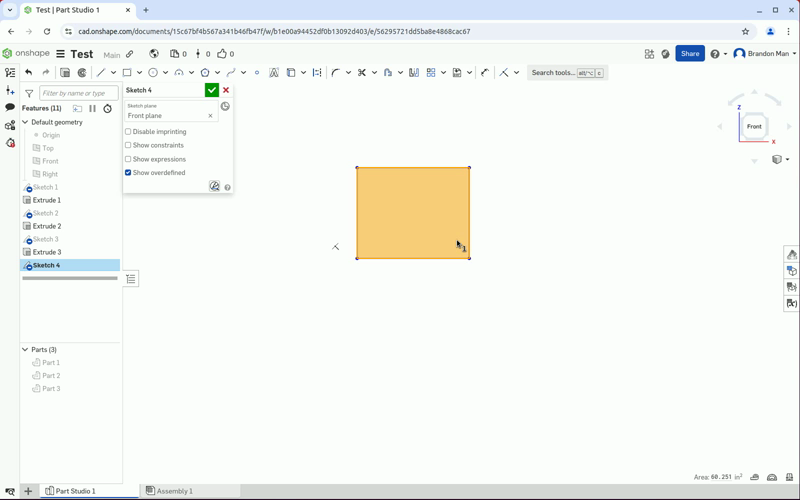
scroll(-6)
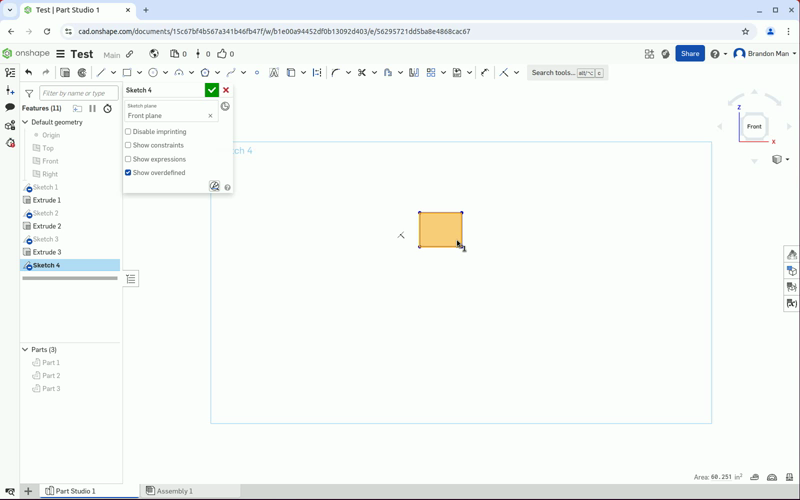
mouse_move(73, 352)
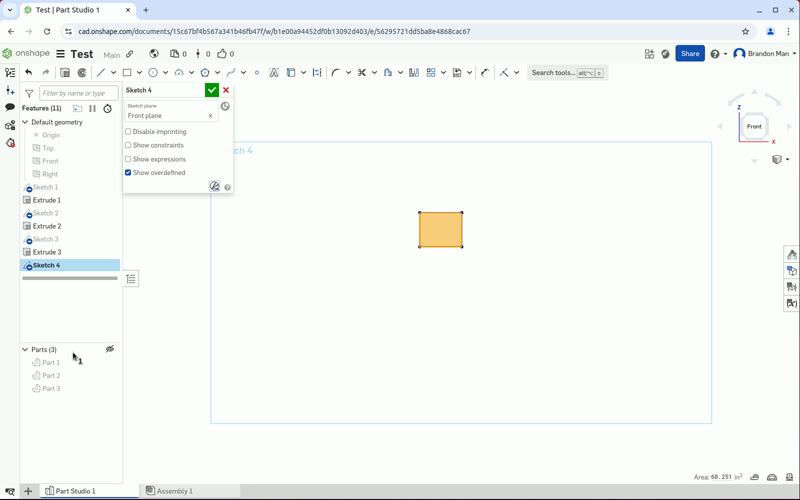
key(shift+y)
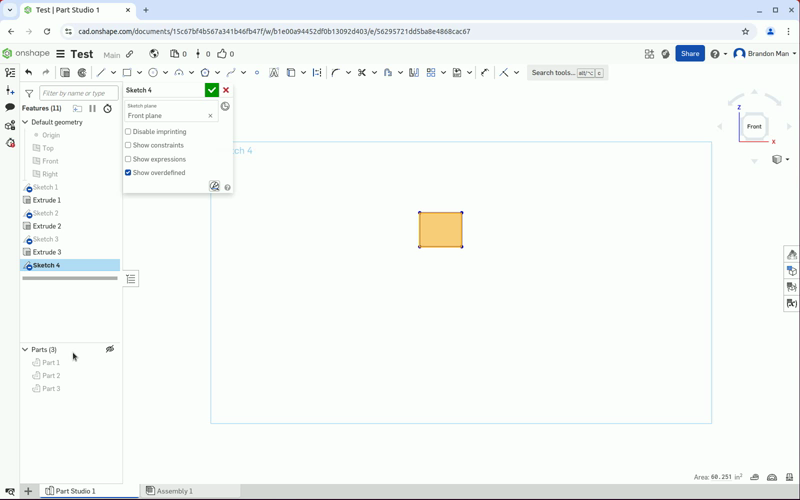
key(shift+e)
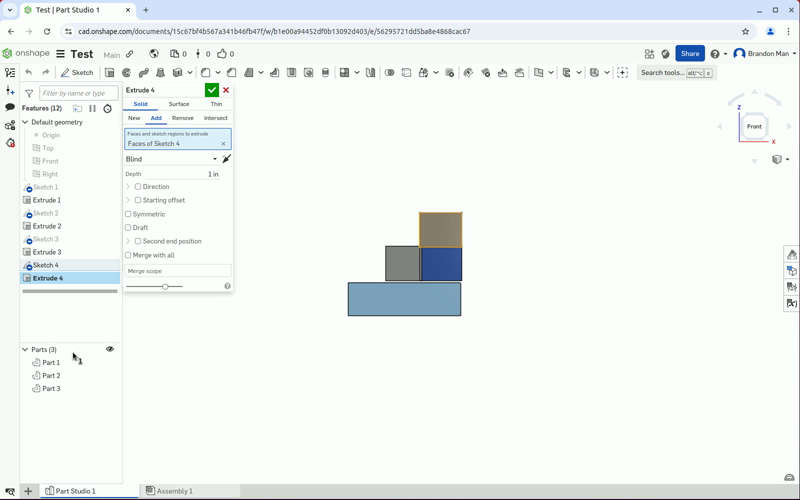
mouse_move(143, 106)
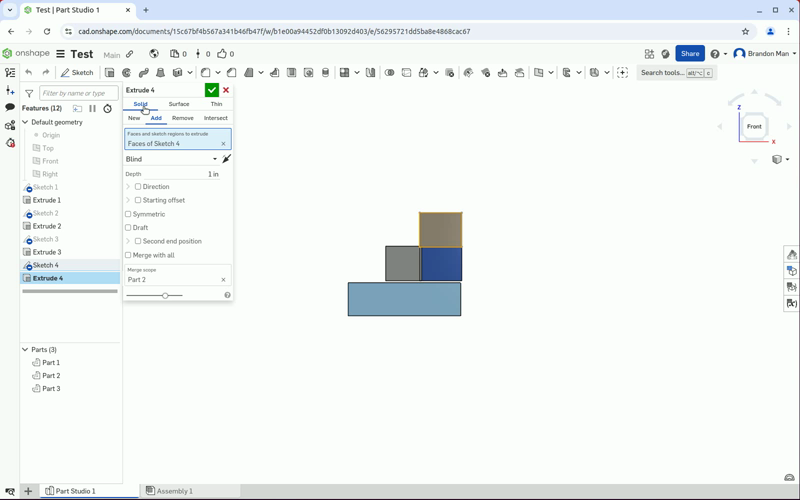
click(143, 106)
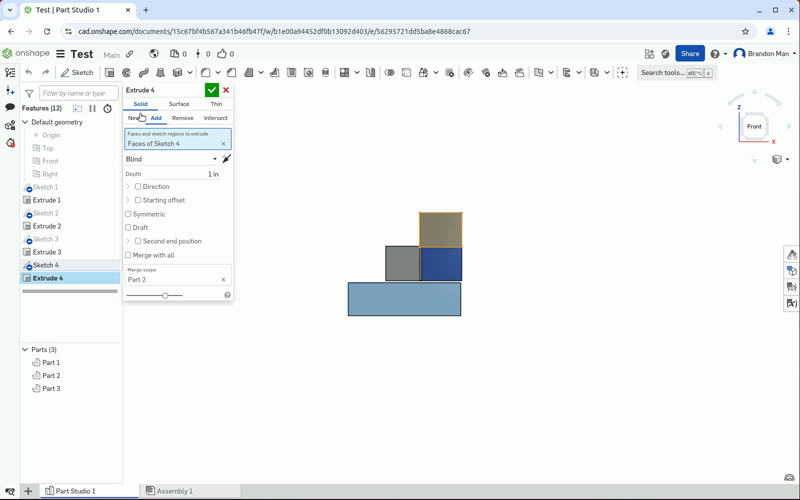
mouse_move(137, 120)
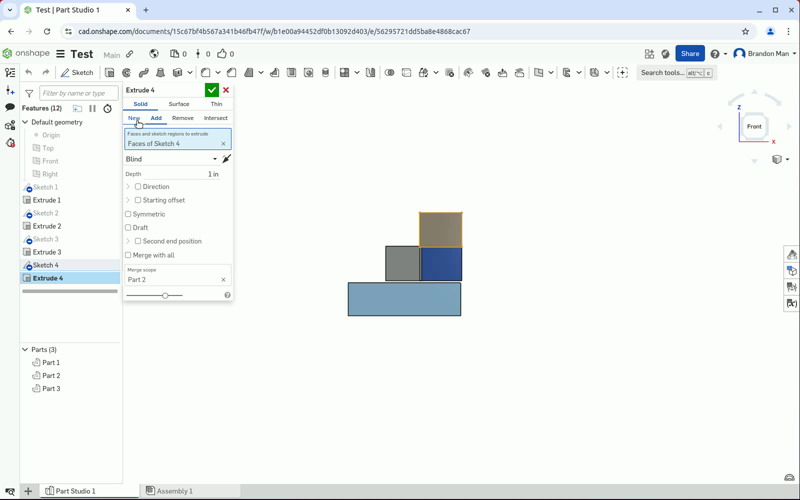
click(137, 120)
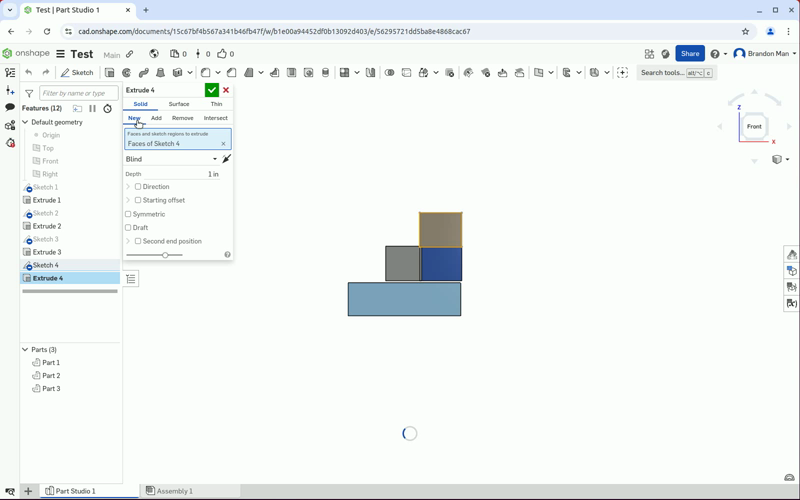
key(tab, 4)
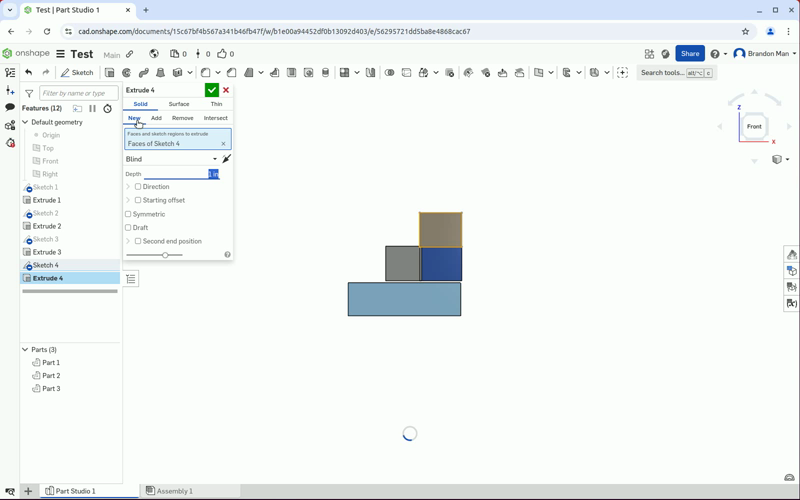
text(-0.241)
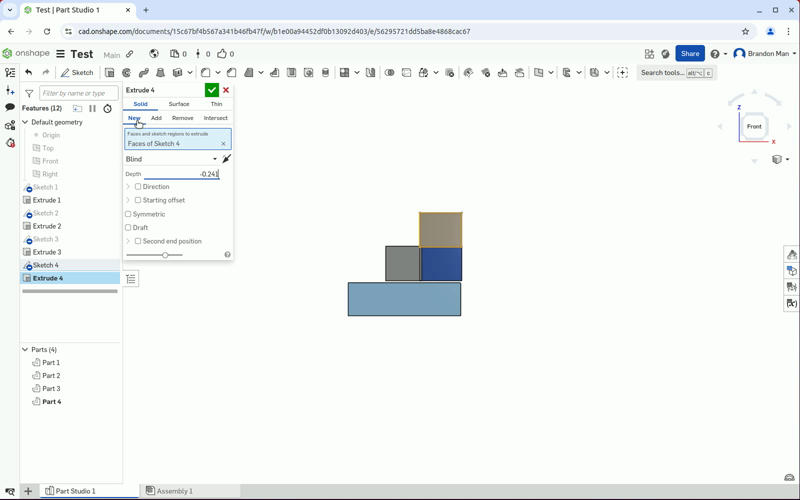
key(enter)
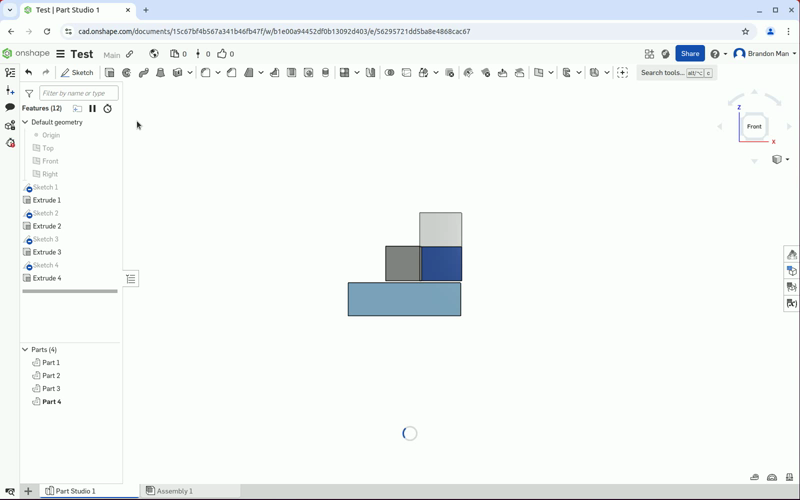
key(shift+h)
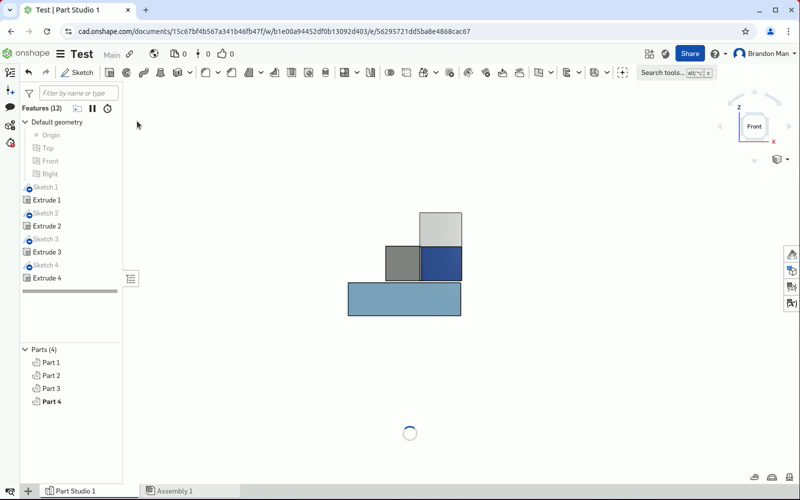
key(shift+h)
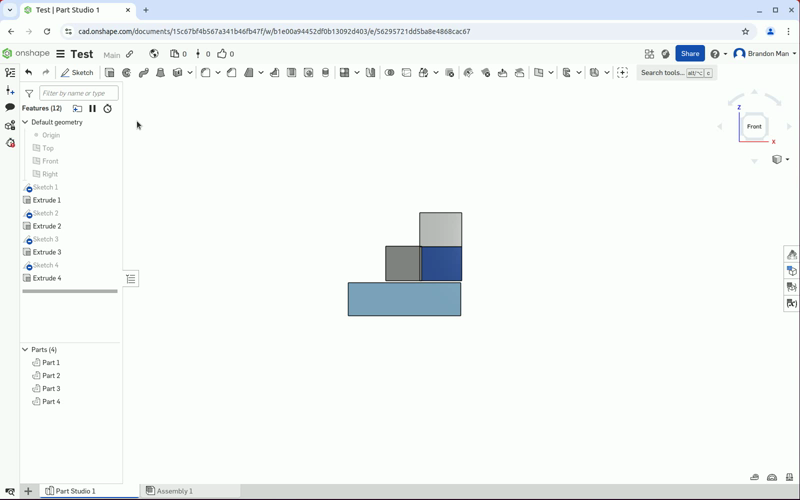
mouse_move(73, 189)
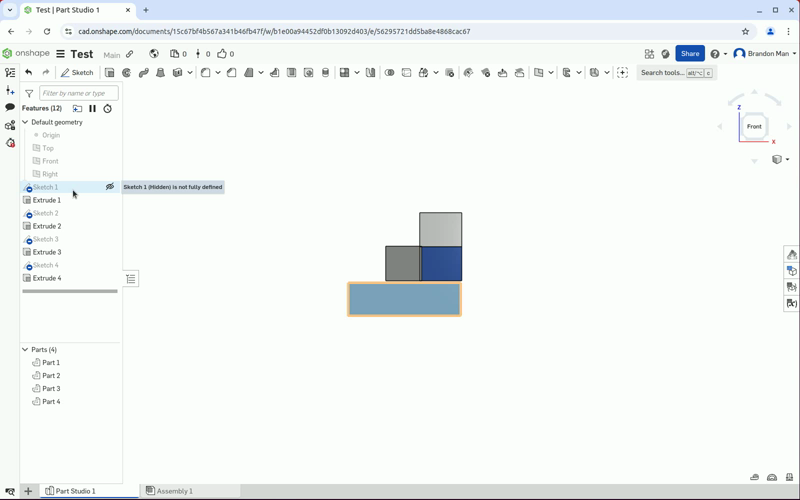
click(73, 189)
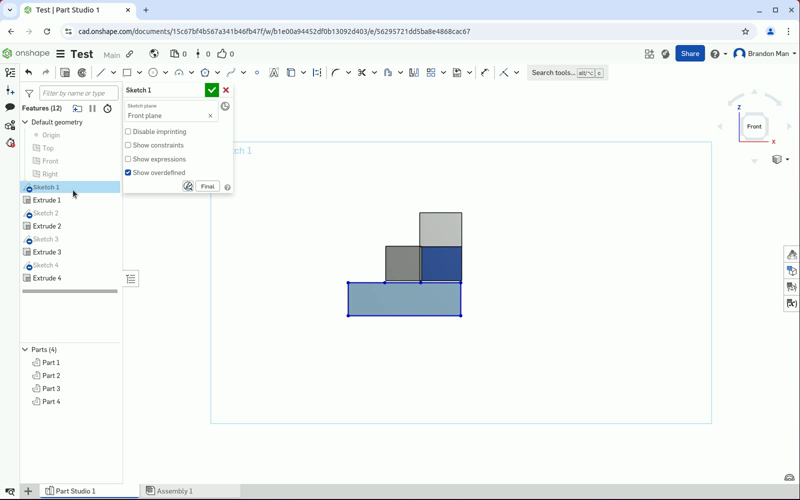
mouse_move(229, 92)
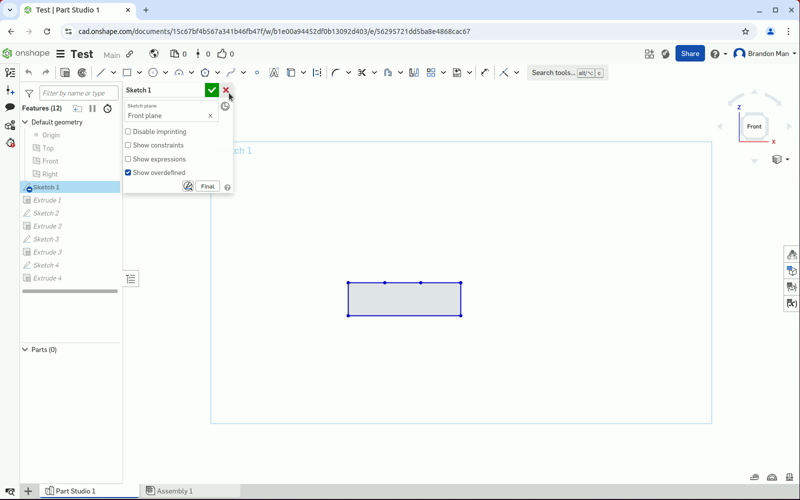
click(229, 92)
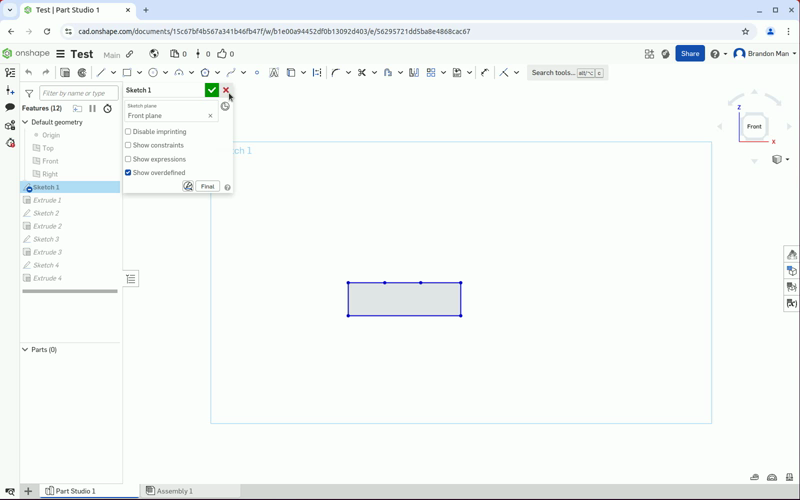
key(shift+s)
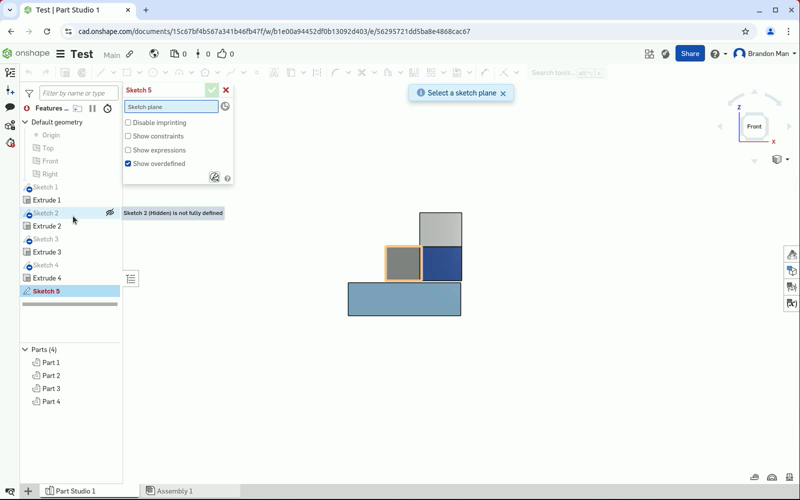
scroll(3)
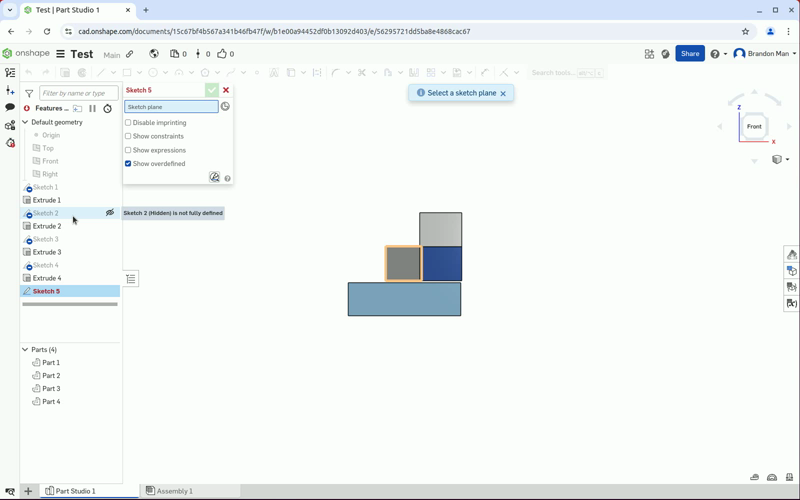
mouse_move(73, 163)
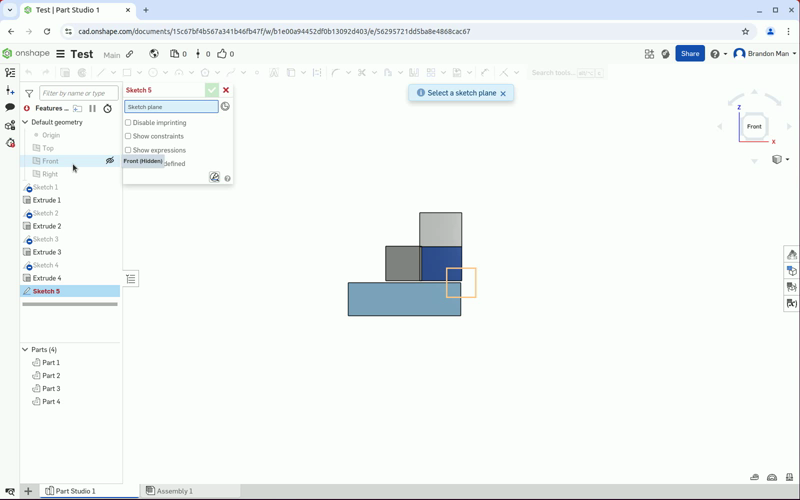
click(73, 163)
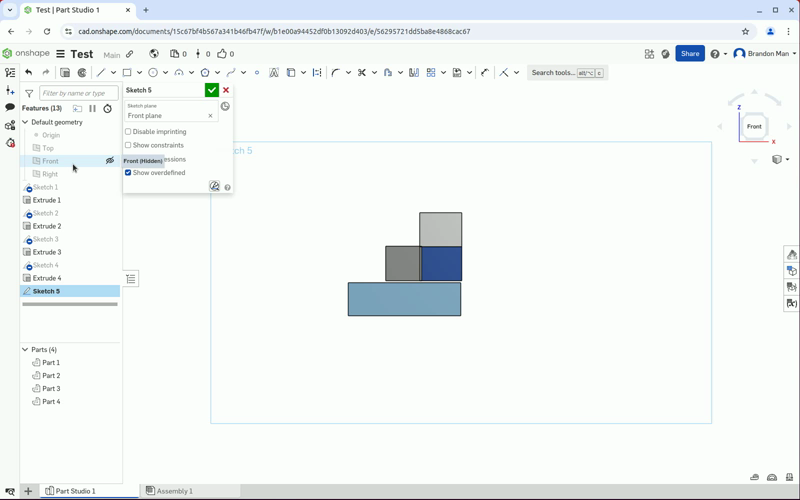
mouse_move(73, 352)
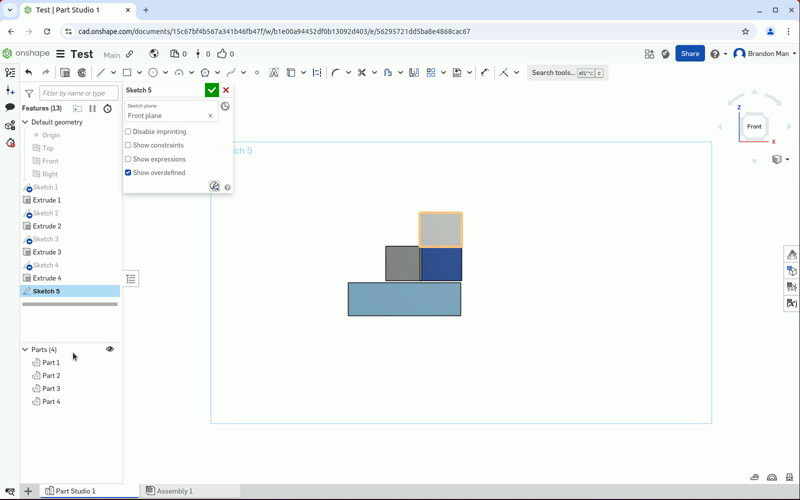
key(y)
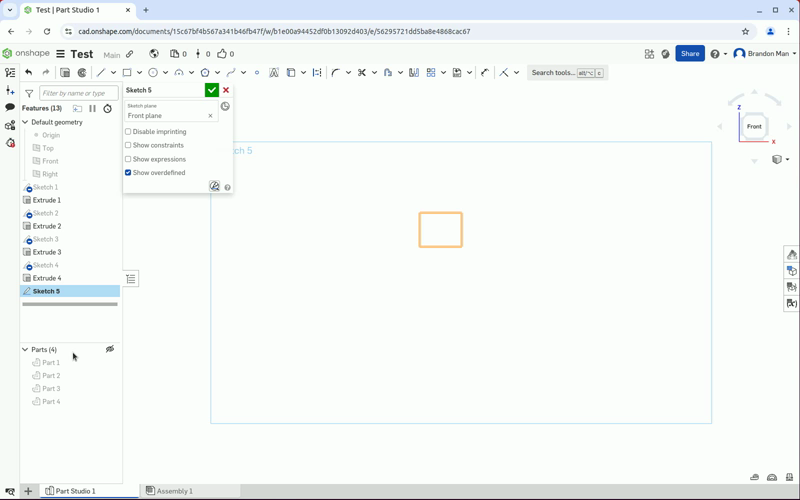
key(l)
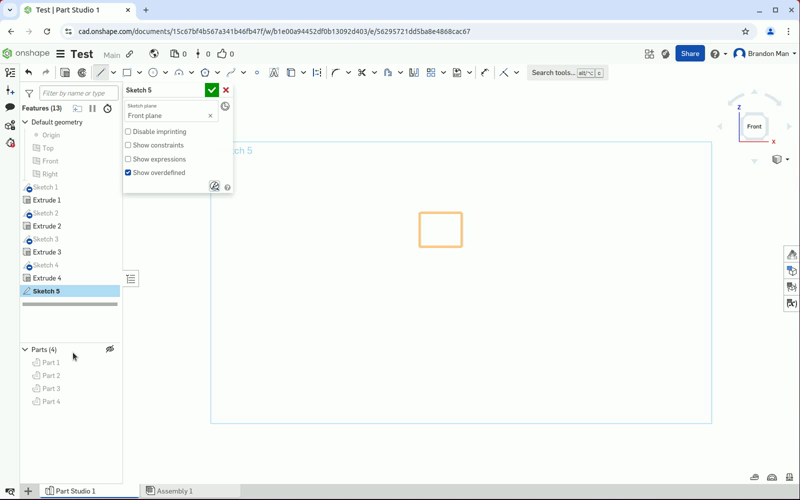
key_down(shift)
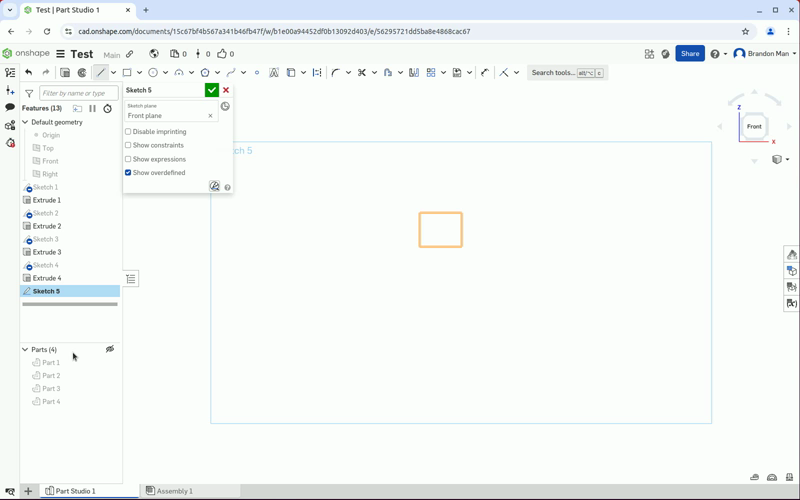
mouse_move(419, 247)
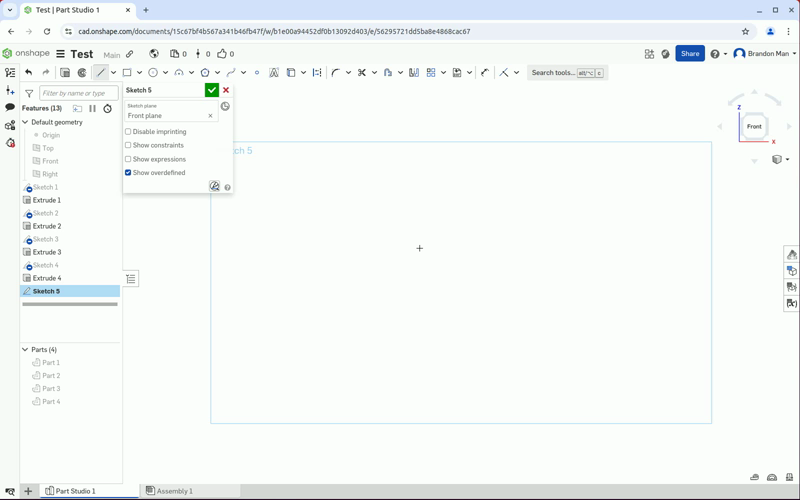
click(419, 247)
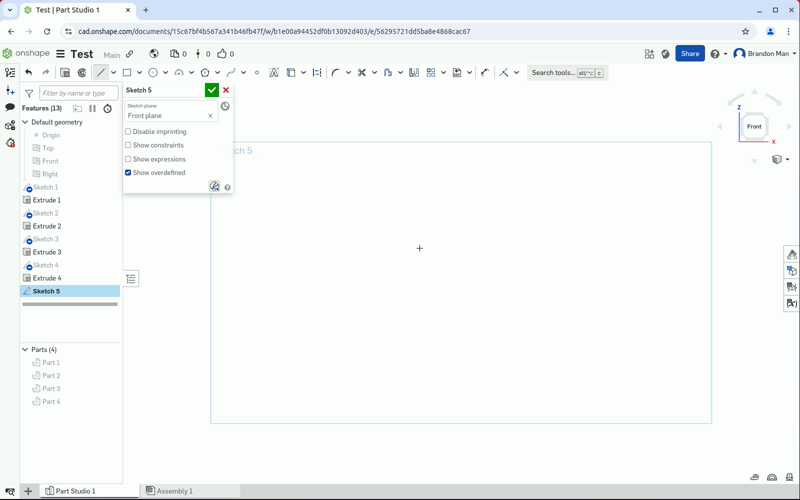
key_up(shift)
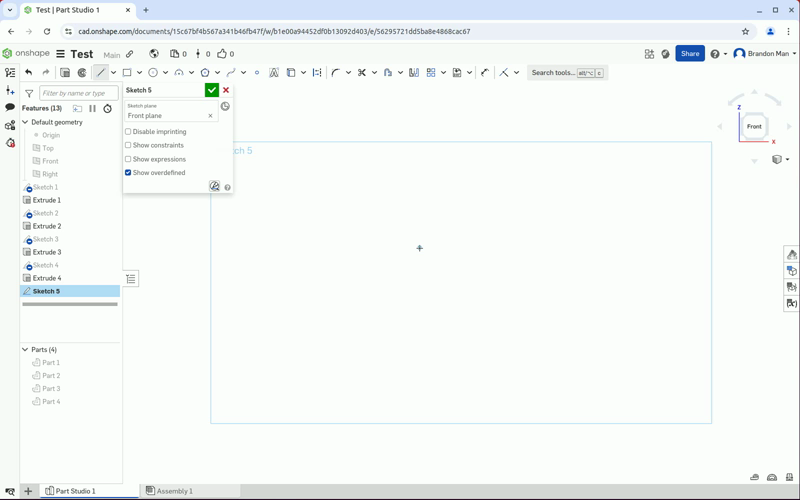
key_down(shift)
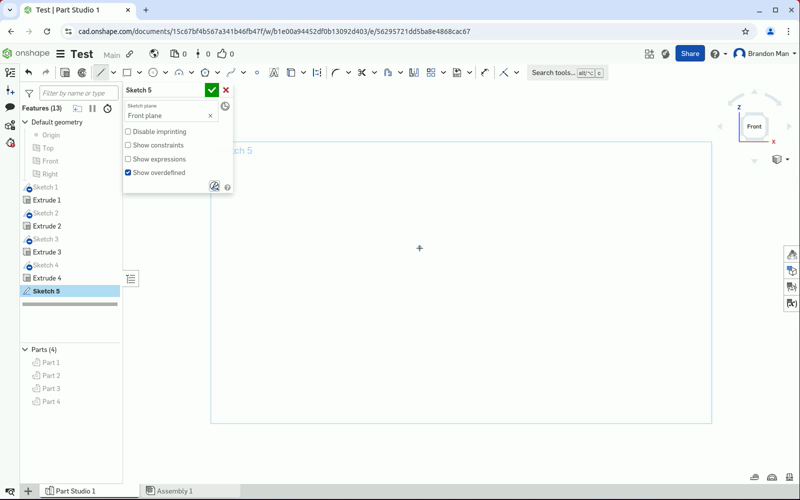
mouse_move(449, 247)
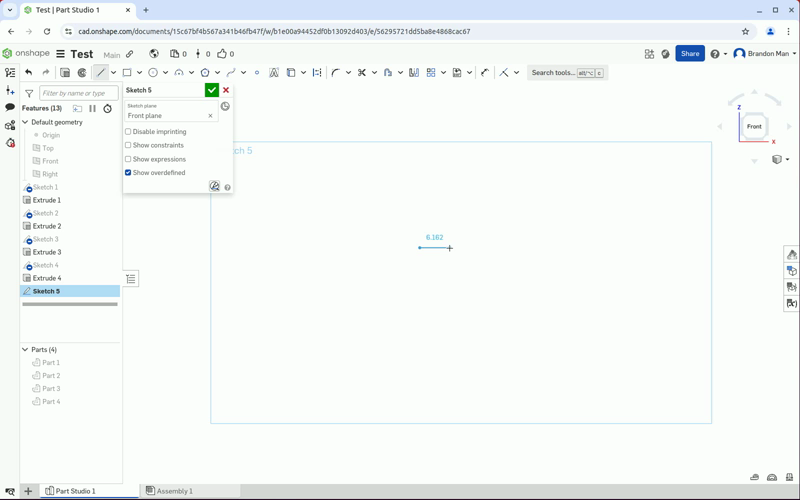
mouse_move(461, 247)
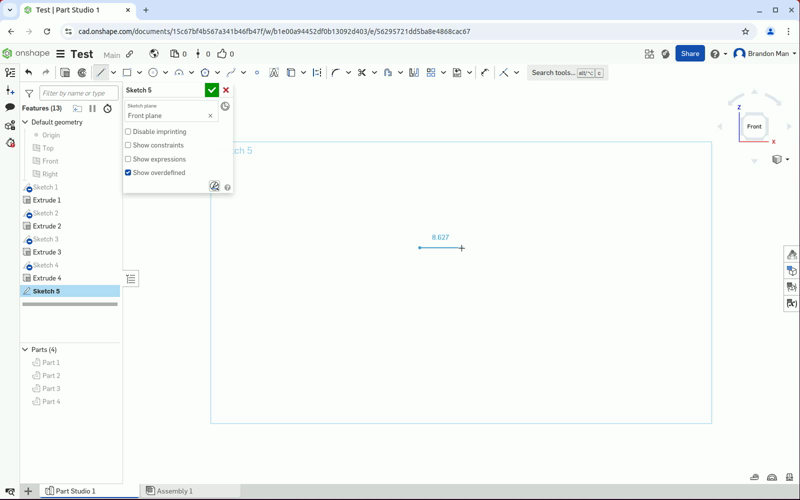
click(461, 247)
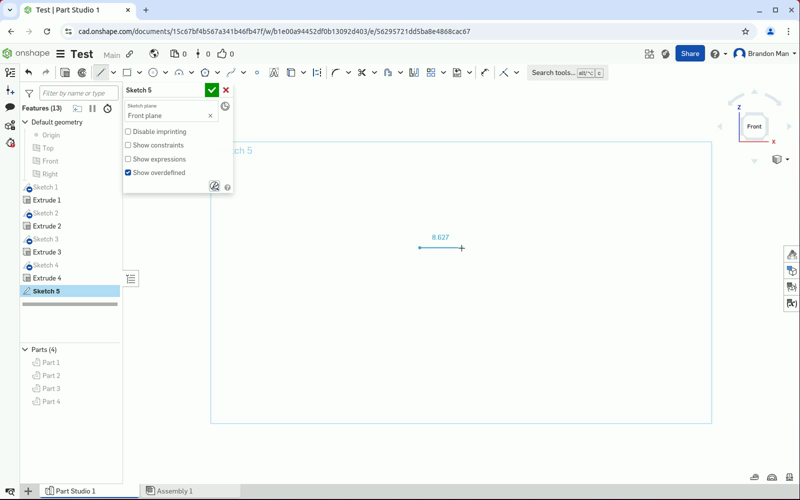
key_up(shift)
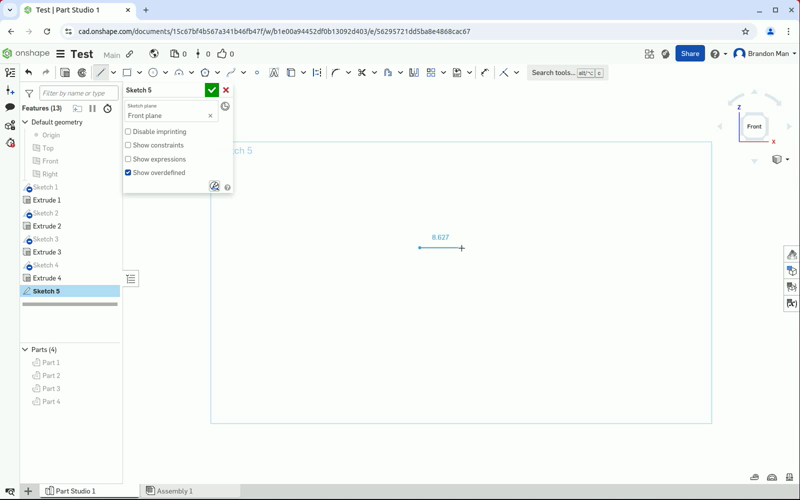
key_down(shift)
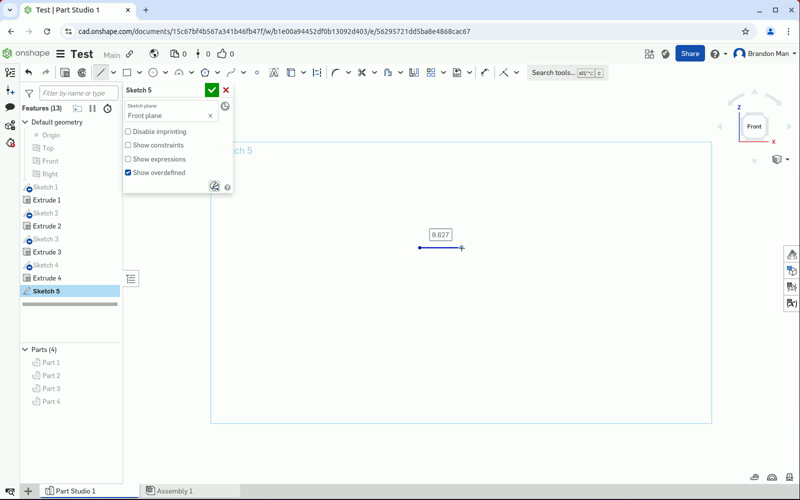
mouse_move(491, 247)
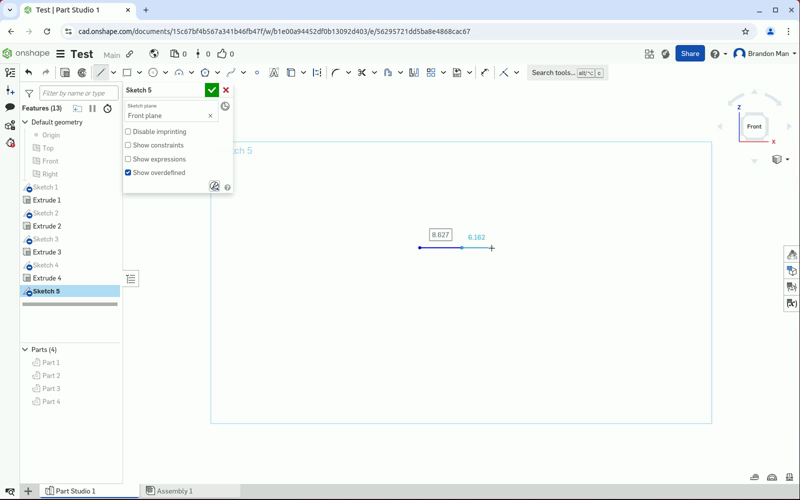
mouse_move(461, 246)
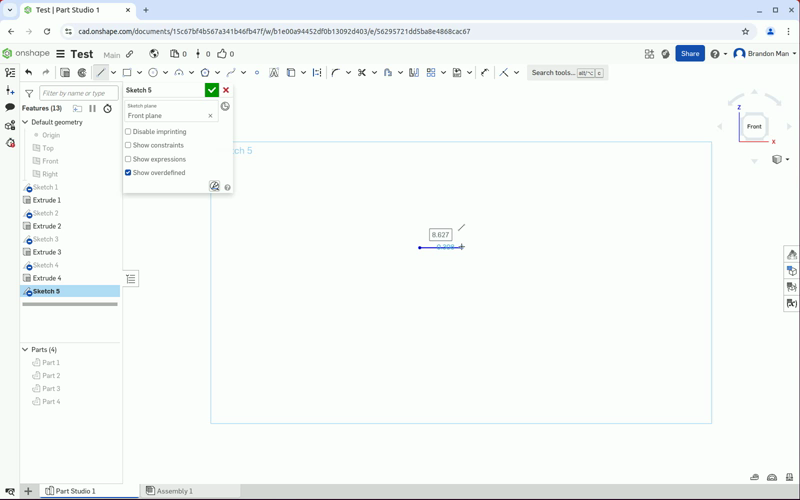
scroll(6)
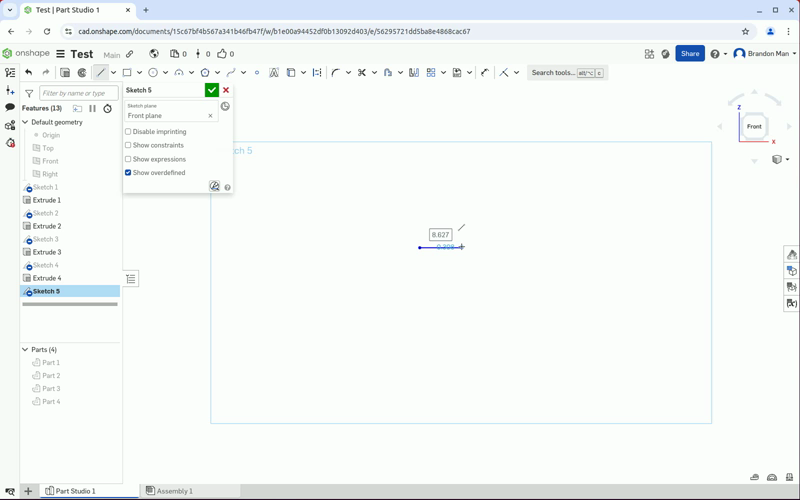
scroll(6)
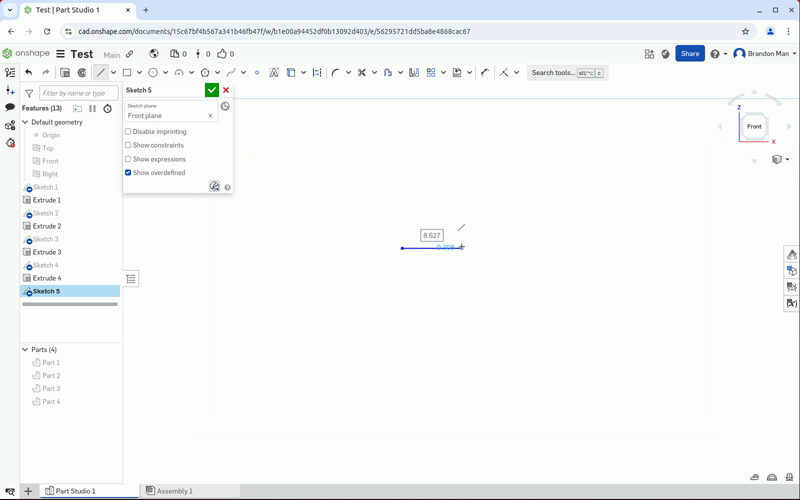
scroll(6)
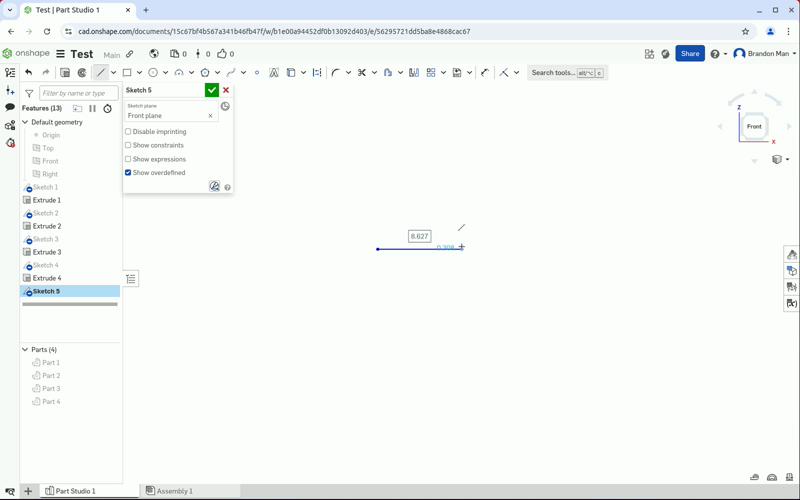
scroll(6)
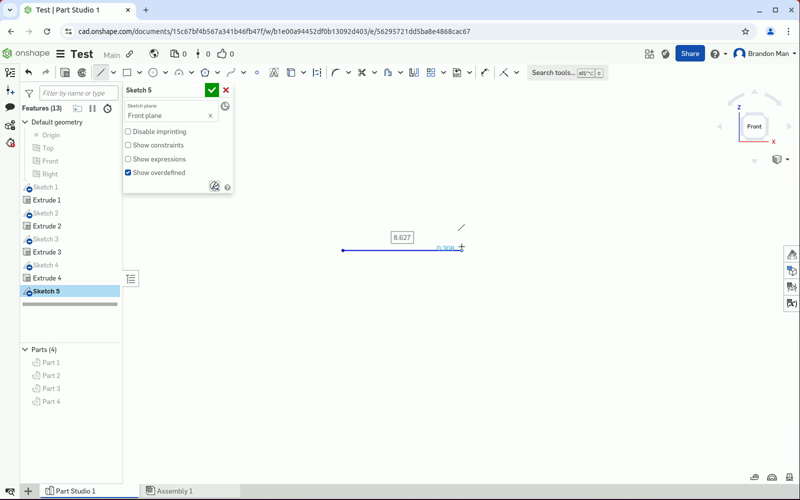
scroll(6)
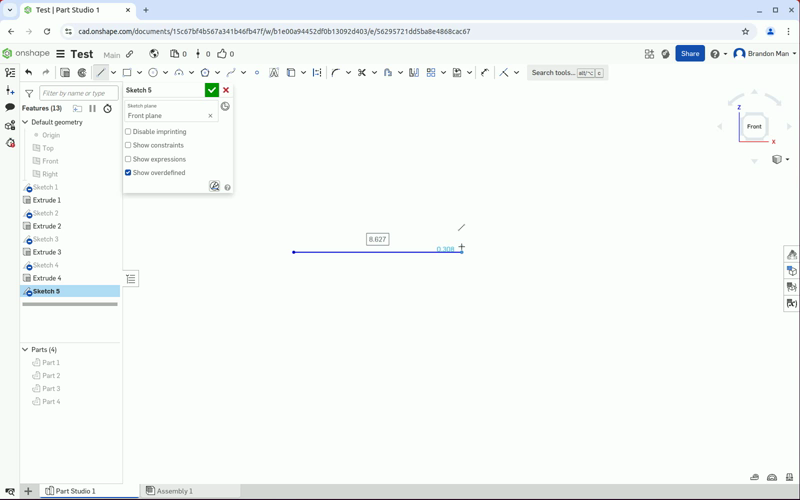
scroll(6)
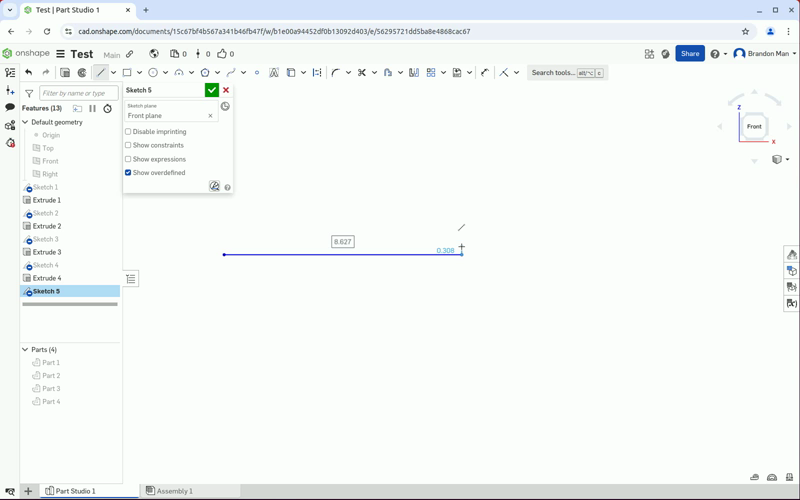
scroll(6)
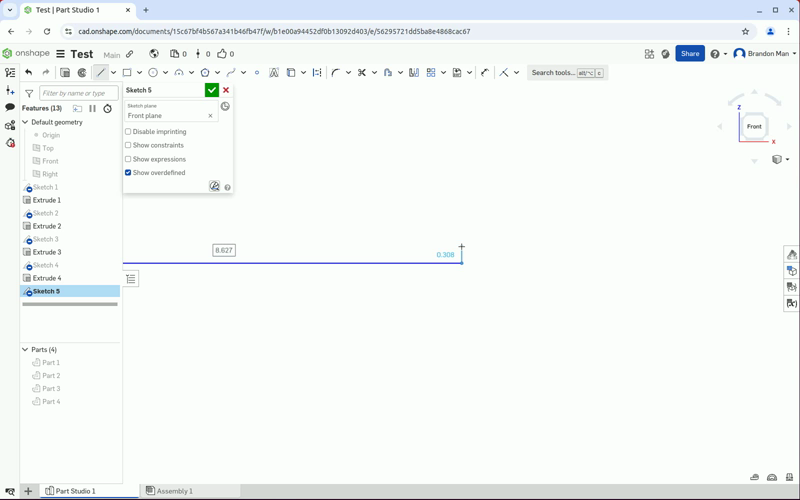
click(461, 246)
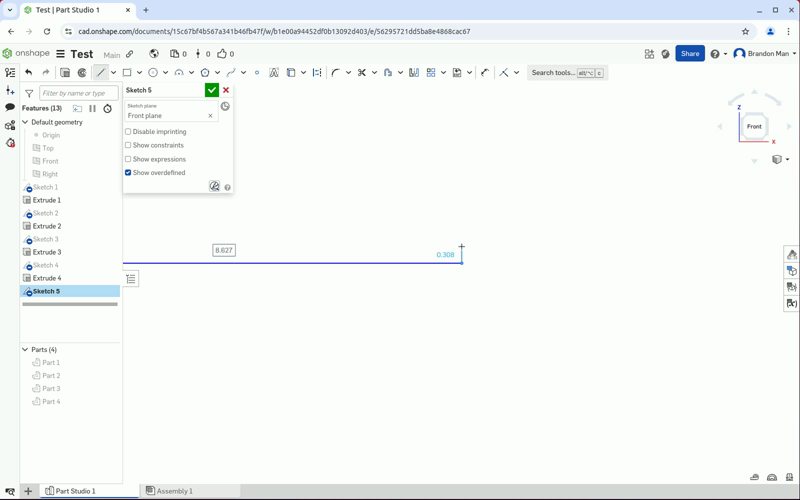
scroll(-6)
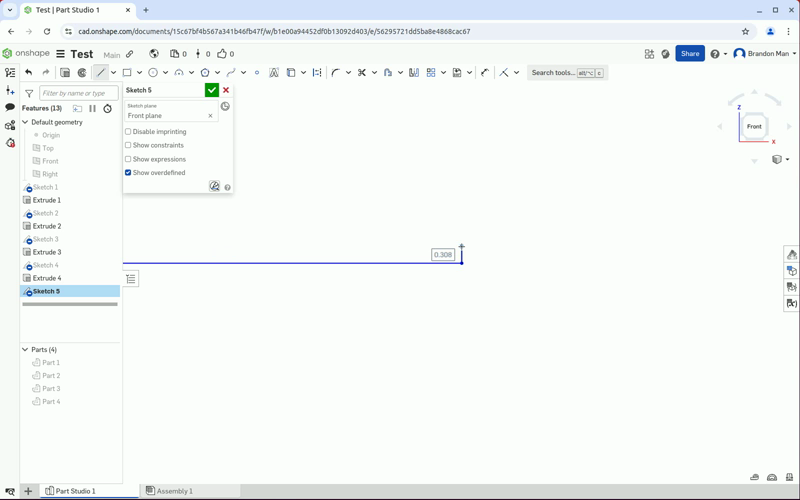
scroll(-6)
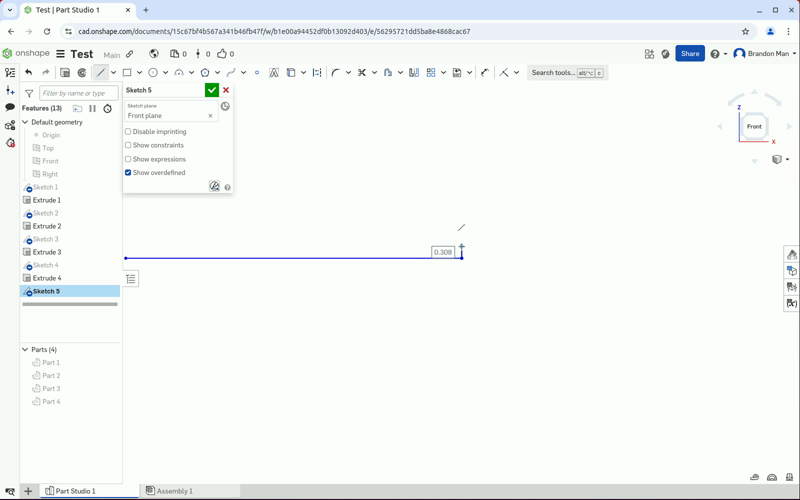
scroll(-6)
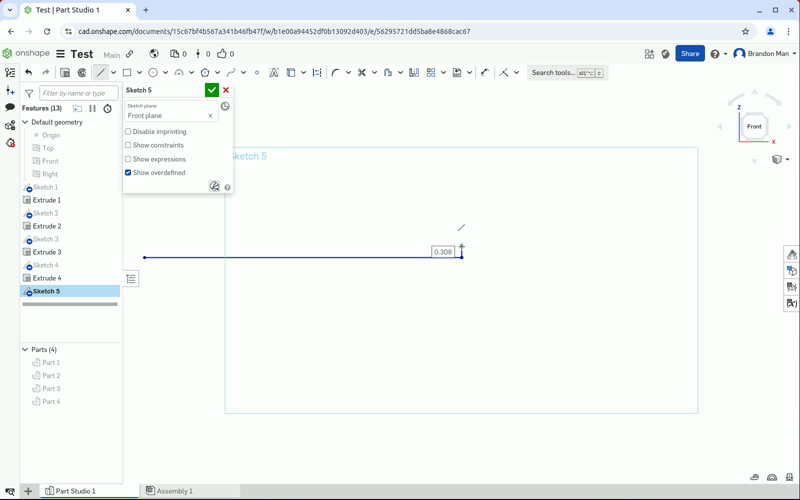
scroll(-6)
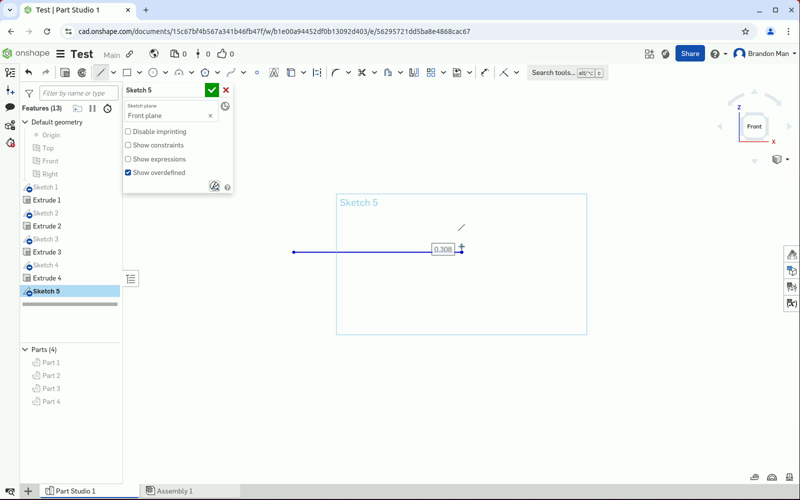
scroll(-6)
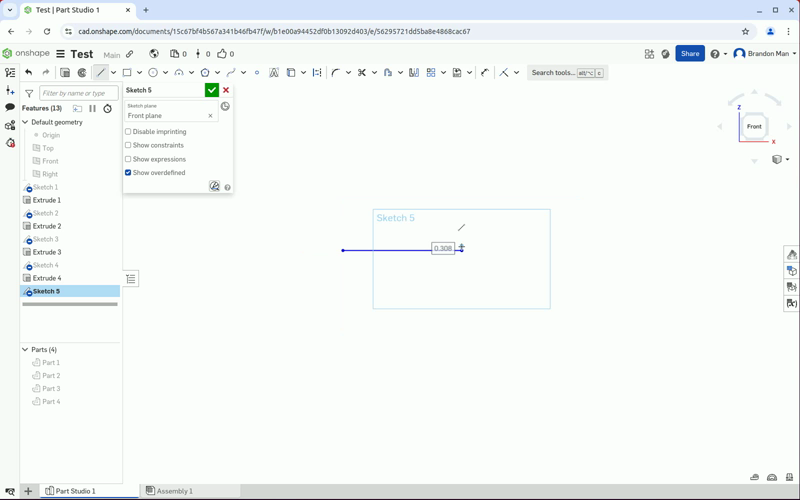
scroll(-6)
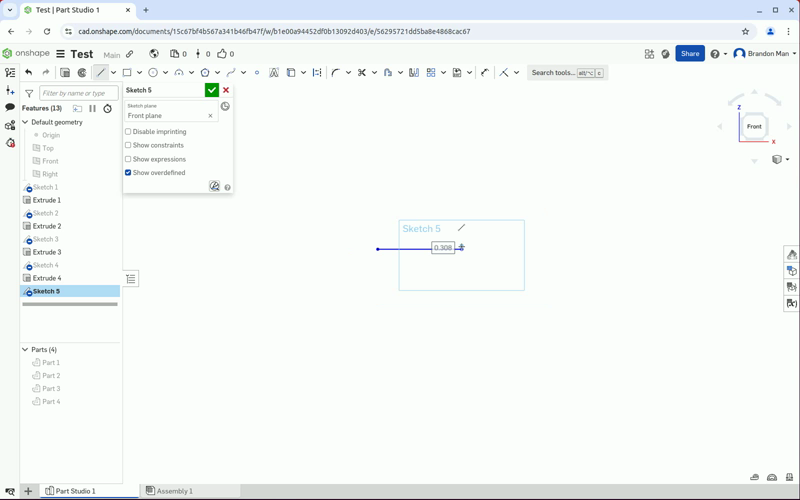
scroll(-6)
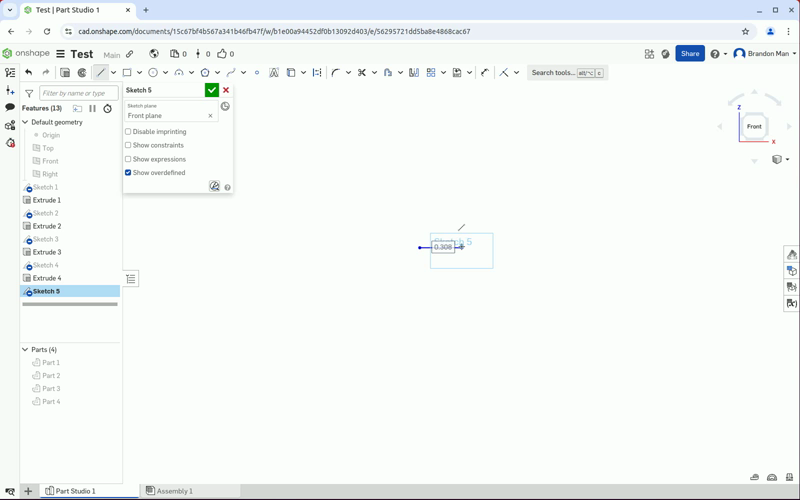
key_up(shift)
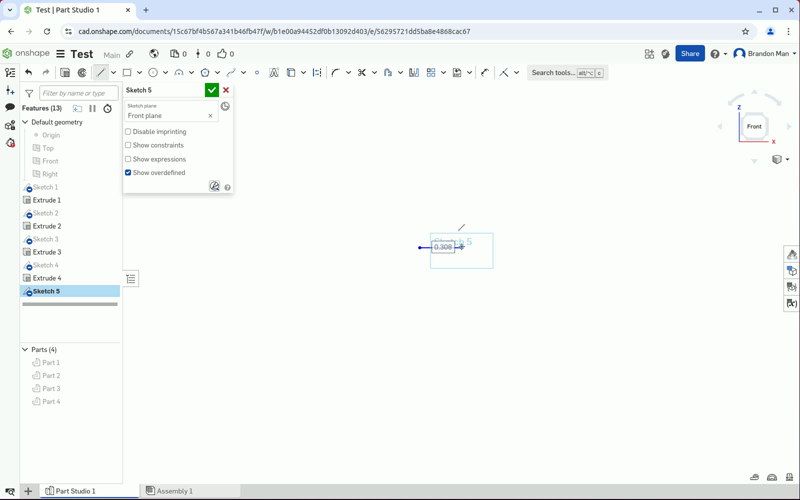
key_down(shift)
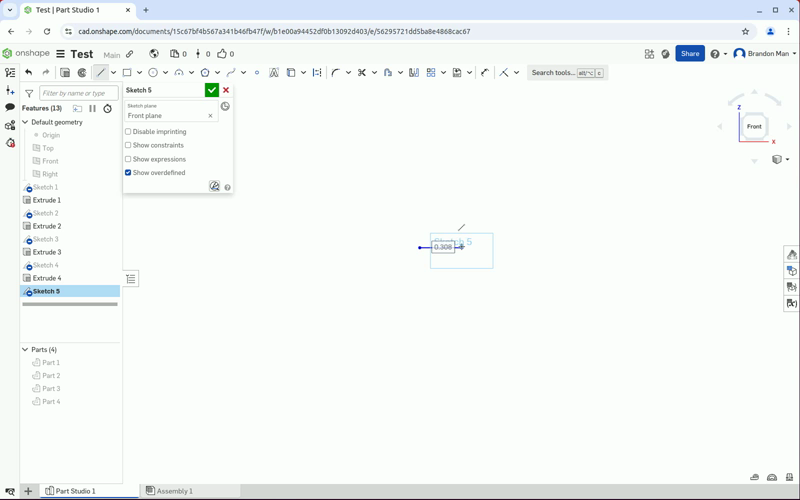
mouse_move(491, 246)
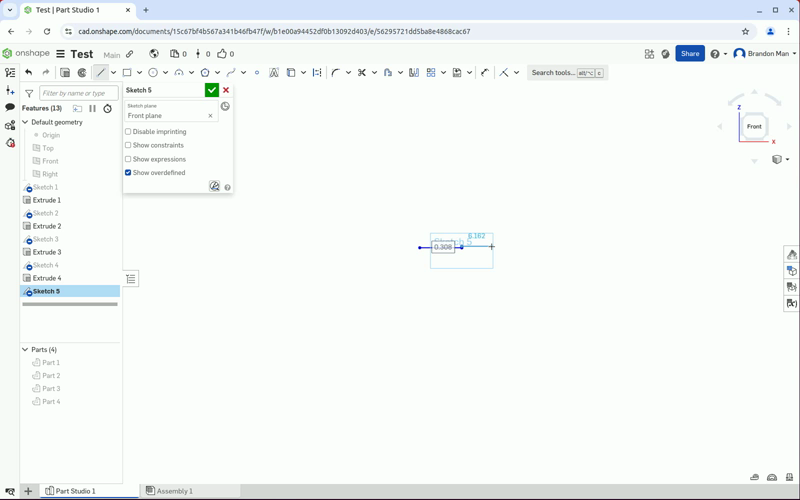
mouse_move(419, 246)
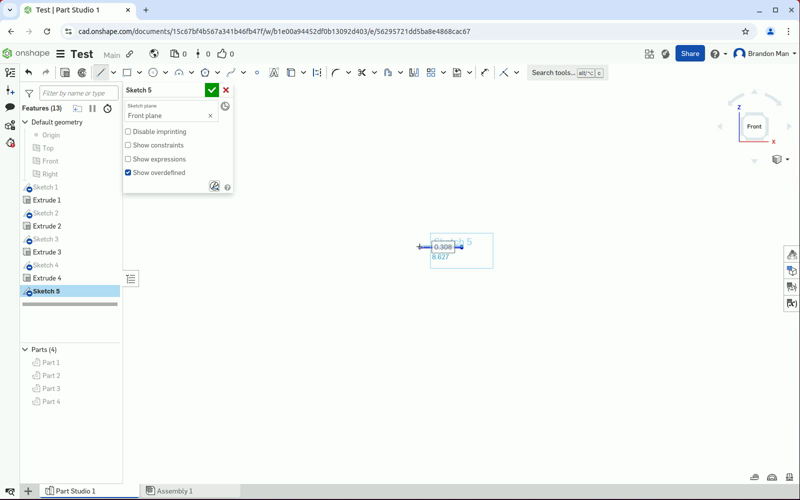
scroll(6)
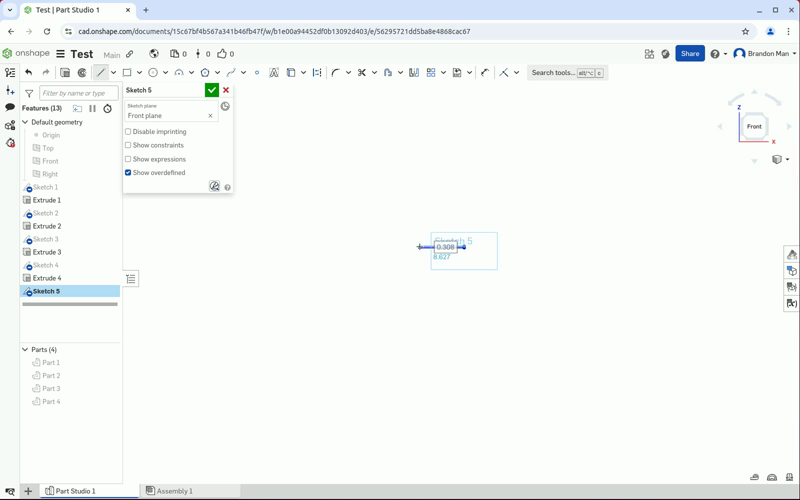
scroll(6)
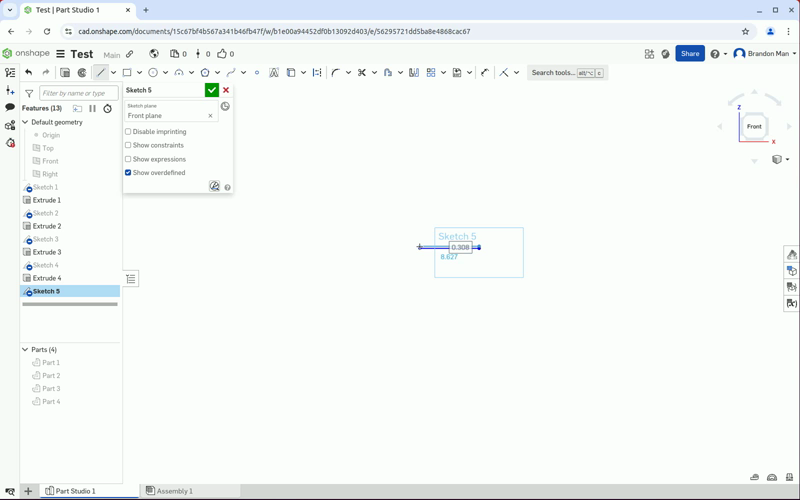
scroll(6)
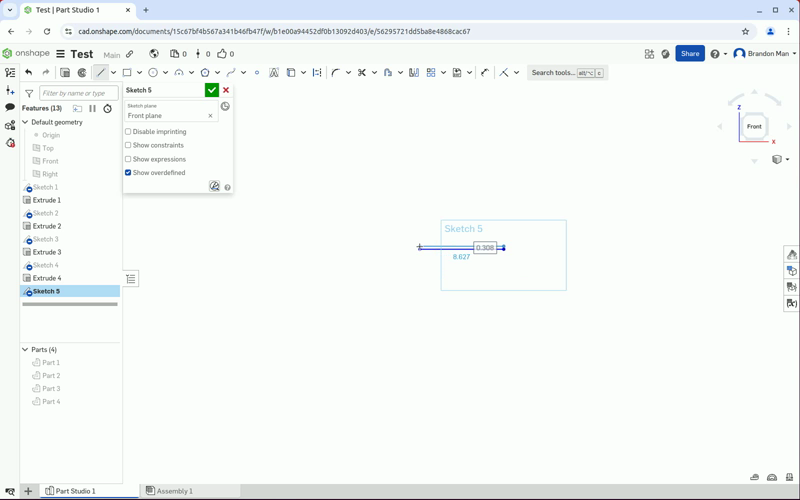
scroll(6)
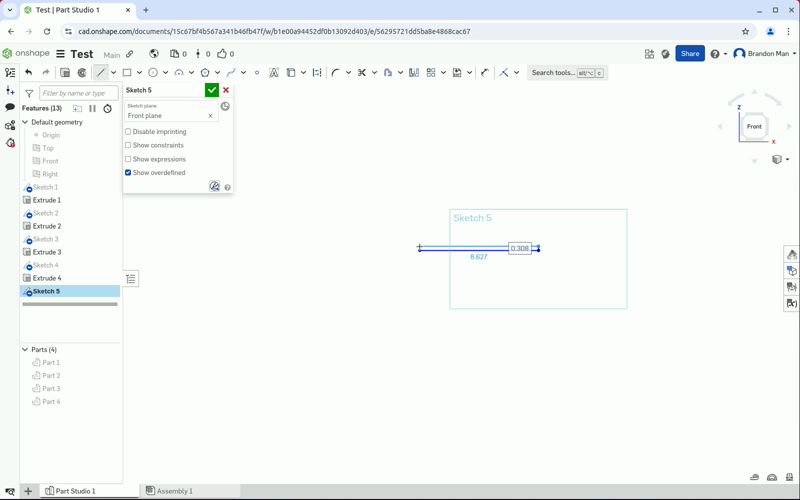
scroll(6)
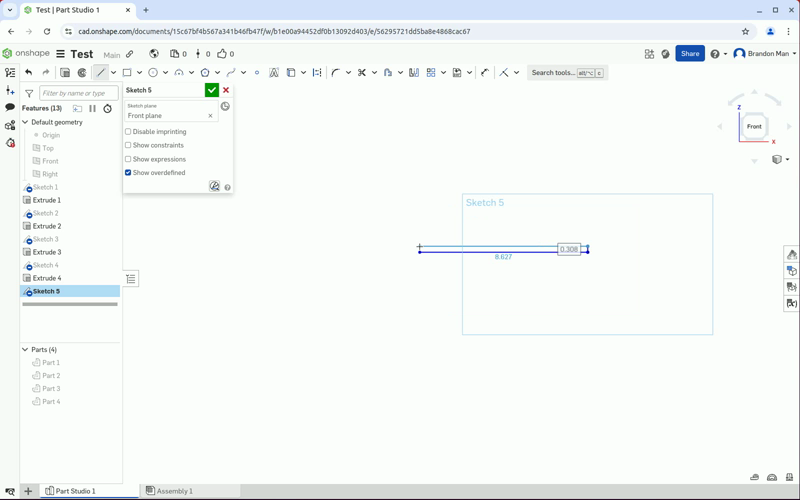
scroll(6)
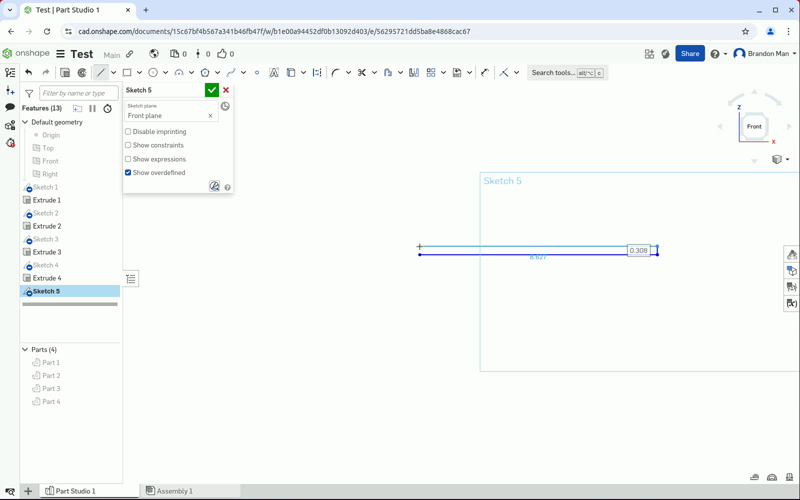
scroll(6)
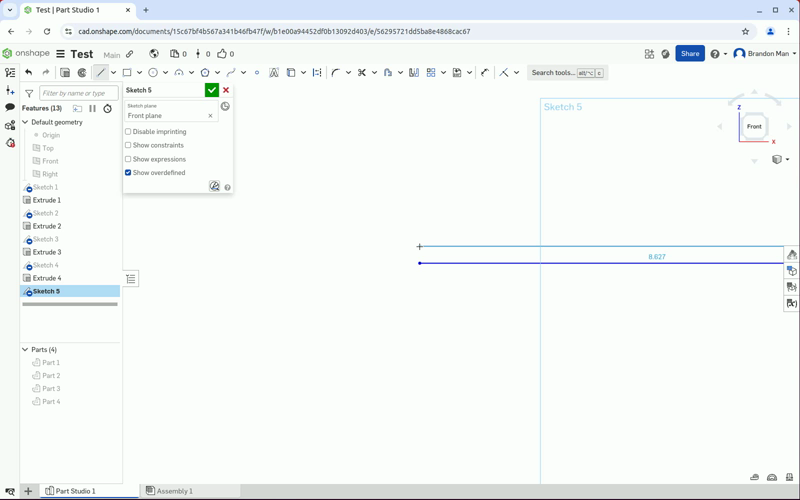
click(419, 246)
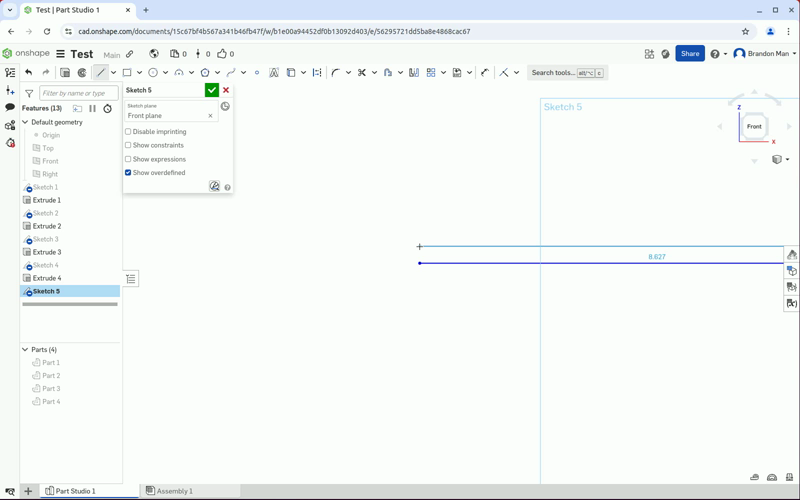
scroll(-6)
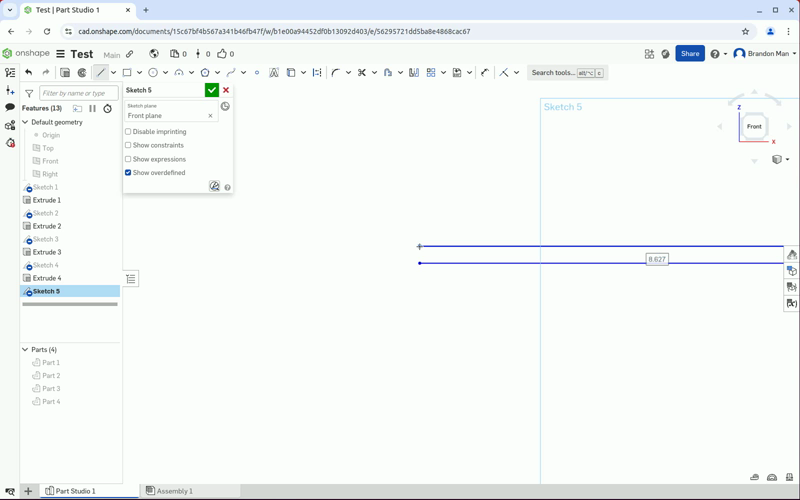
scroll(-6)
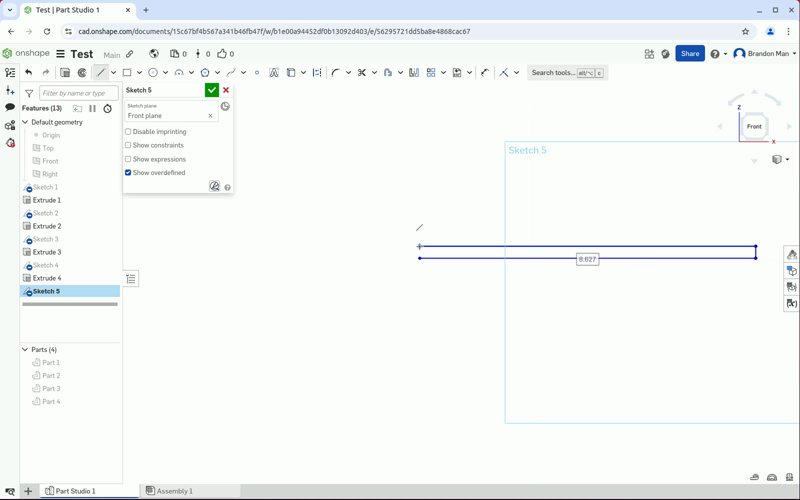
scroll(-6)
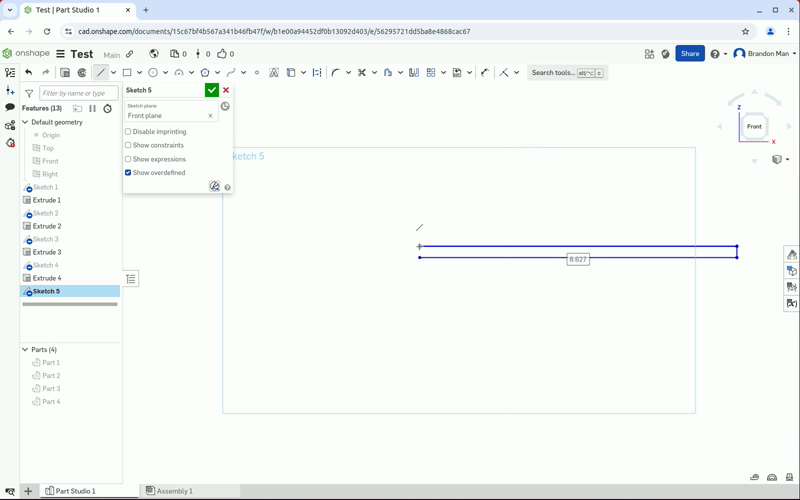
scroll(-6)
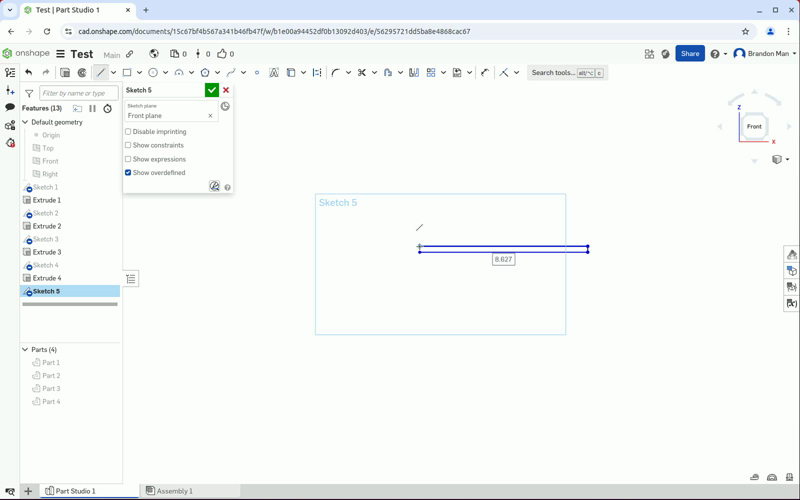
scroll(-6)
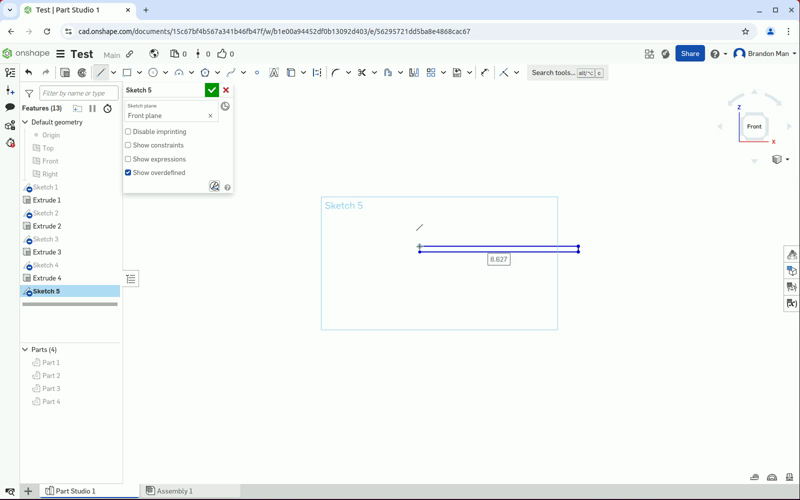
scroll(-6)
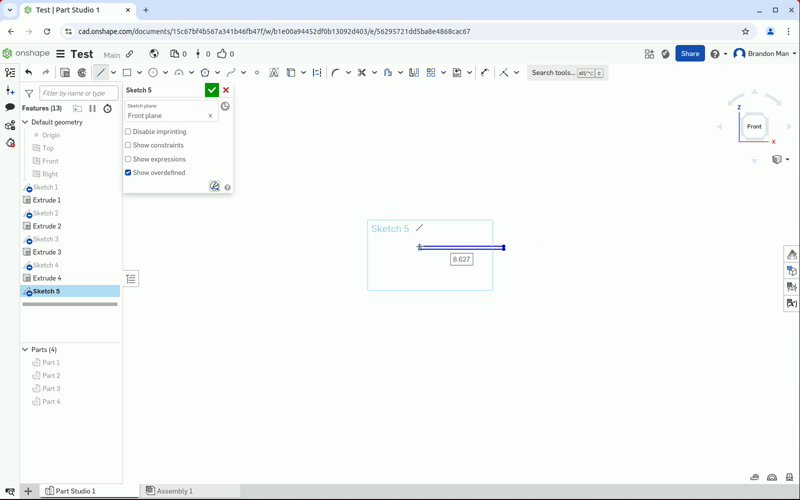
scroll(-6)
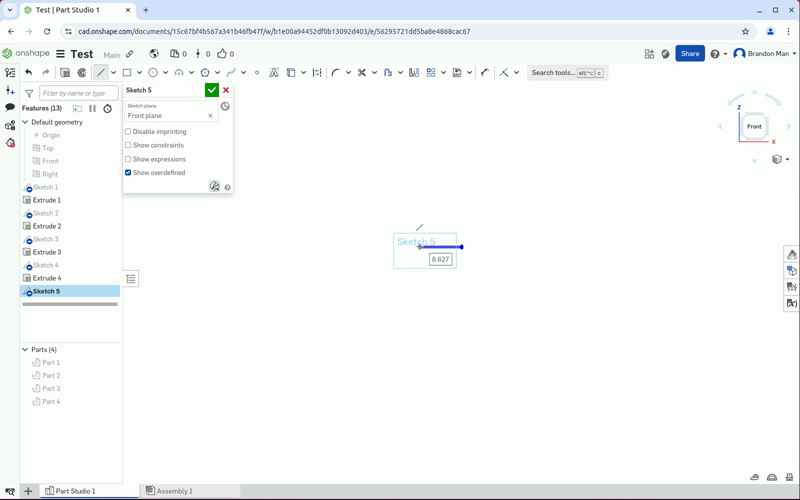
key_up(shift)
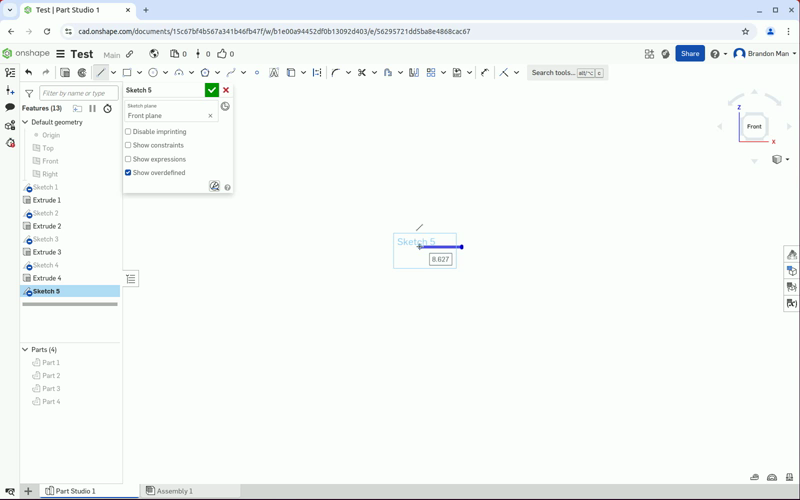
mouse_move(449, 246)
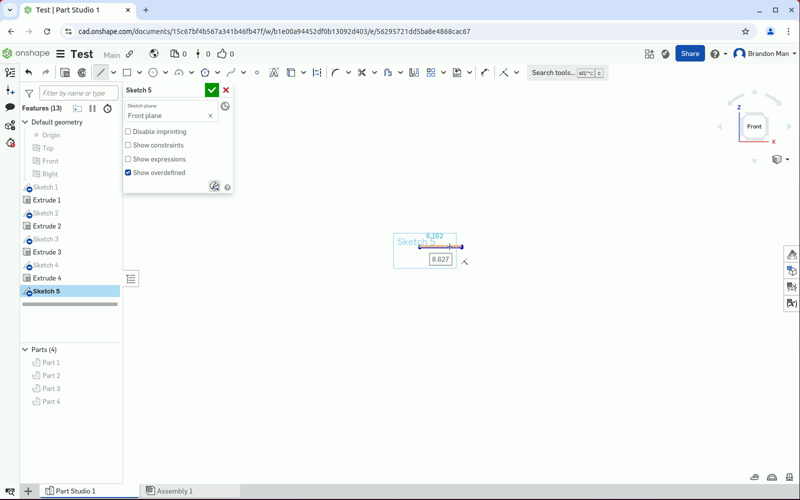
key_down(shift)
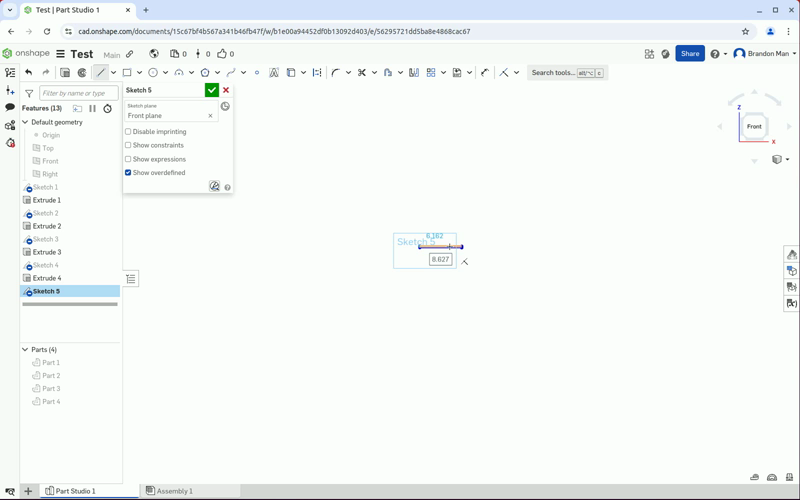
mouse_move(419, 247)
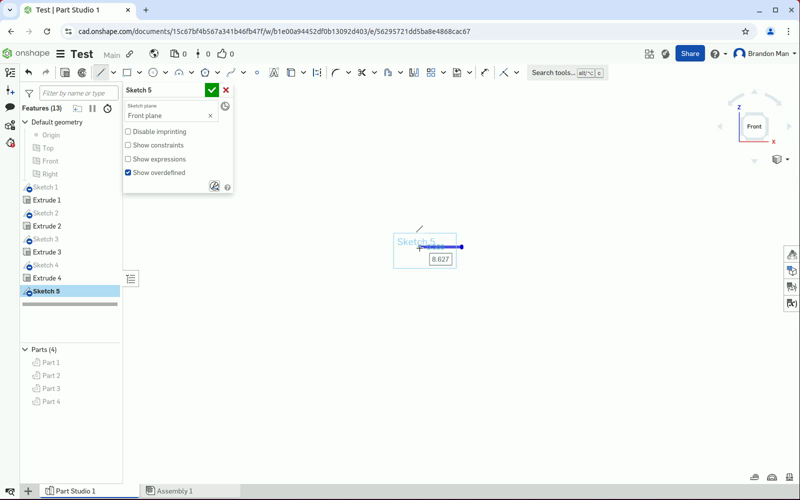
scroll(6)
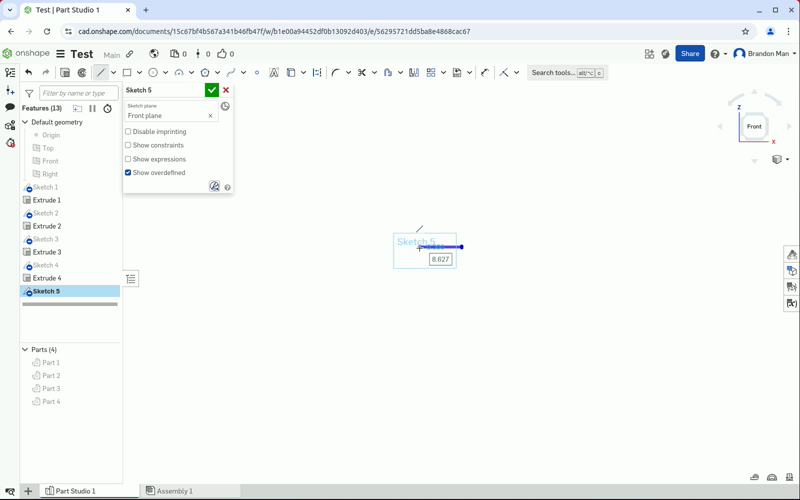
scroll(6)
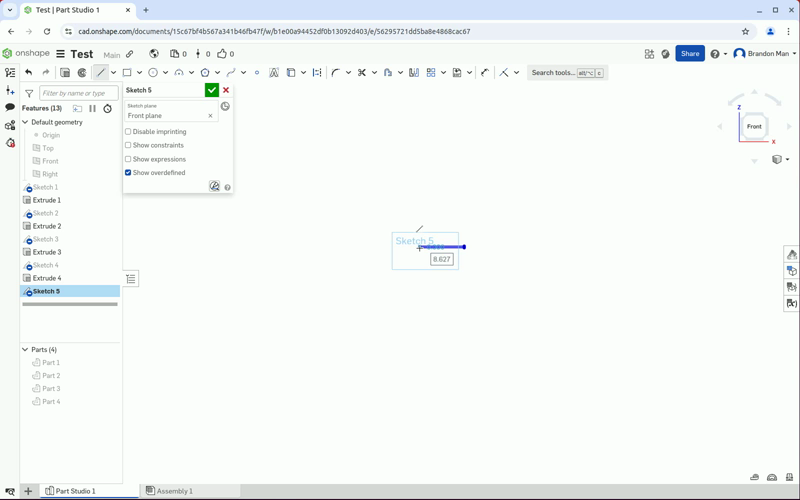
scroll(6)
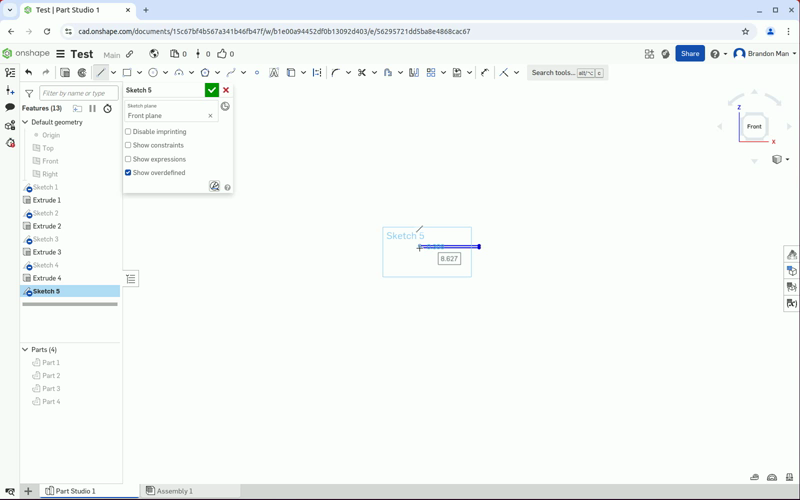
scroll(6)
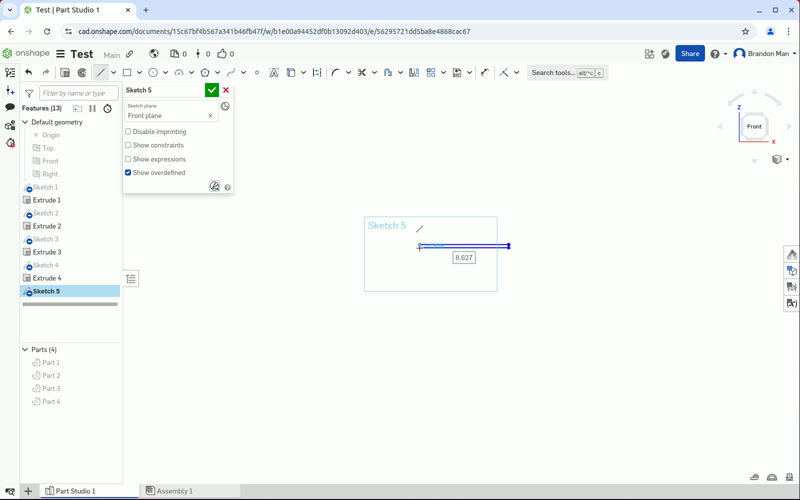
scroll(6)
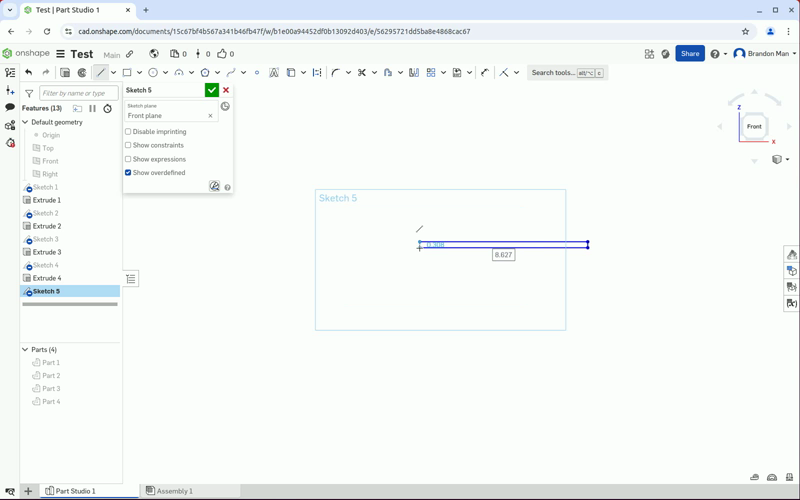
scroll(6)
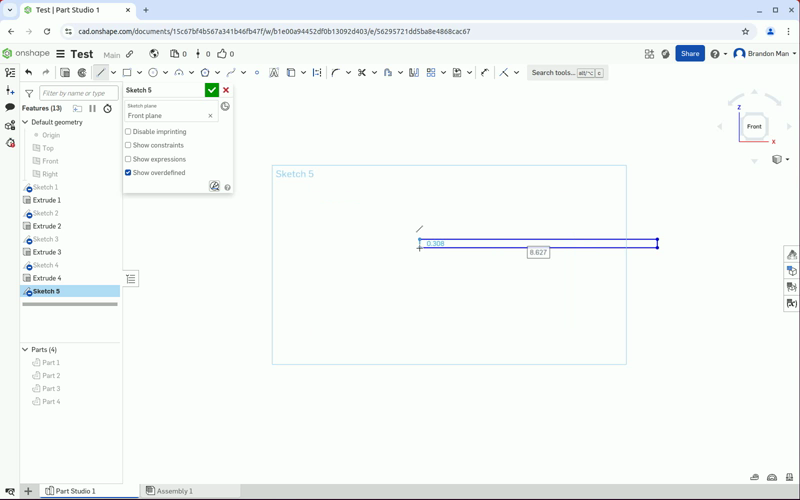
scroll(6)
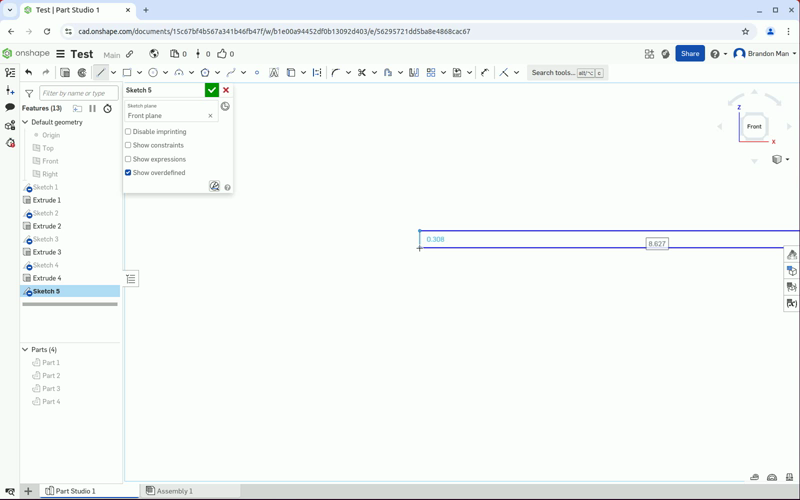
key_up(shift)
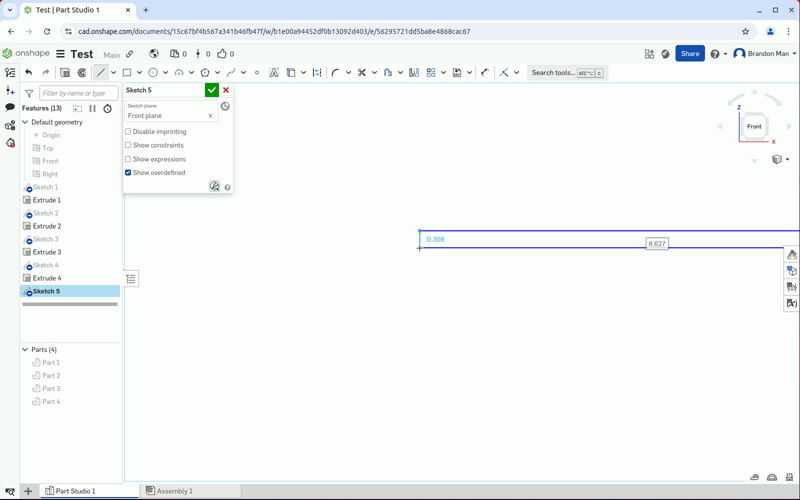
click(419, 247)
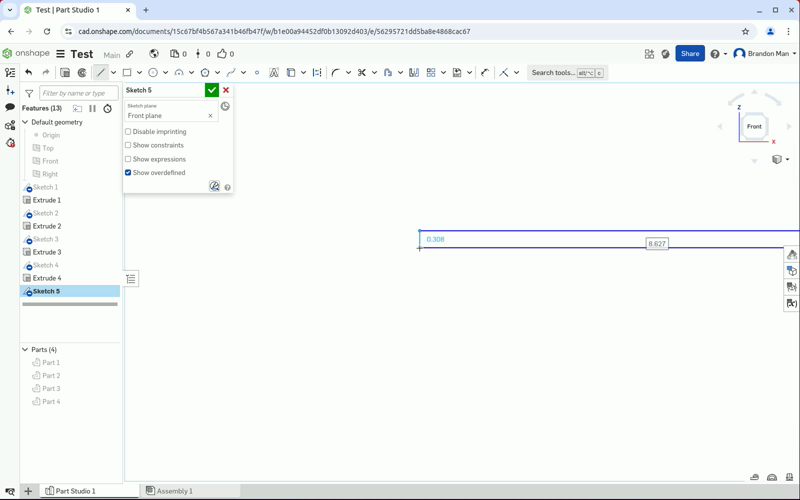
scroll(-6)
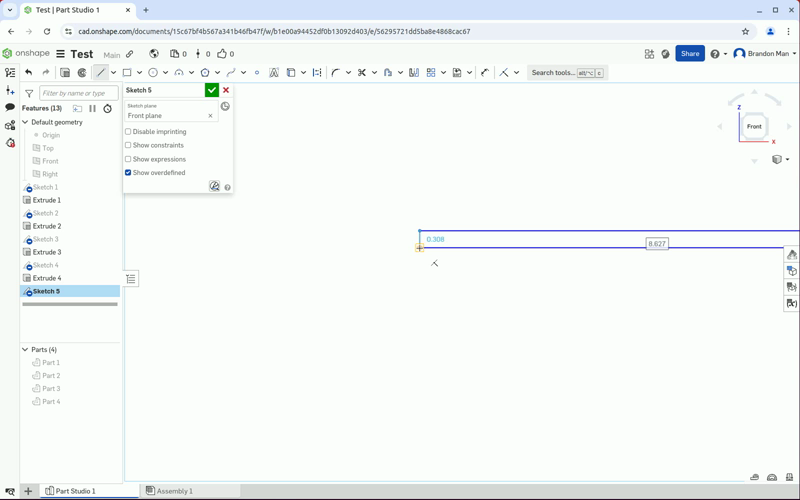
scroll(-6)
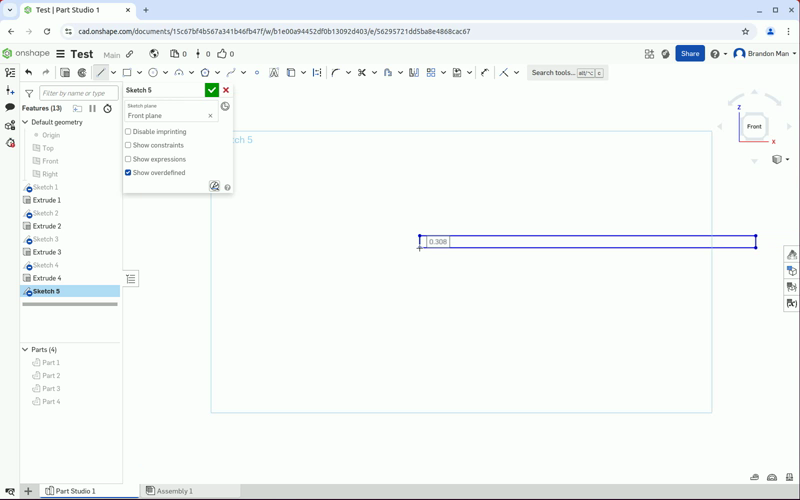
scroll(-6)
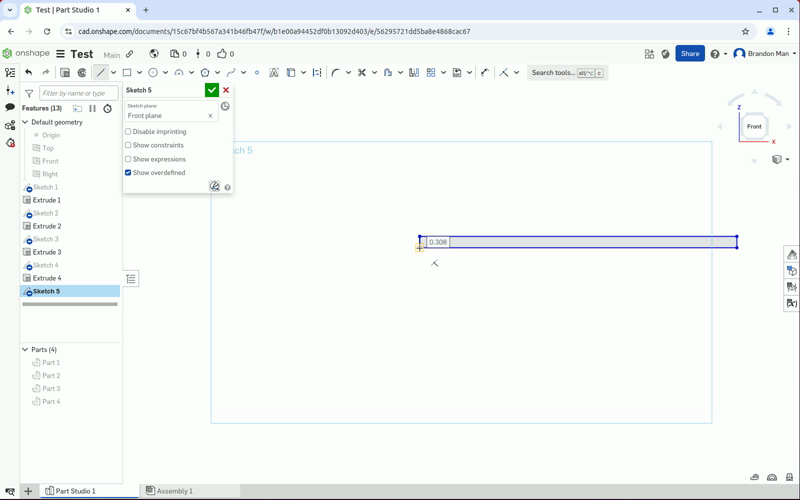
scroll(-6)
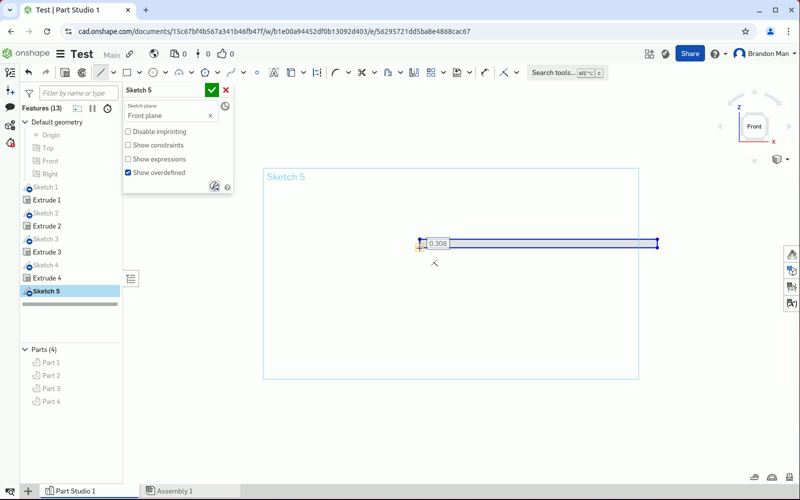
scroll(-6)
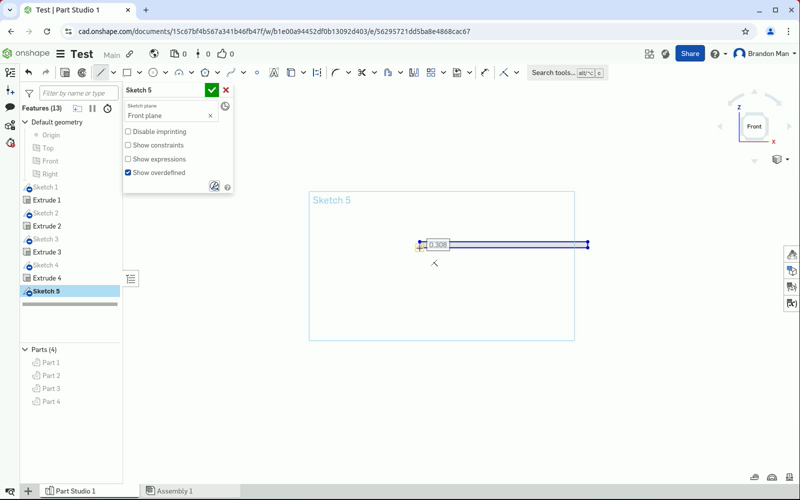
scroll(-6)
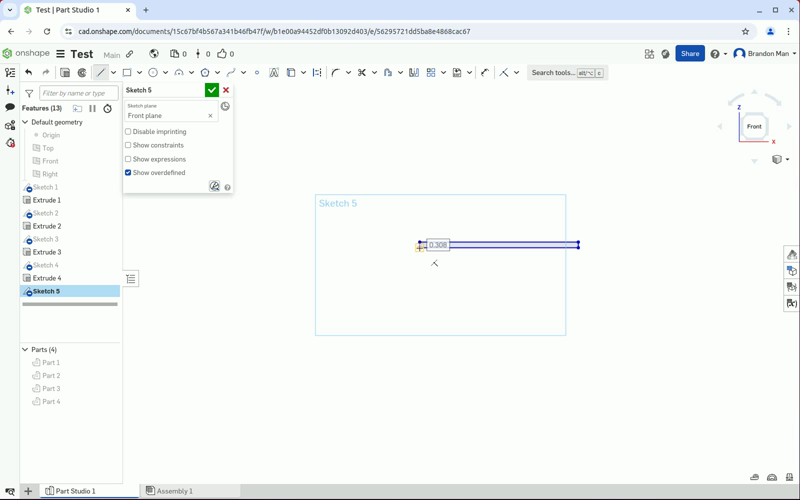
scroll(-6)
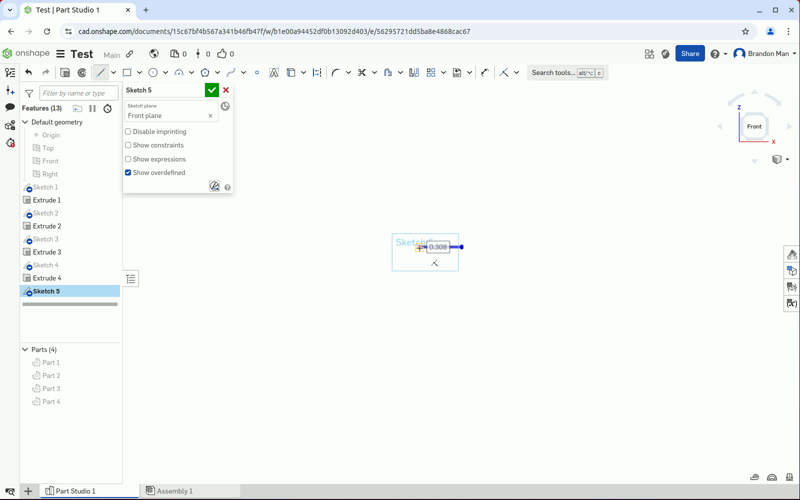
key(esc)
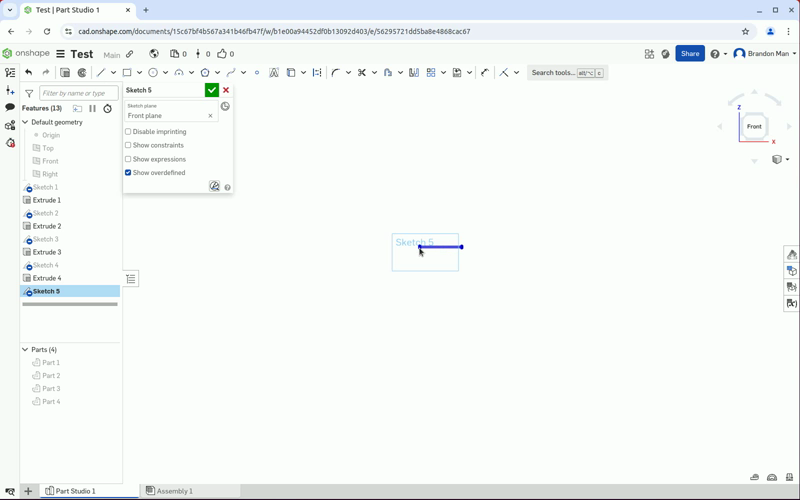
mouse_move(420, 246)
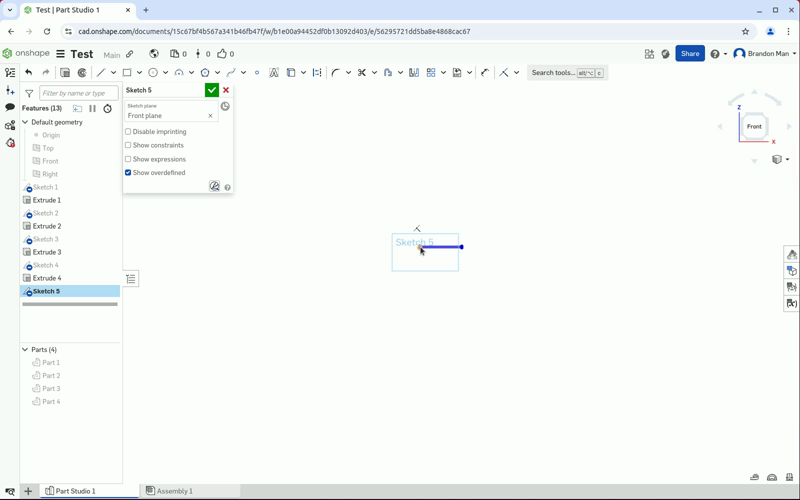
scroll(6)
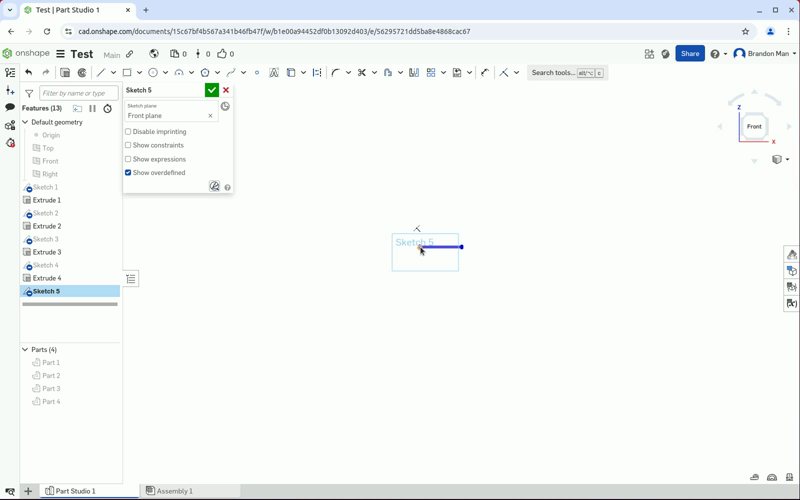
scroll(6)
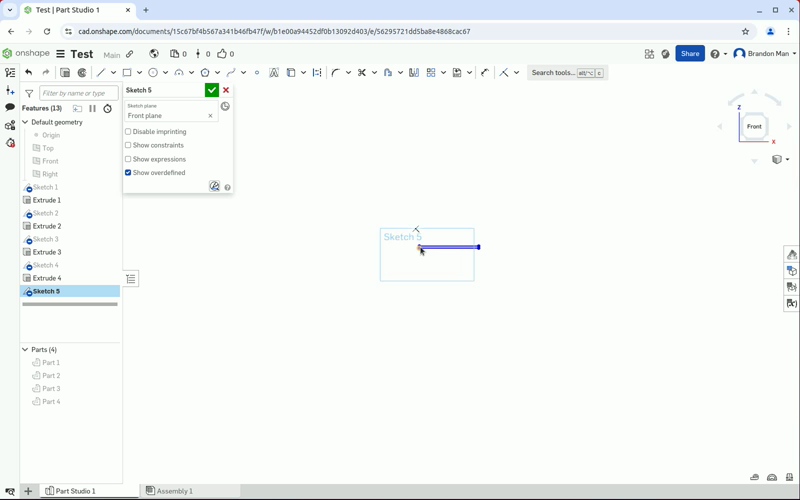
scroll(6)
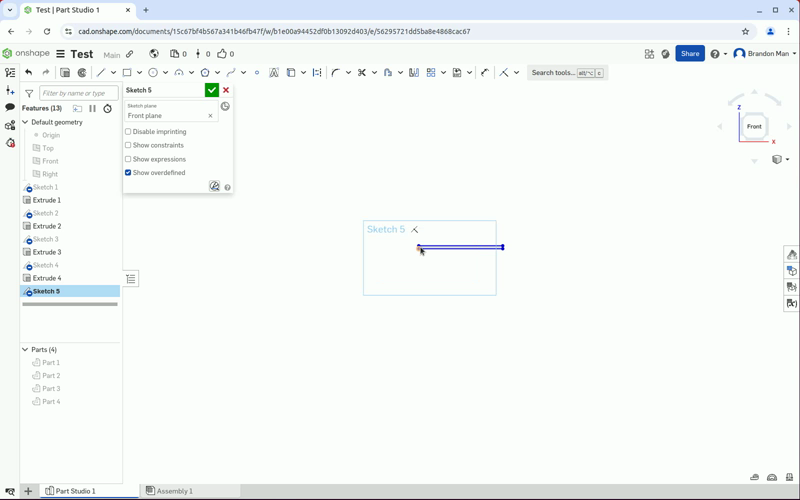
scroll(6)
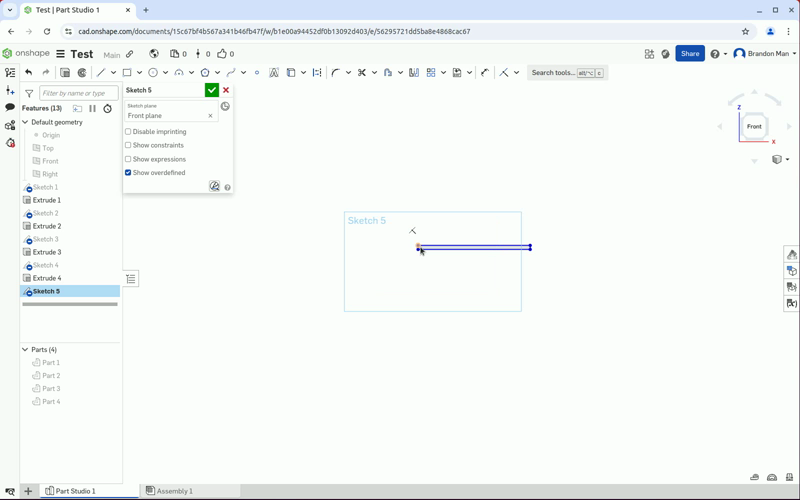
scroll(6)
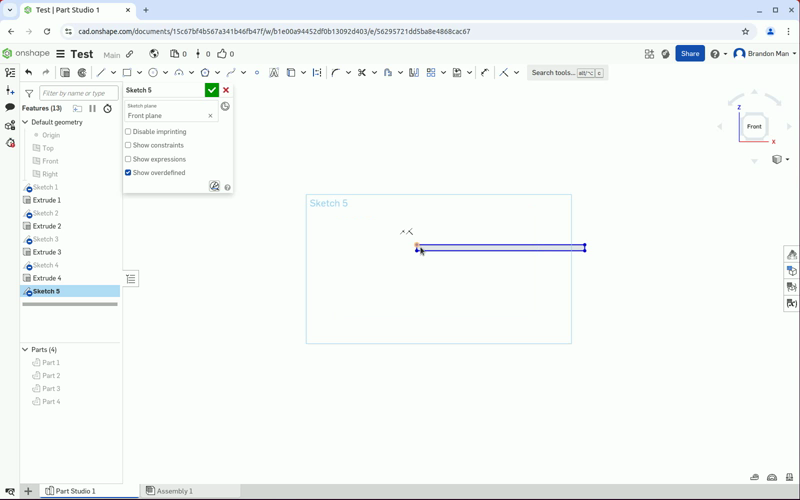
scroll(6)
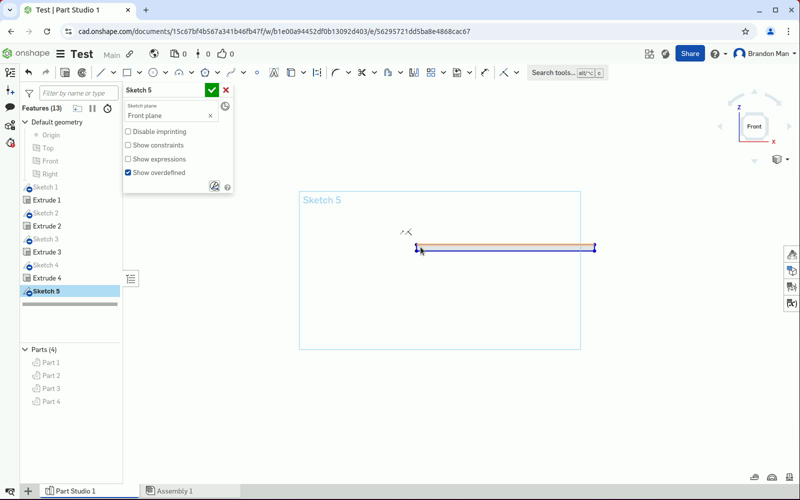
scroll(6)
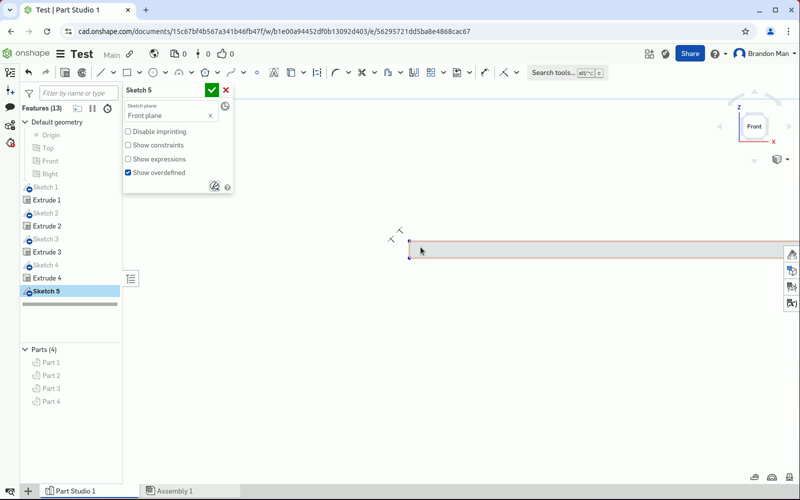
click(420, 246)
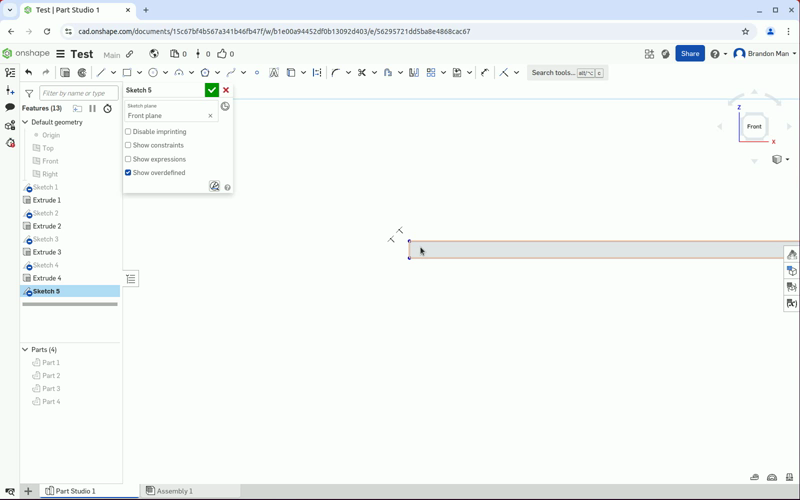
scroll(-6)
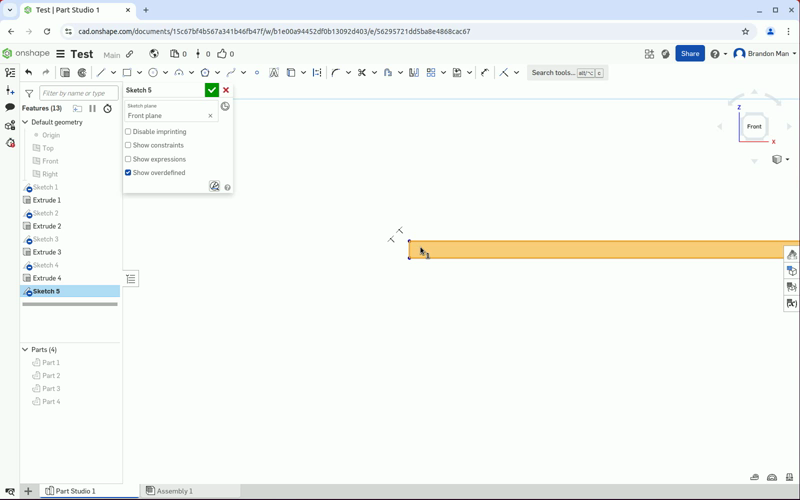
scroll(-6)
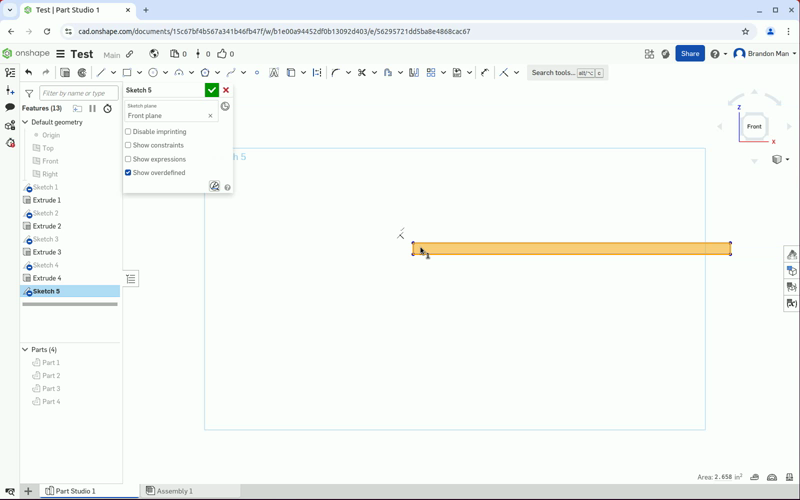
scroll(-6)
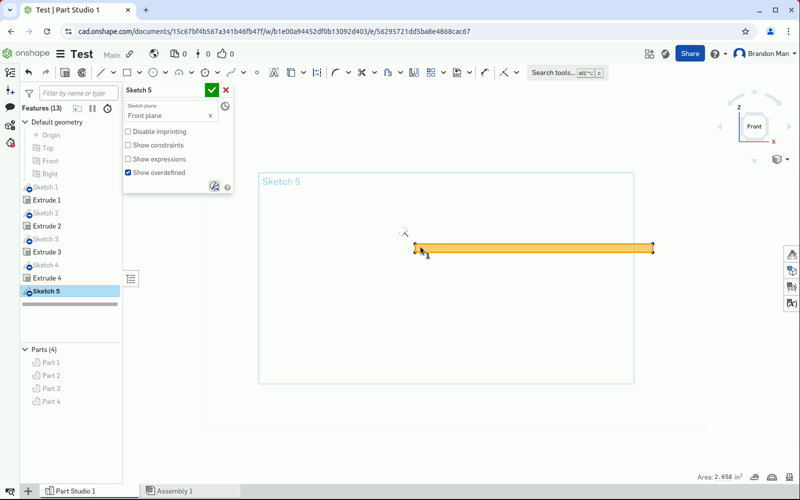
scroll(-6)
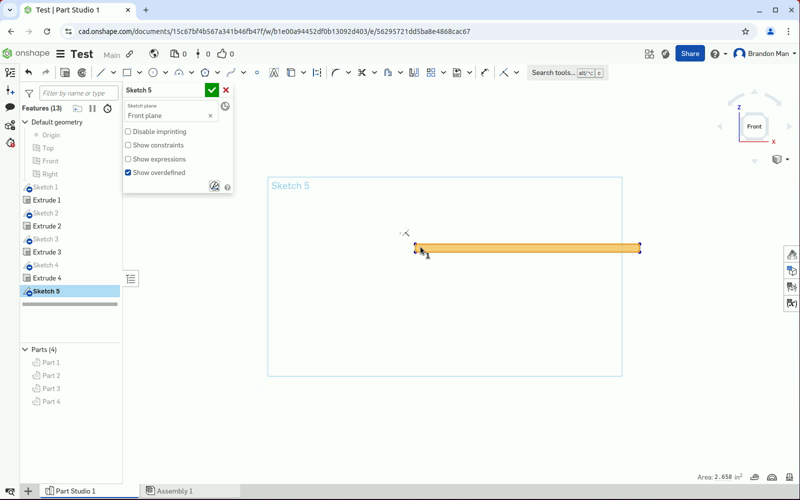
scroll(-6)
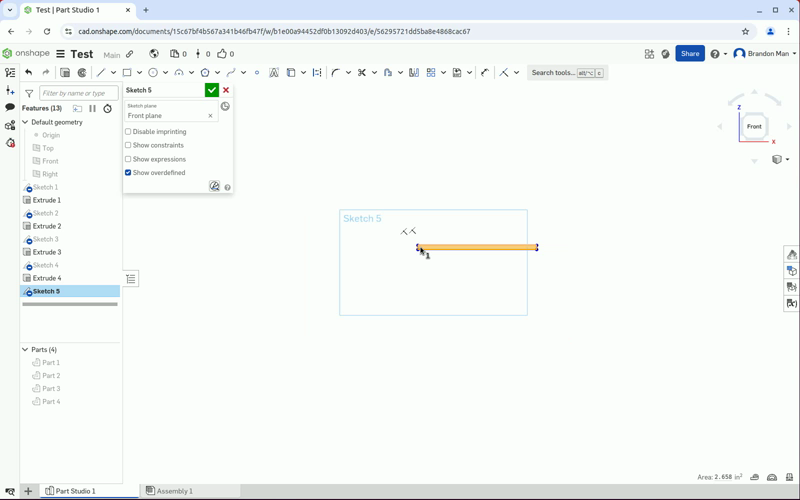
scroll(-6)
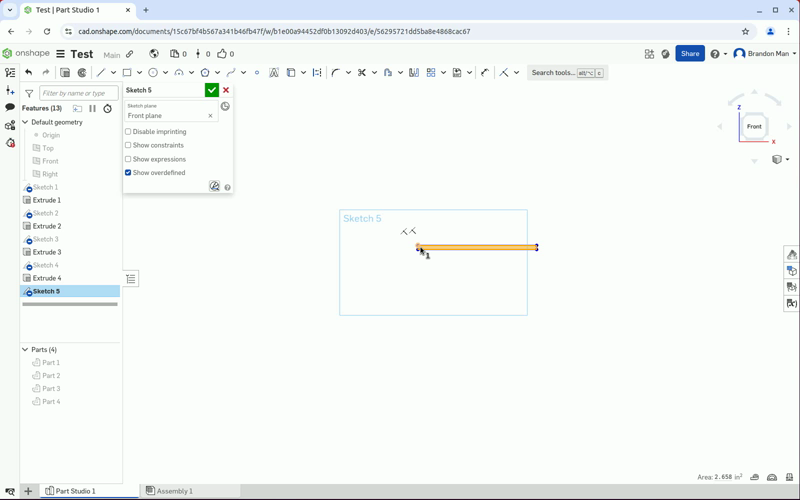
scroll(-6)
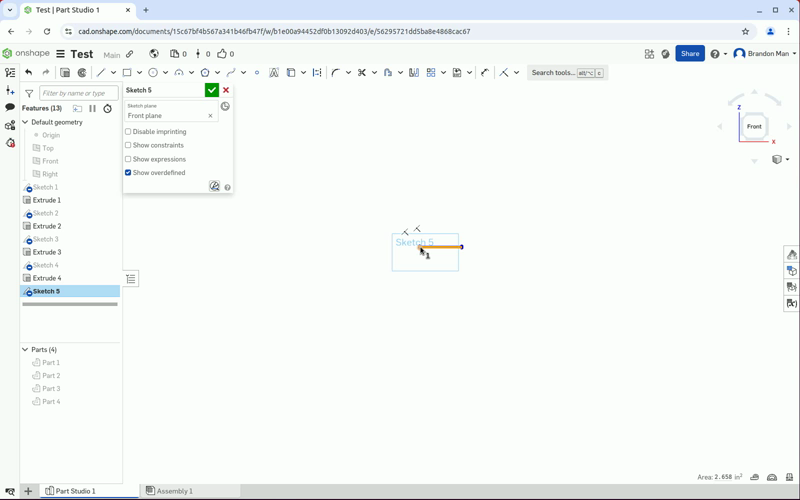
mouse_move(73, 352)
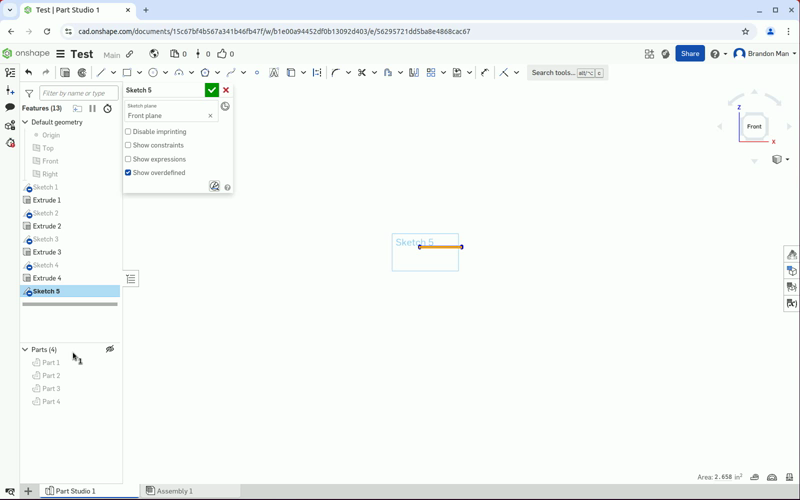
key(shift+y)
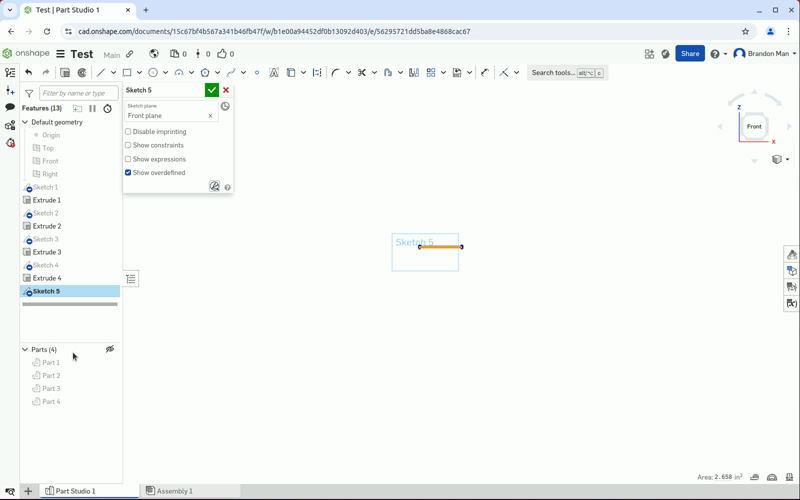
key(shift+e)
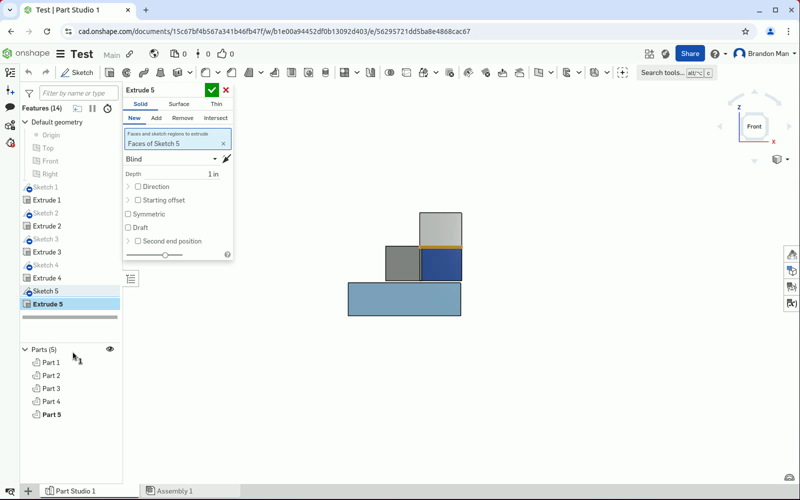
mouse_move(143, 106)
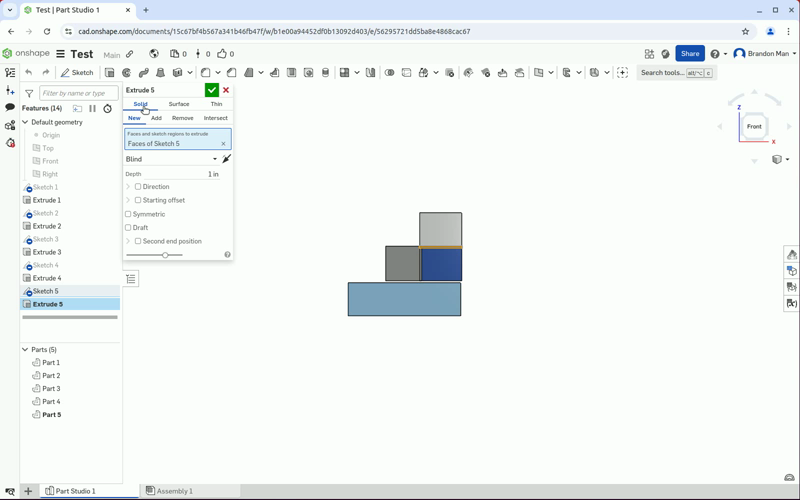
click(143, 106)
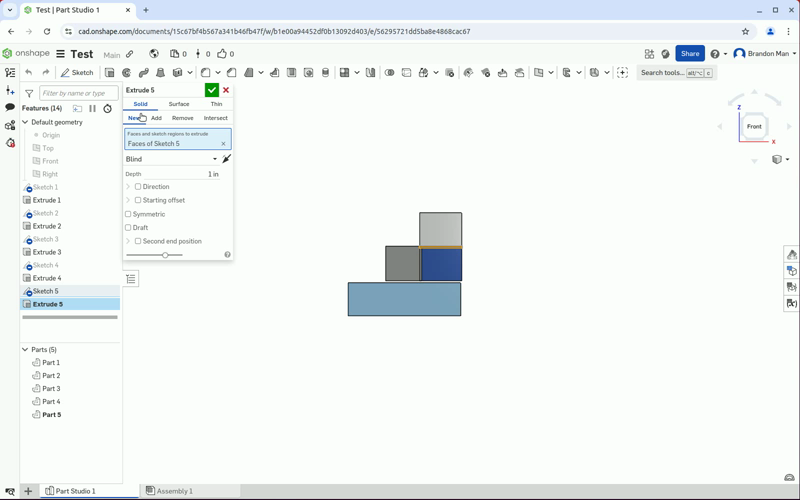
mouse_move(137, 120)
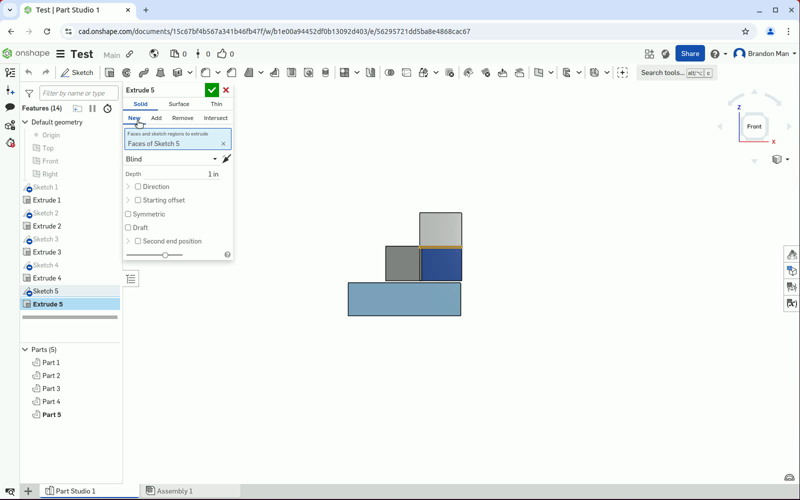
click(137, 120)
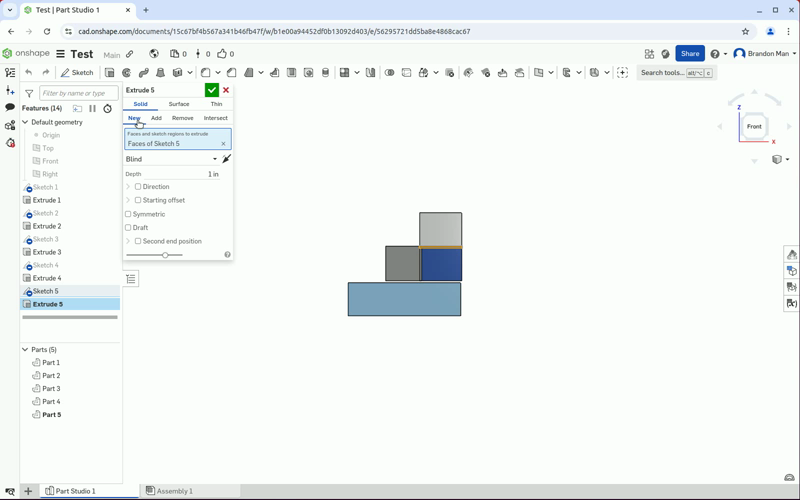
key(tab, 4)
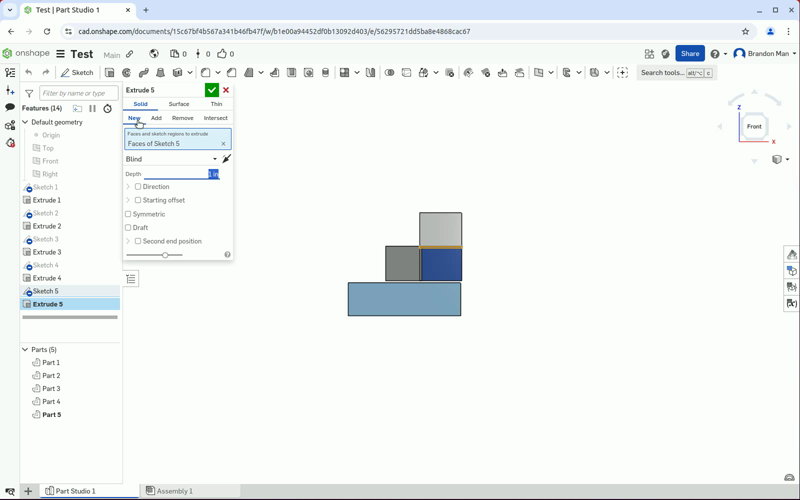
text(-0.241)
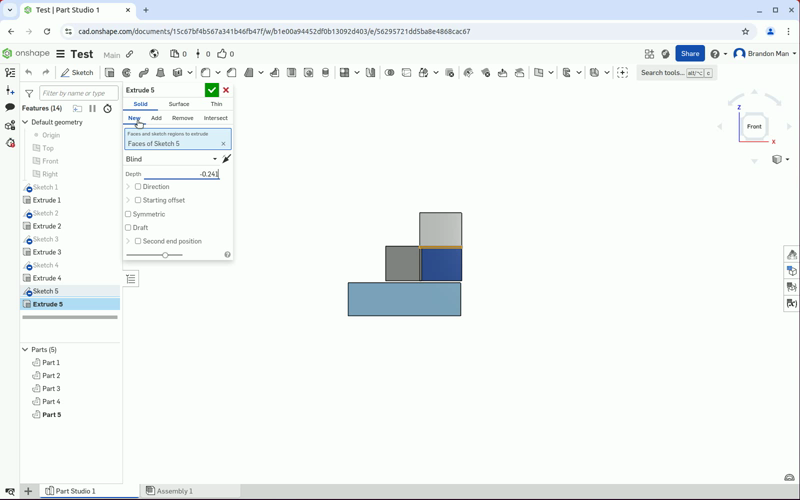
key(enter)
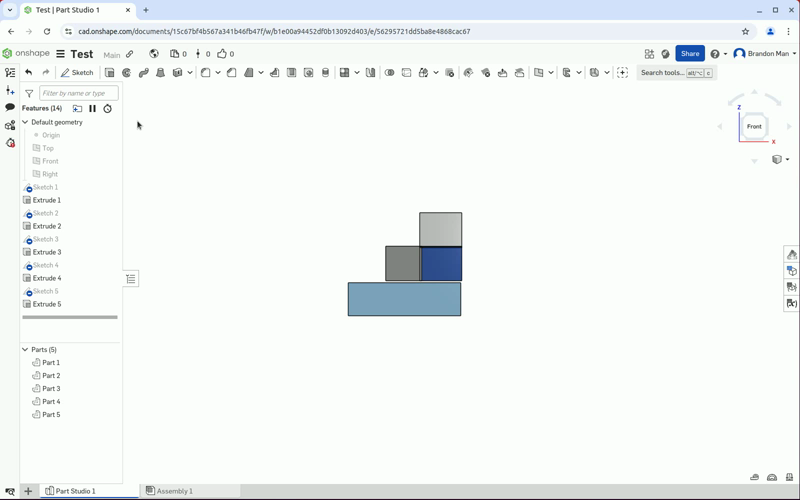
key(shift+h)
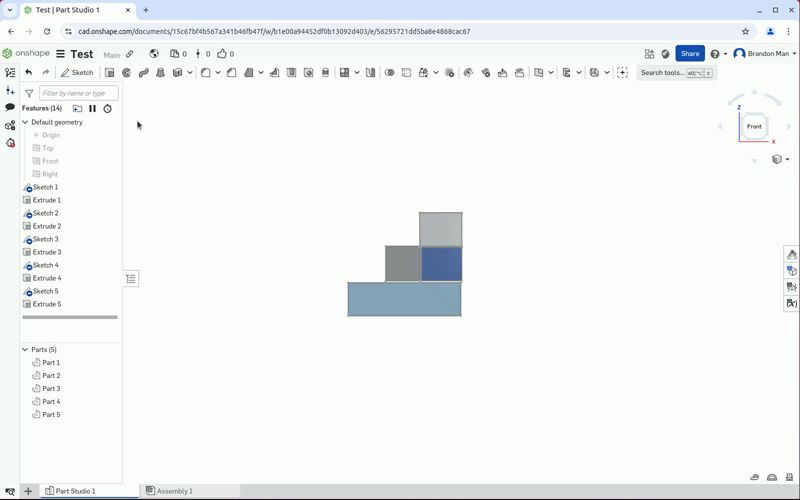
key(shift+h)
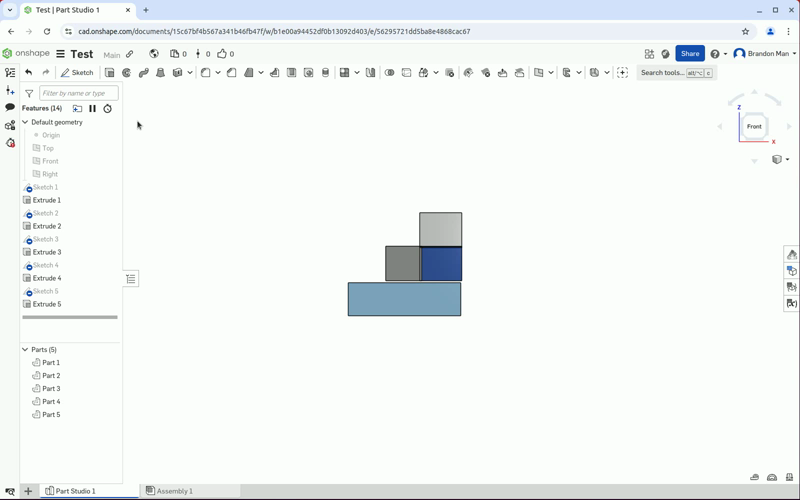
mouse_move(73, 189)
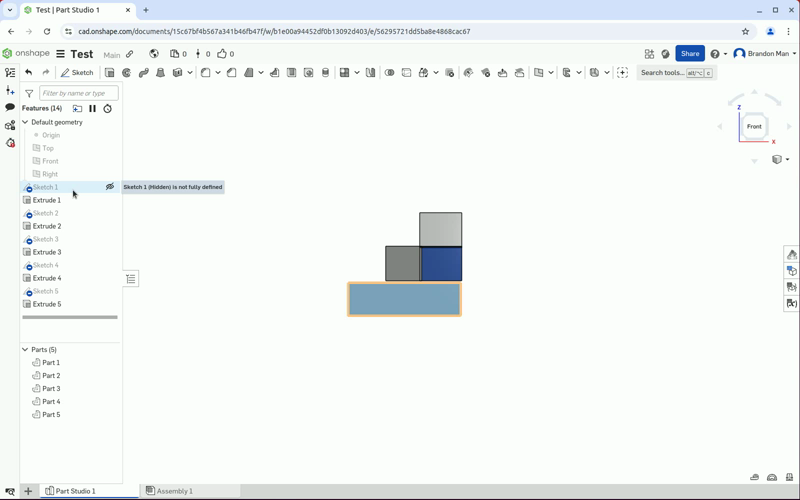
click(73, 189)
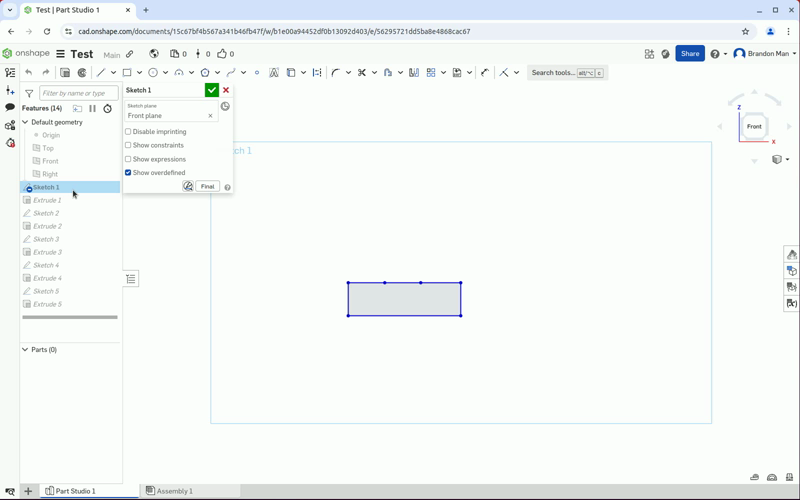
mouse_move(229, 92)
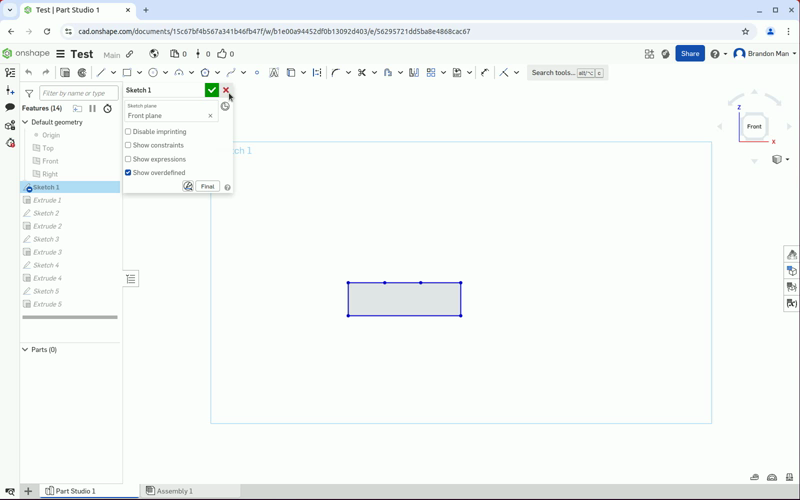
click(229, 92)
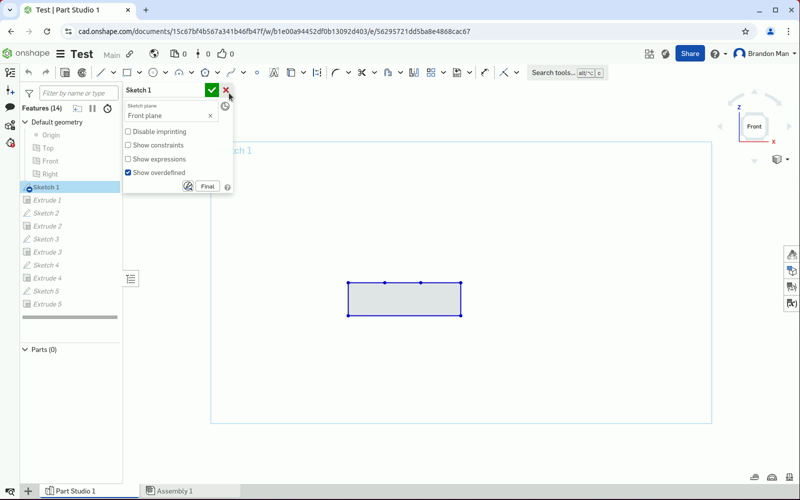
key(shift+s)
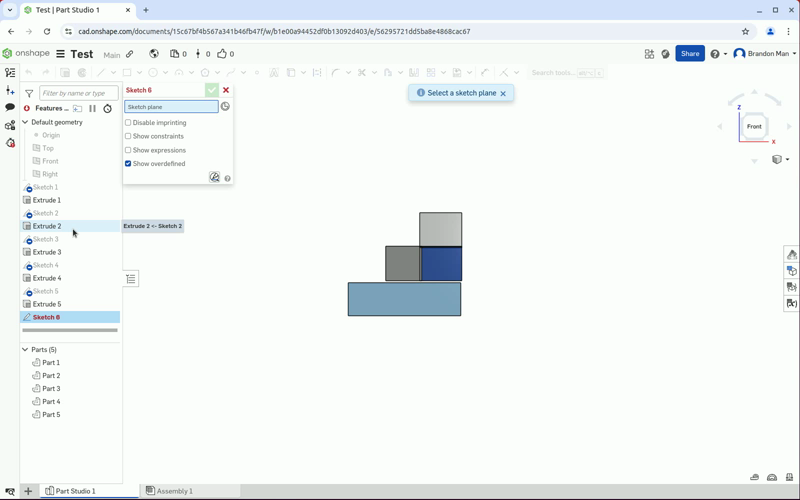
scroll(3)
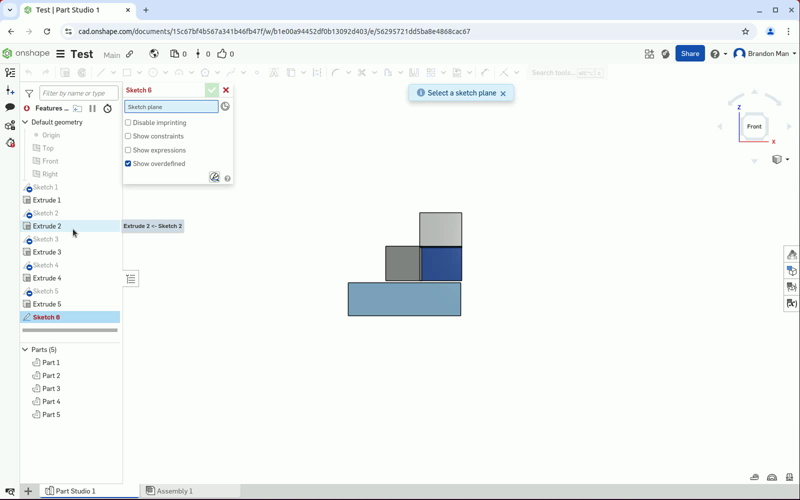
mouse_move(73, 163)
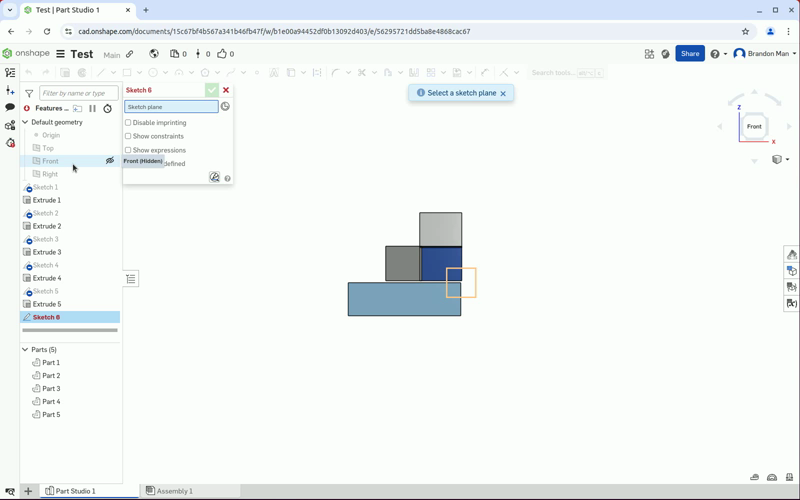
click(73, 163)
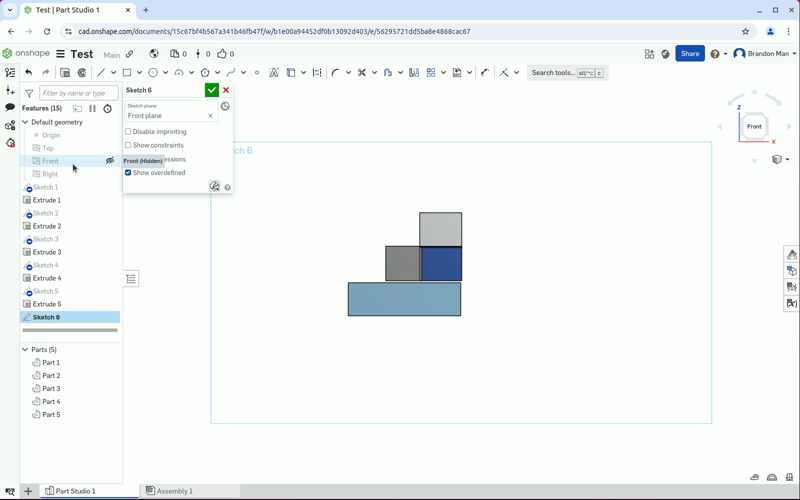
mouse_move(73, 352)
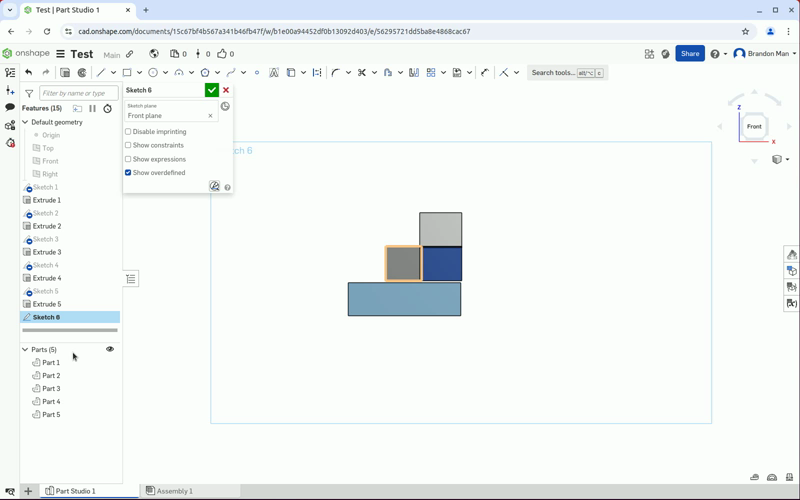
key(y)
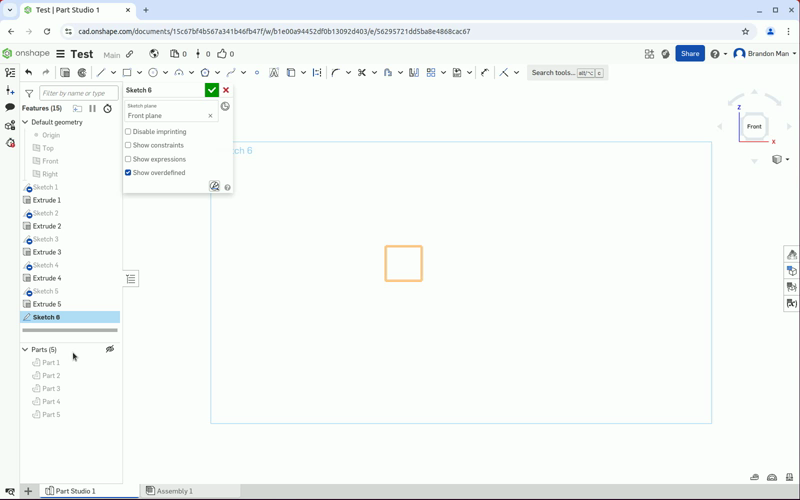
key(l)
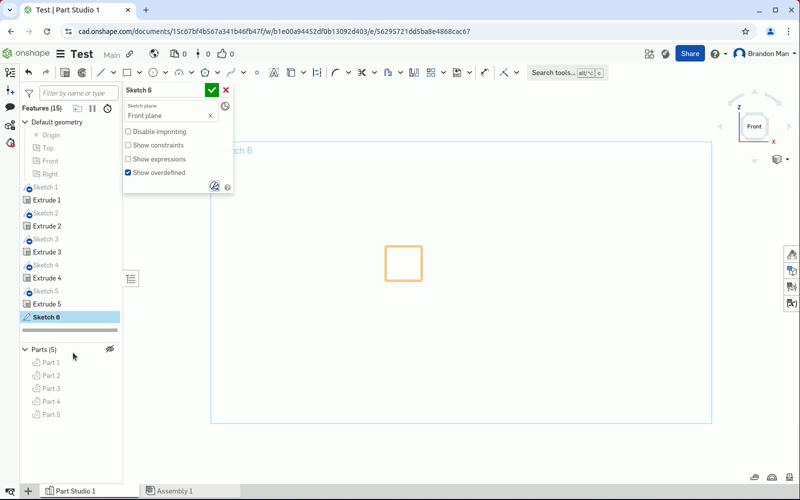
key_down(shift)
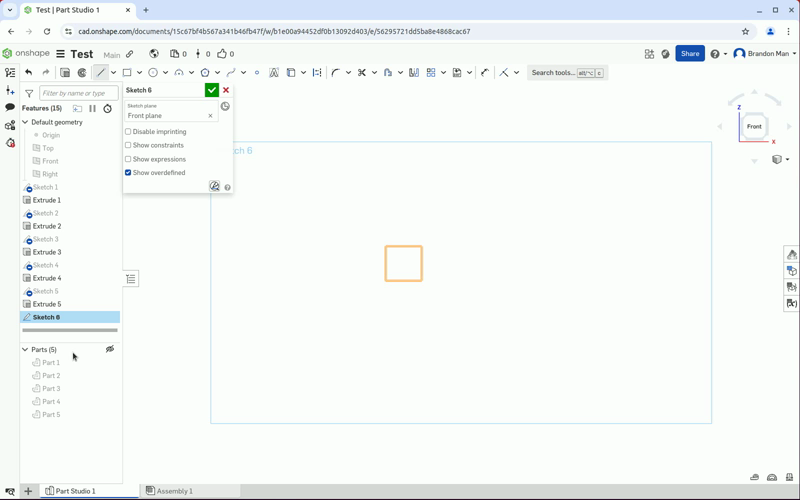
mouse_move(419, 282)
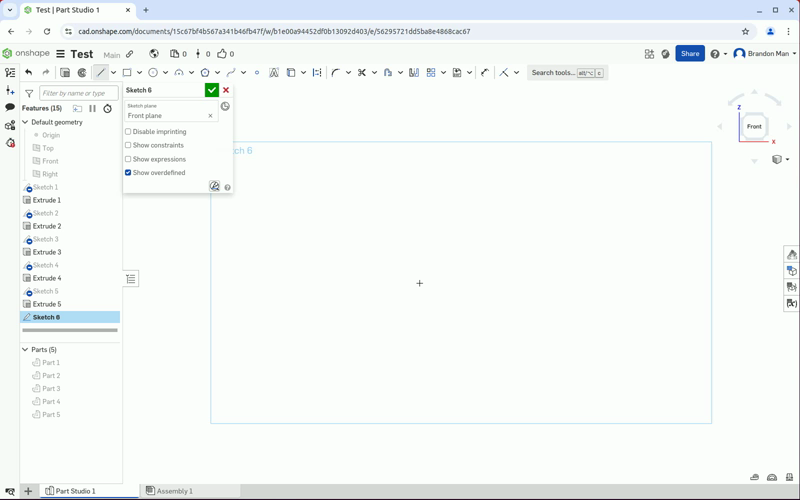
click(419, 282)
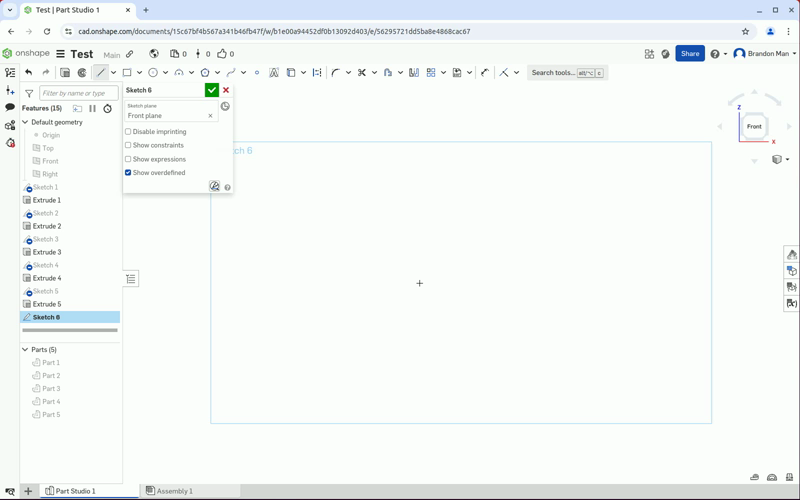
key_up(shift)
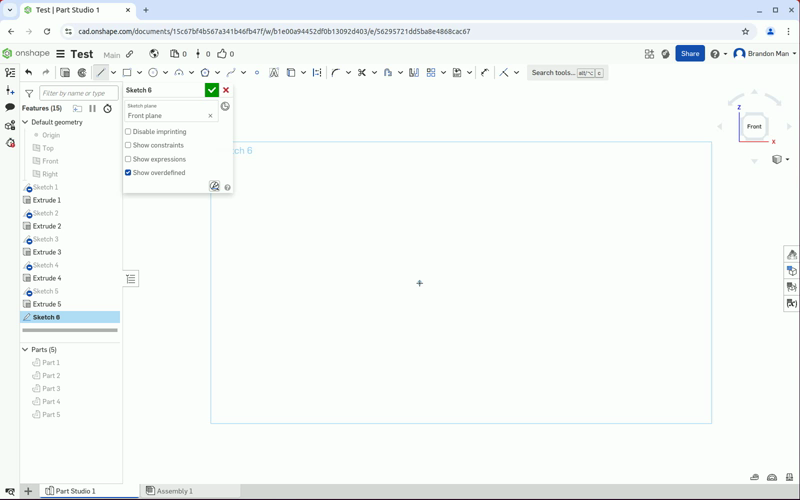
key_down(shift)
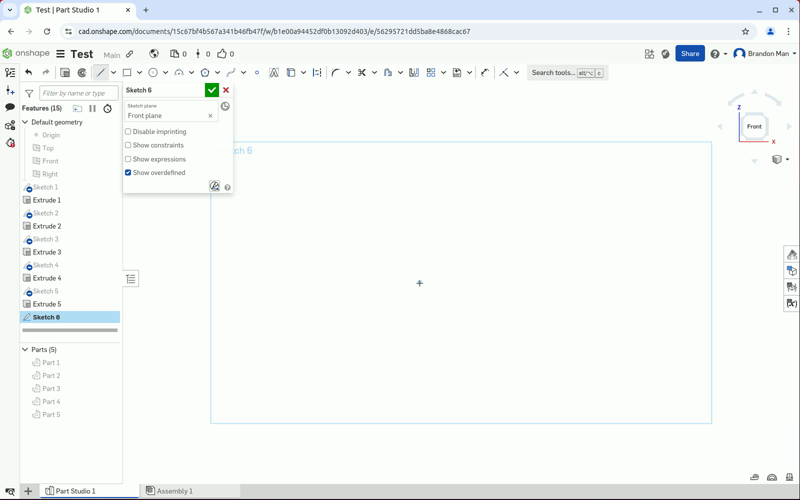
mouse_move(449, 282)
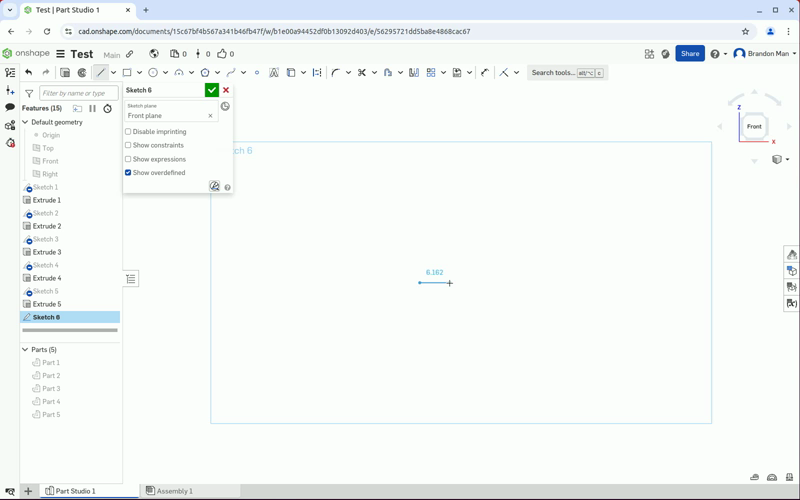
mouse_move(461, 282)
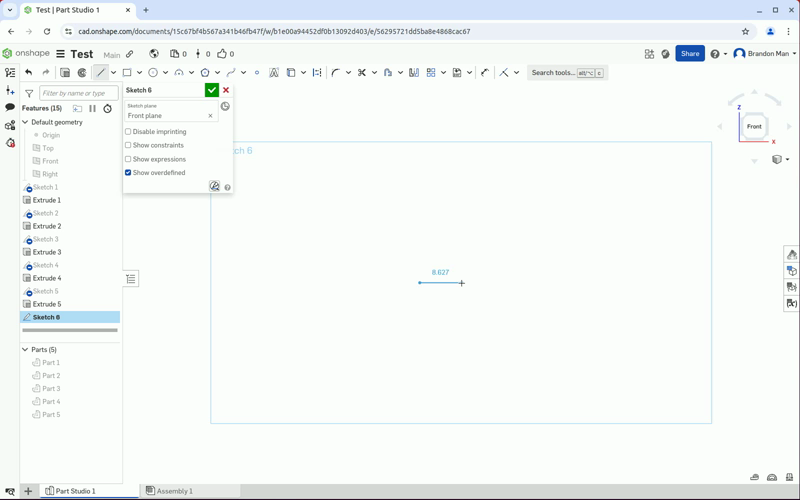
click(461, 282)
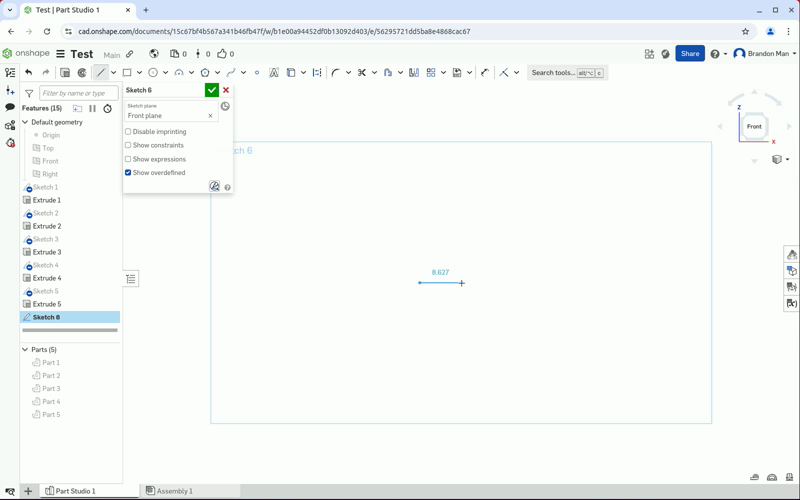
key_up(shift)
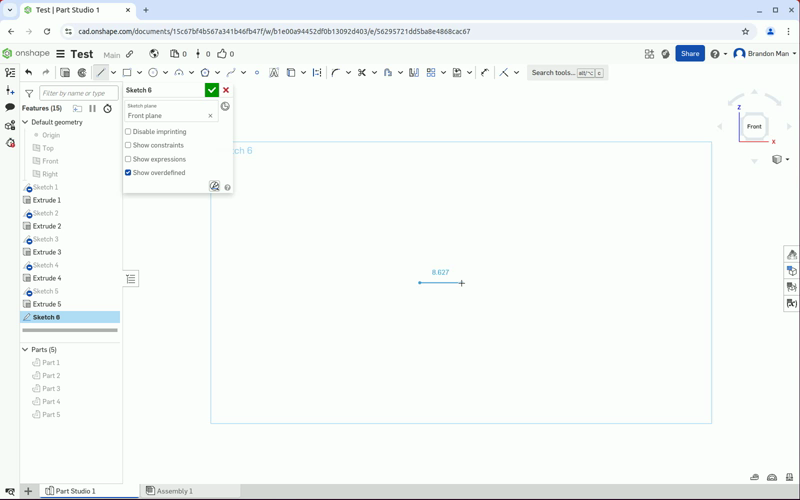
key_down(shift)
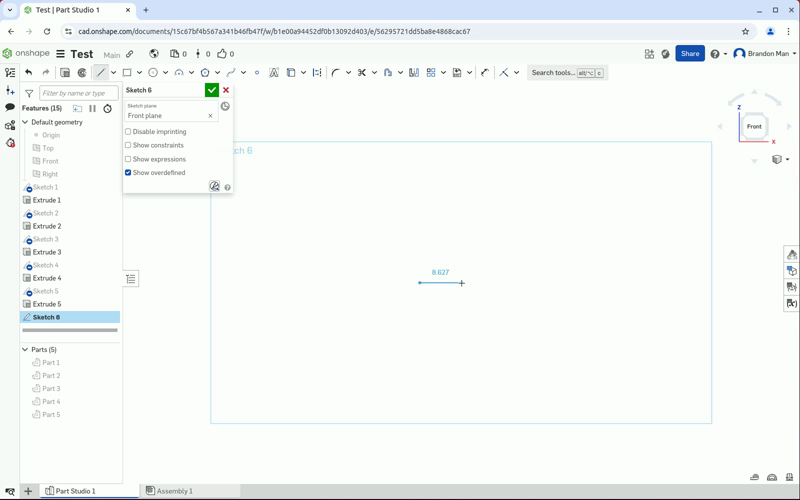
mouse_move(491, 282)
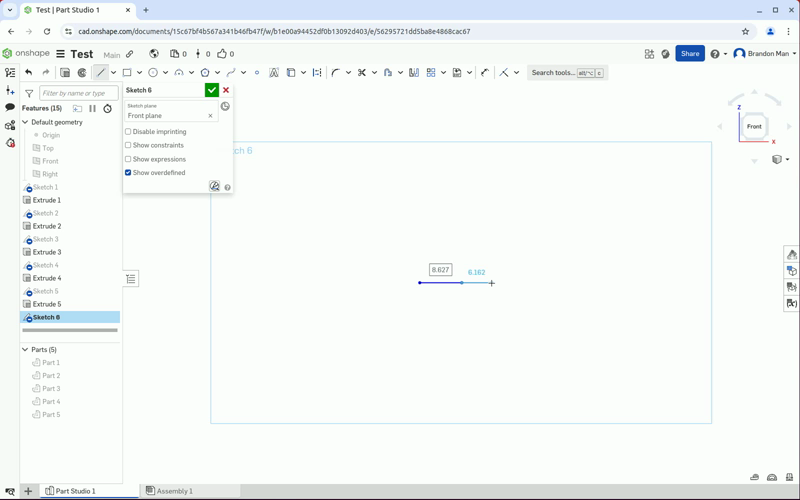
mouse_move(461, 281)
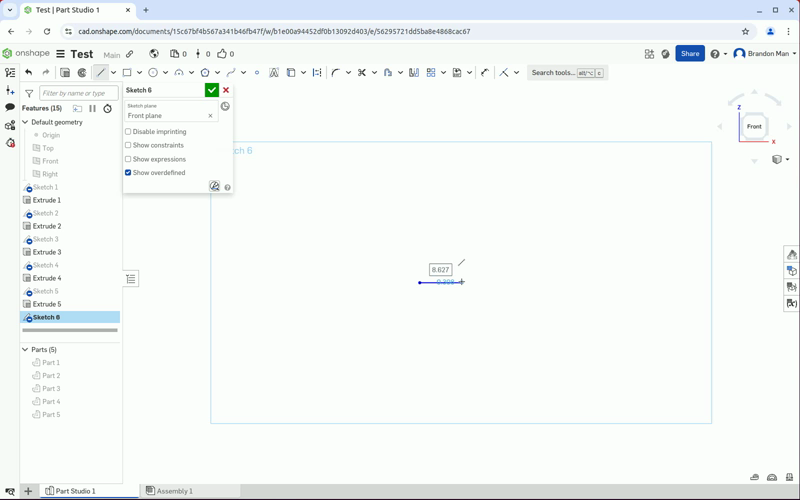
scroll(6)
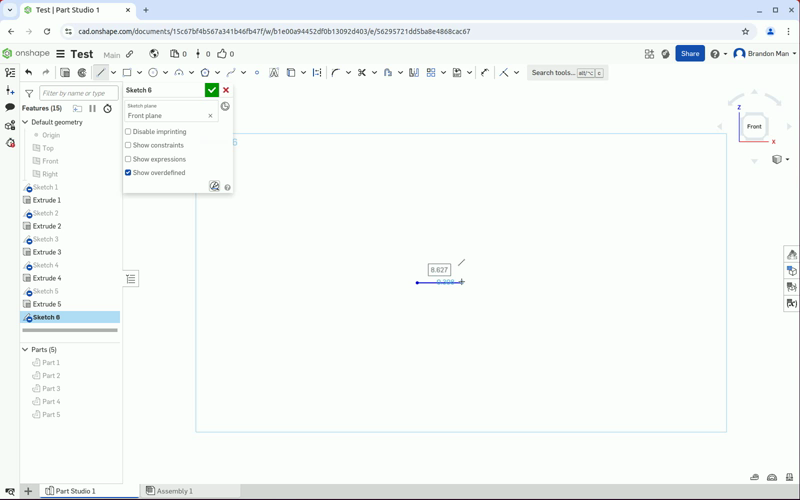
scroll(6)
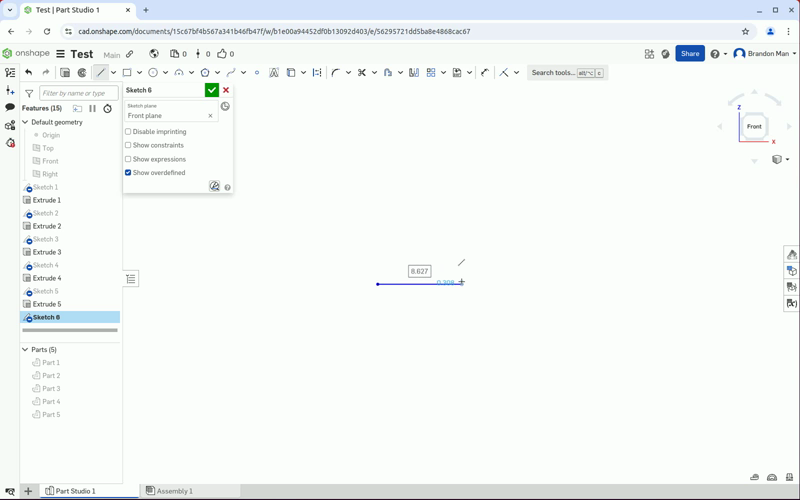
scroll(6)
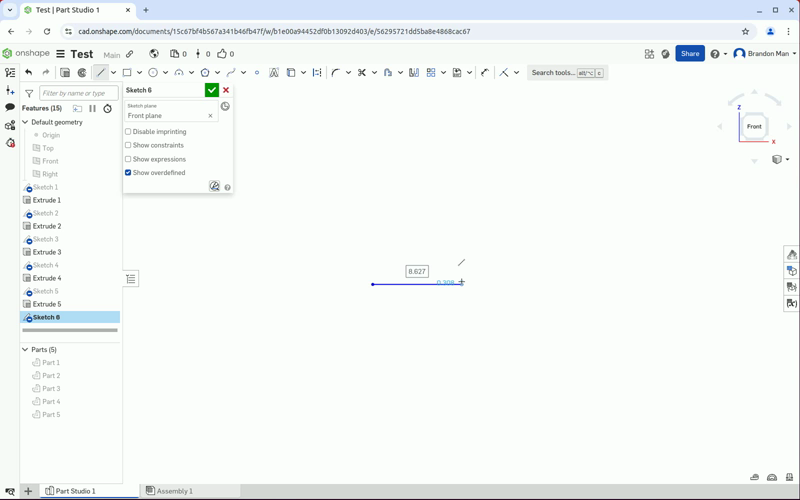
scroll(6)
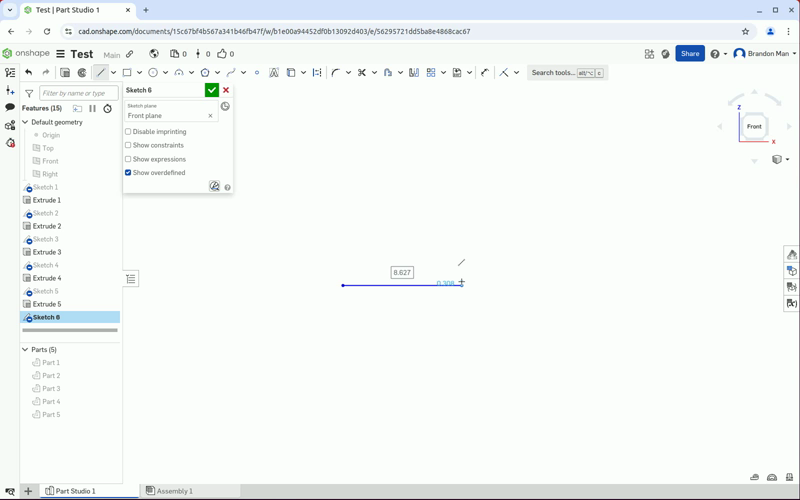
scroll(6)
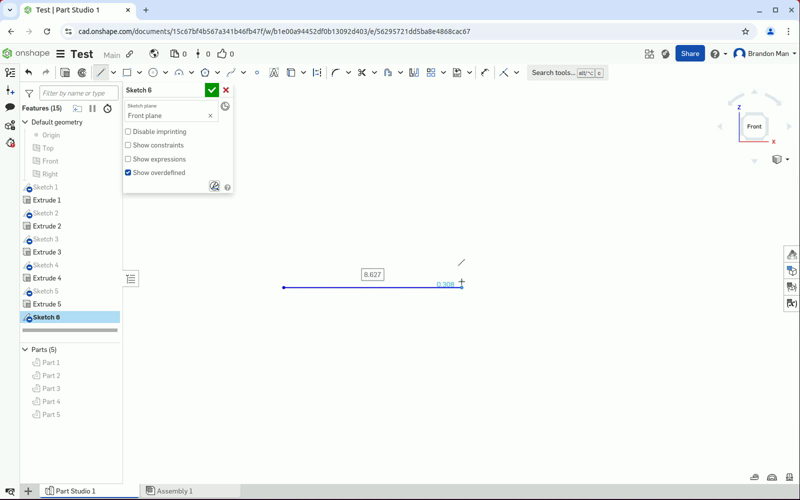
scroll(6)
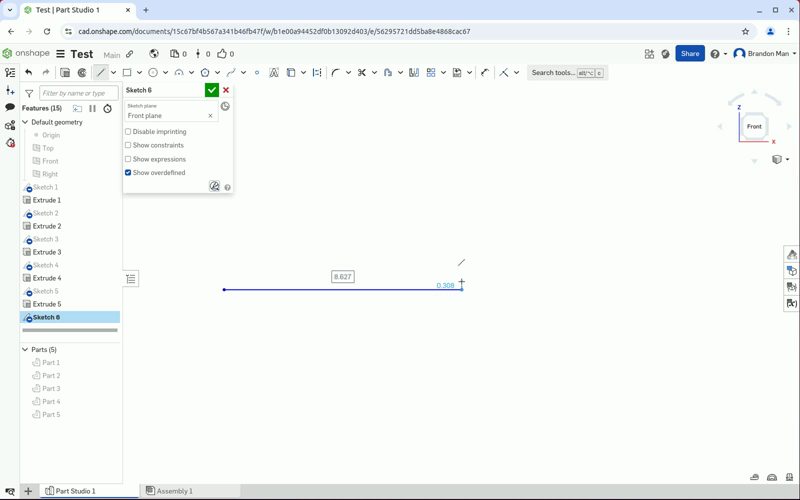
scroll(6)
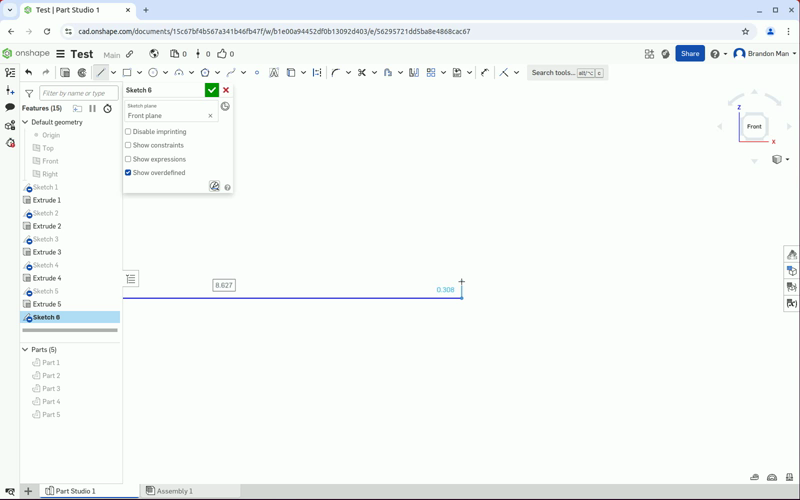
click(461, 281)
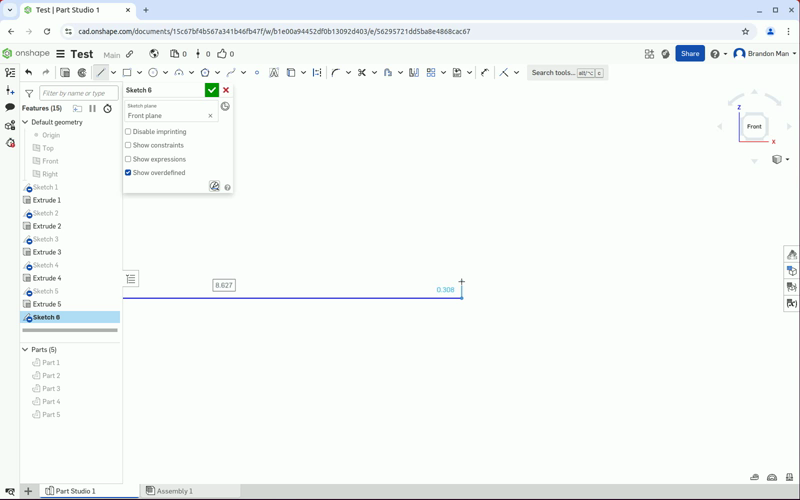
scroll(-6)
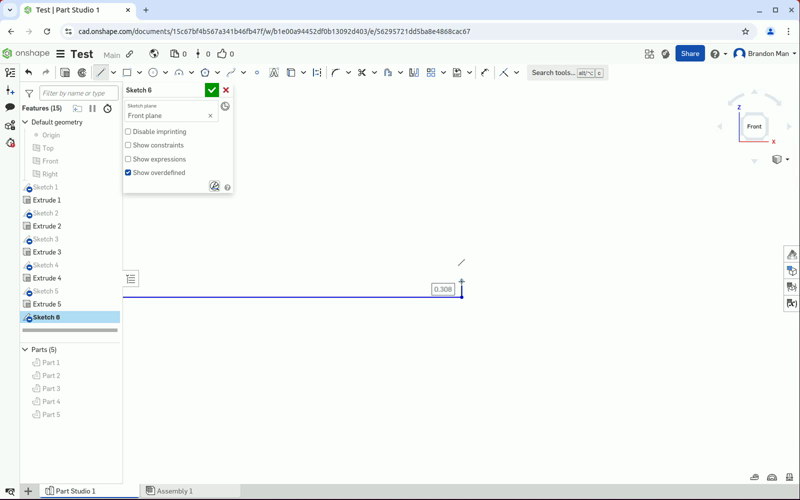
scroll(-6)
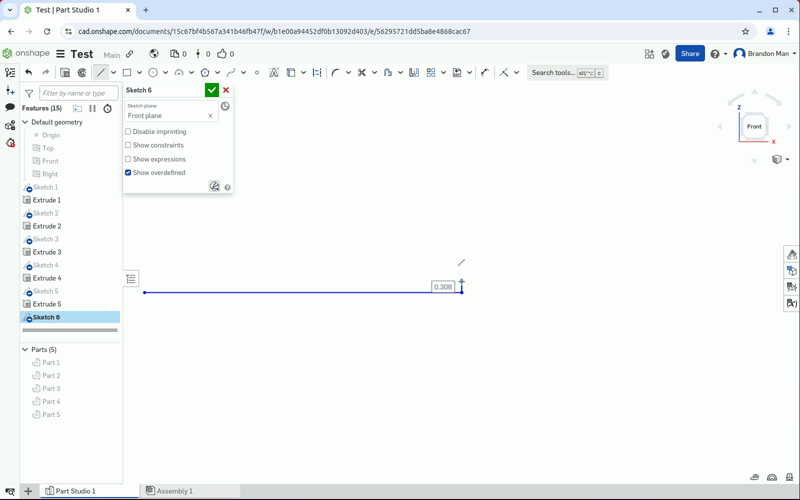
scroll(-6)
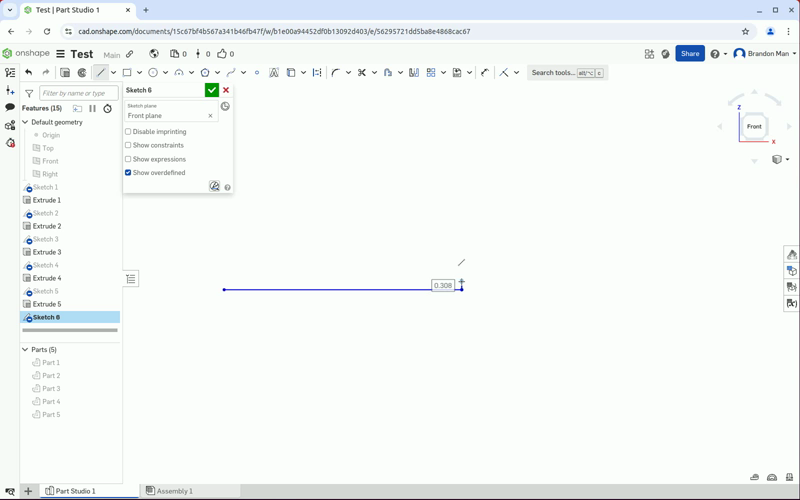
scroll(-6)
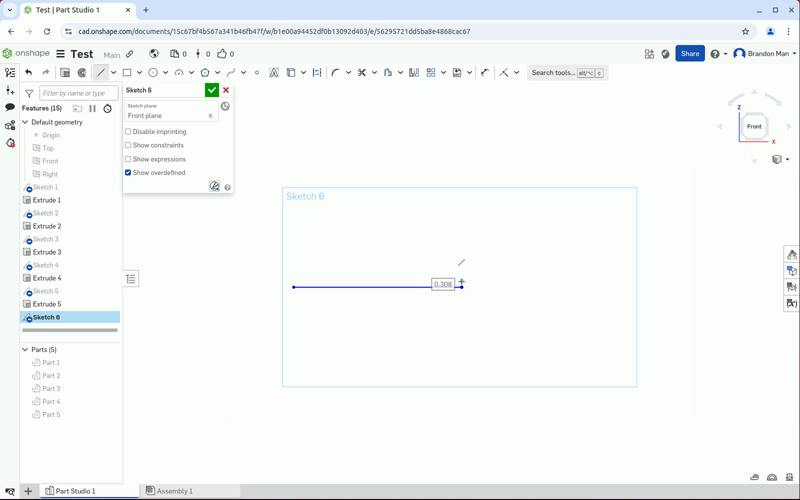
scroll(-6)
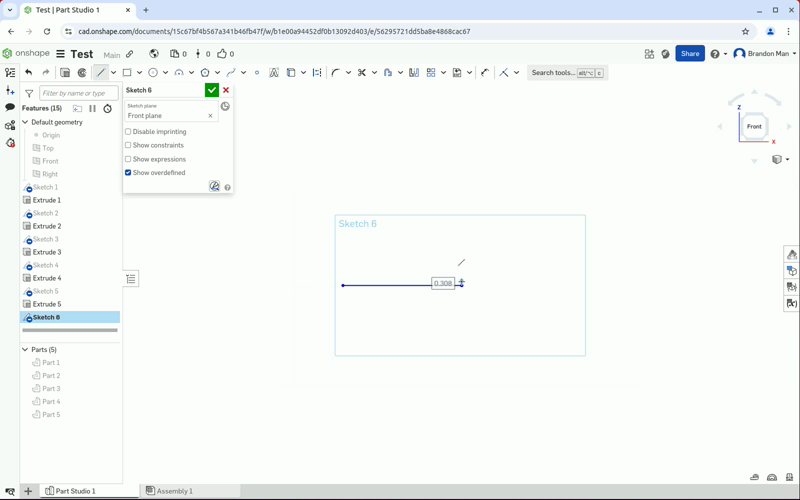
scroll(-6)
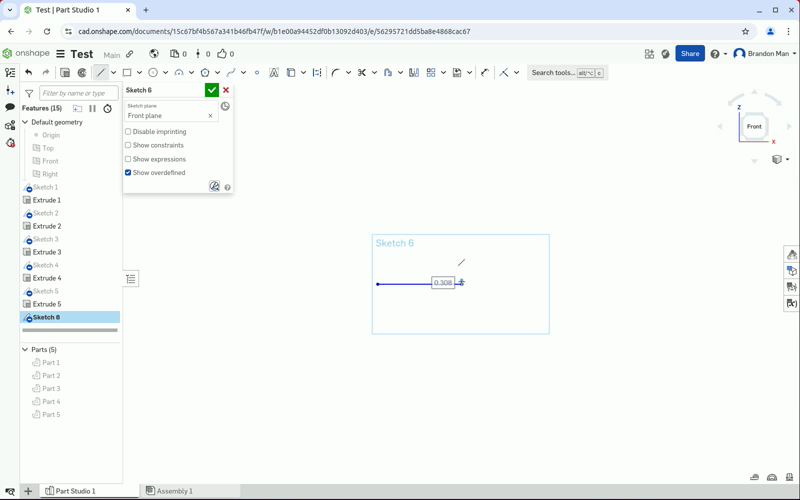
scroll(-6)
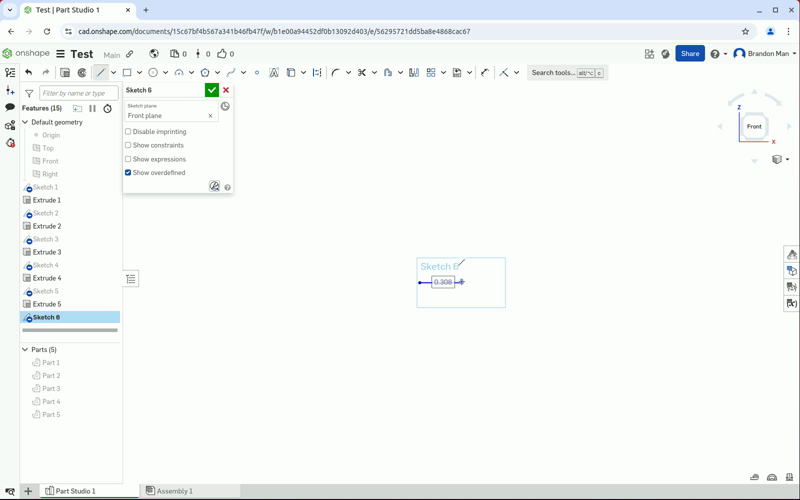
key_up(shift)
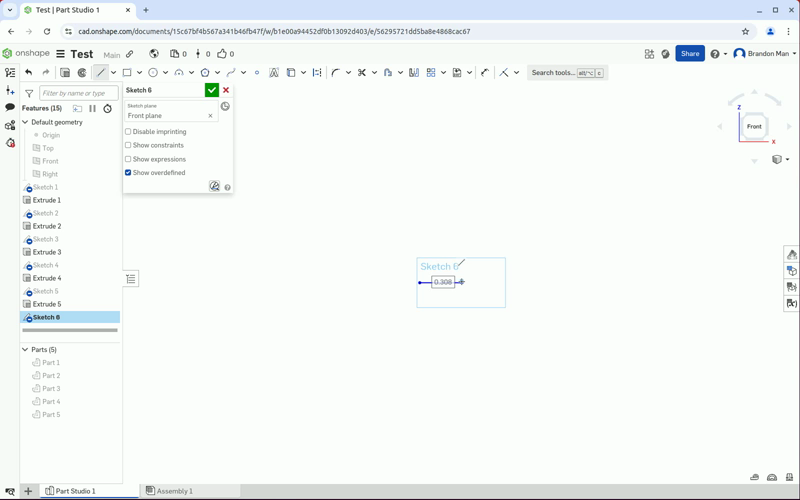
key_down(shift)
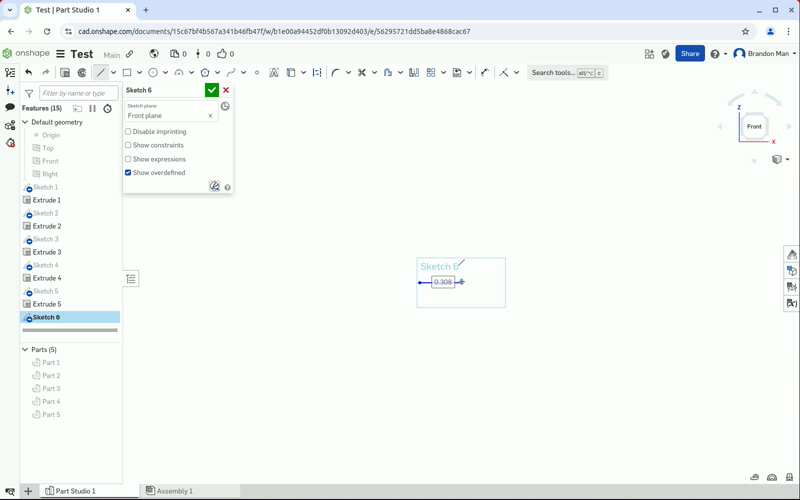
mouse_move(491, 281)
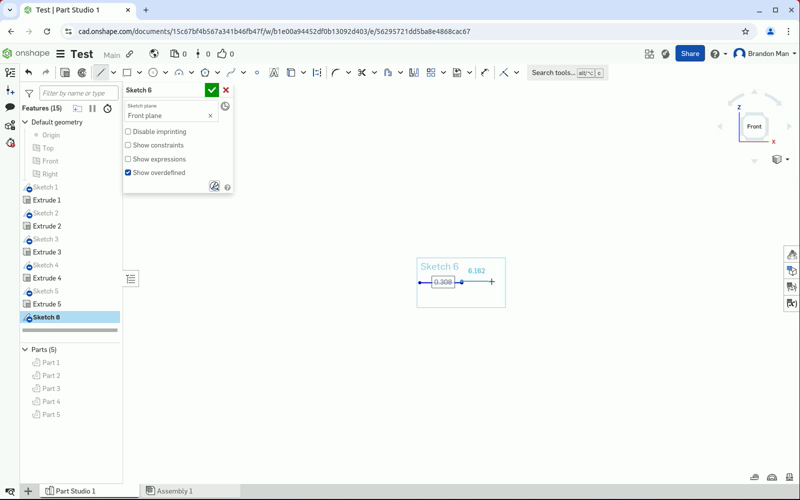
mouse_move(419, 281)
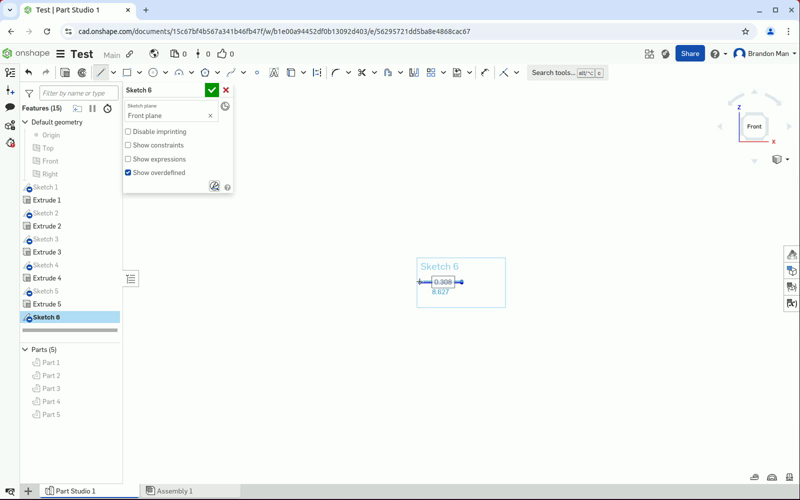
scroll(6)
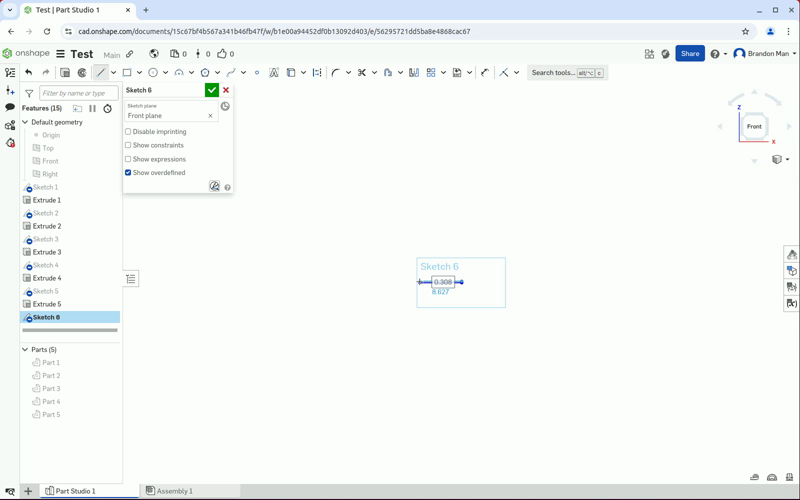
scroll(6)
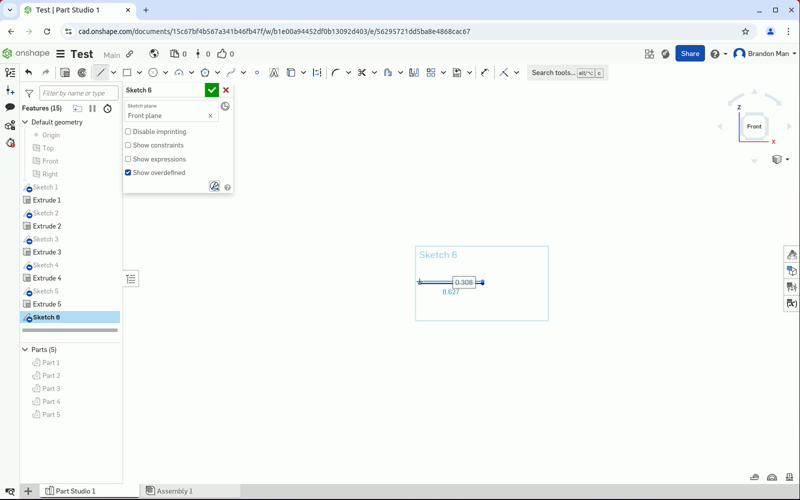
scroll(6)
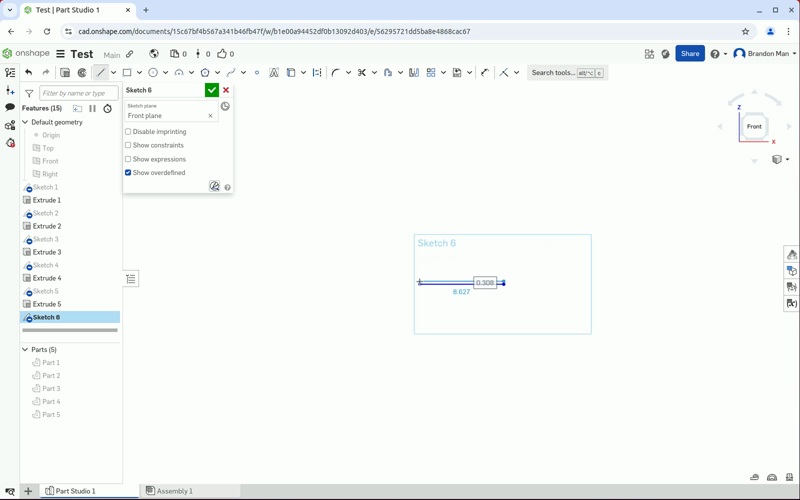
scroll(6)
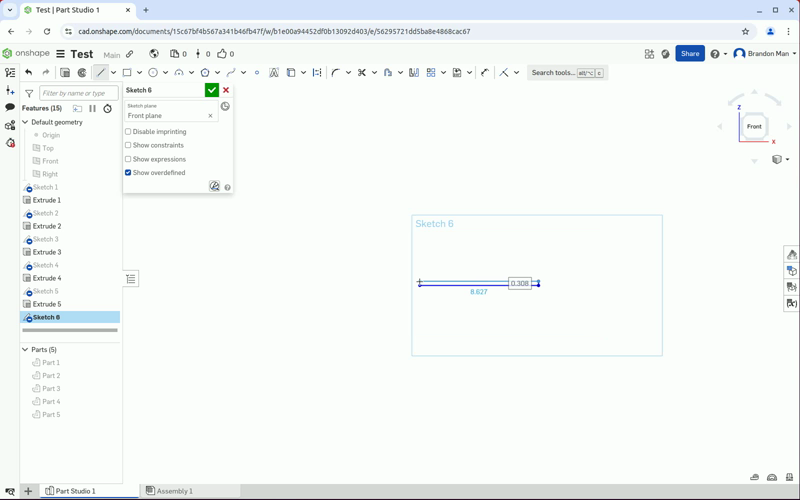
scroll(6)
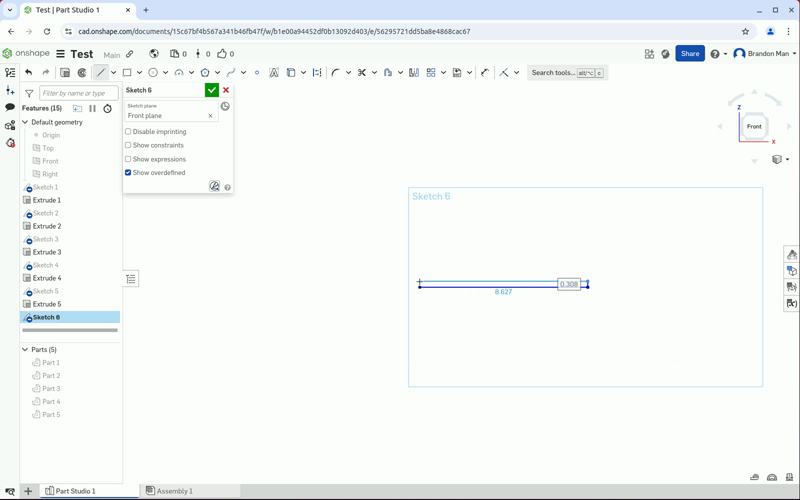
scroll(6)
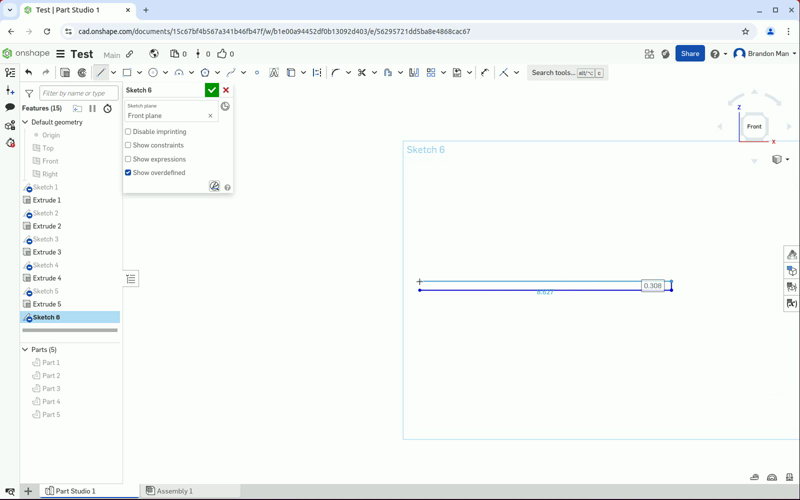
scroll(6)
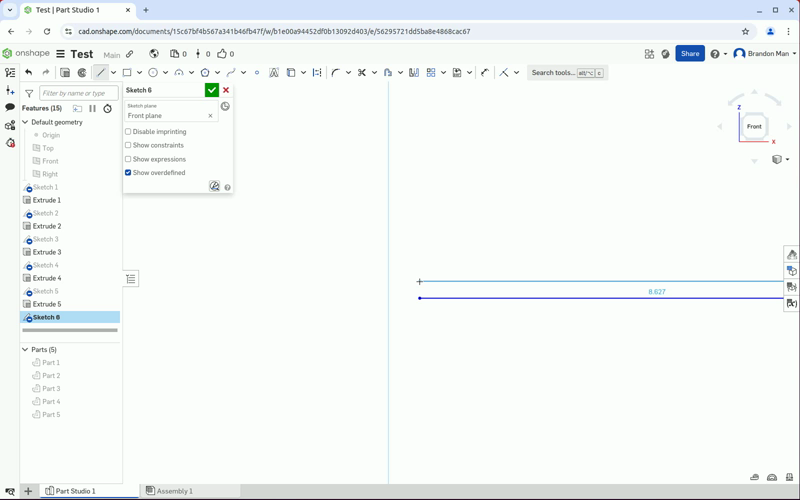
click(419, 281)
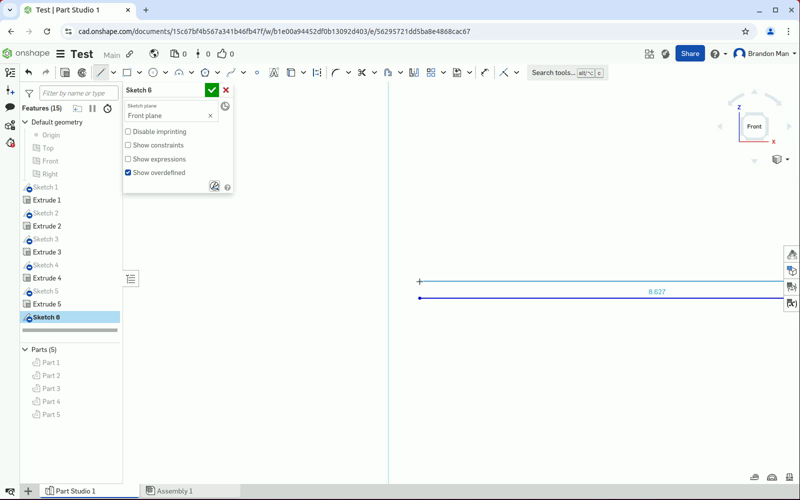
scroll(-6)
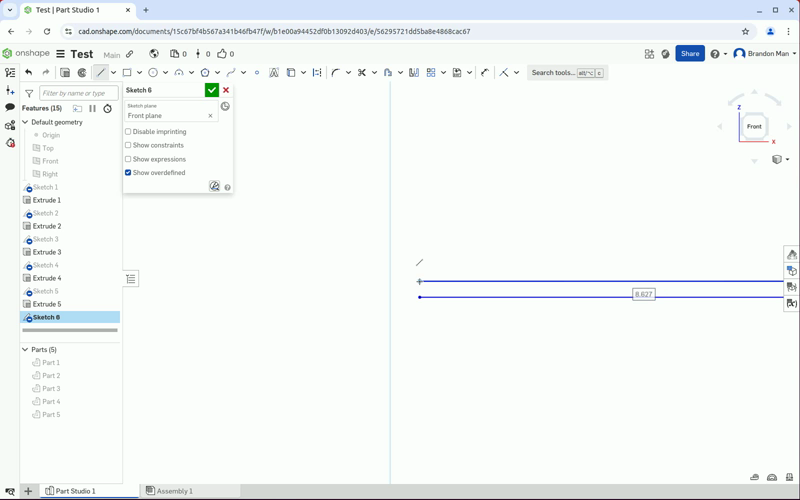
scroll(-6)
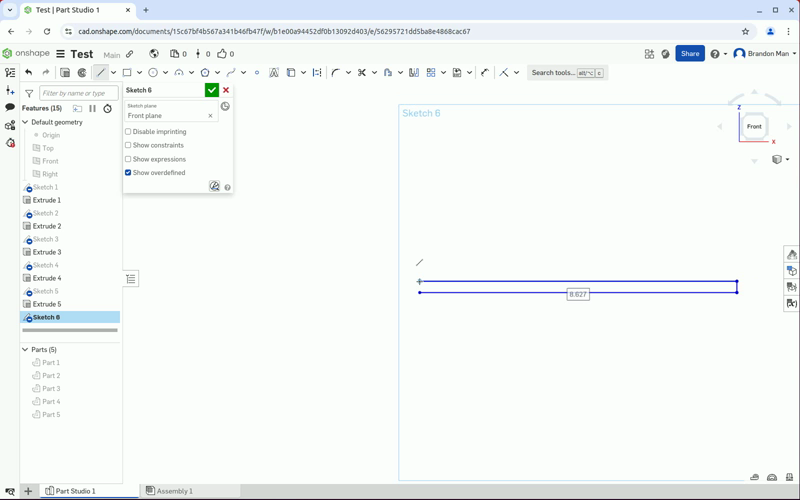
scroll(-6)
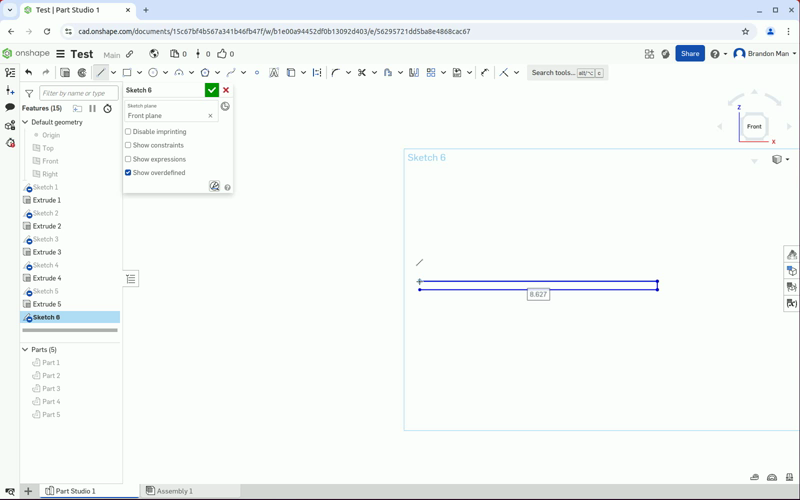
scroll(-6)
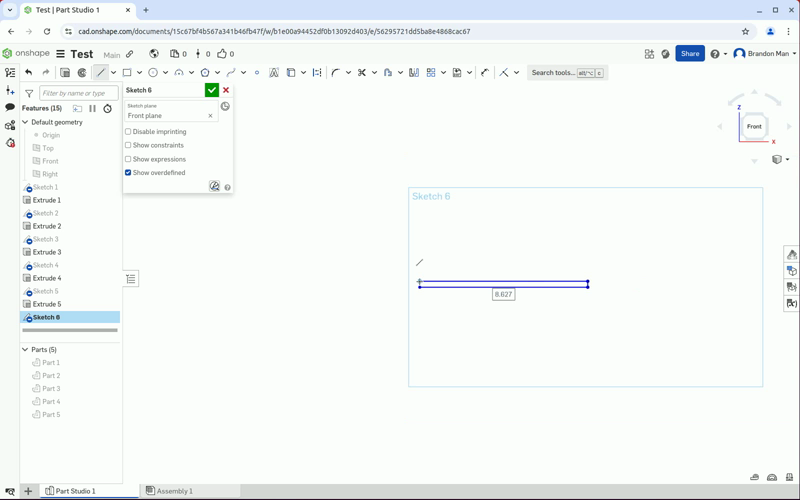
scroll(-6)
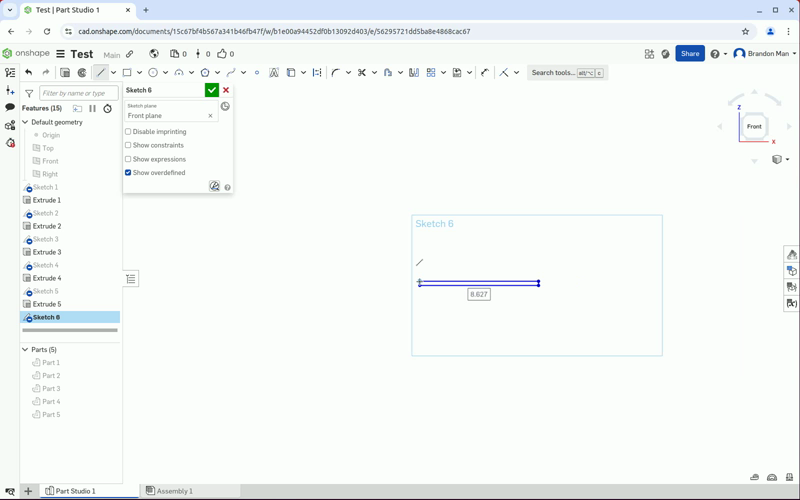
scroll(-6)
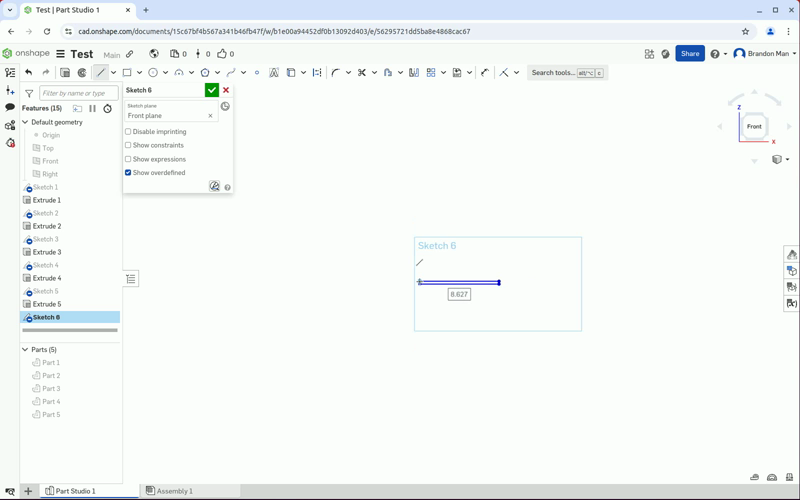
scroll(-6)
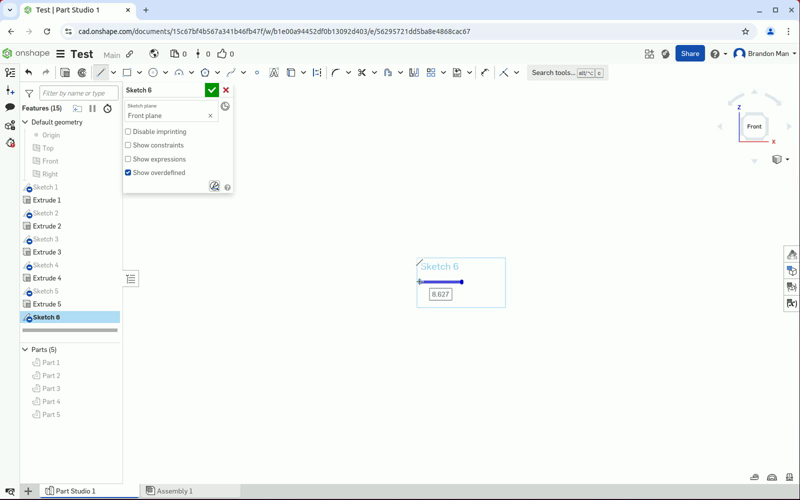
key_up(shift)
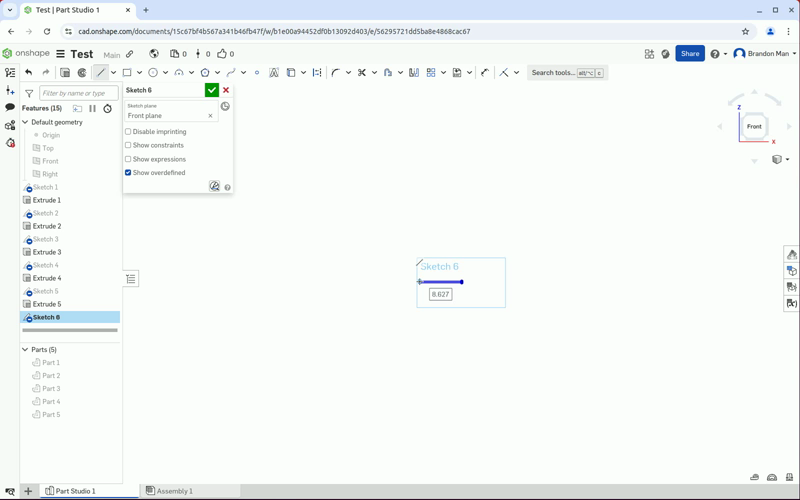
mouse_move(449, 281)
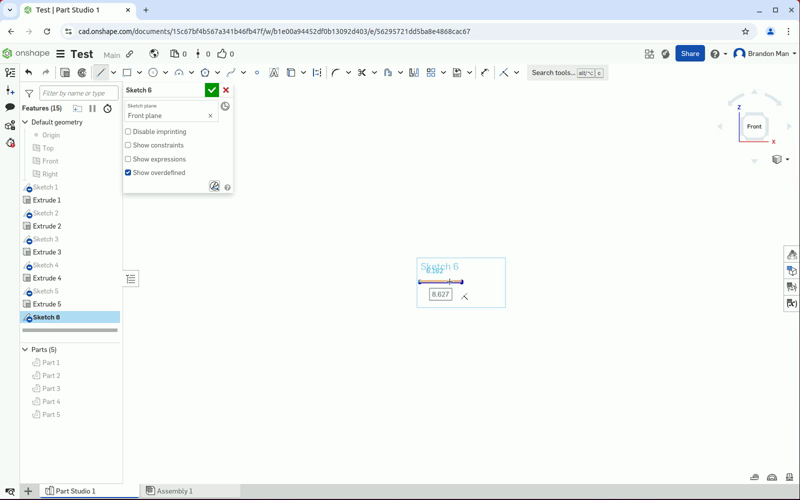
key_down(shift)
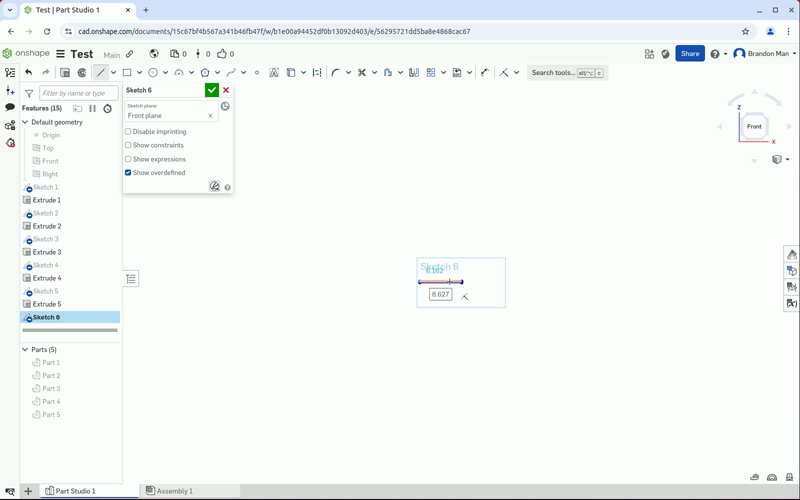
mouse_move(419, 282)
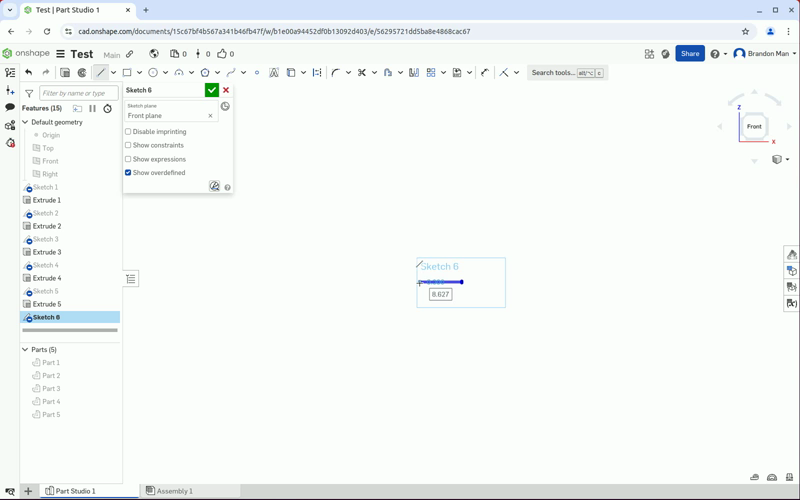
scroll(6)
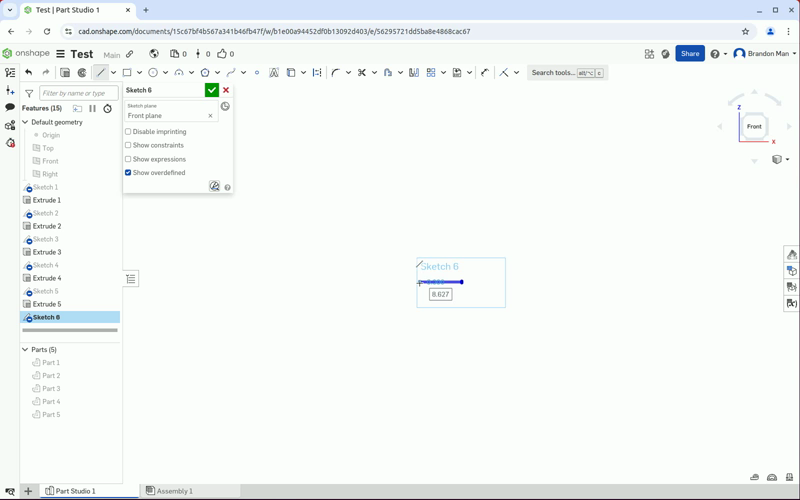
scroll(6)
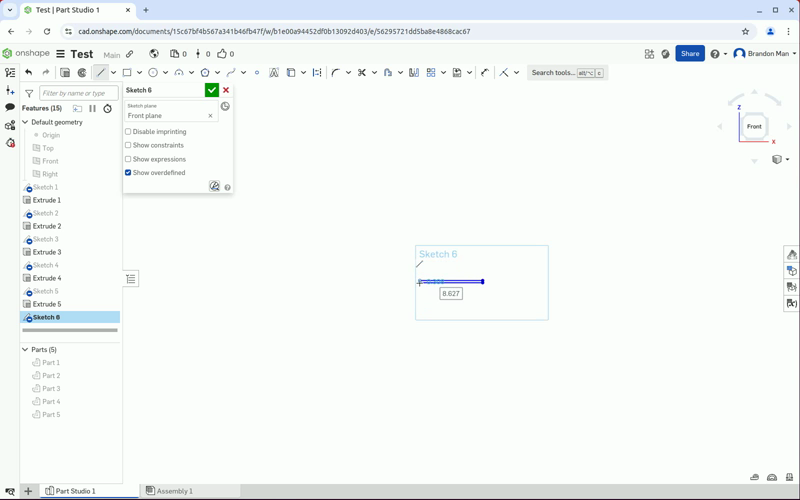
scroll(6)
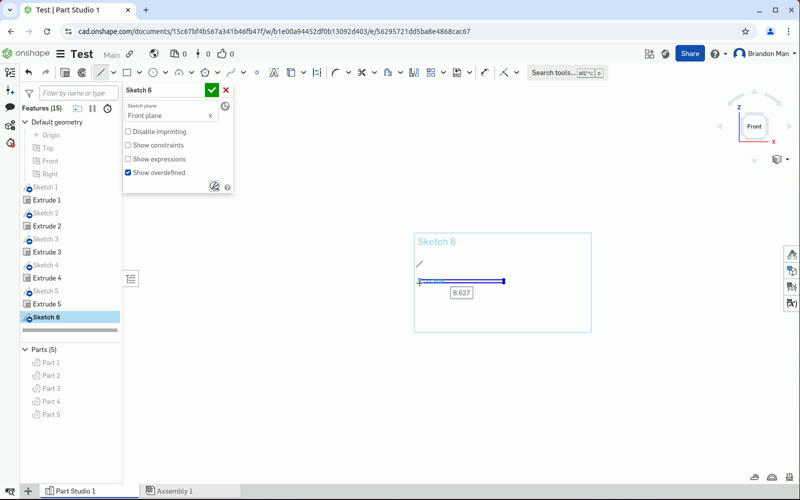
scroll(6)
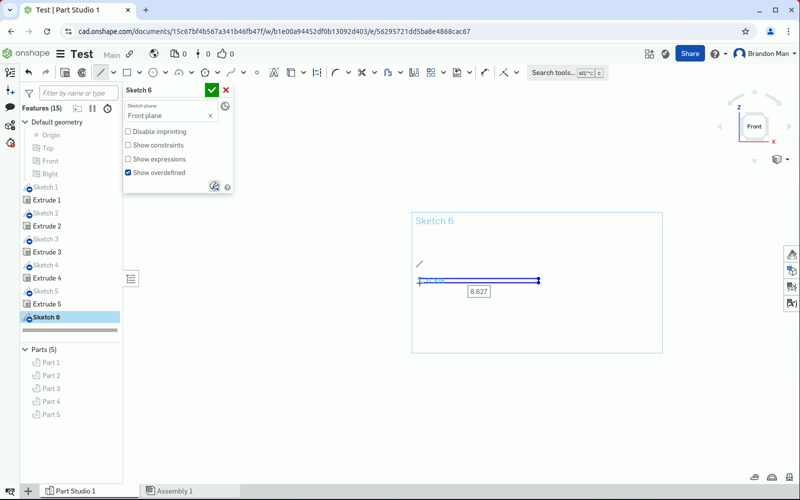
scroll(6)
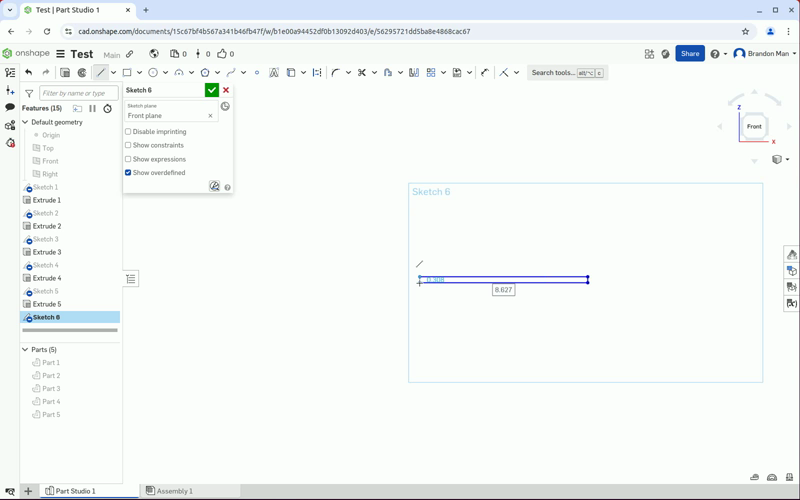
scroll(6)
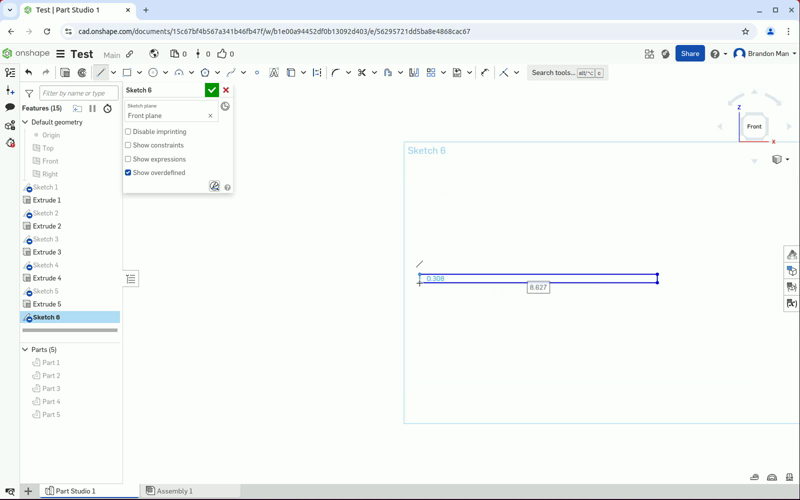
scroll(6)
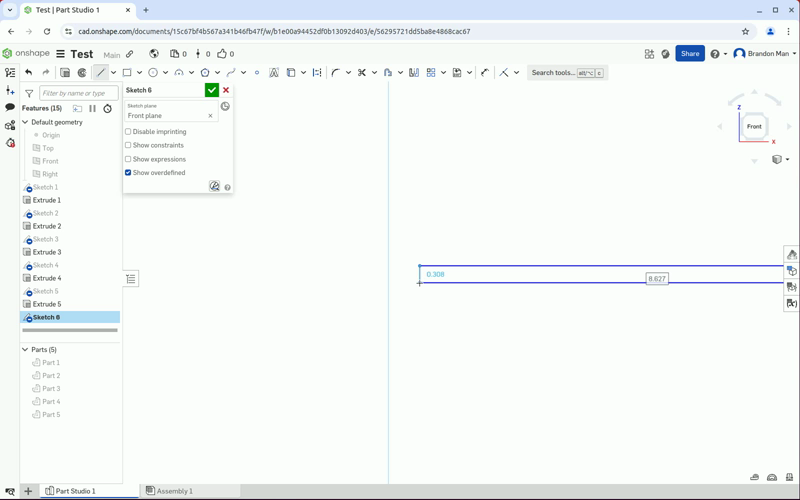
key_up(shift)
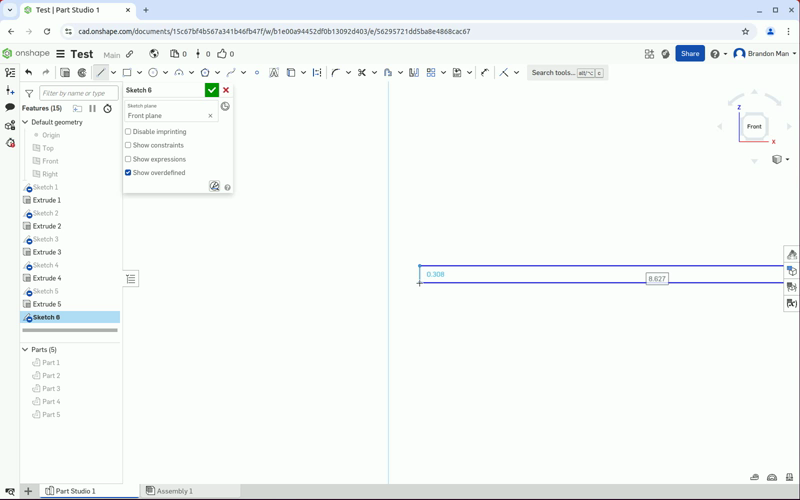
click(419, 282)
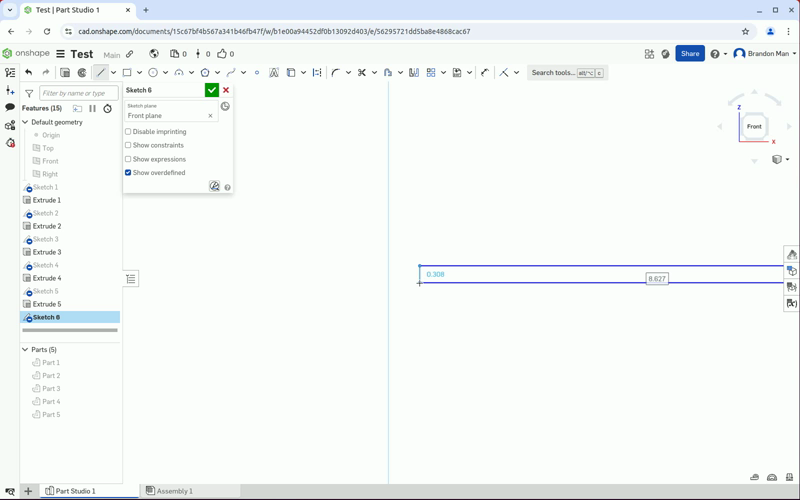
scroll(-6)
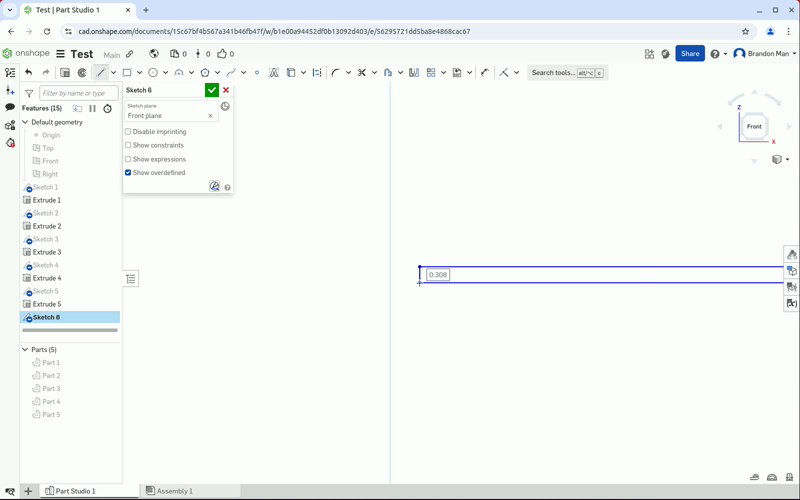
scroll(-6)
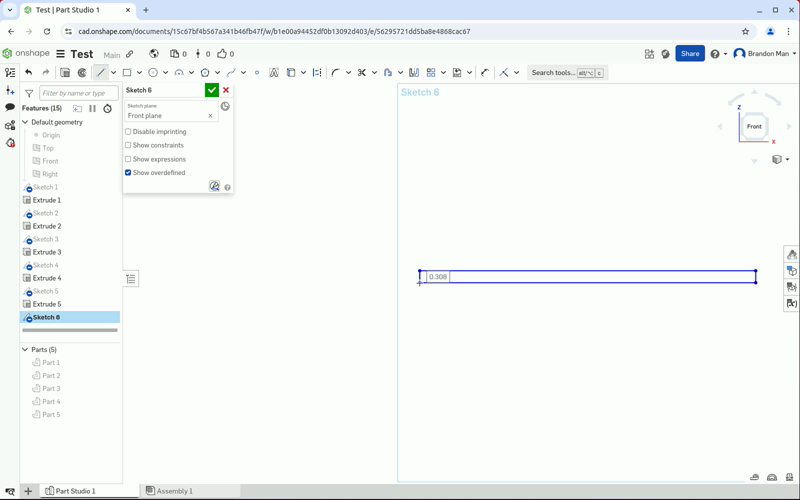
scroll(-6)
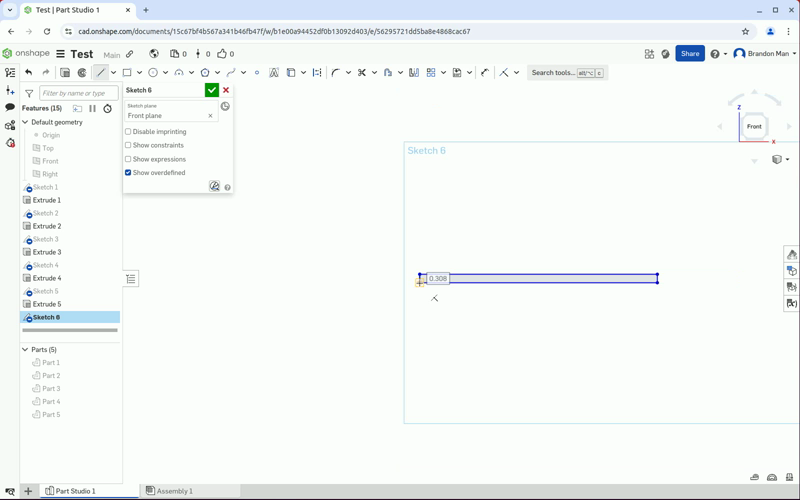
scroll(-6)
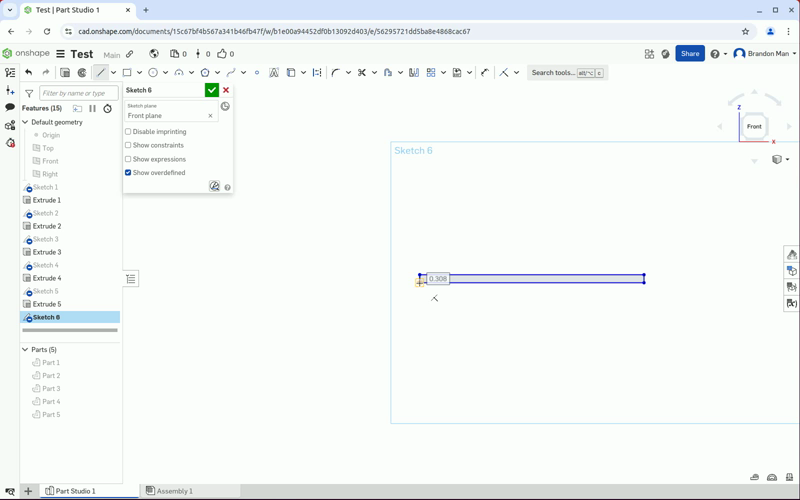
scroll(-6)
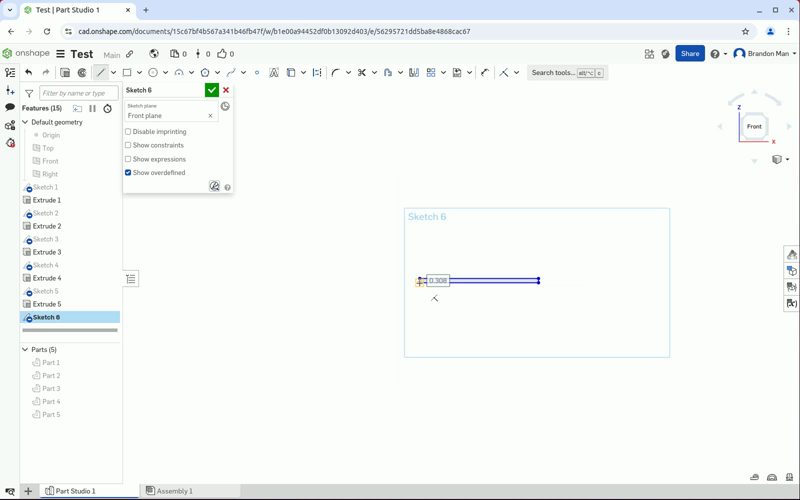
scroll(-6)
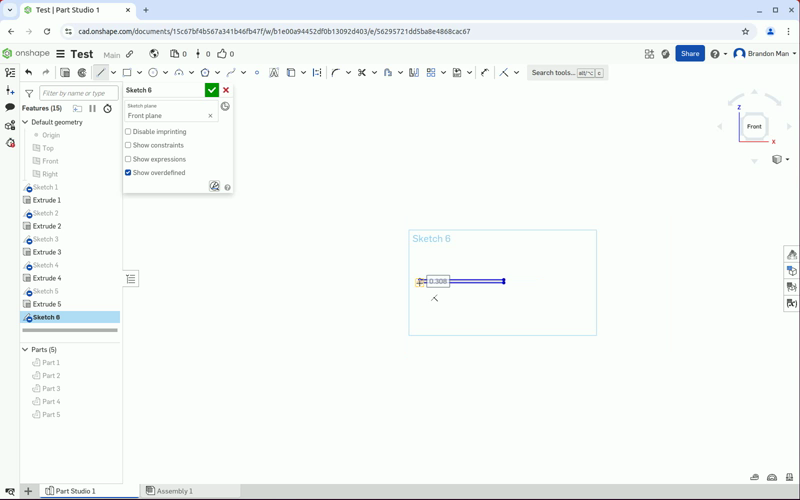
scroll(-6)
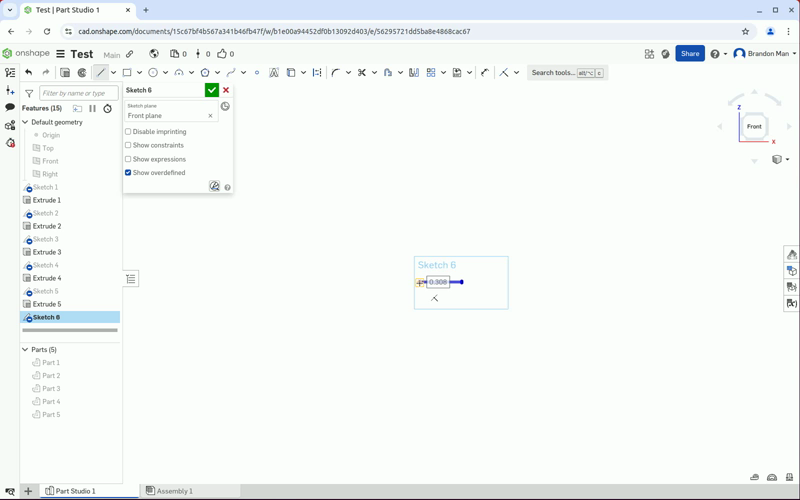
key(esc)
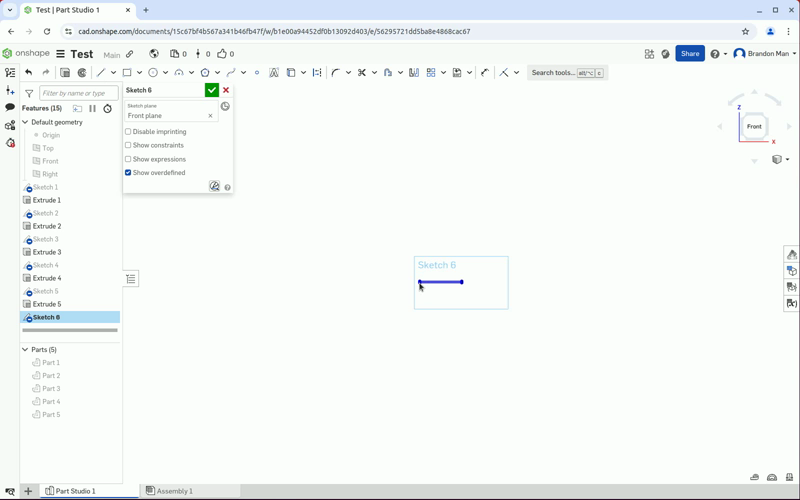
mouse_move(424, 281)
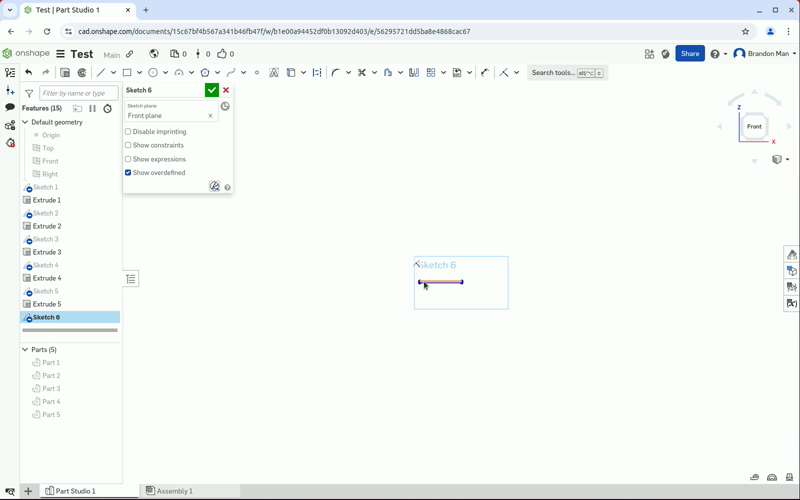
scroll(6)
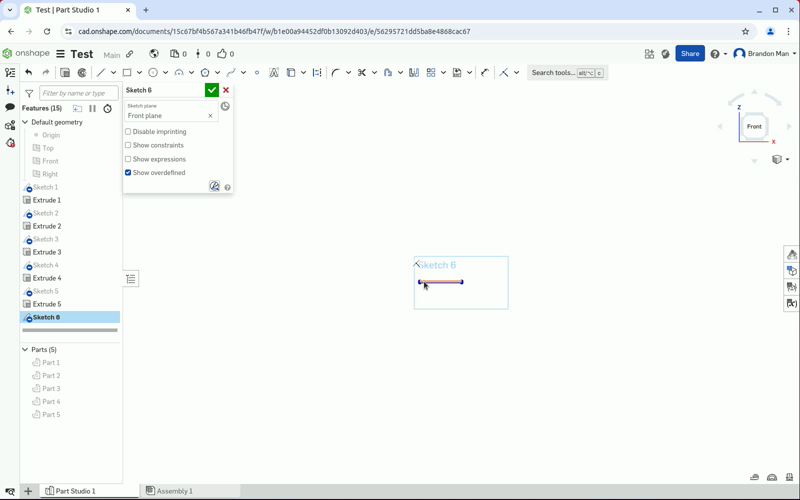
scroll(6)
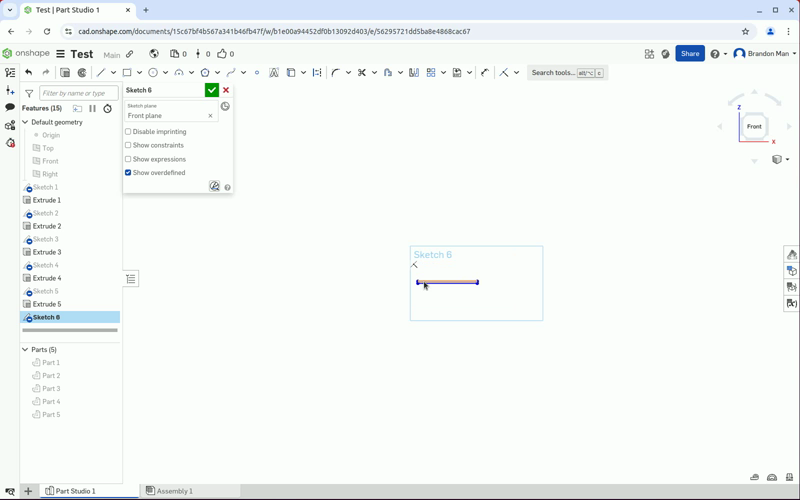
scroll(6)
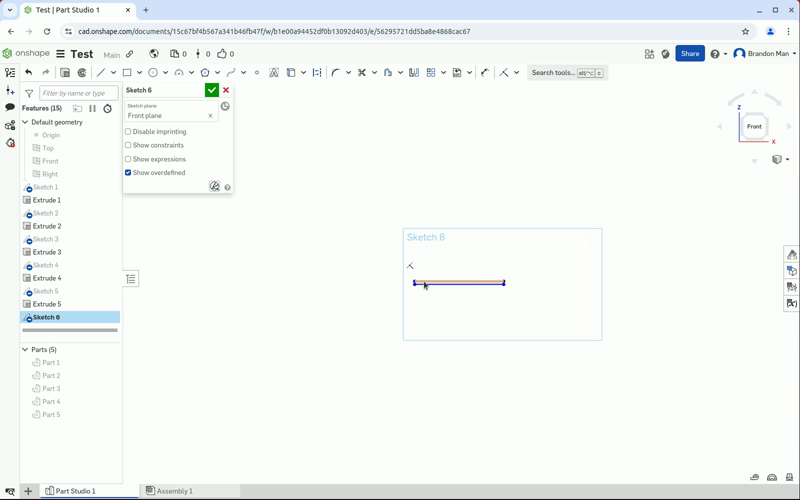
scroll(6)
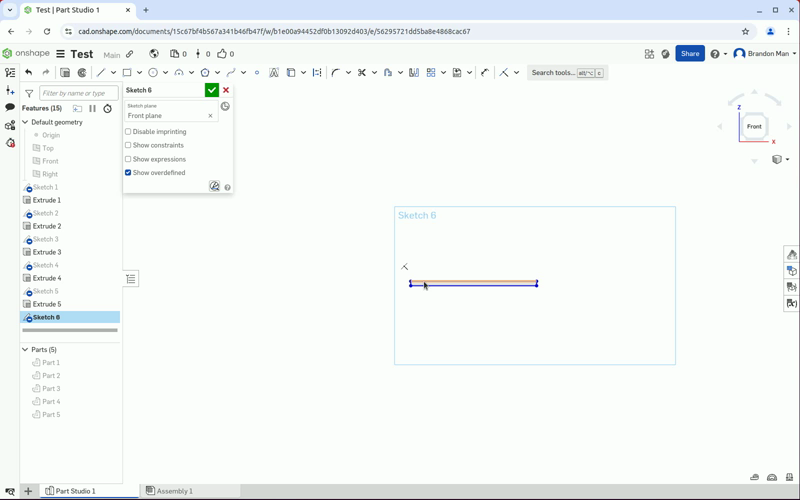
scroll(6)
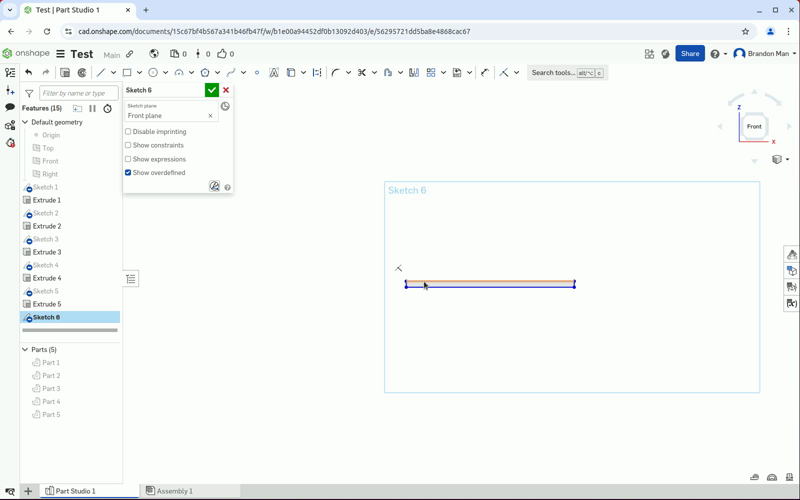
scroll(6)
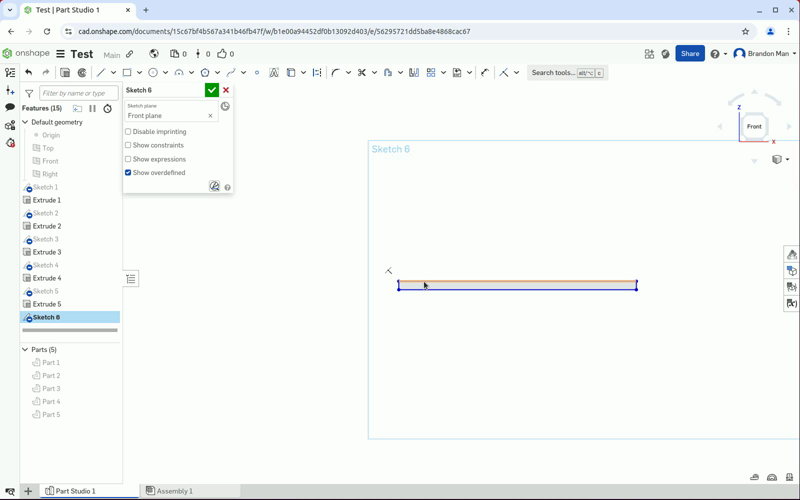
scroll(6)
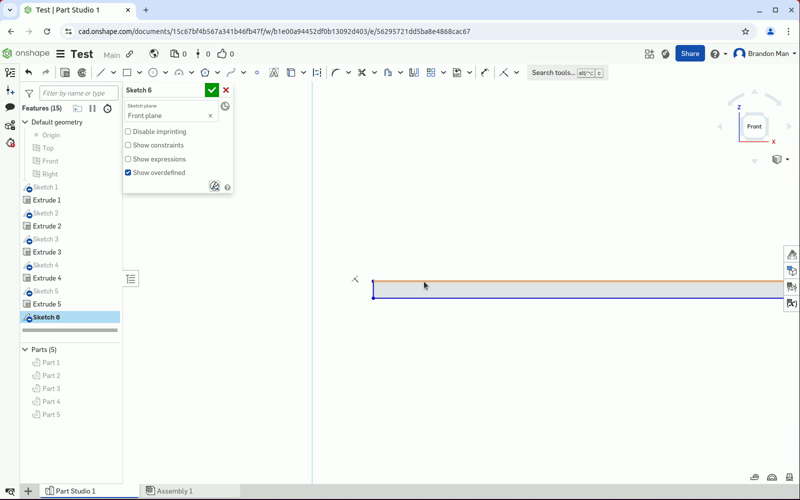
click(424, 281)
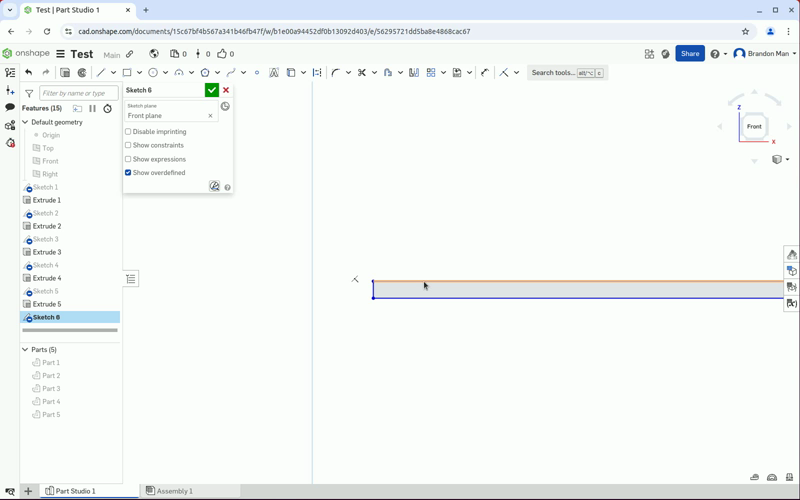
scroll(-6)
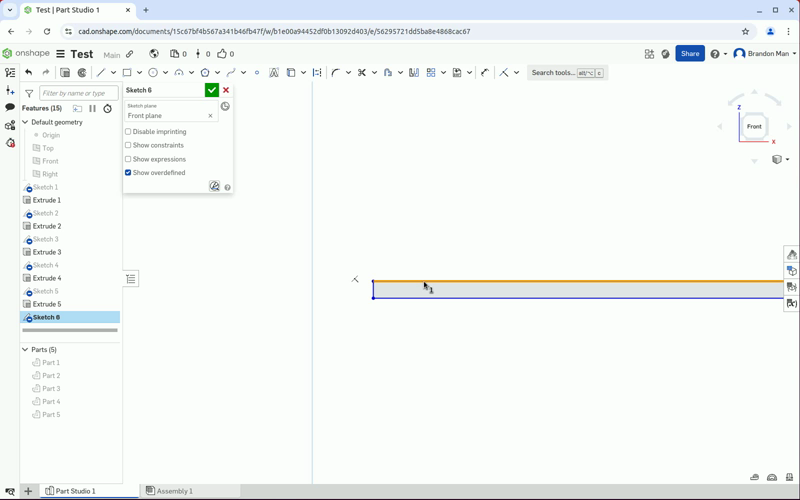
scroll(-6)
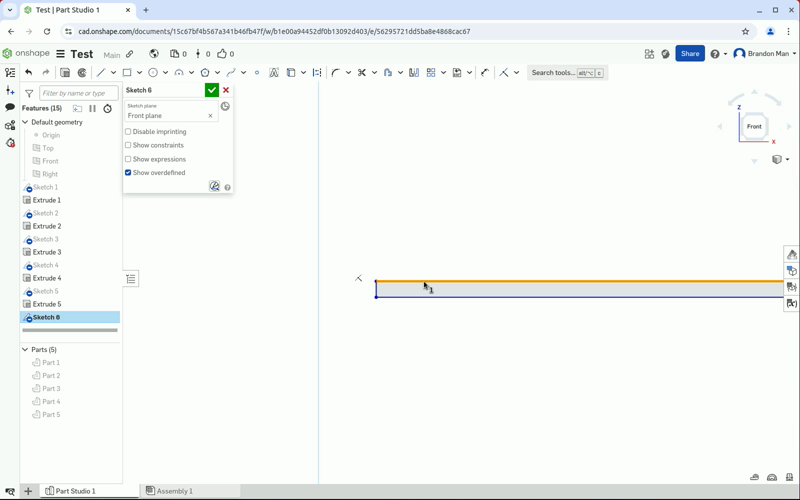
scroll(-6)
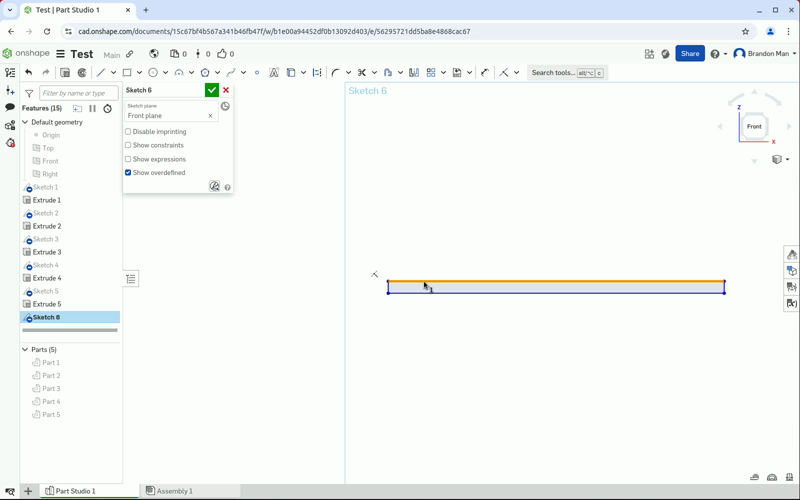
scroll(-6)
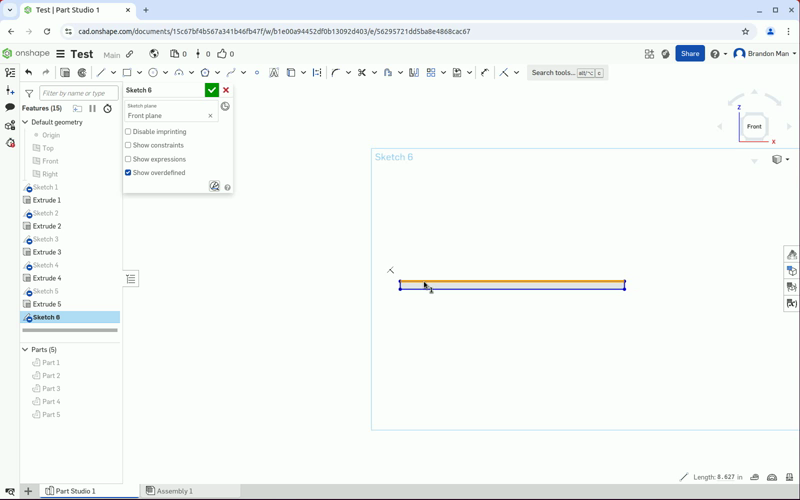
scroll(-6)
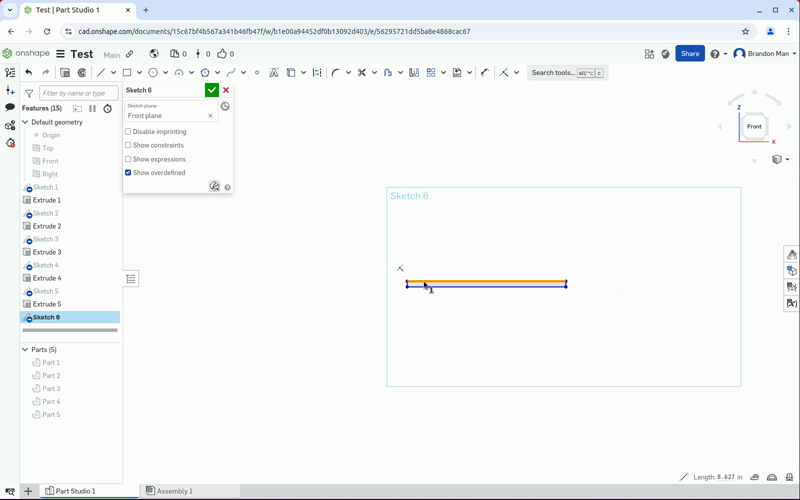
scroll(-6)
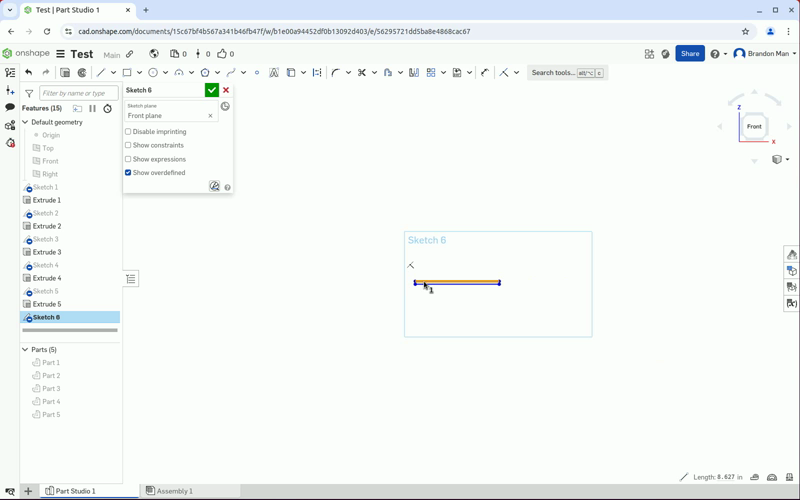
scroll(-6)
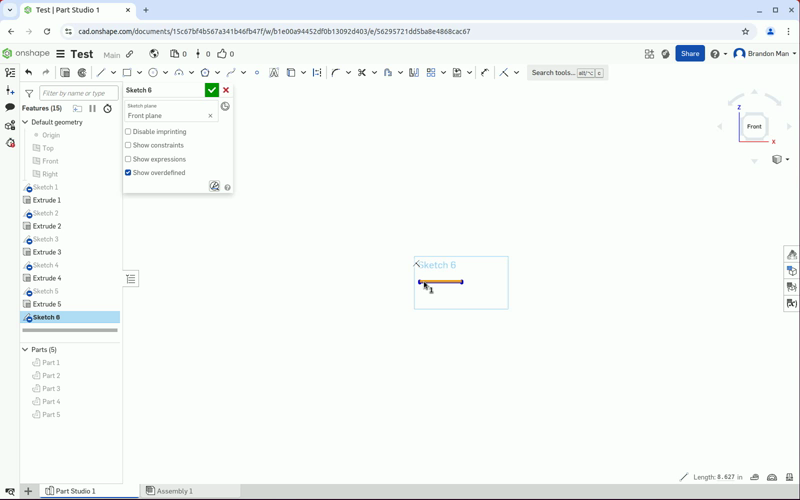
mouse_move(73, 352)
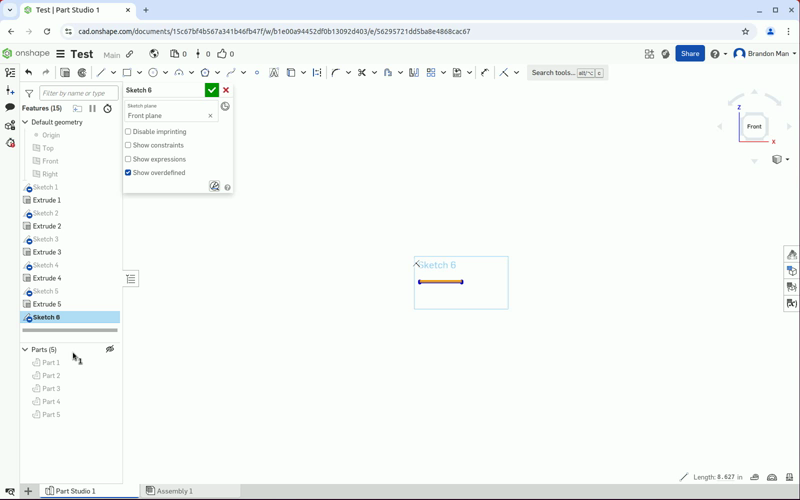
key(shift+y)
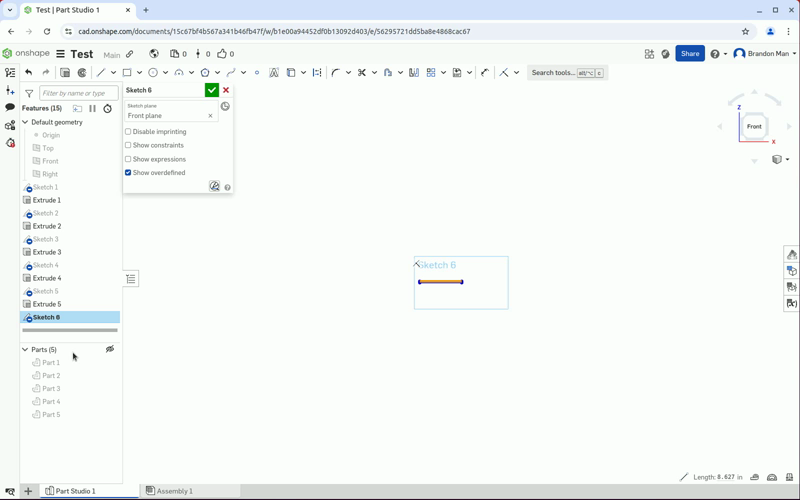
key(shift+e)
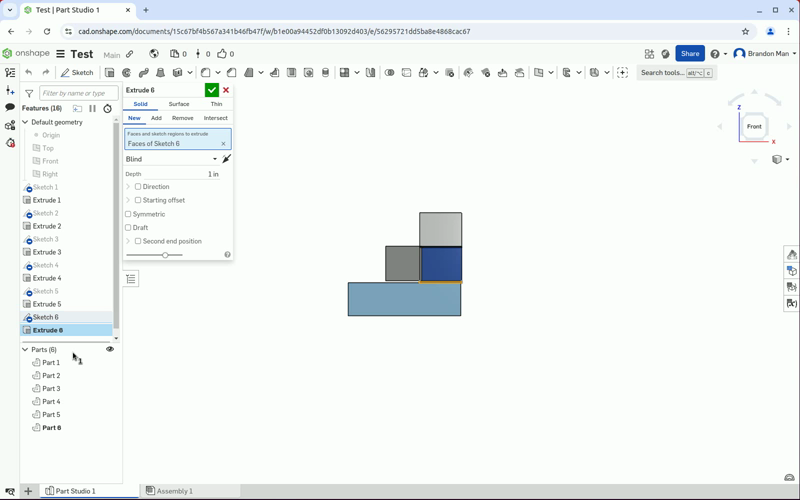
mouse_move(143, 106)
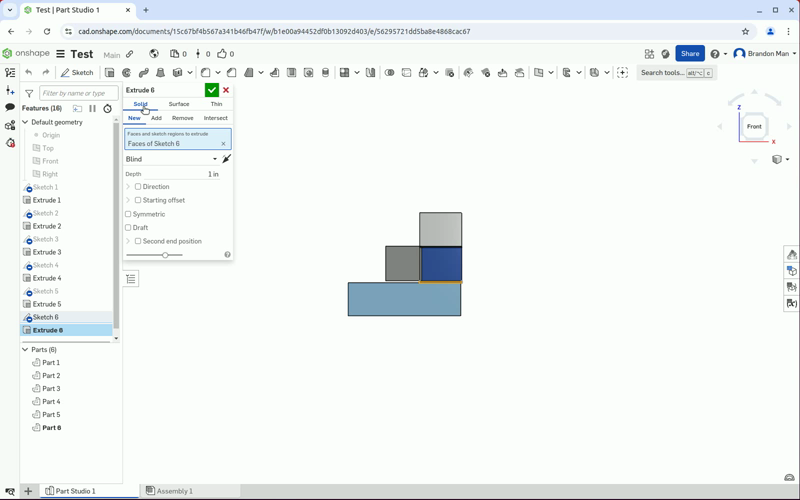
click(143, 106)
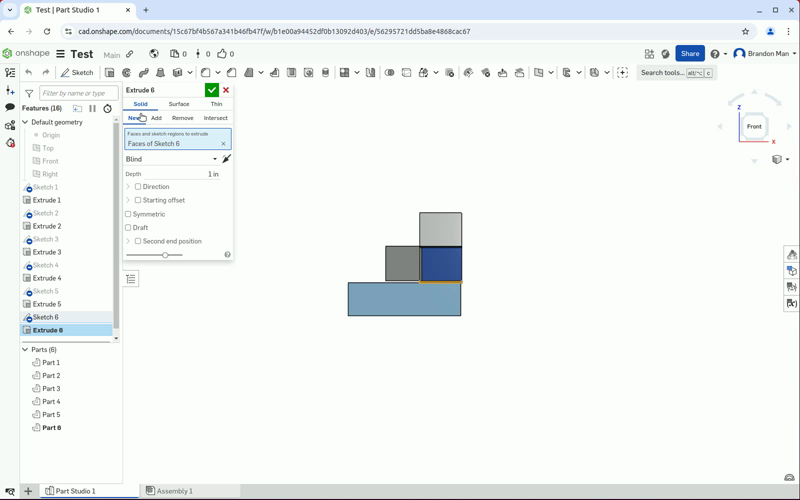
mouse_move(137, 120)
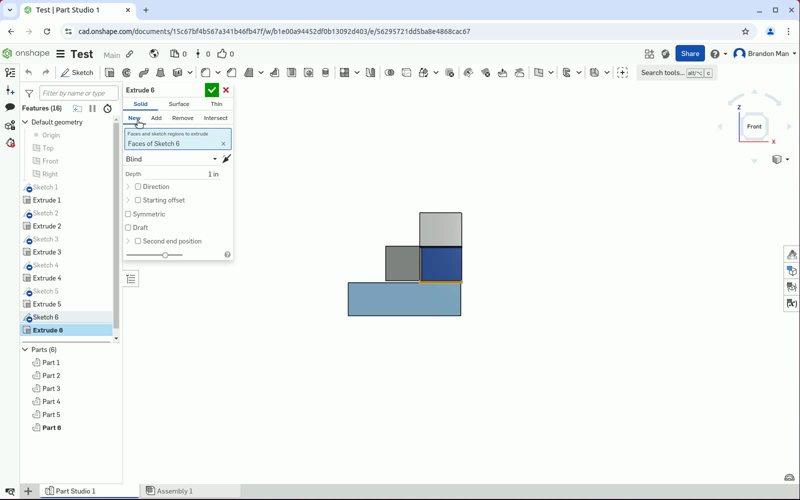
click(137, 120)
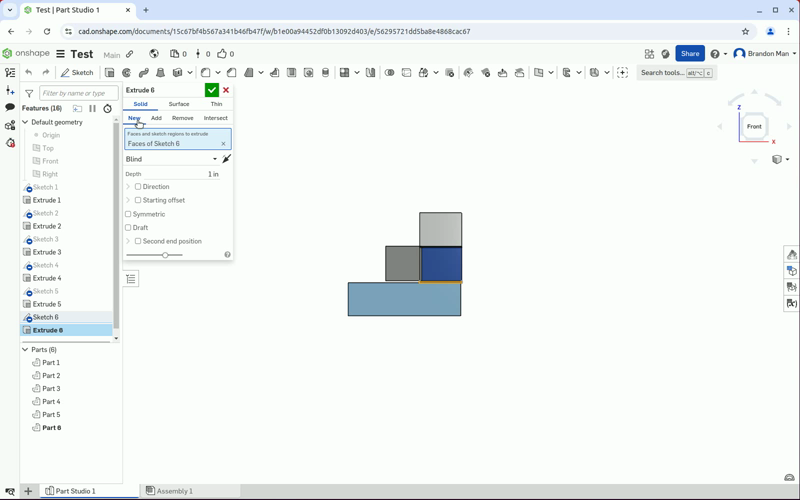
key(tab, 4)
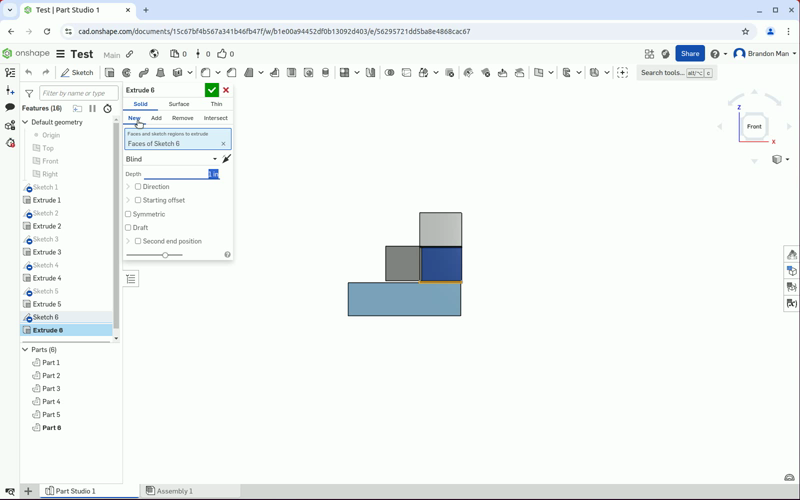
text(-0.241)
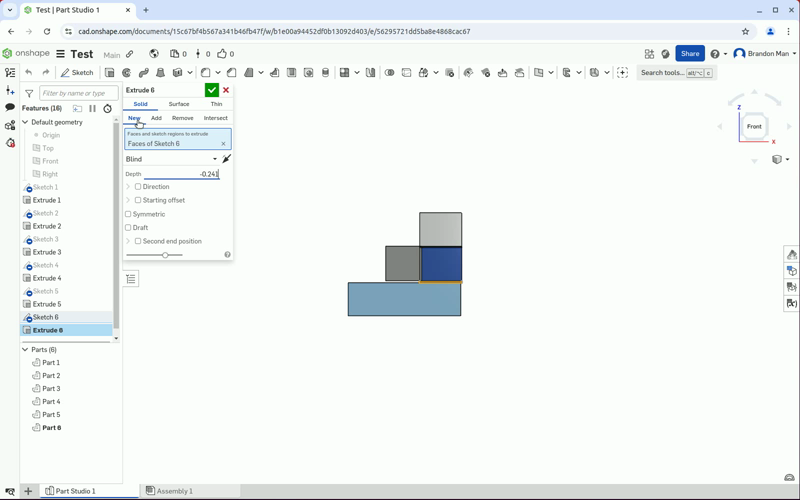
key(enter)
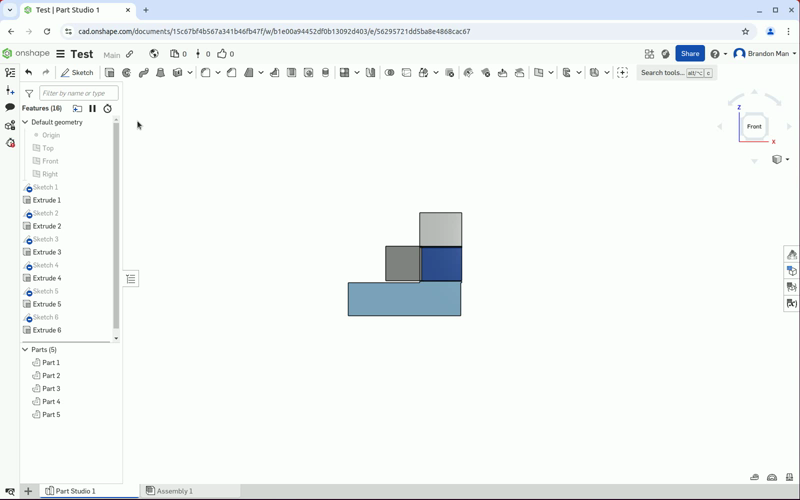
key(shift+h)
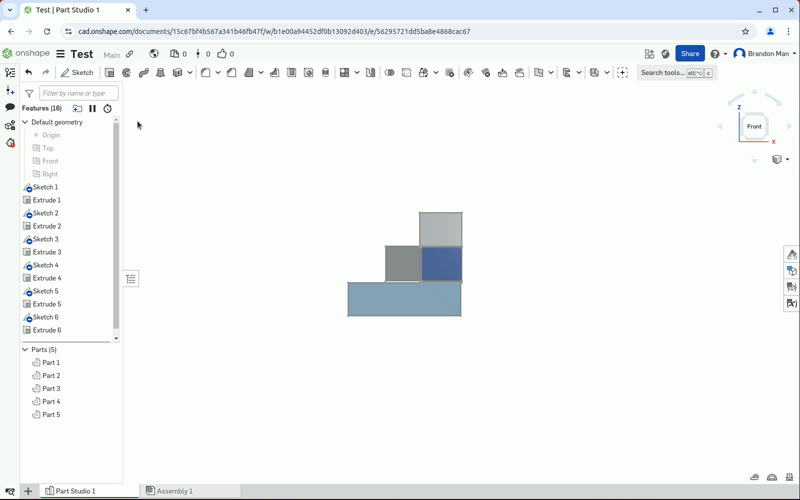
key(shift+h)
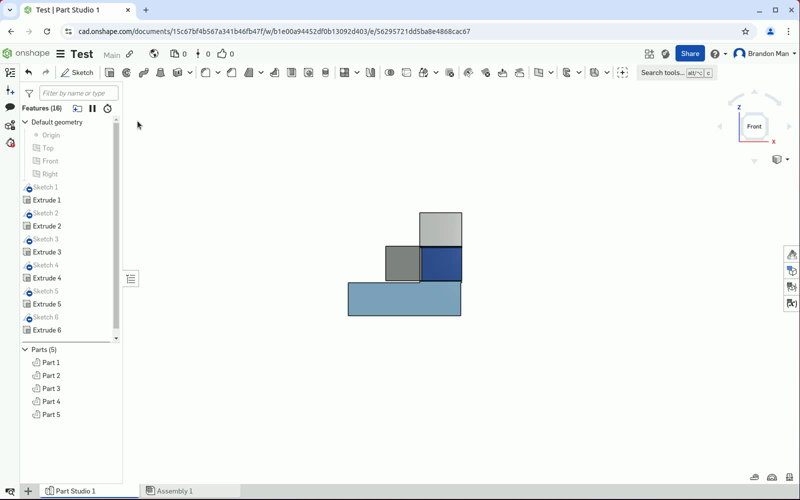
mouse_move(69, 189)
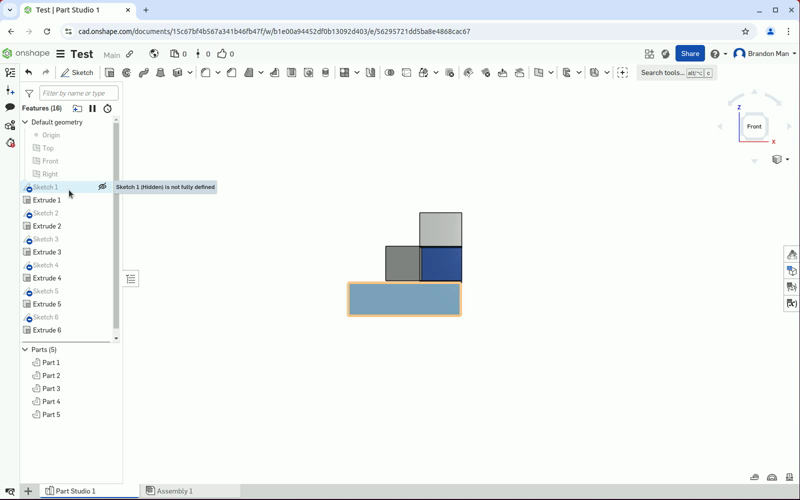
click(69, 189)
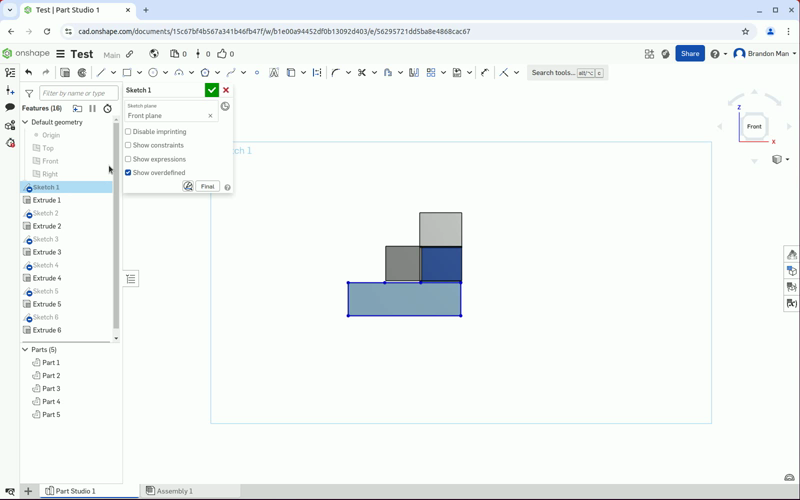
mouse_move(229, 92)
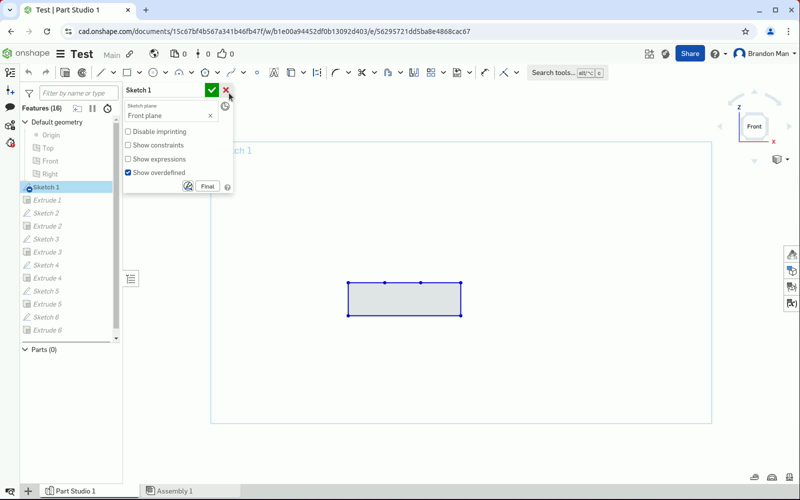
click(229, 92)
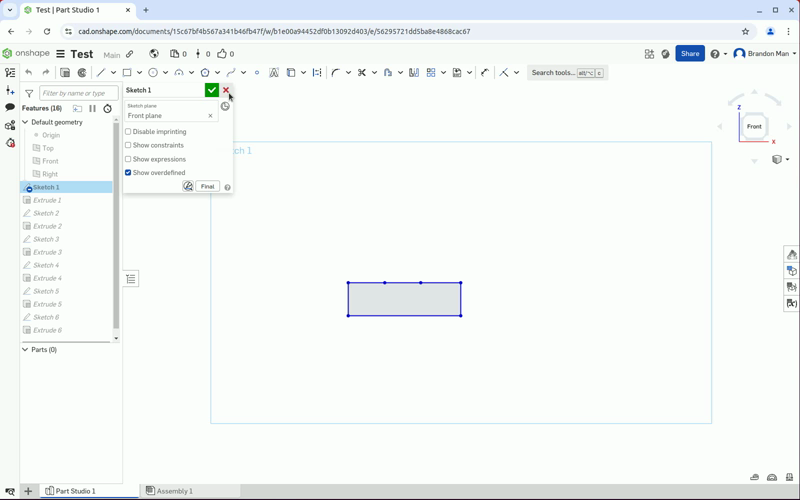
key(shift+s)
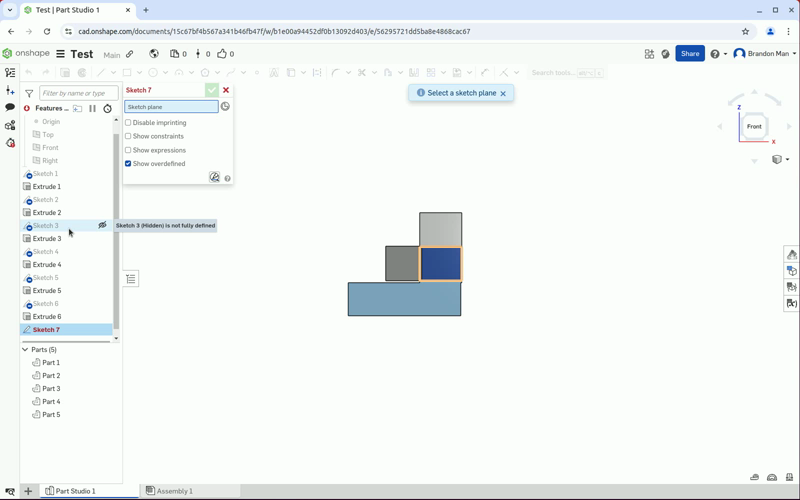
scroll(3)
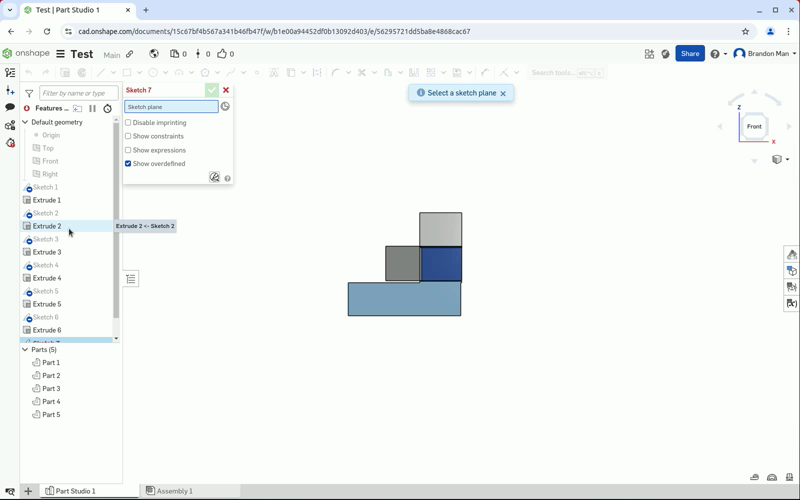
mouse_move(69, 163)
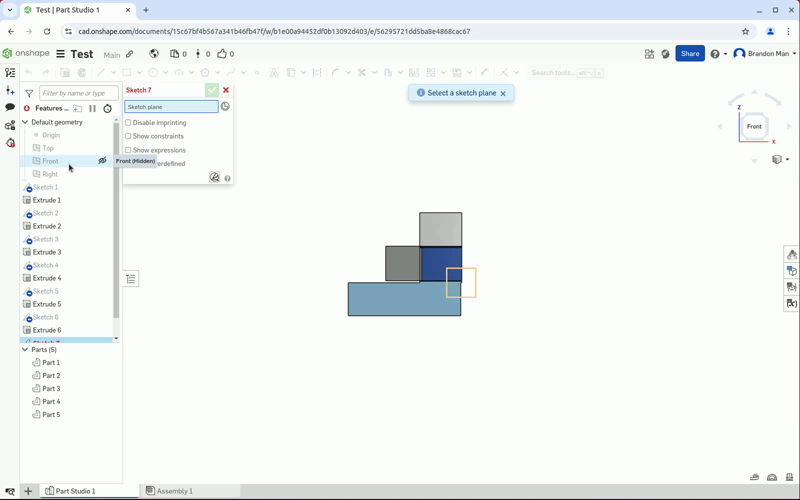
click(69, 163)
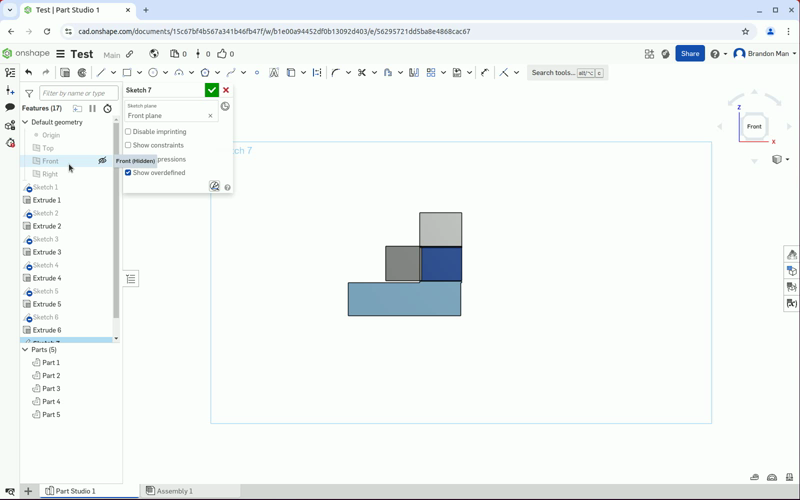
mouse_move(73, 352)
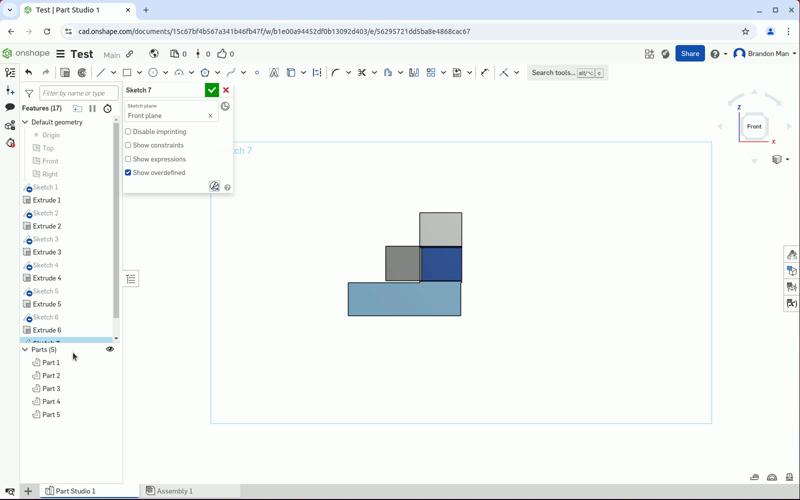
key(y)
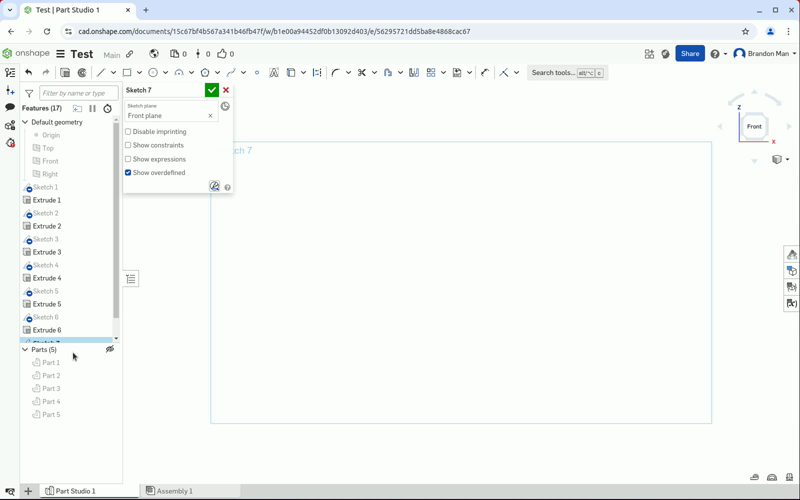
key(l)
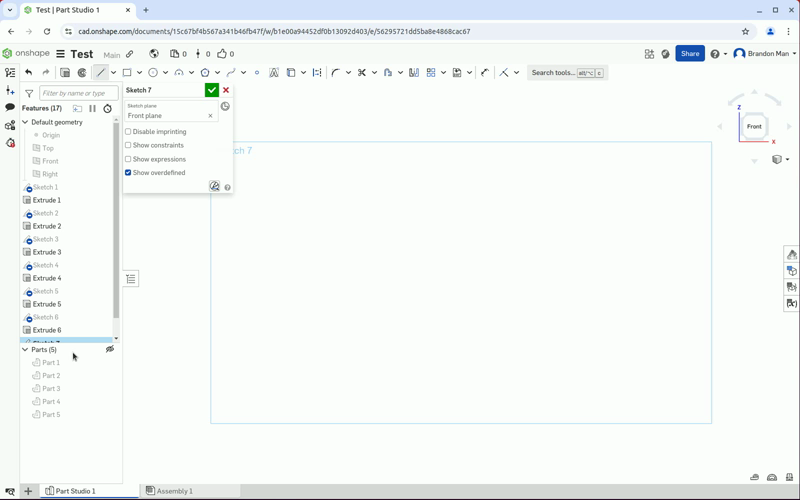
key_down(shift)
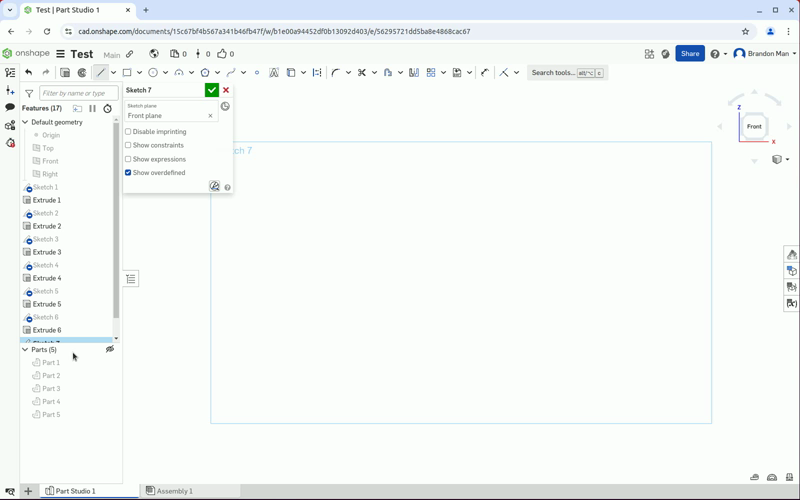
mouse_move(385, 282)
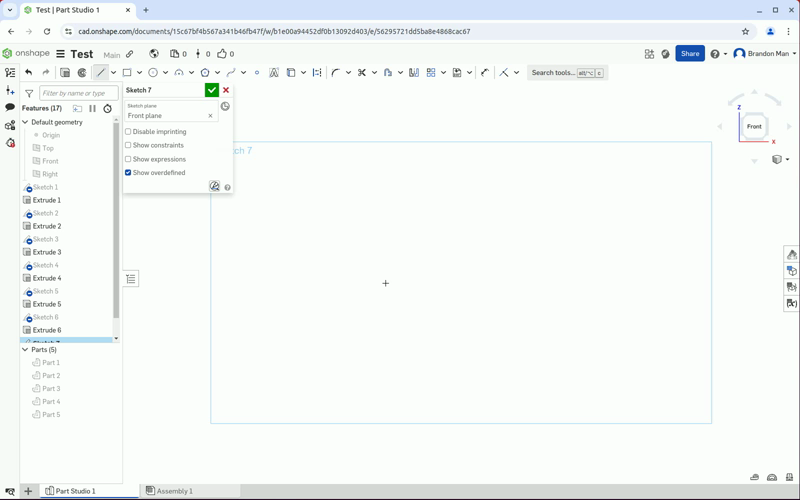
click(385, 282)
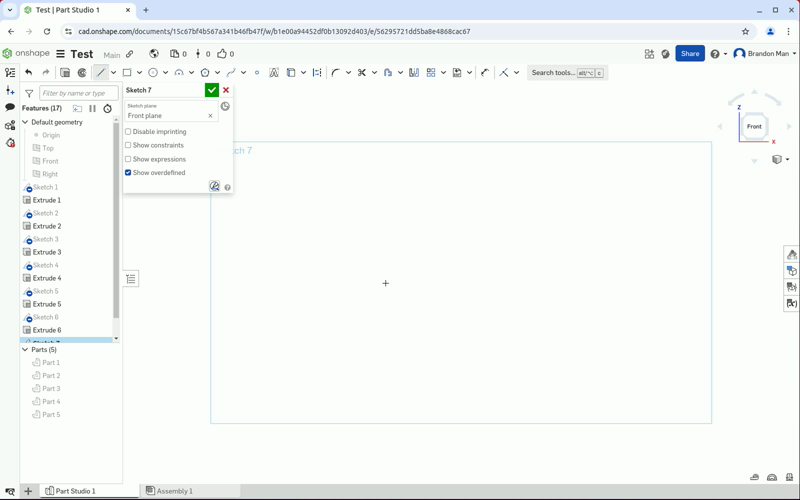
key_up(shift)
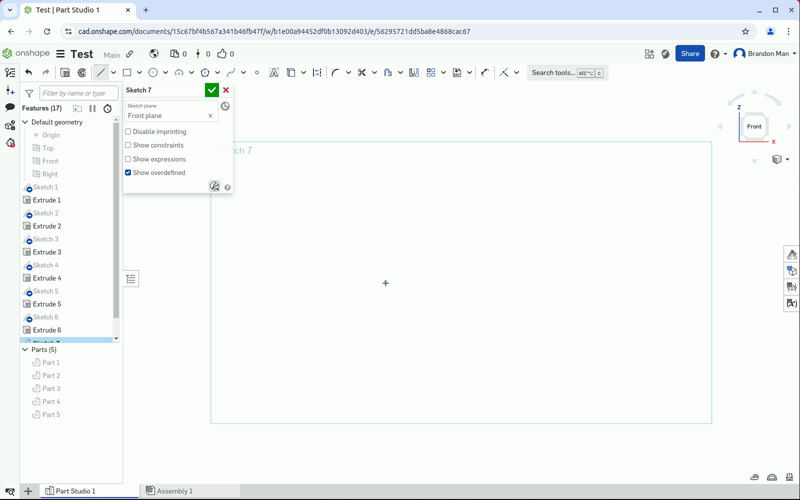
key_down(shift)
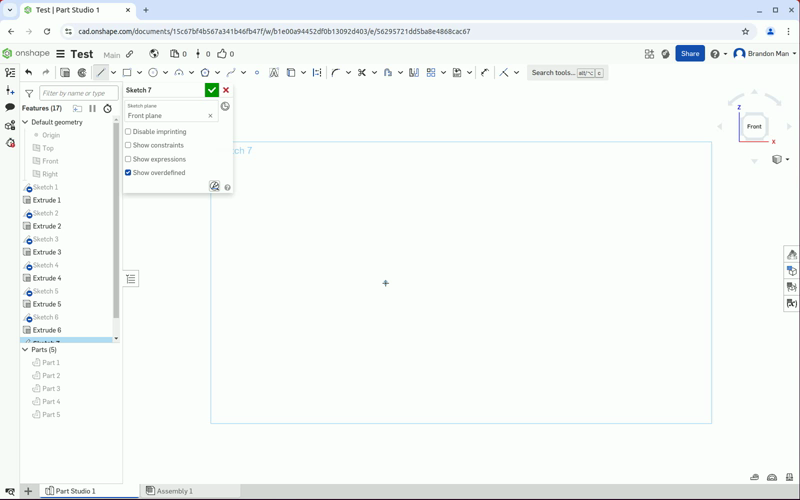
mouse_move(415, 282)
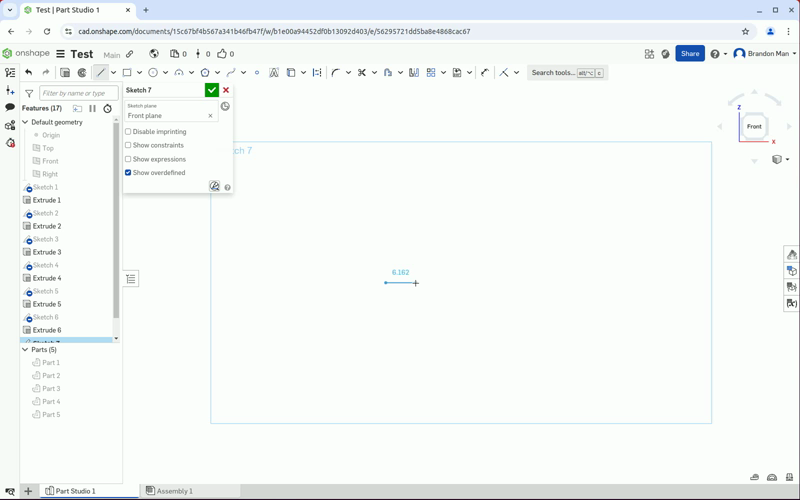
mouse_move(421, 282)
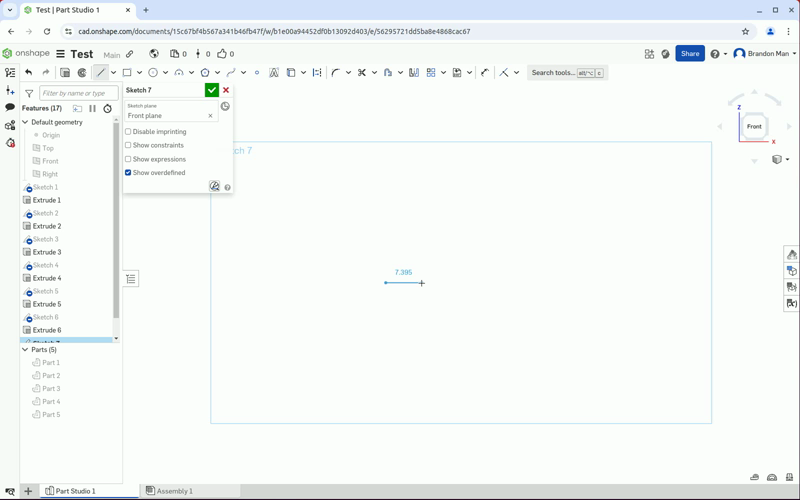
click(421, 282)
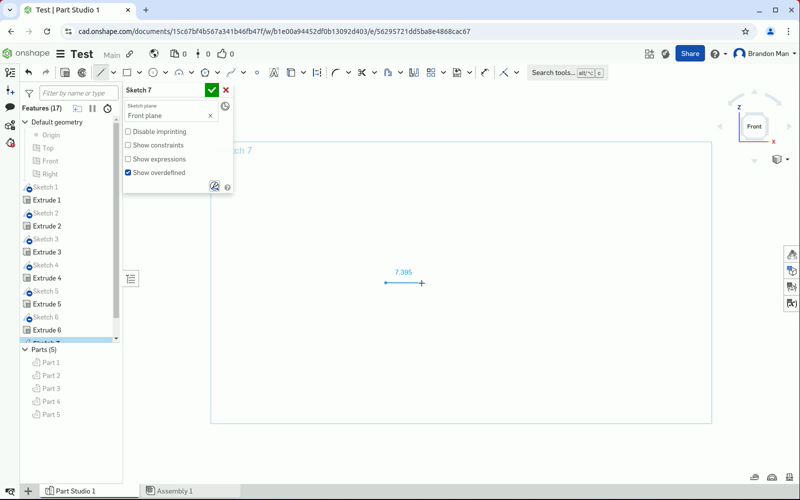
key_up(shift)
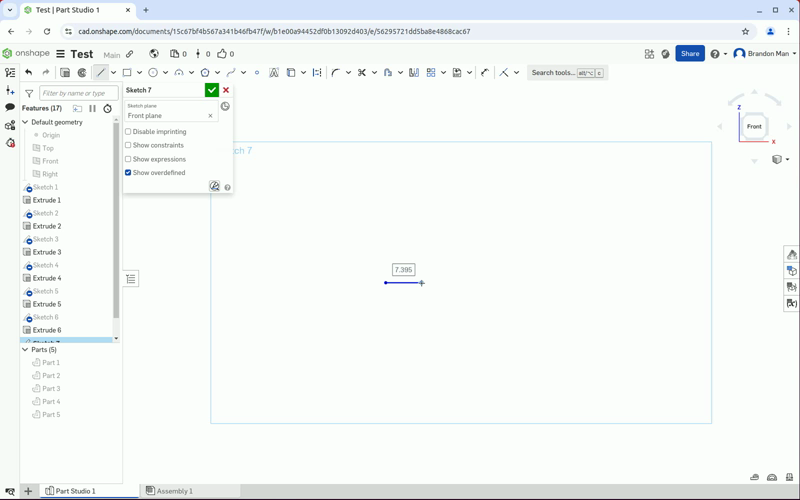
key_down(shift)
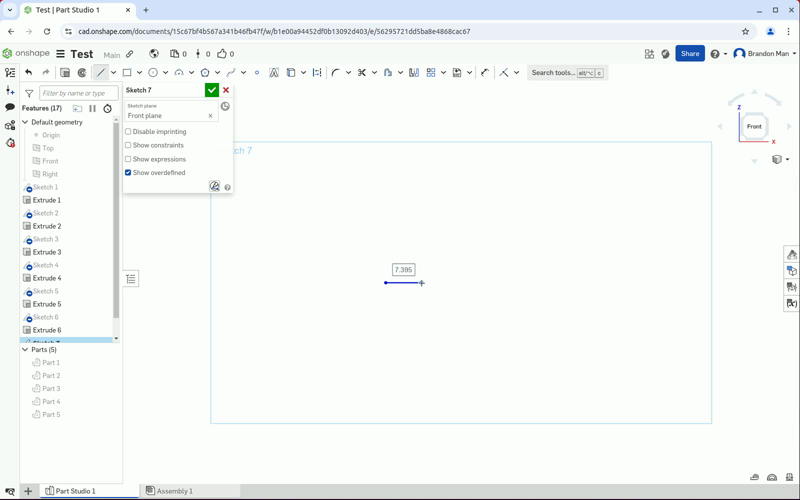
mouse_move(451, 282)
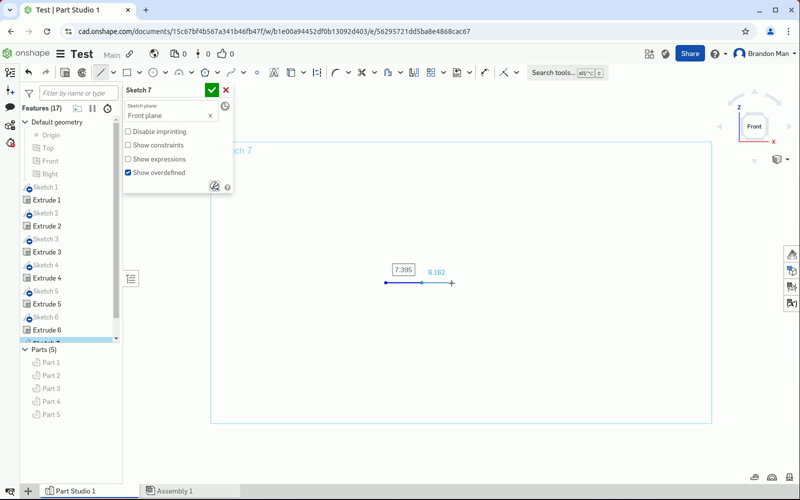
mouse_move(421, 281)
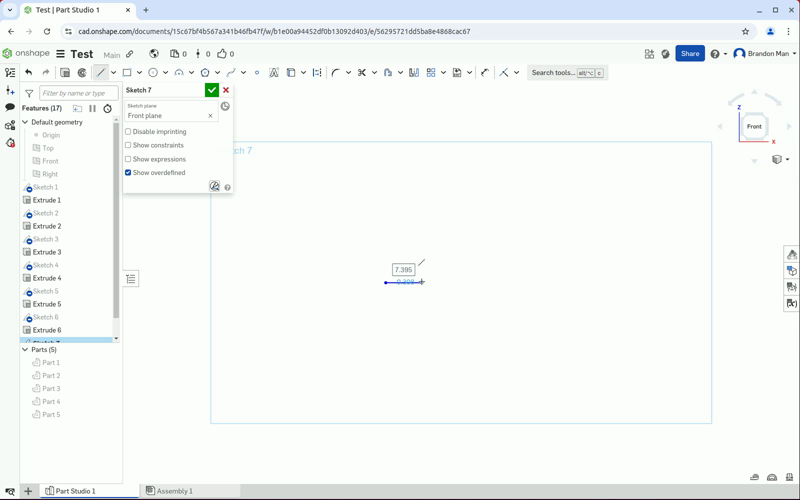
scroll(6)
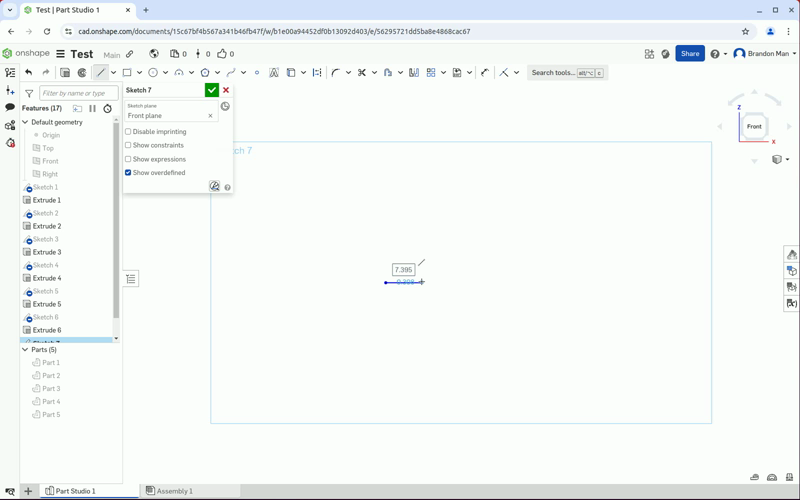
scroll(6)
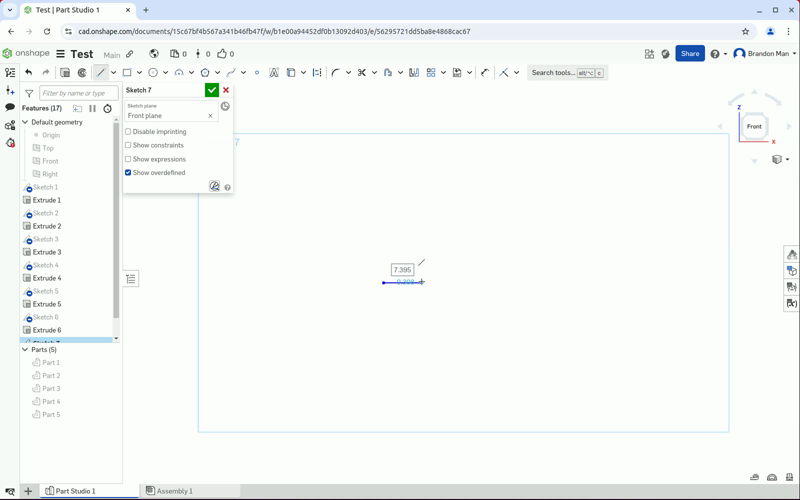
scroll(6)
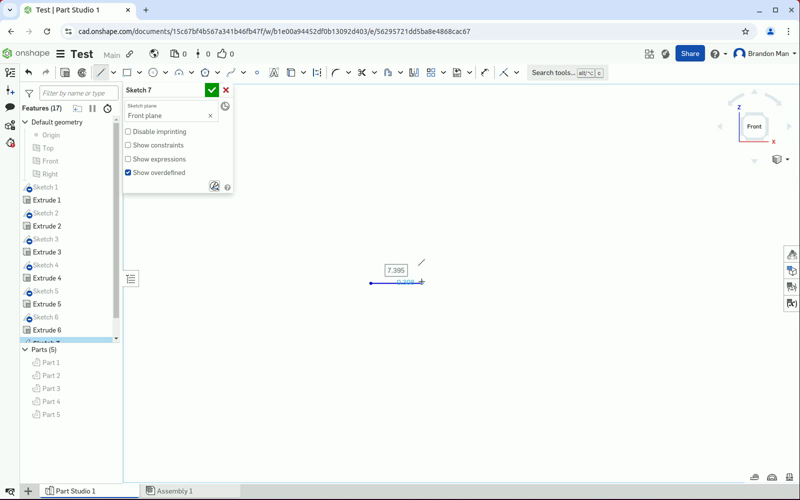
scroll(6)
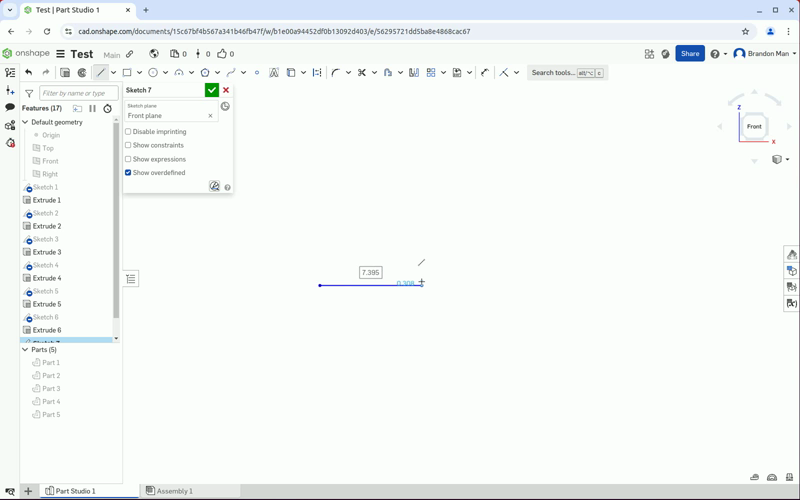
scroll(6)
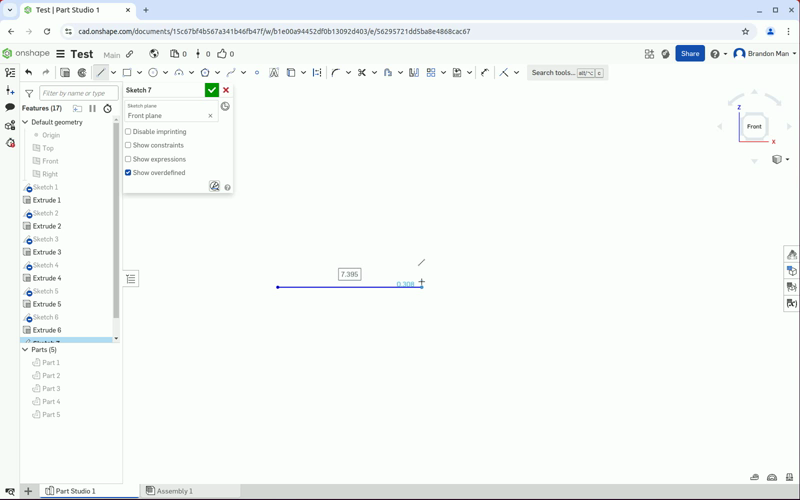
scroll(6)
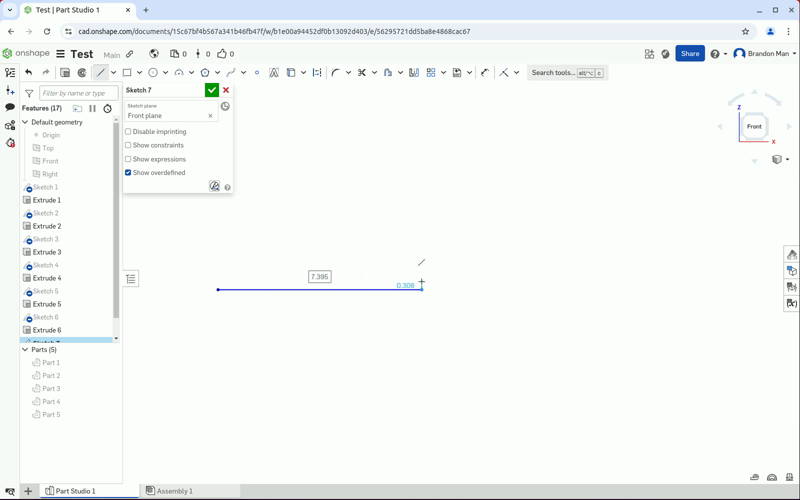
scroll(6)
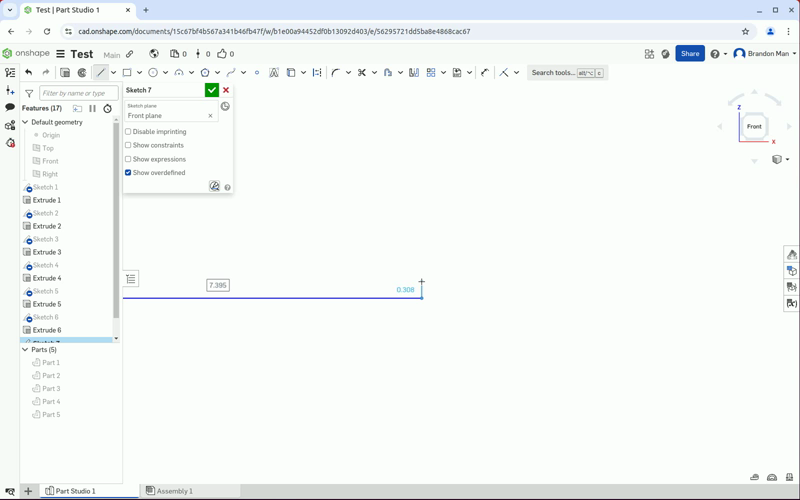
click(421, 281)
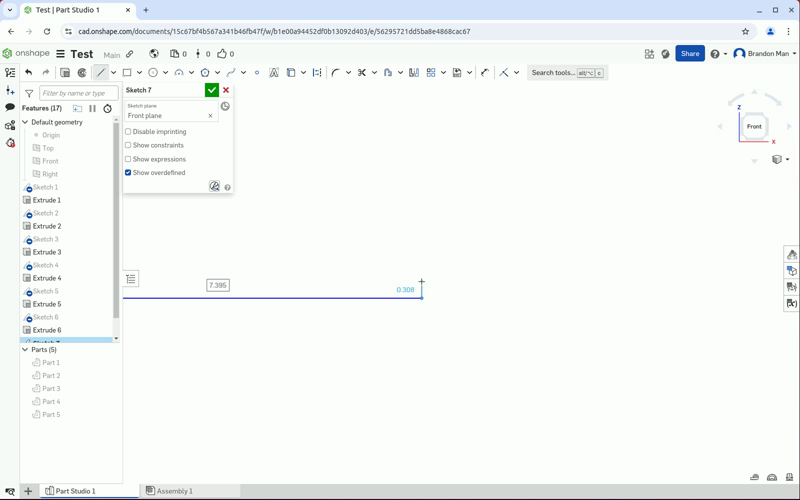
scroll(-6)
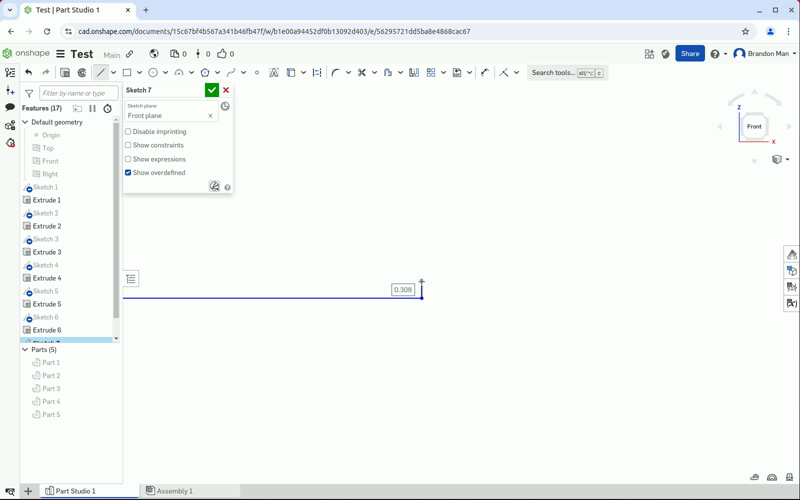
scroll(-6)
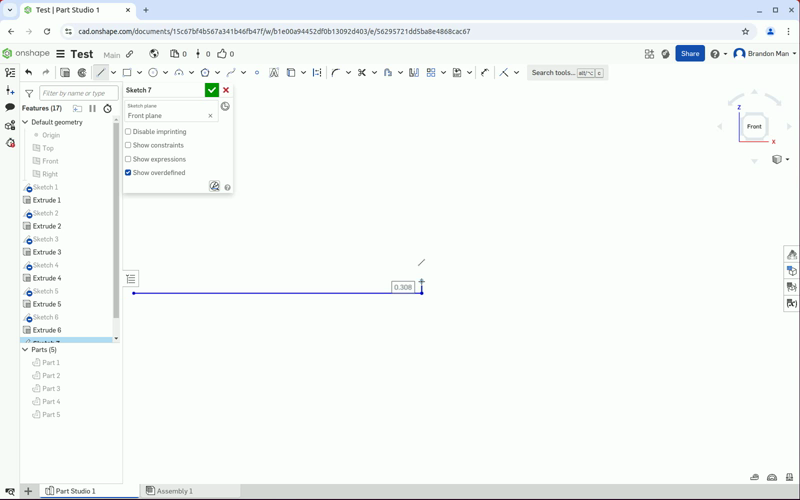
scroll(-6)
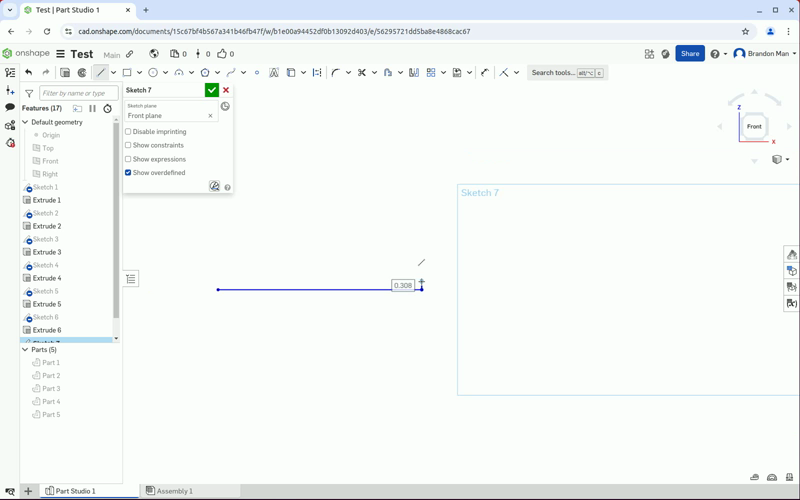
scroll(-6)
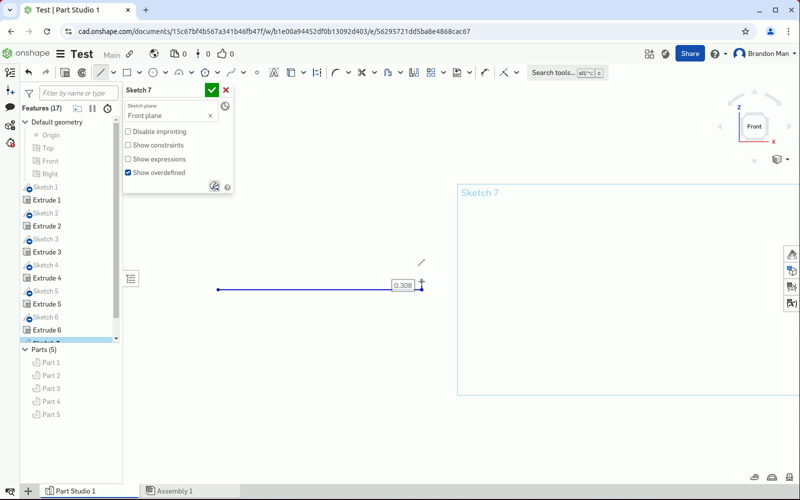
scroll(-6)
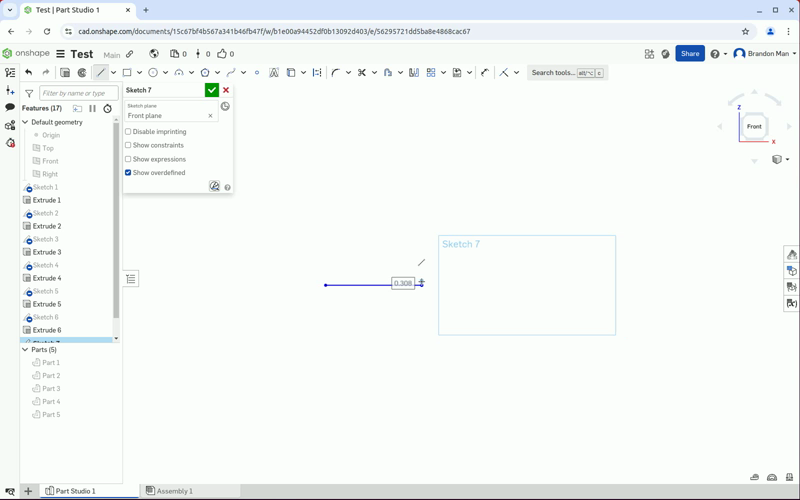
scroll(-6)
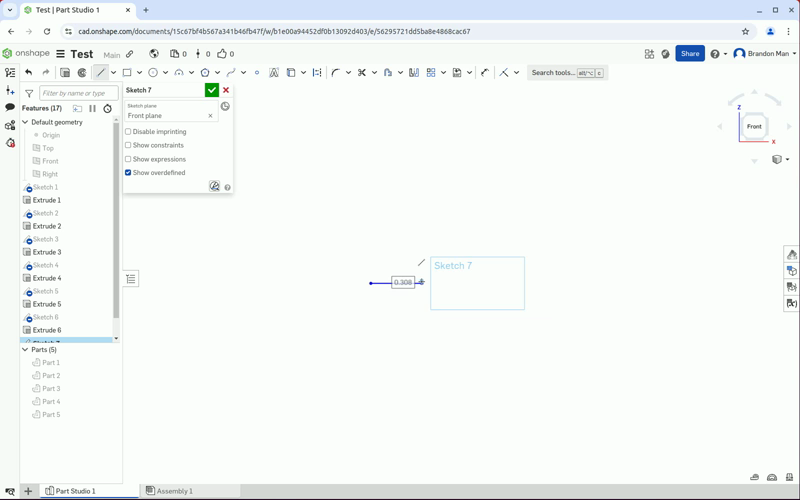
scroll(-6)
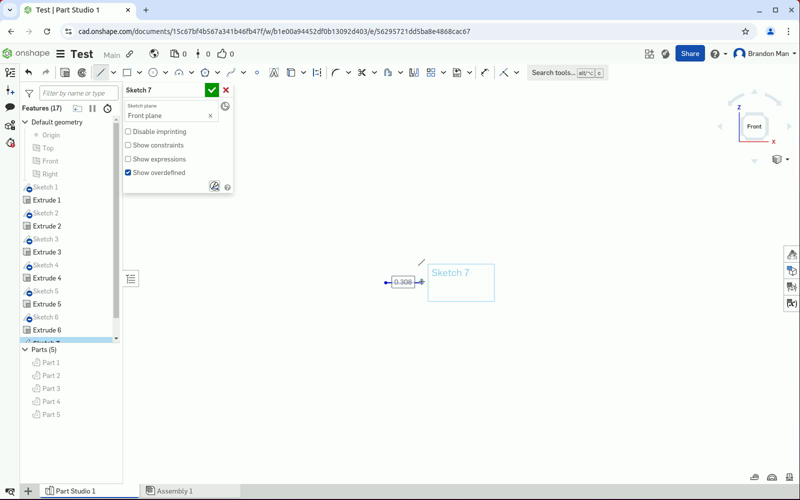
key_up(shift)
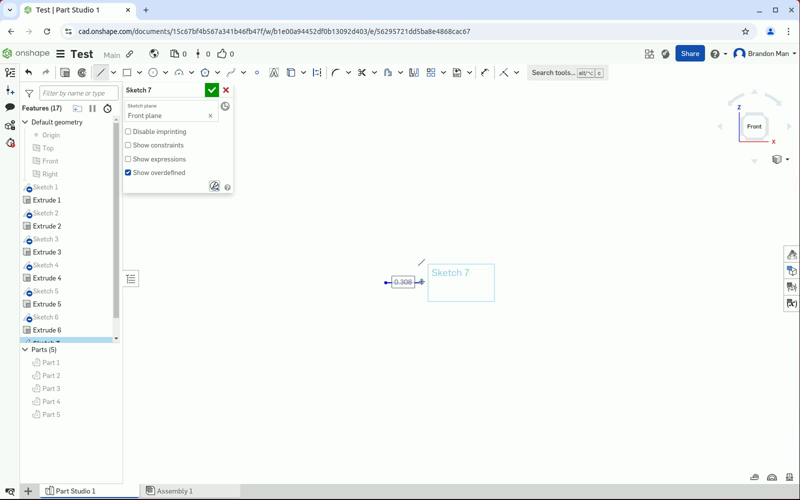
key_down(shift)
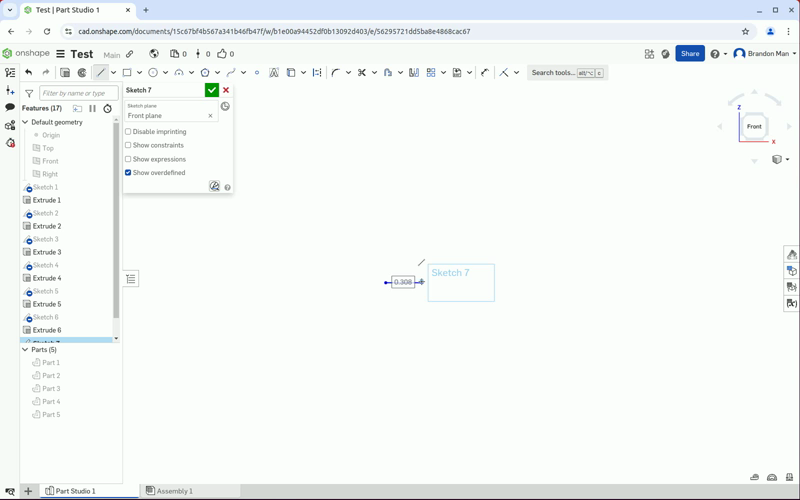
mouse_move(451, 281)
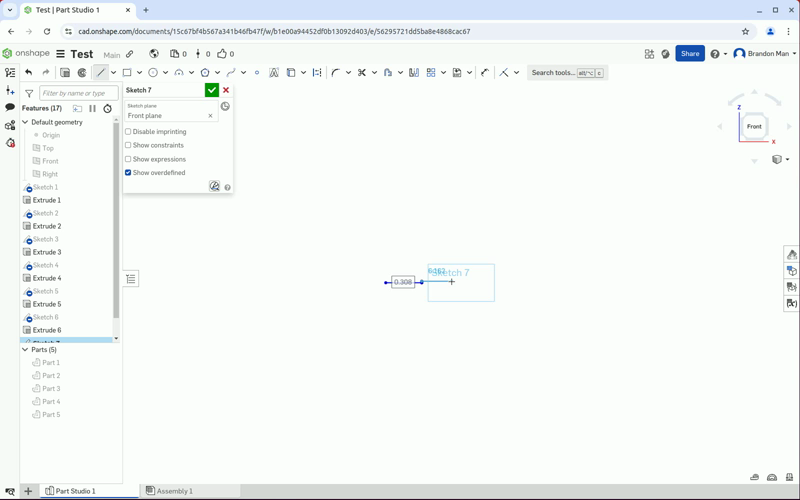
mouse_move(385, 281)
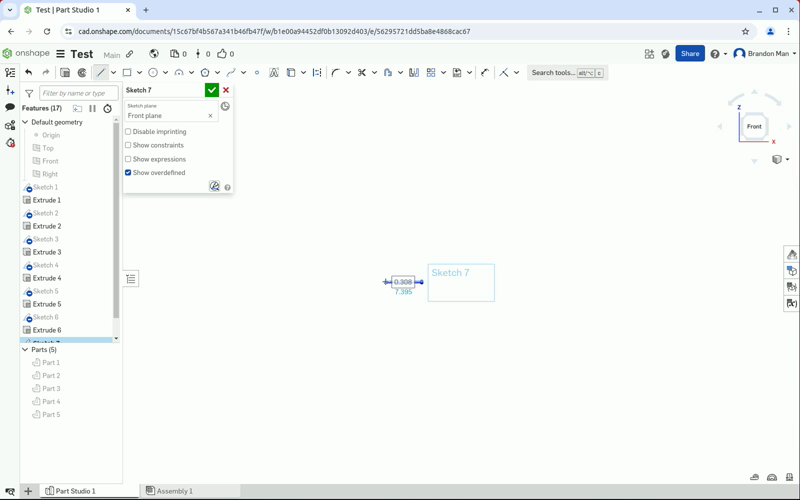
scroll(6)
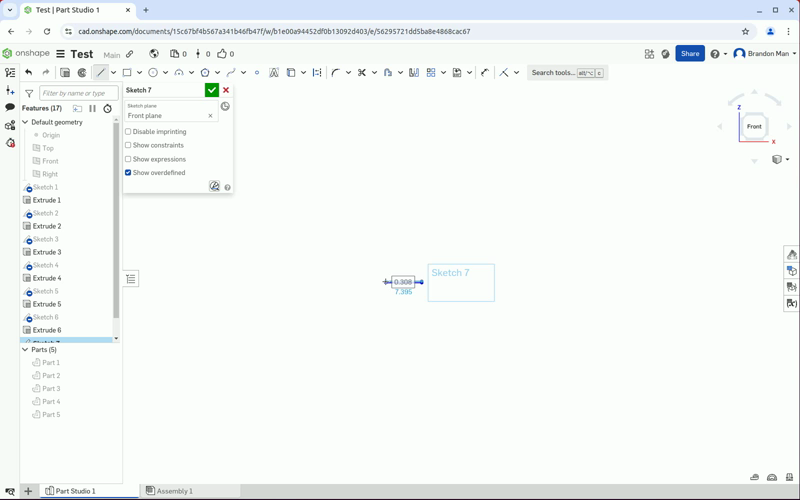
scroll(6)
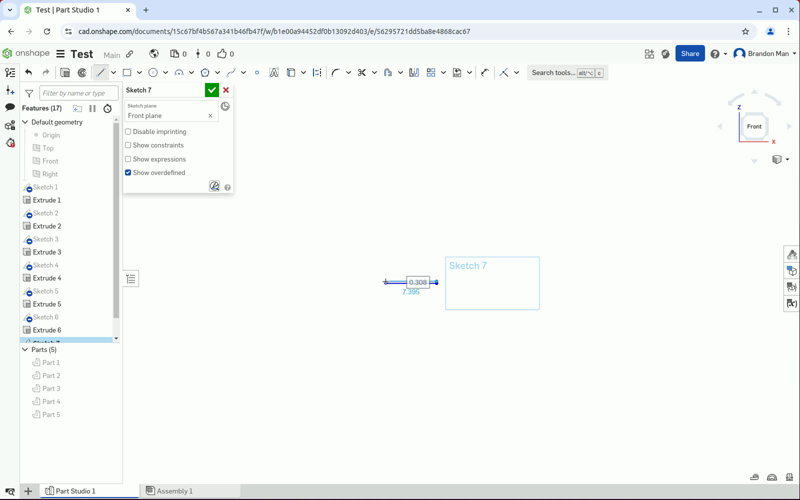
scroll(6)
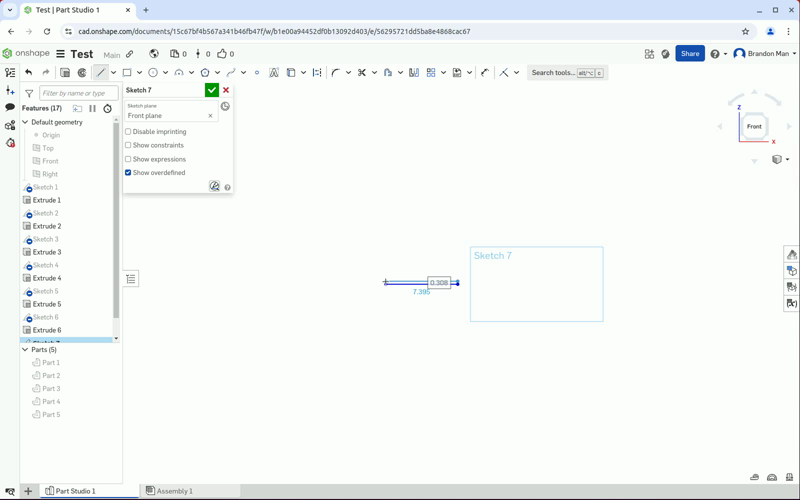
scroll(6)
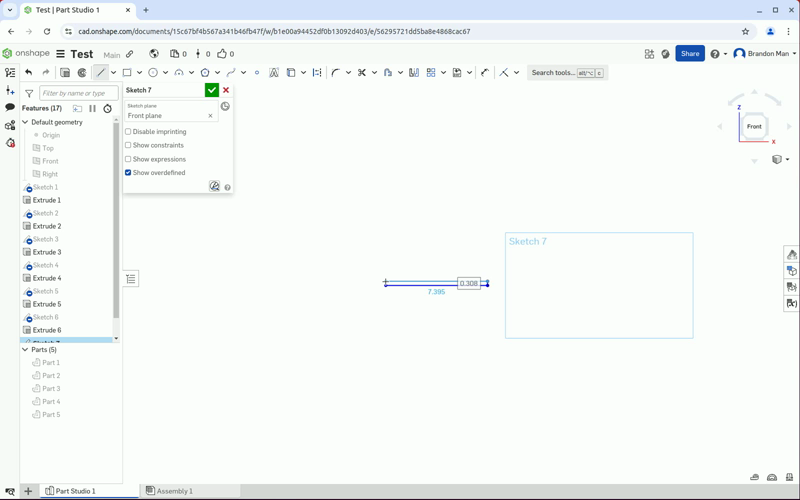
scroll(6)
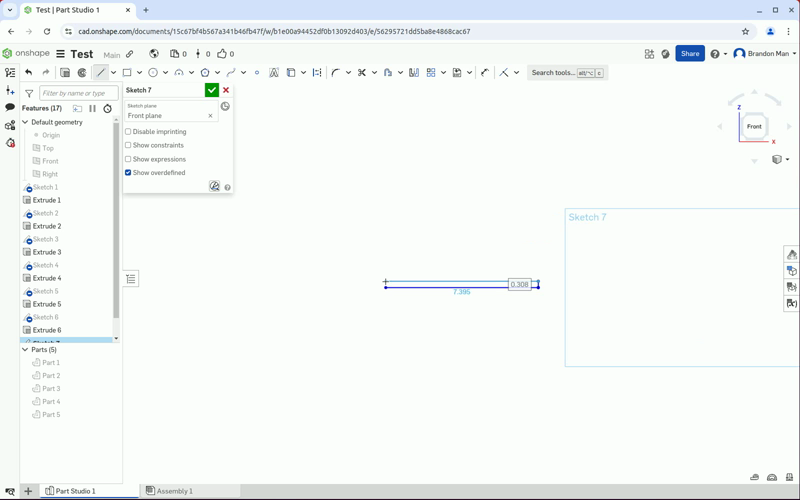
scroll(6)
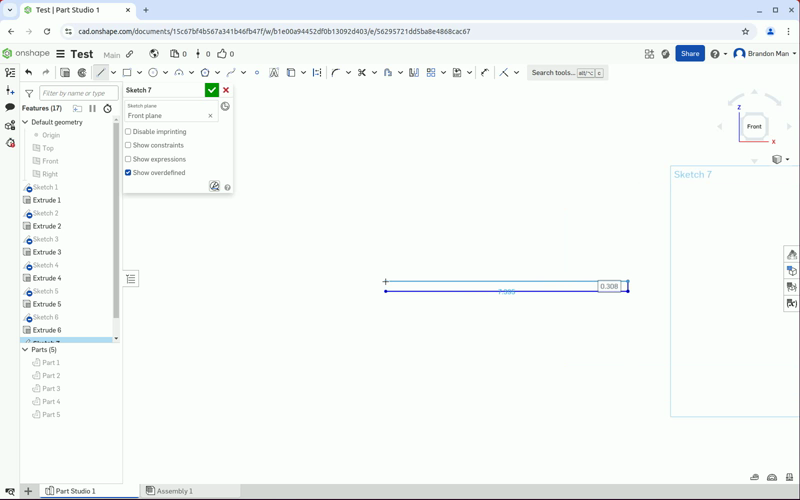
scroll(6)
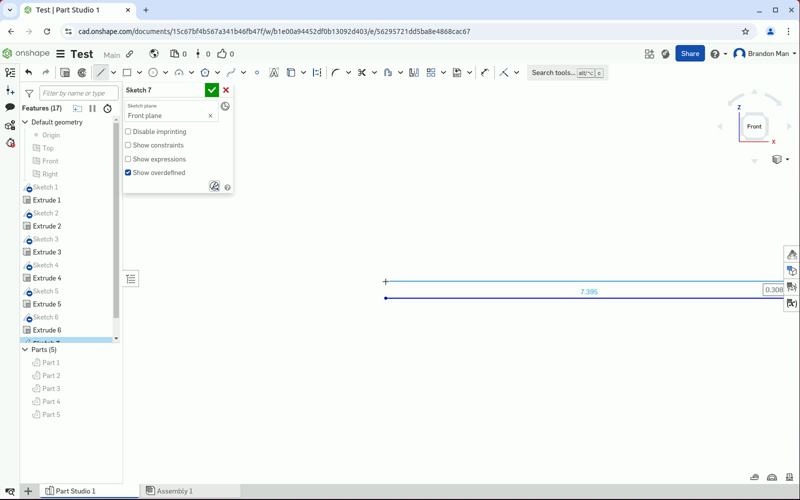
click(385, 281)
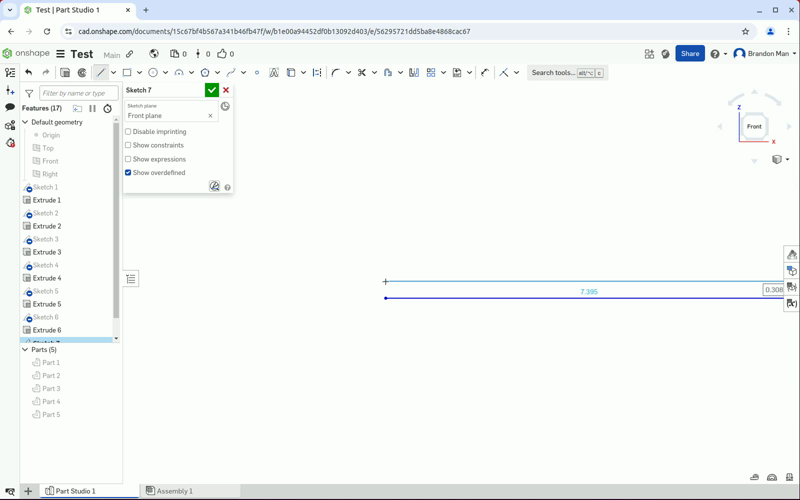
scroll(-6)
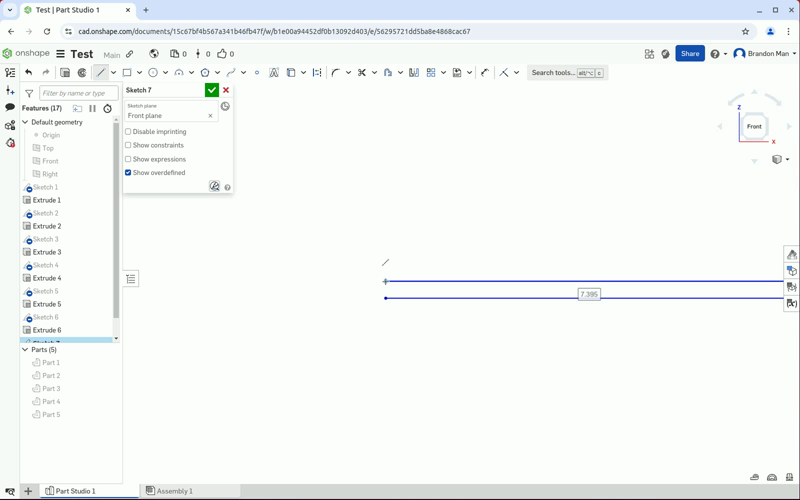
scroll(-6)
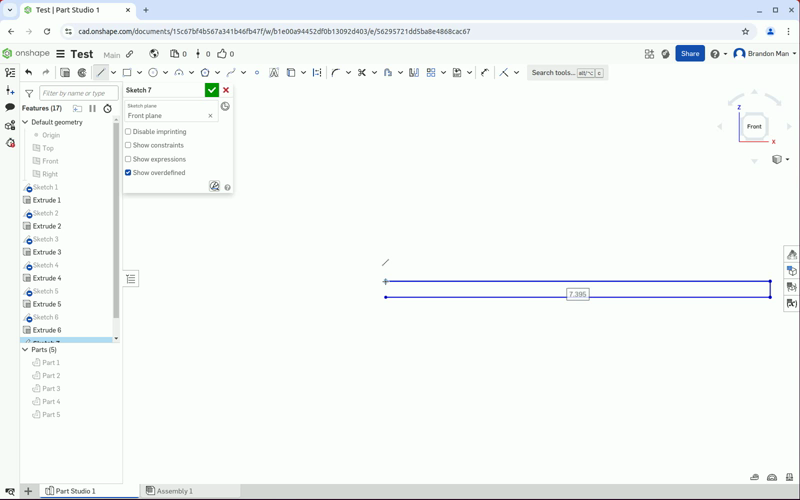
scroll(-6)
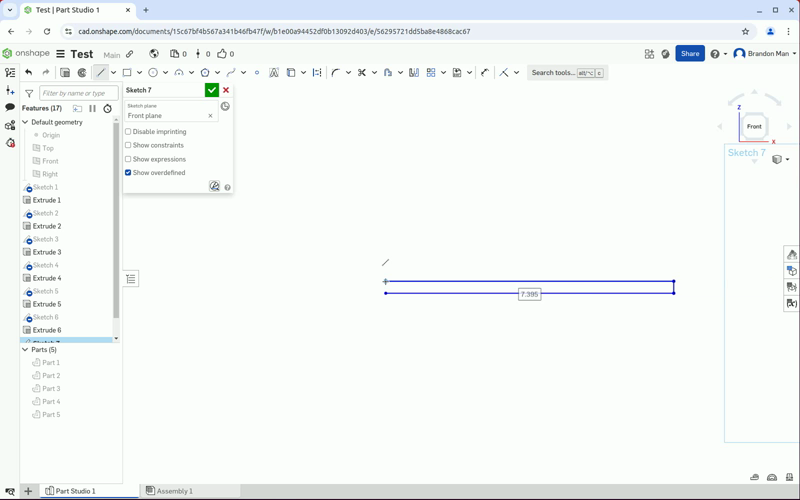
scroll(-6)
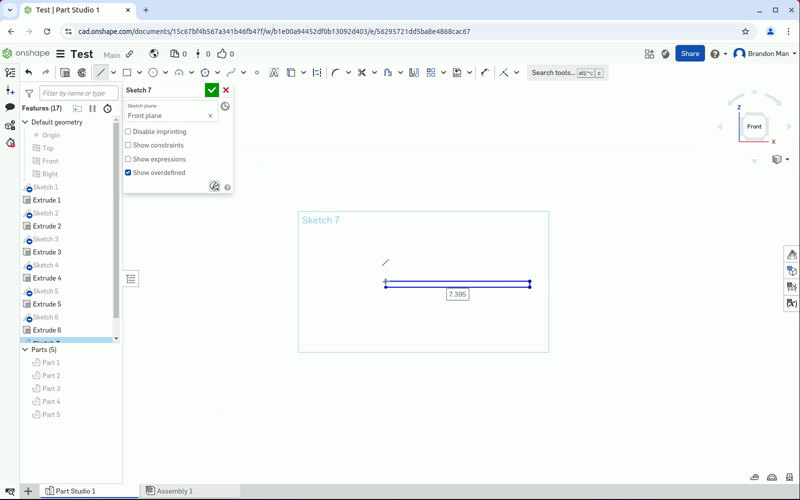
scroll(-6)
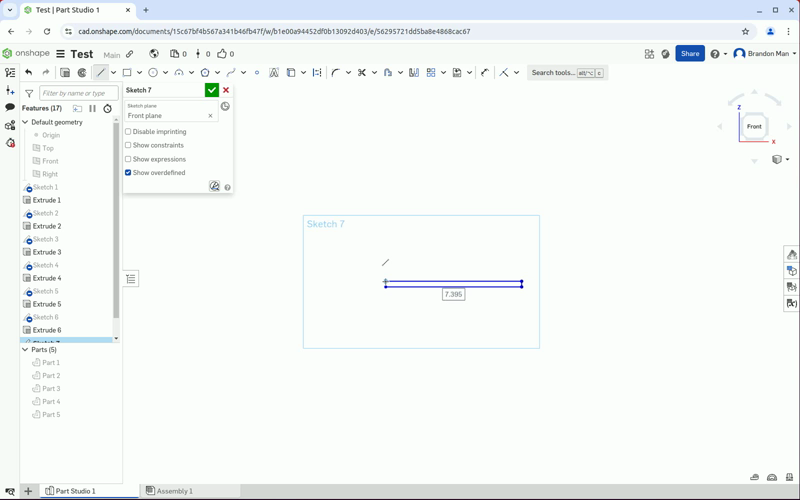
scroll(-6)
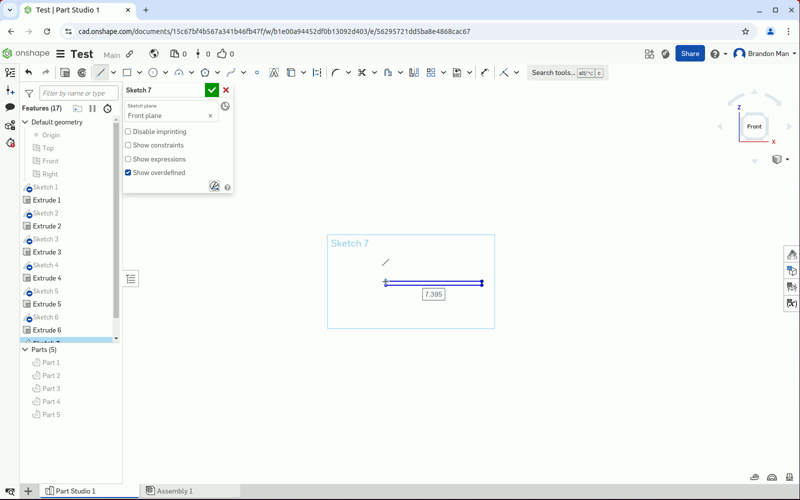
scroll(-6)
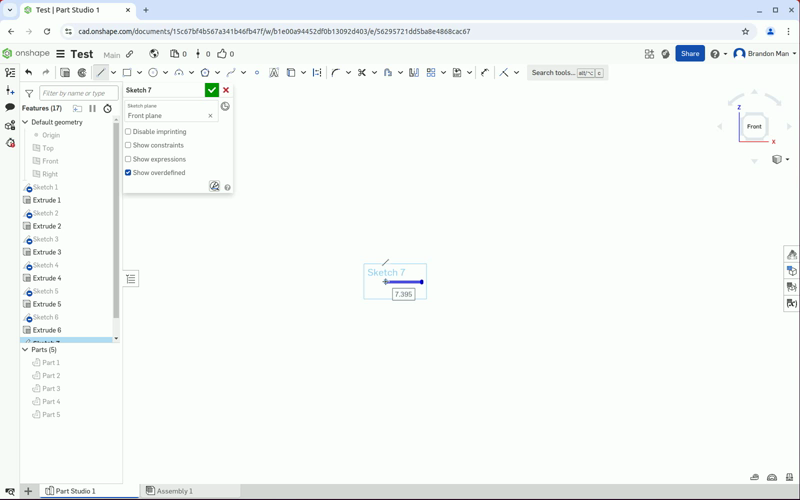
key_up(shift)
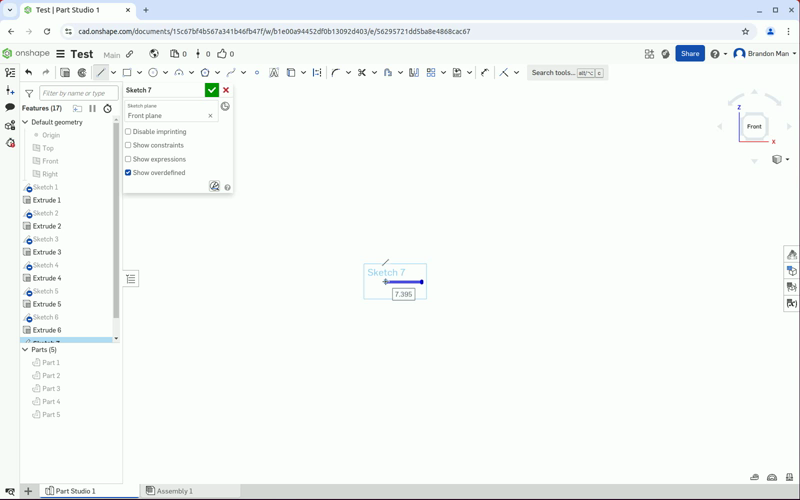
mouse_move(415, 281)
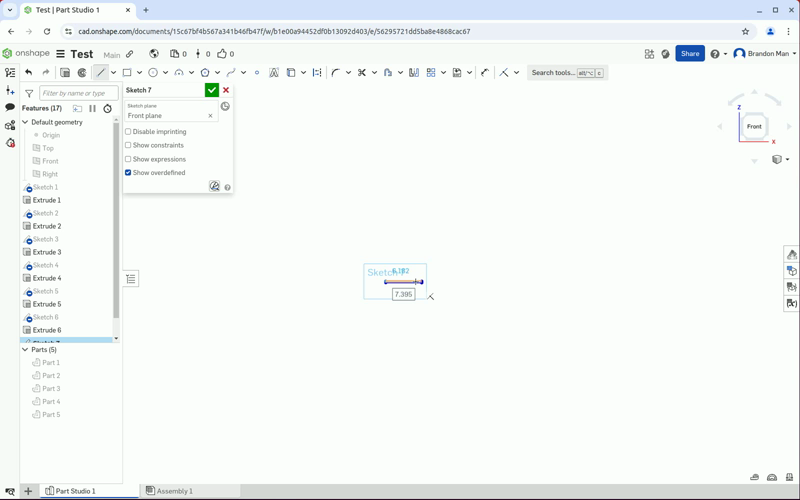
key_down(shift)
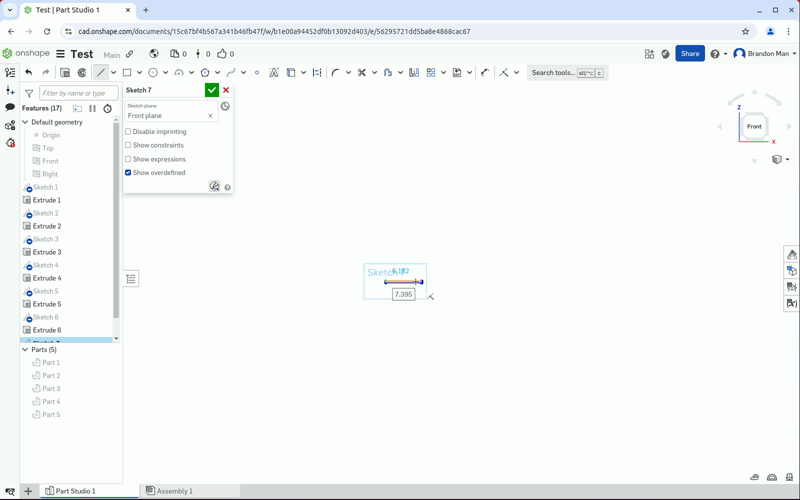
mouse_move(385, 282)
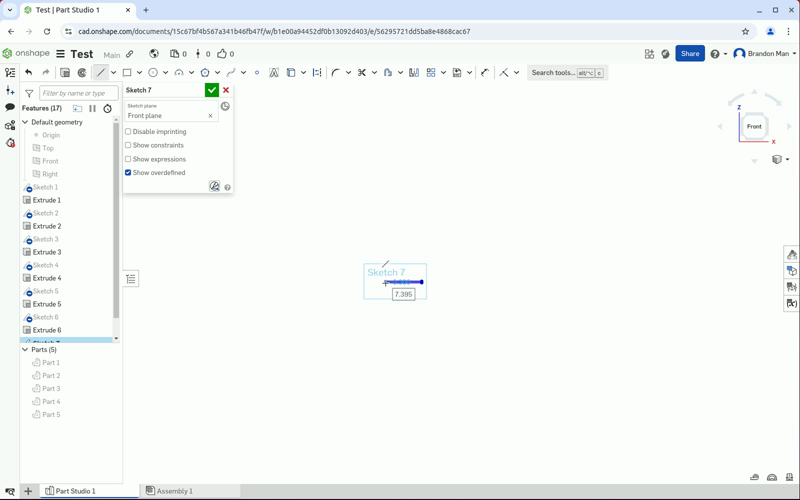
scroll(6)
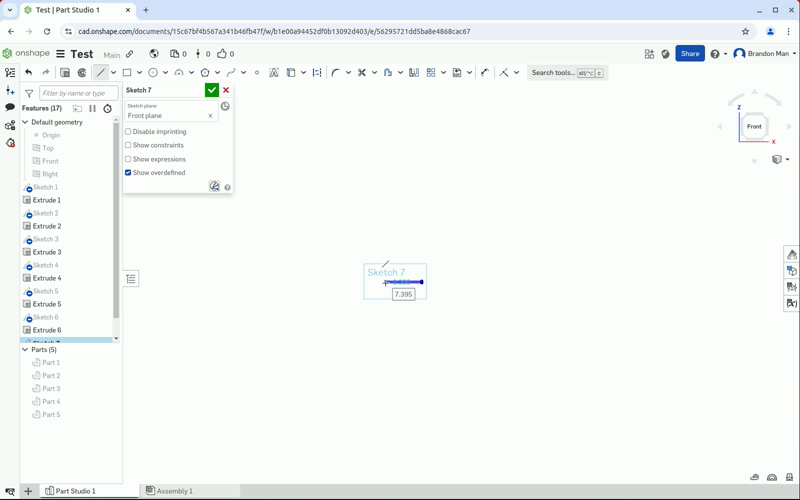
scroll(6)
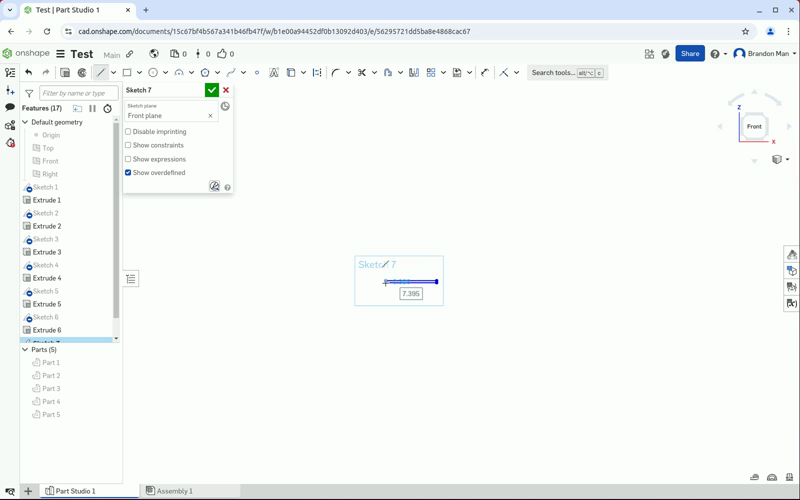
scroll(6)
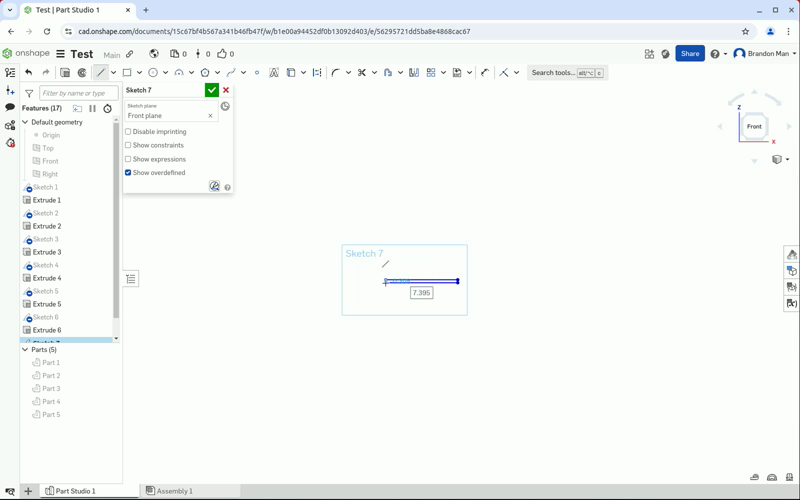
scroll(6)
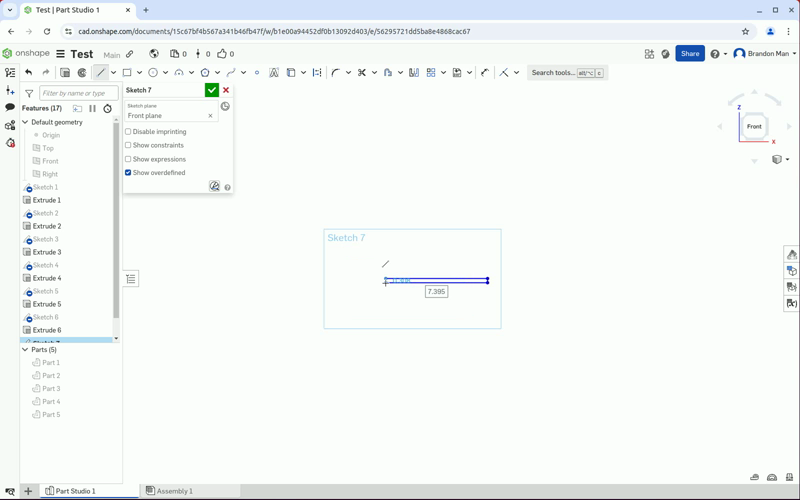
scroll(6)
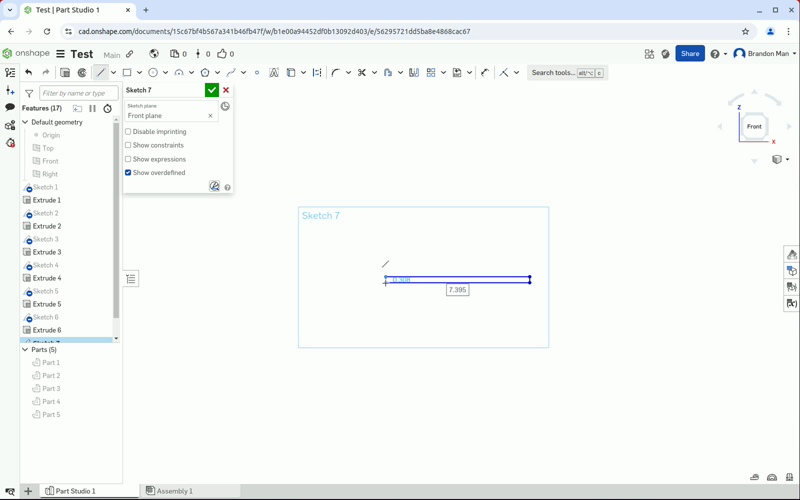
scroll(6)
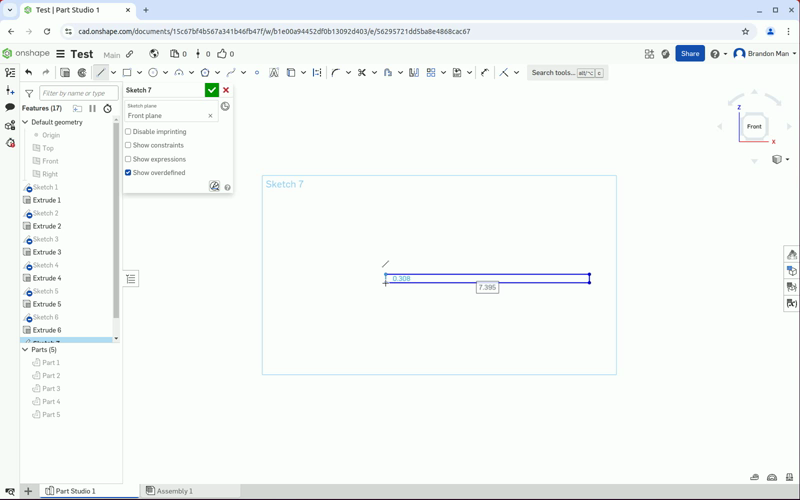
scroll(6)
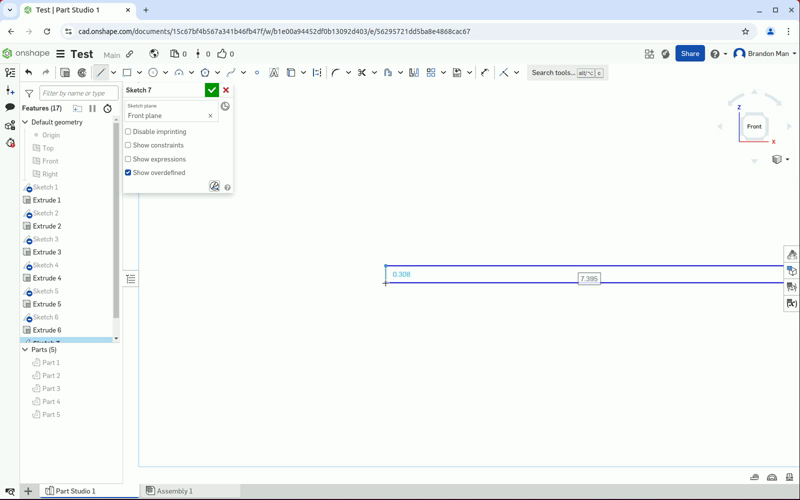
key_up(shift)
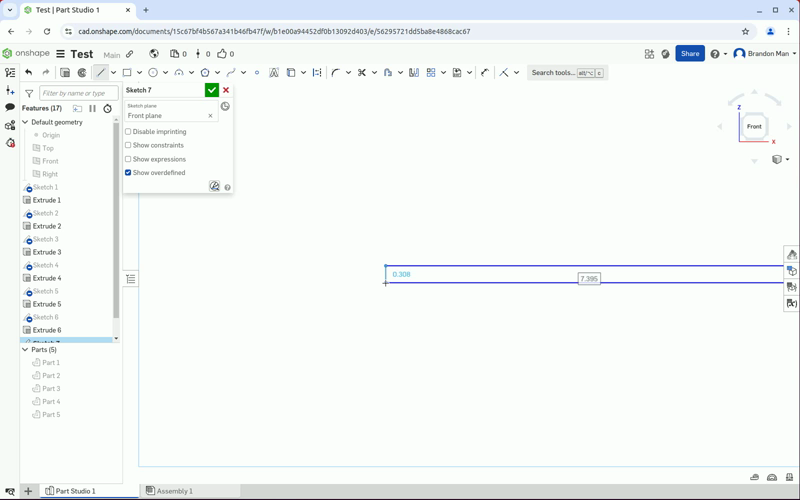
click(385, 282)
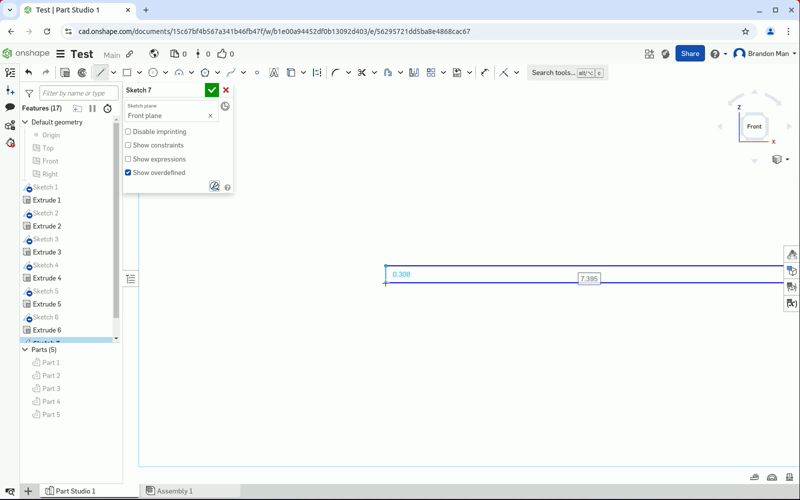
scroll(-6)
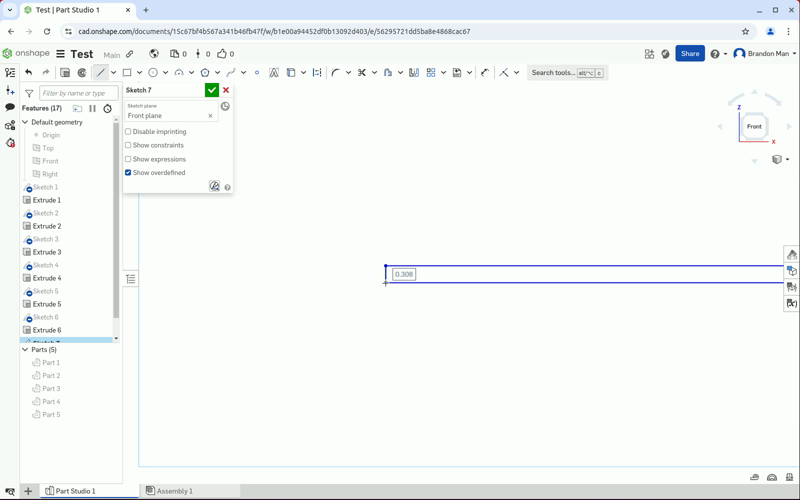
scroll(-6)
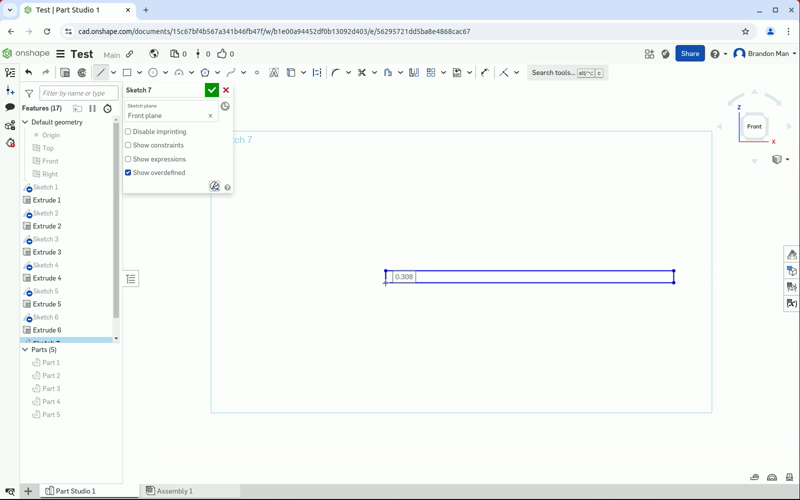
scroll(-6)
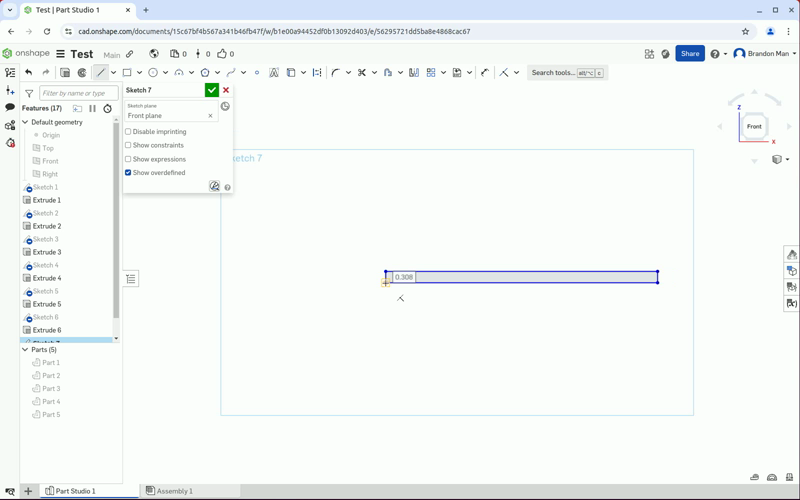
scroll(-6)
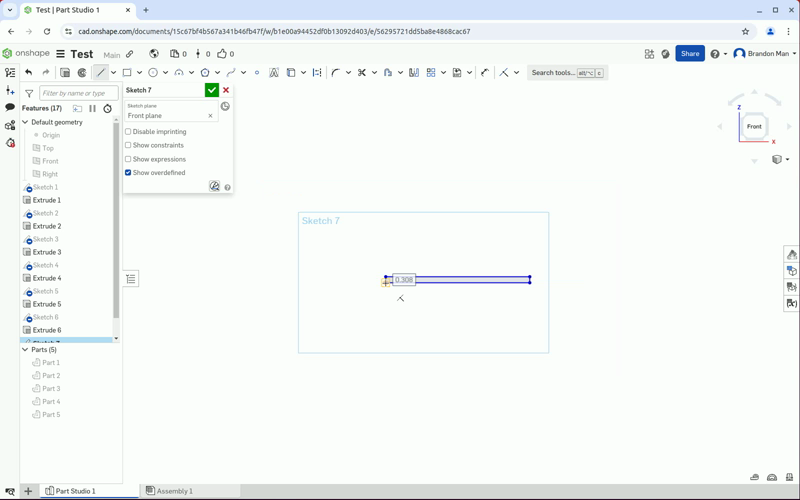
scroll(-6)
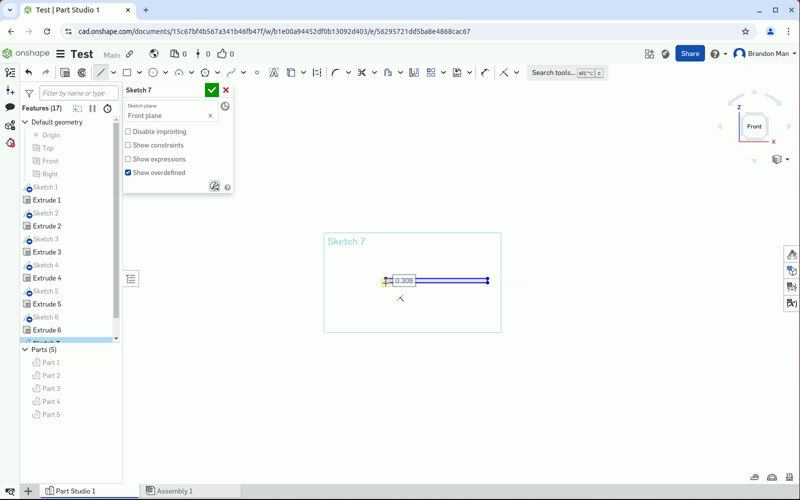
scroll(-6)
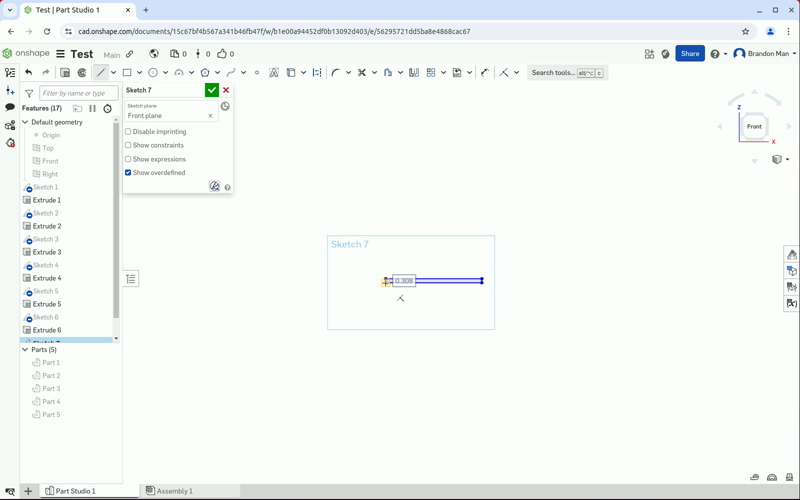
scroll(-6)
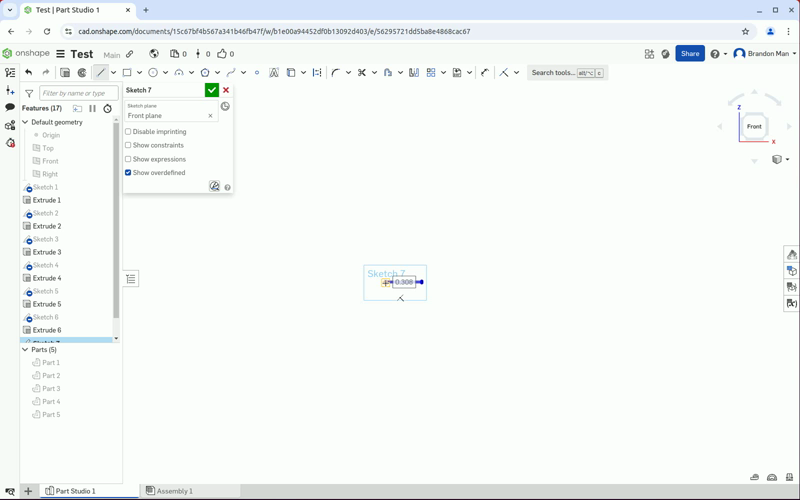
key(esc)
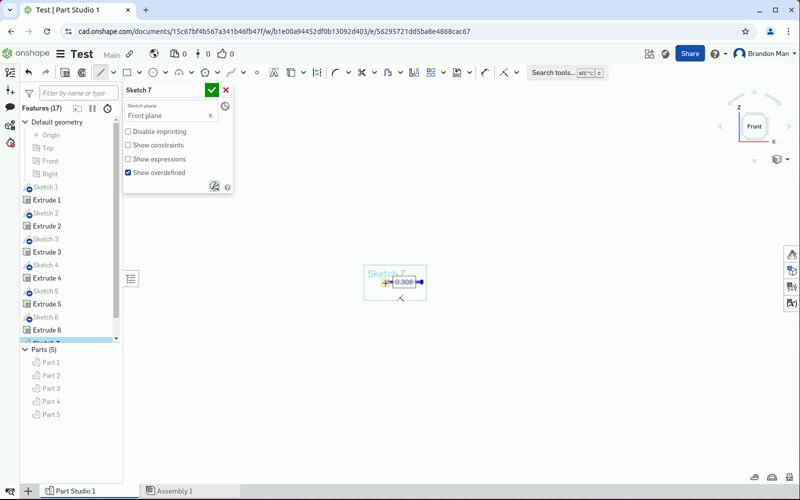
mouse_move(399, 281)
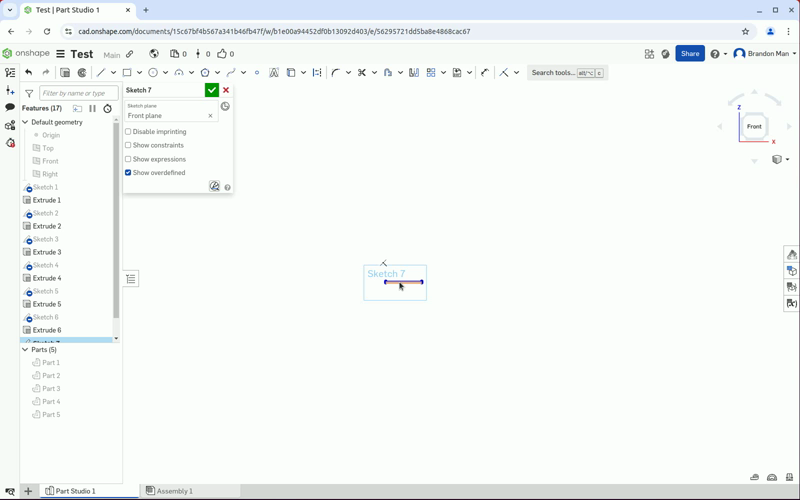
scroll(6)
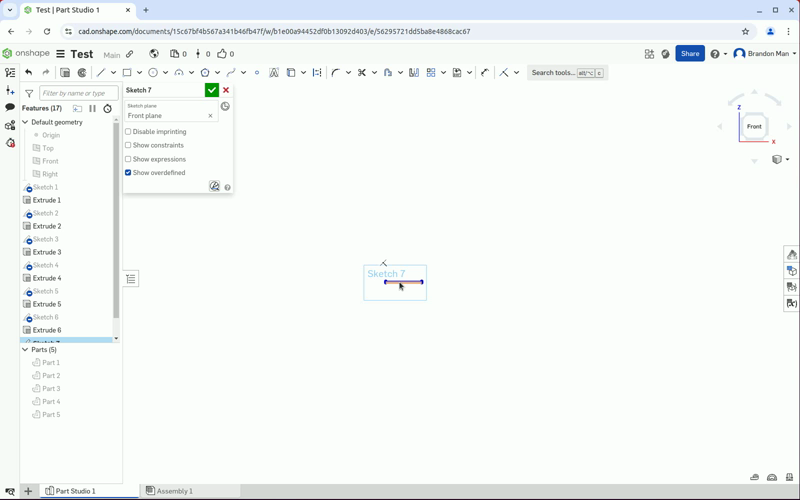
scroll(6)
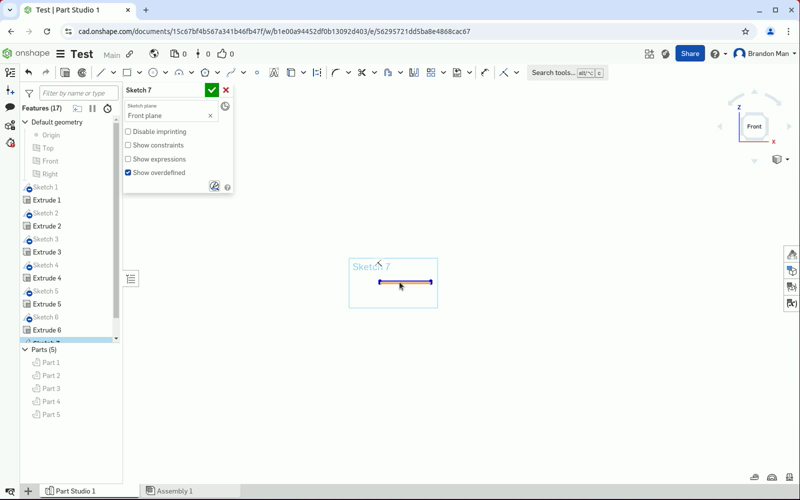
scroll(6)
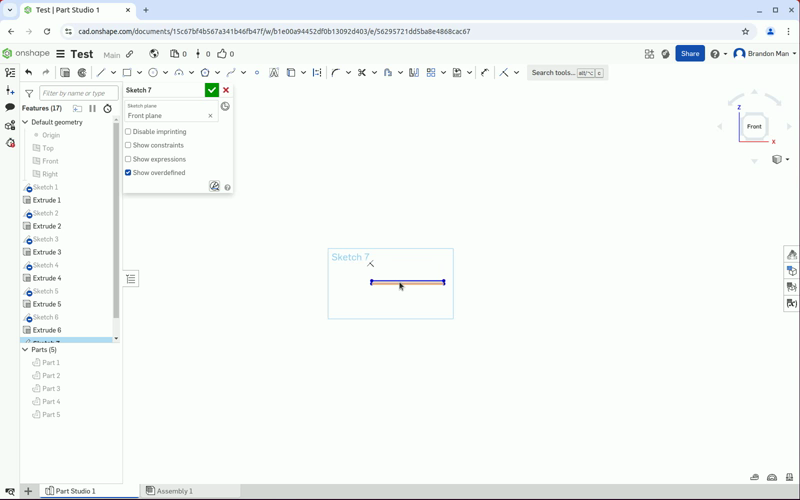
scroll(6)
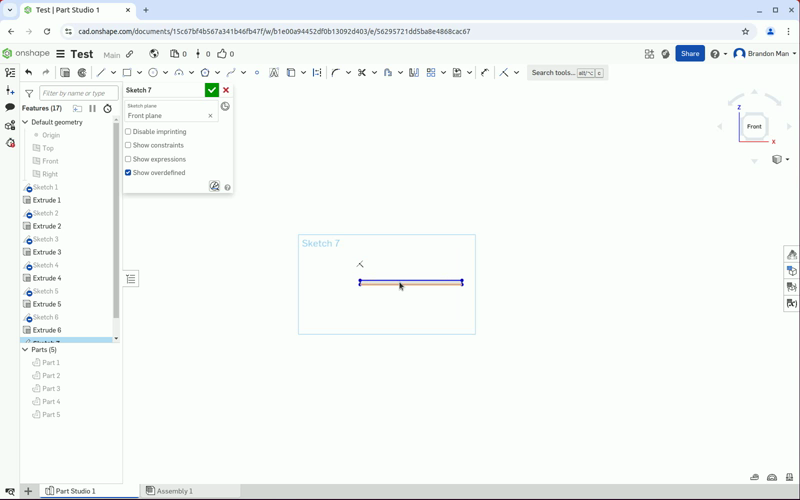
scroll(6)
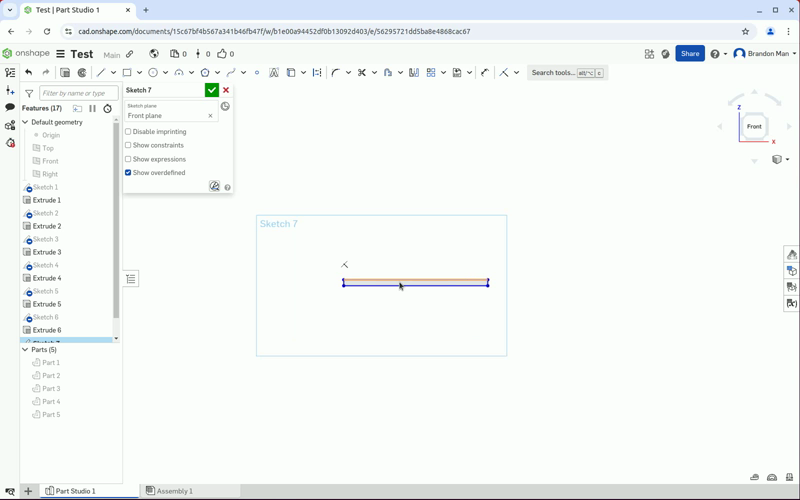
scroll(6)
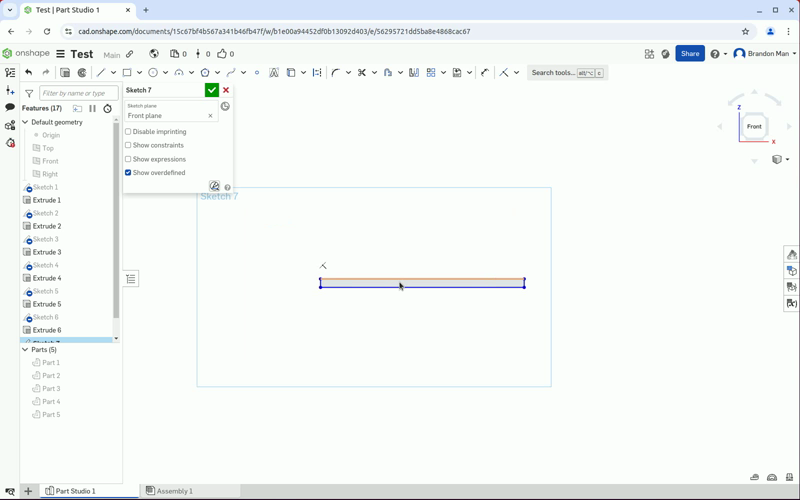
scroll(6)
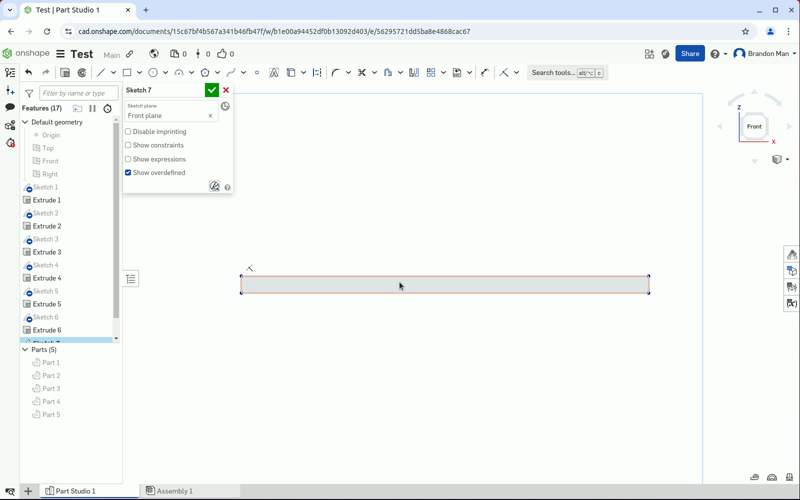
click(399, 281)
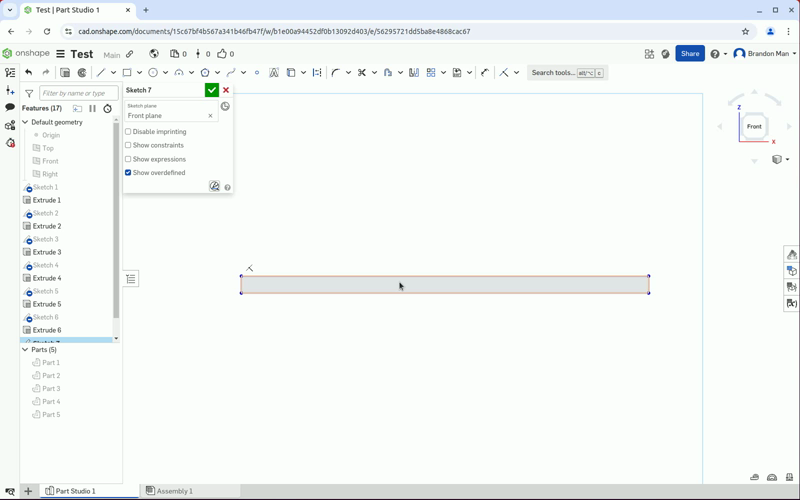
scroll(-6)
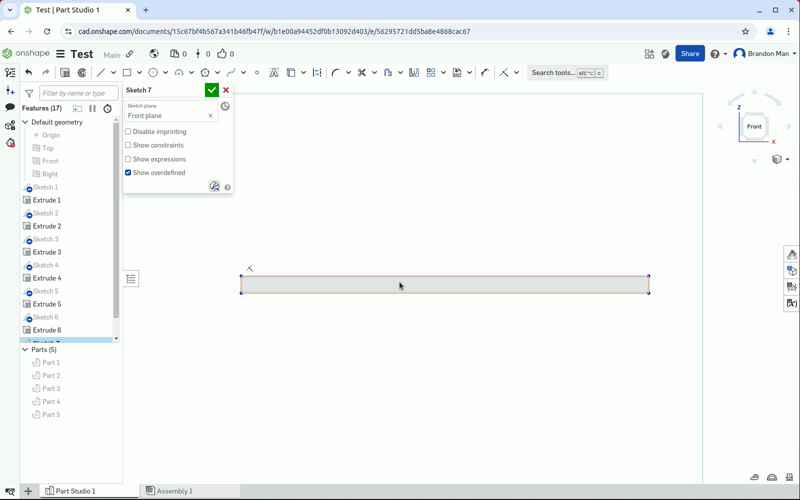
scroll(-6)
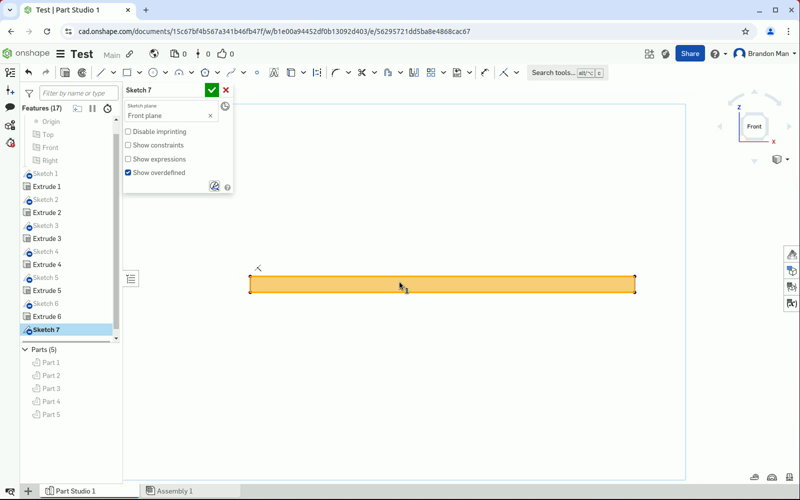
scroll(-6)
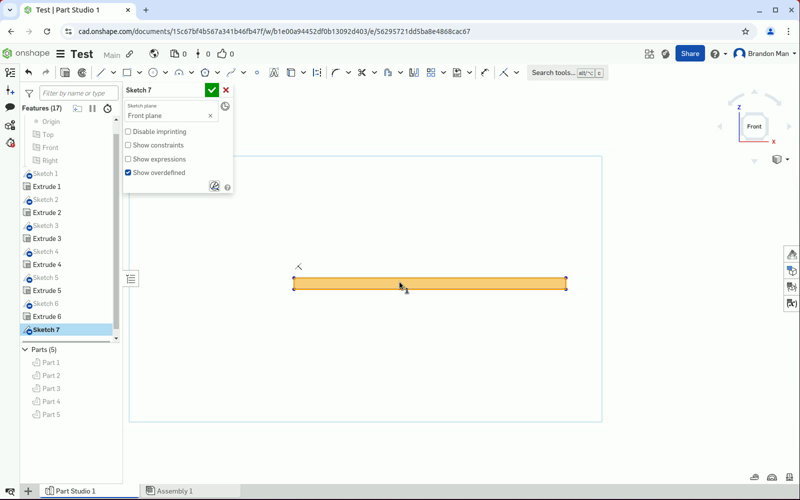
scroll(-6)
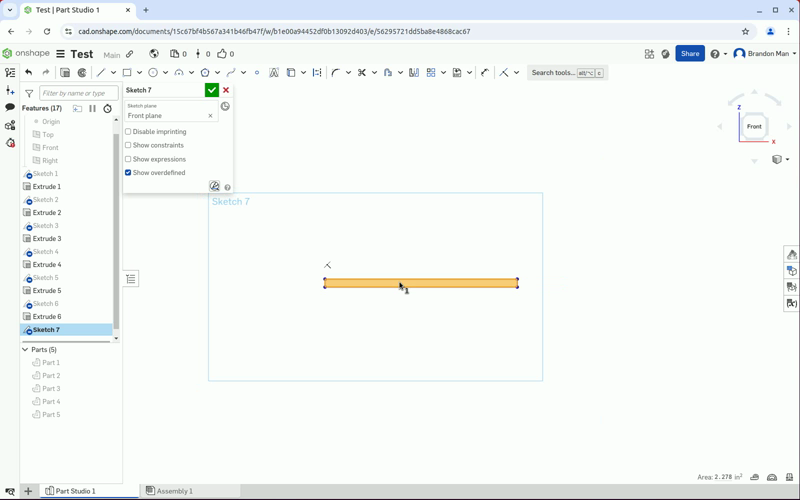
scroll(-6)
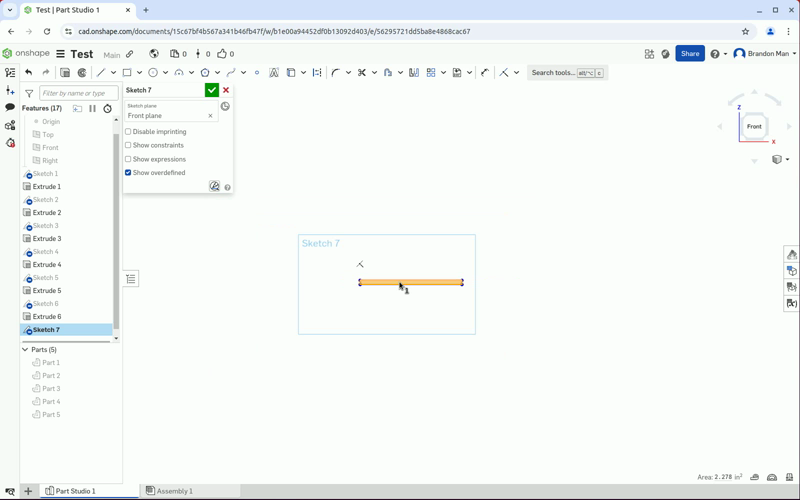
scroll(-6)
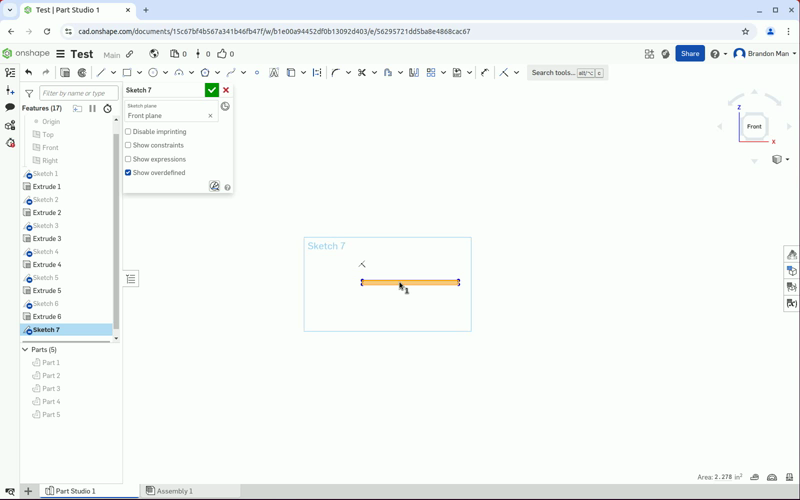
scroll(-6)
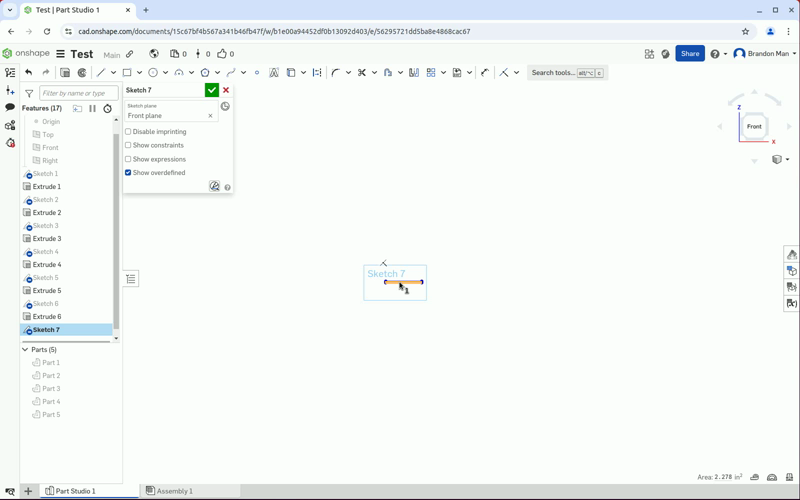
mouse_move(73, 352)
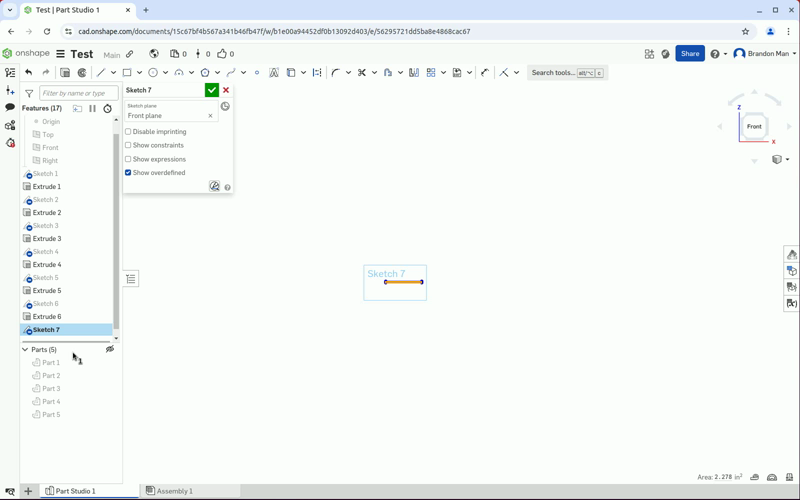
key(shift+y)
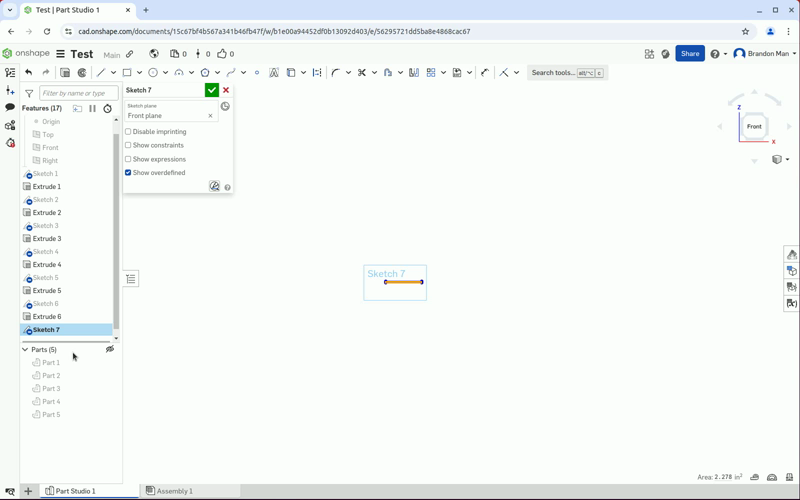
key(shift+e)
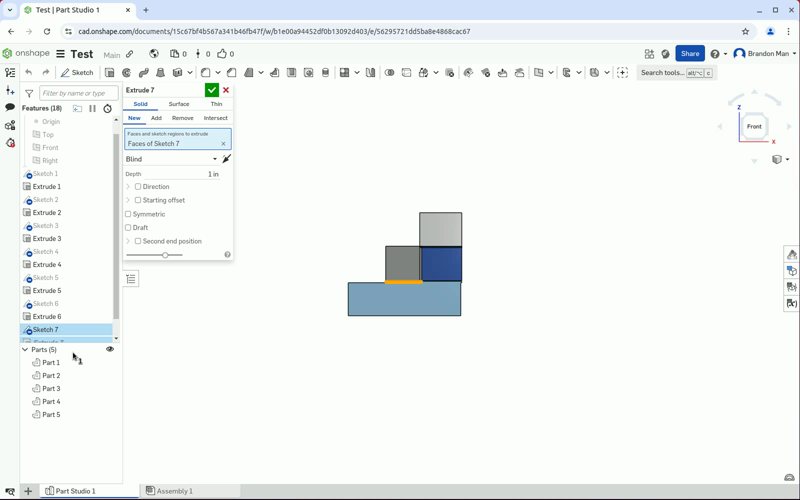
mouse_move(143, 106)
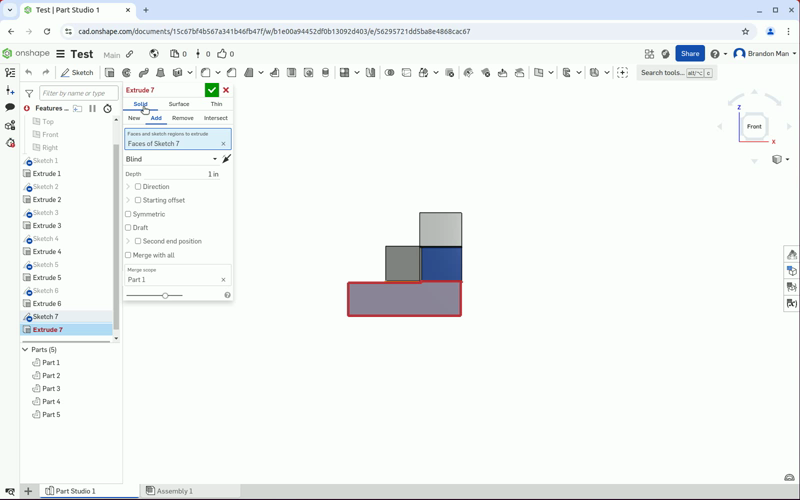
click(143, 106)
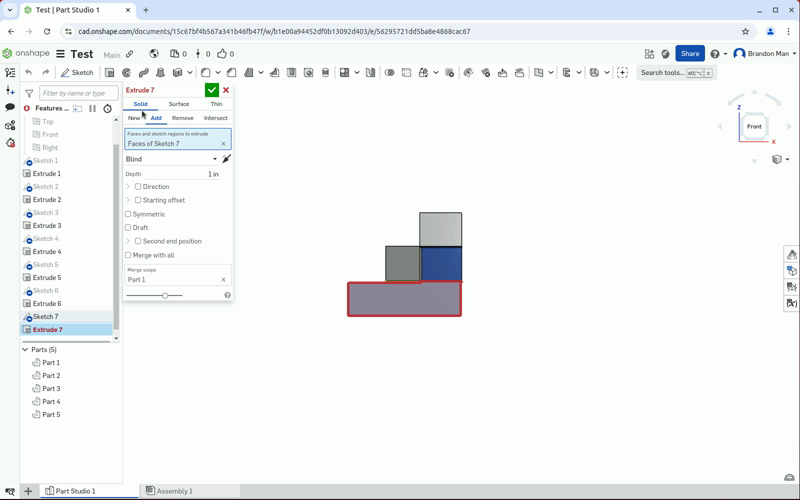
mouse_move(137, 120)
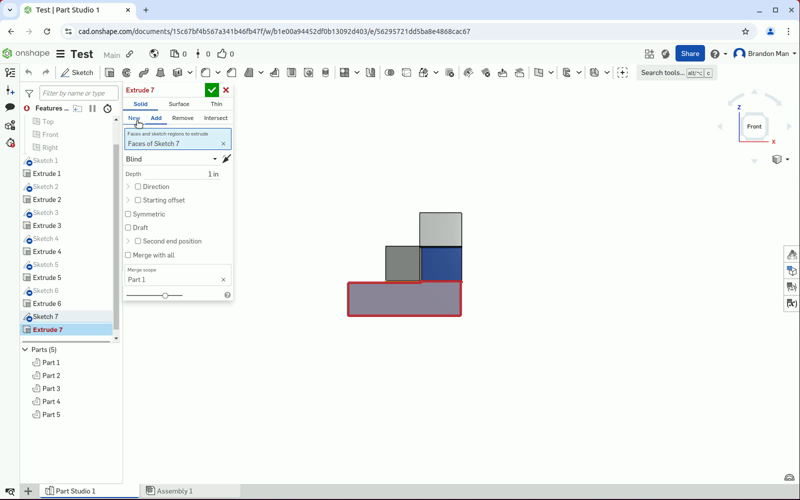
click(137, 120)
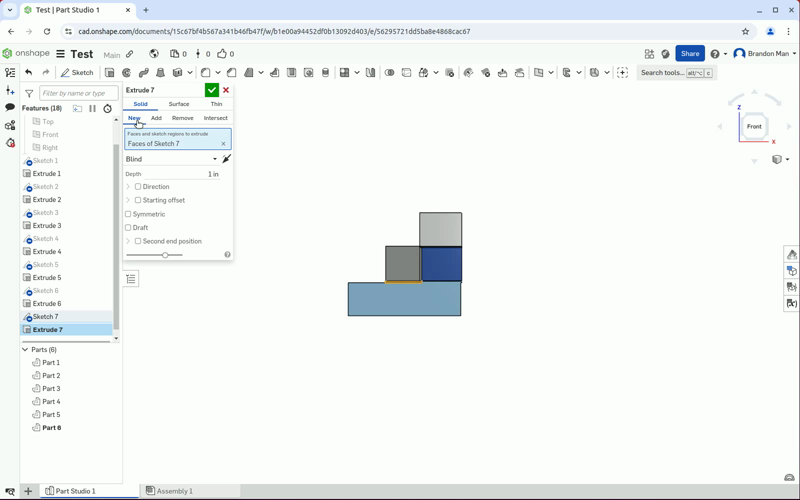
key(tab, 4)
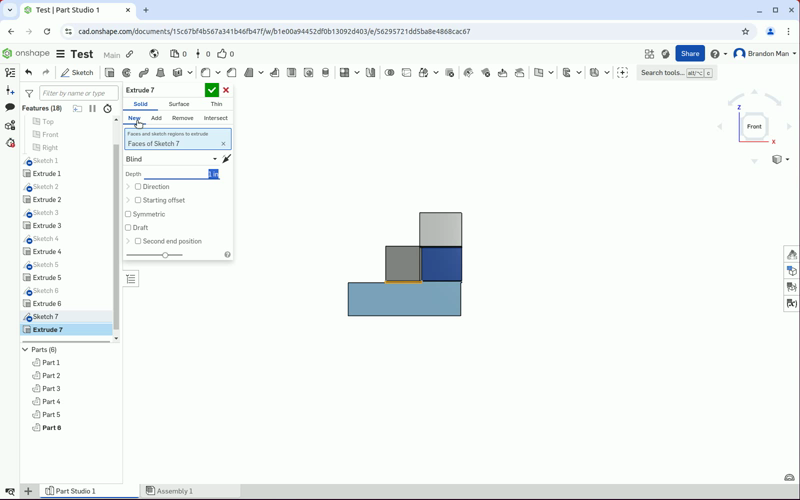
text(-0.241)
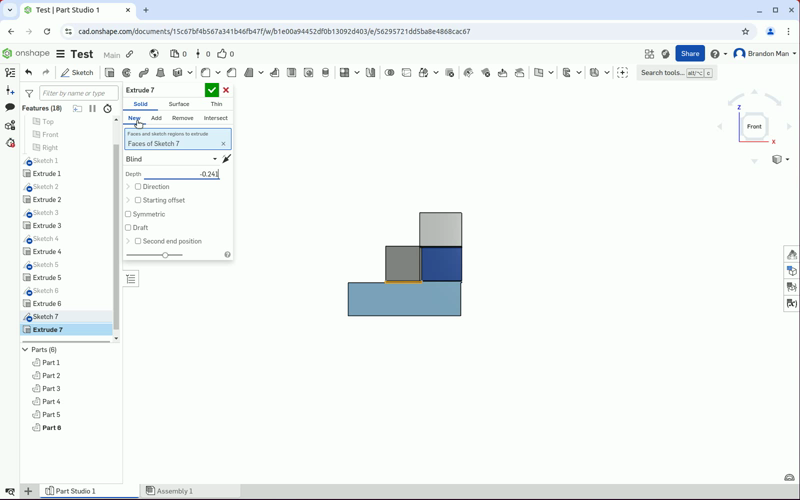
key(enter)
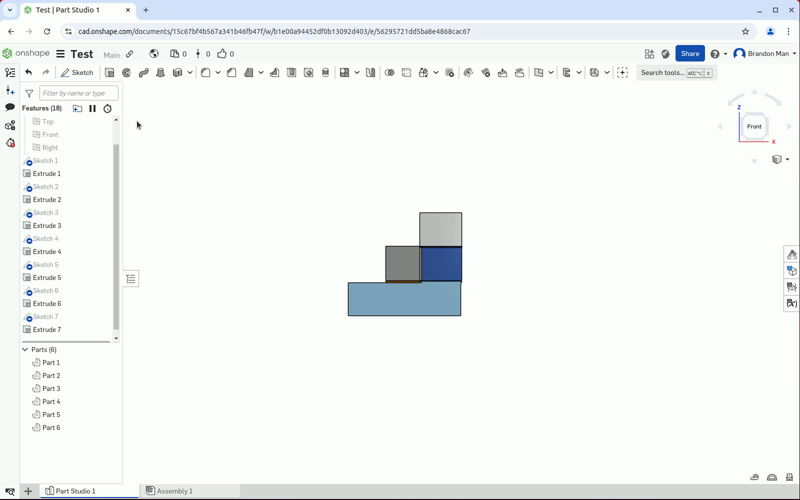
key(shift+h)
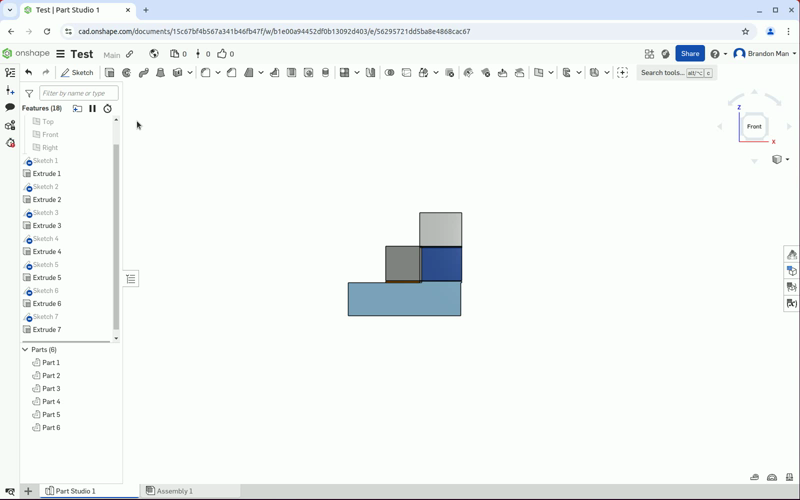
key(shift+h)
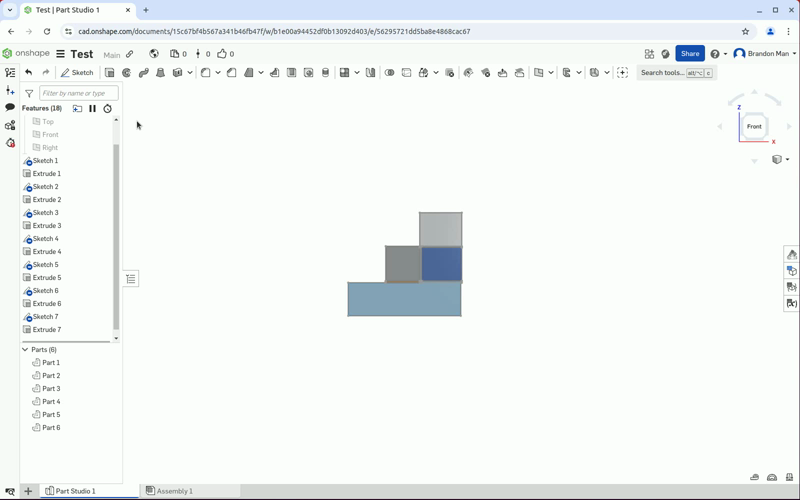
key(shift+7)
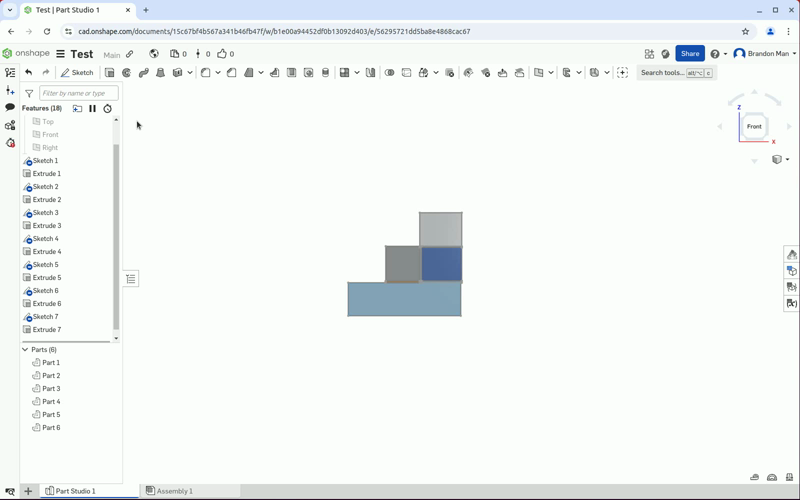
key(left, 2)
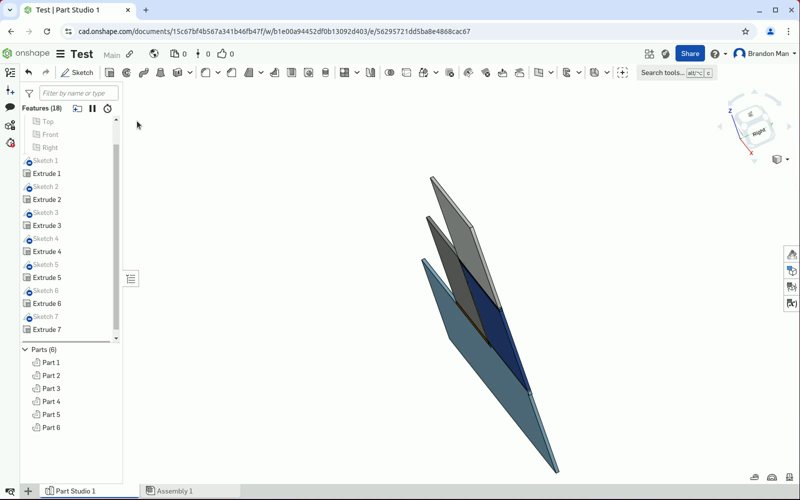
key(down, 2)
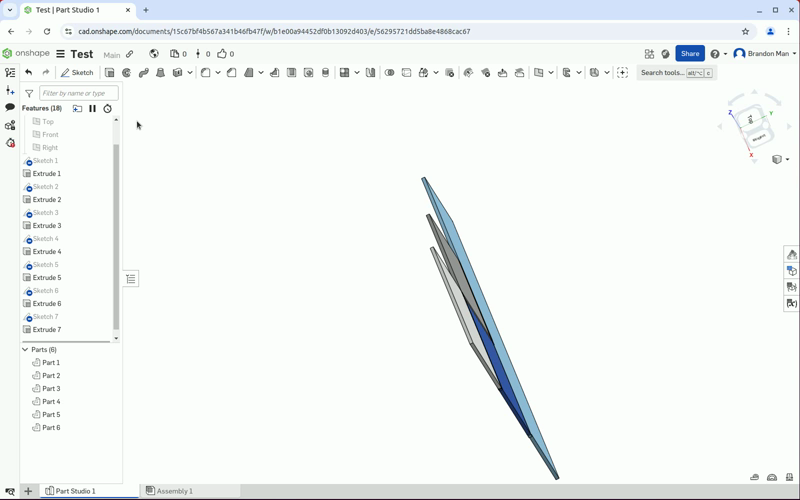
key(up, 2)
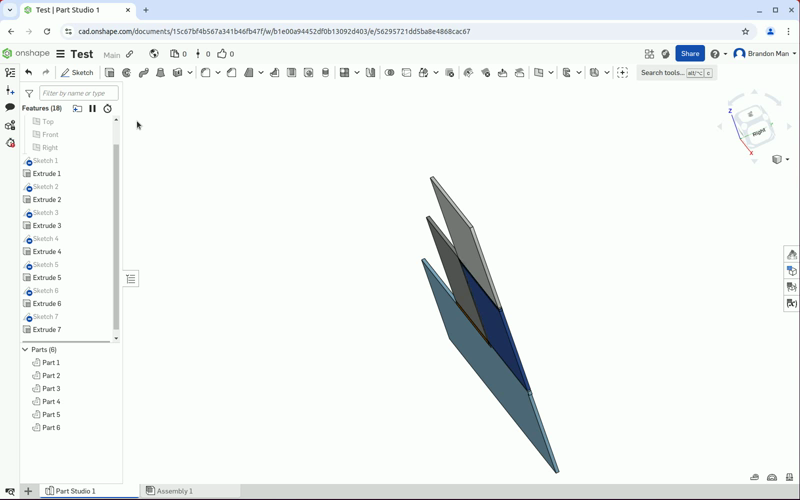
key(right, 2)
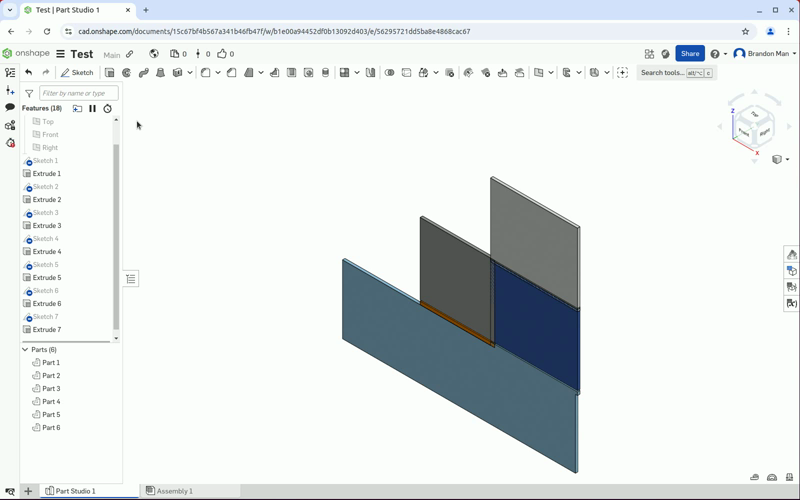
mouse_move(69, 163)
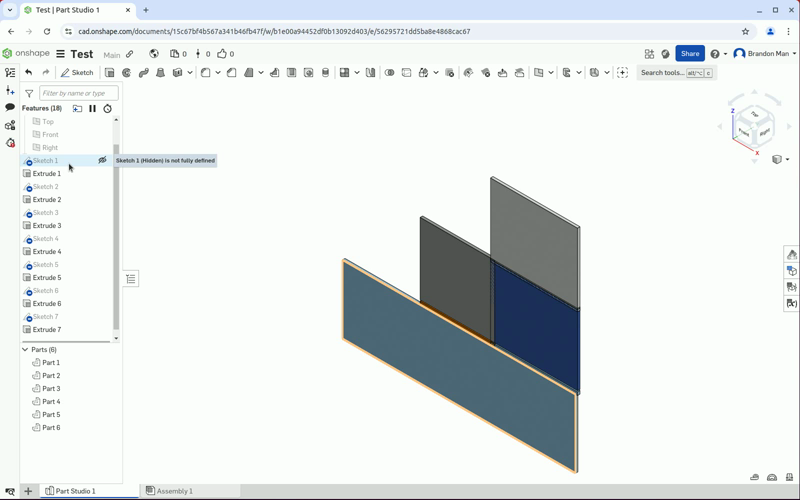
click(69, 163)